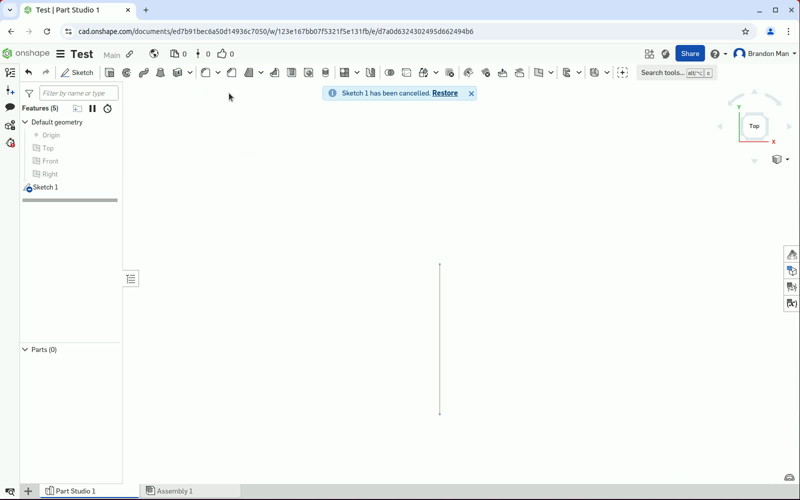
key(shift+h)
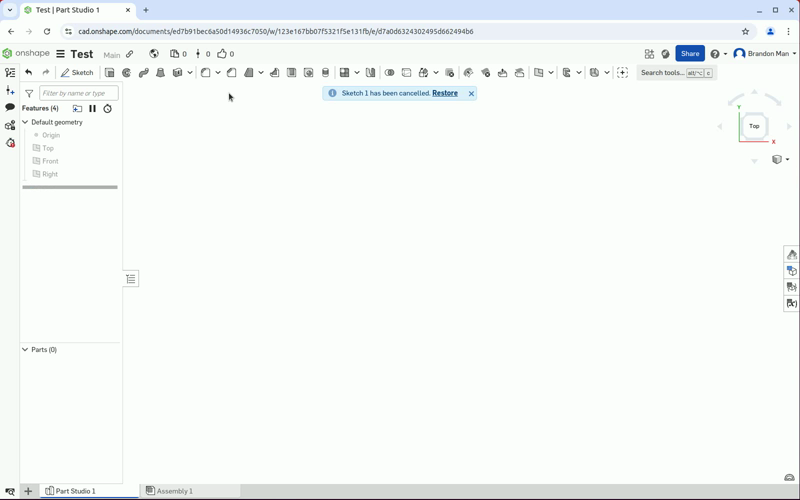
key(shift+s)
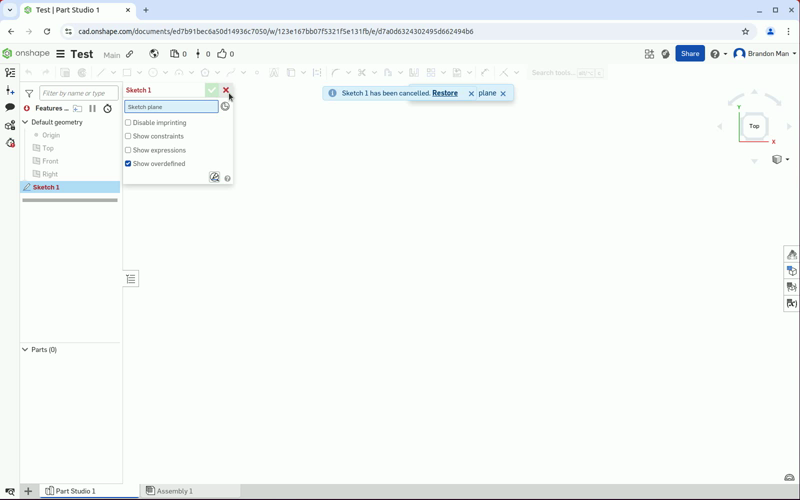
mouse_move(73, 150)
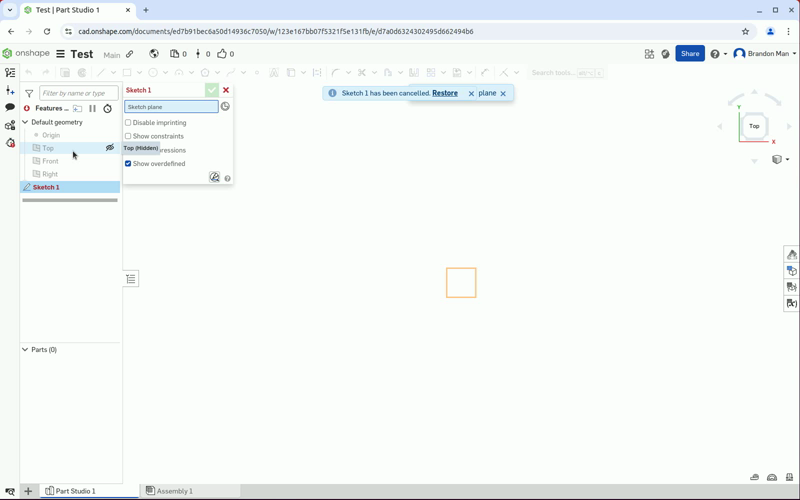
click(73, 150)
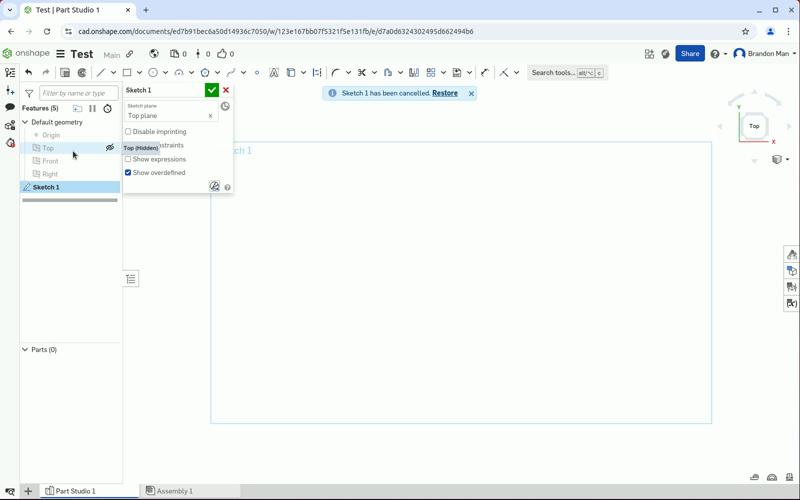
mouse_move(73, 352)
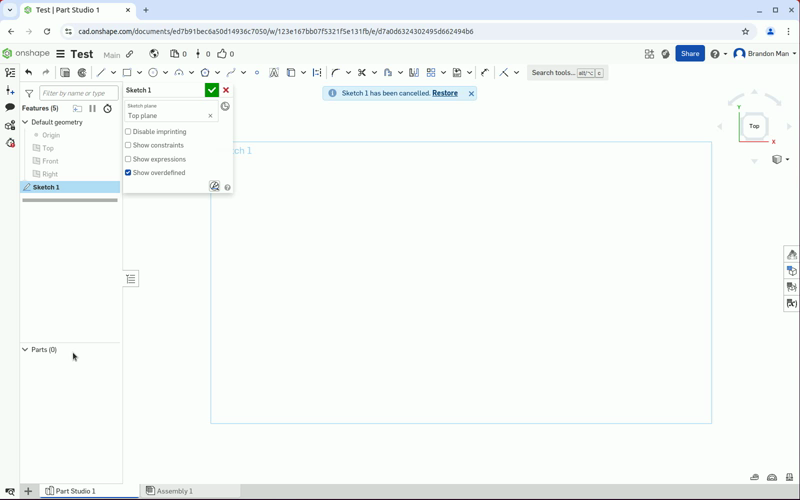
key(y)
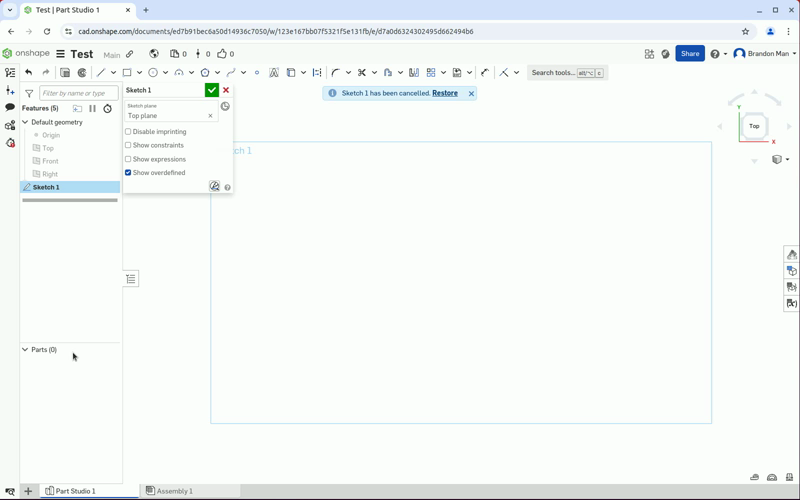
key(c)
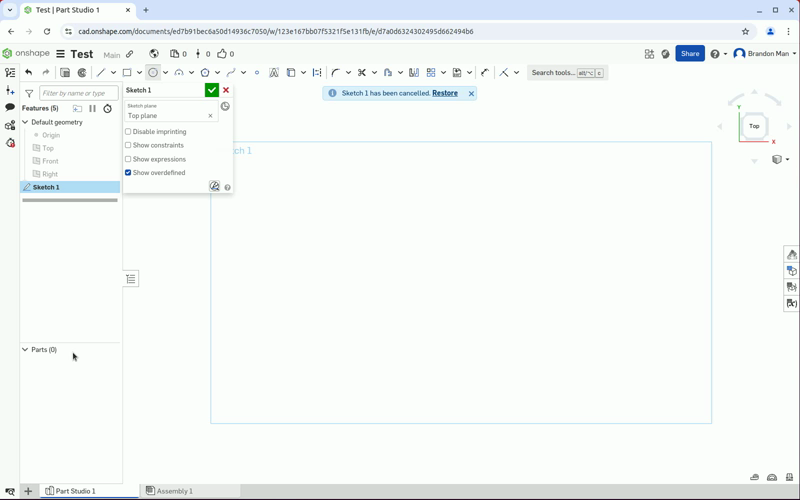
key_down(shift)
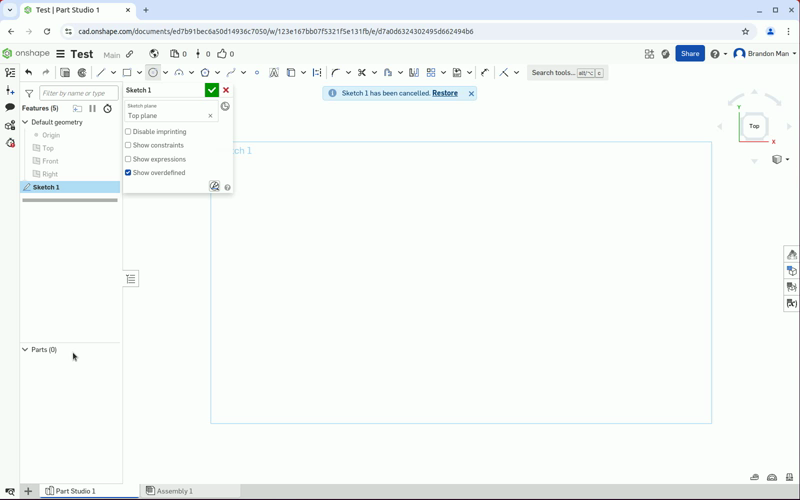
mouse_move(377, 262)
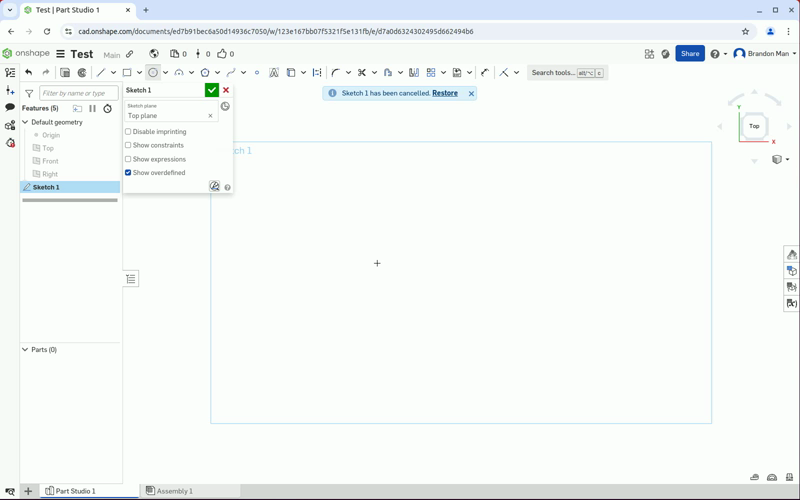
click(377, 262)
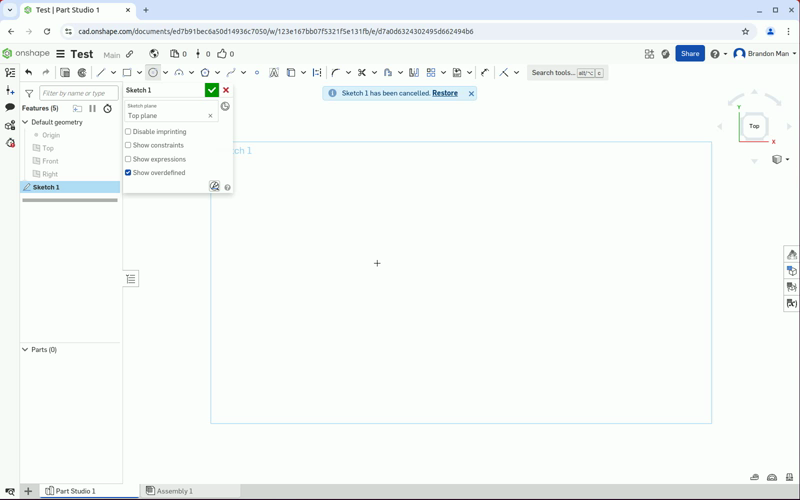
key_up(shift)
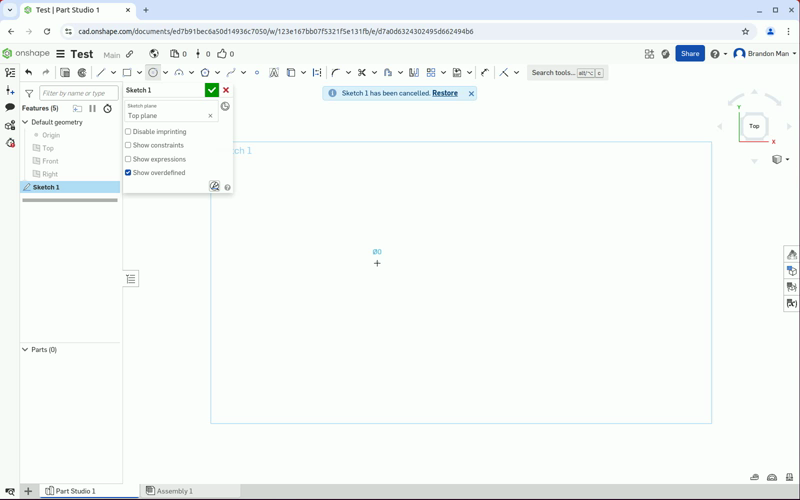
mouse_move(405, 262)
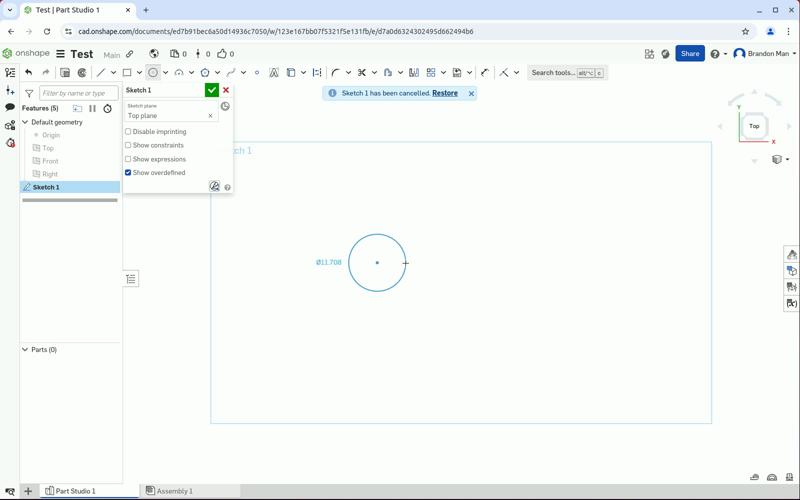
click(405, 262)
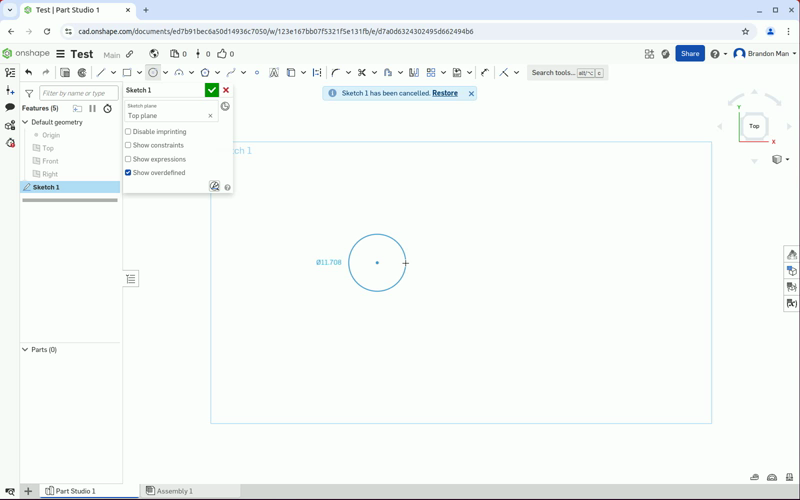
key(esc)
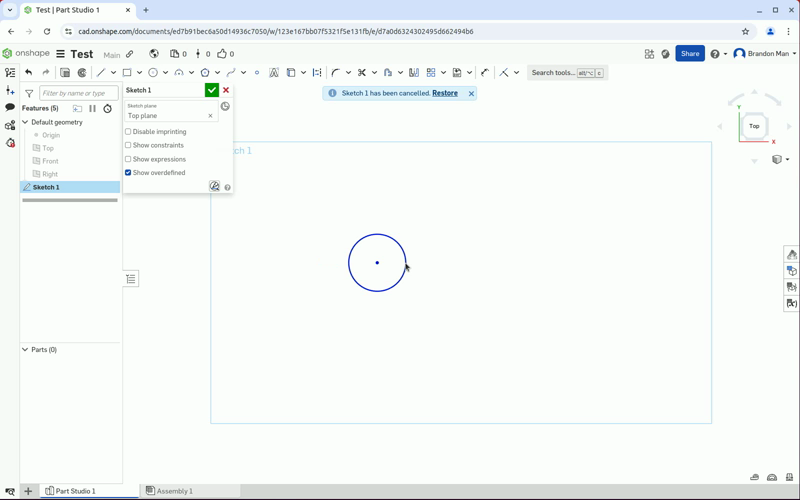
key(c)
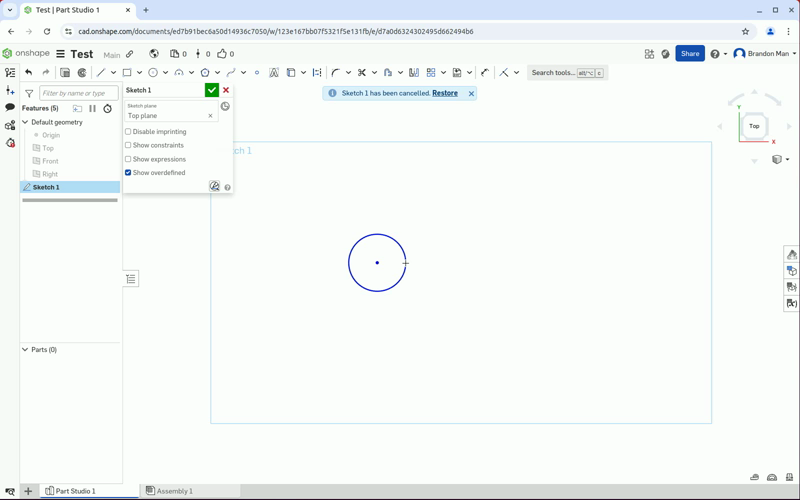
key_down(shift)
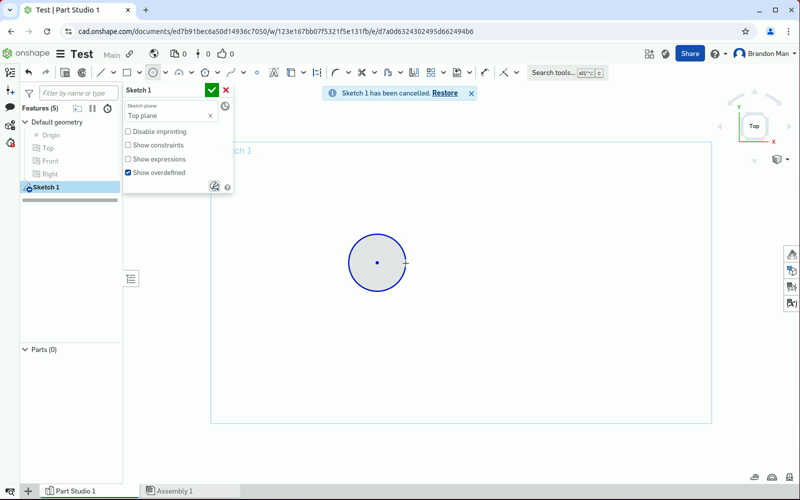
mouse_move(377, 262)
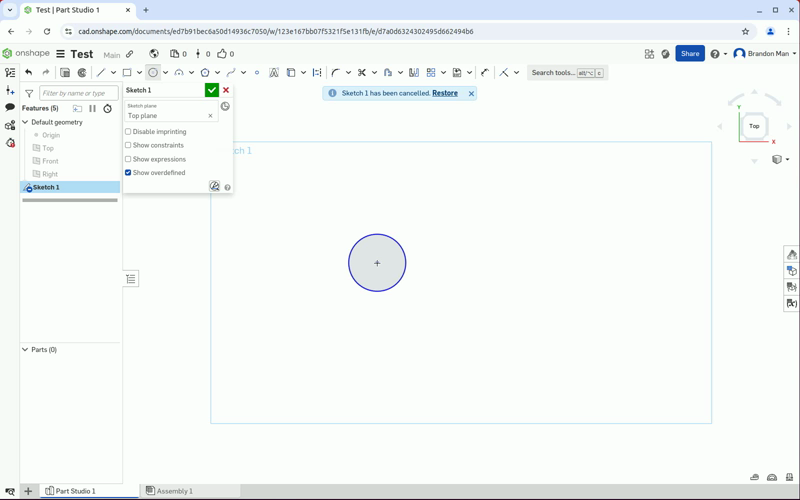
click(377, 262)
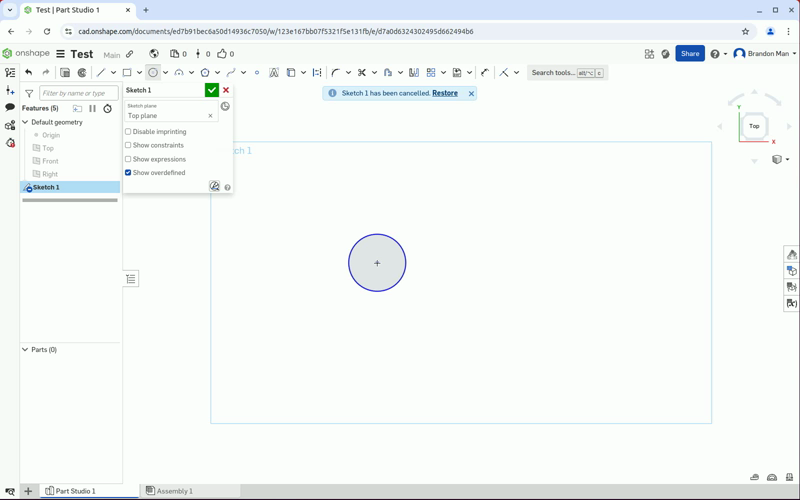
key_up(shift)
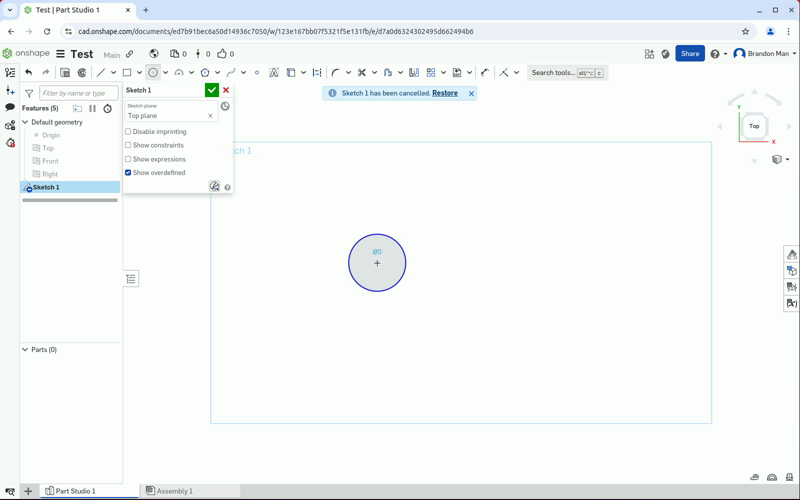
mouse_move(392, 262)
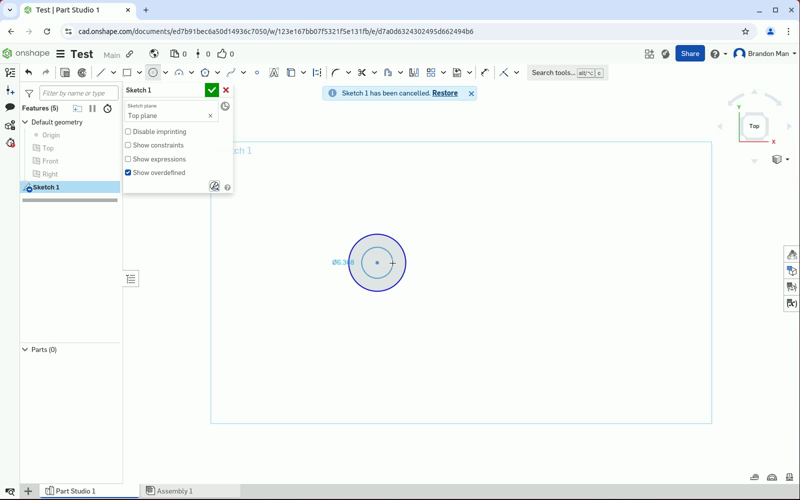
click(392, 262)
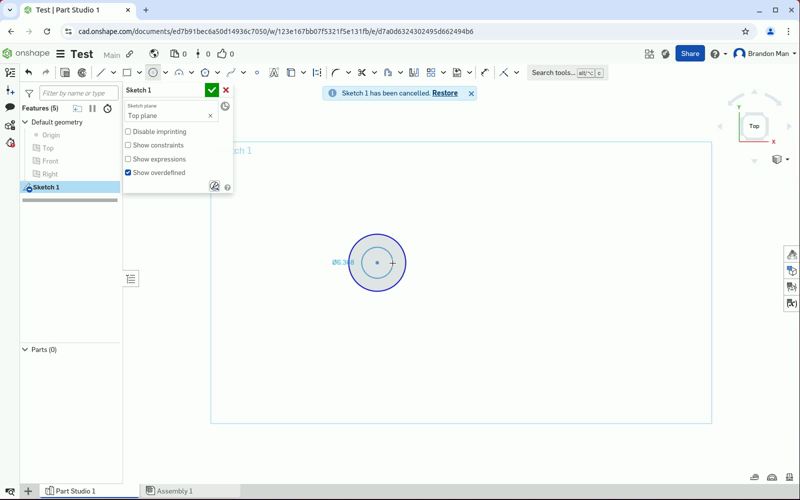
key(esc)
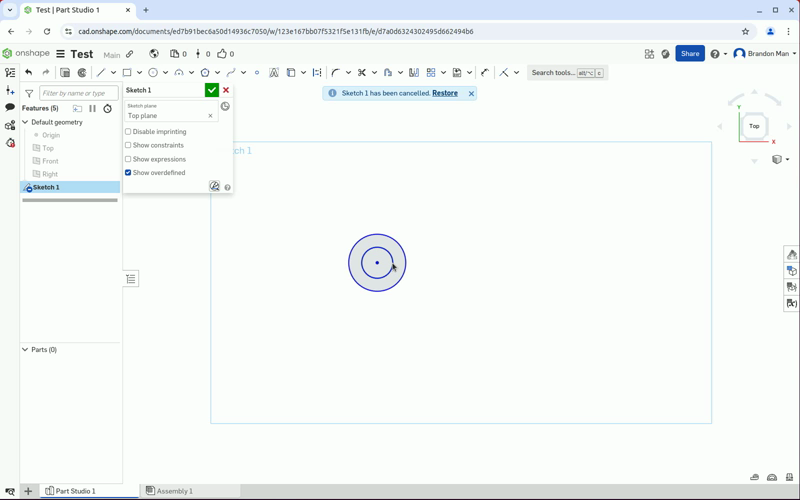
mouse_move(359, 262)
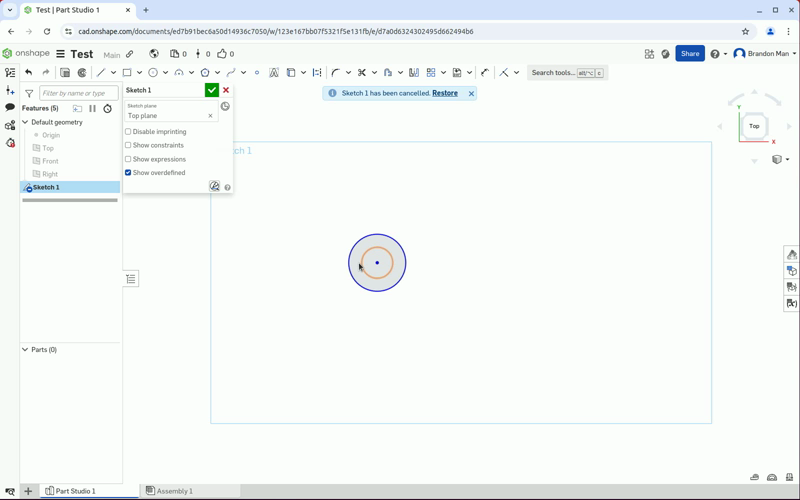
click(359, 262)
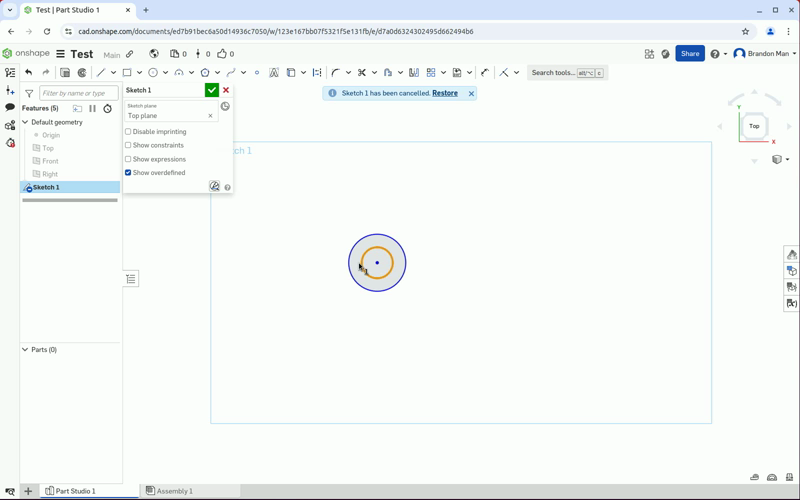
mouse_move(73, 352)
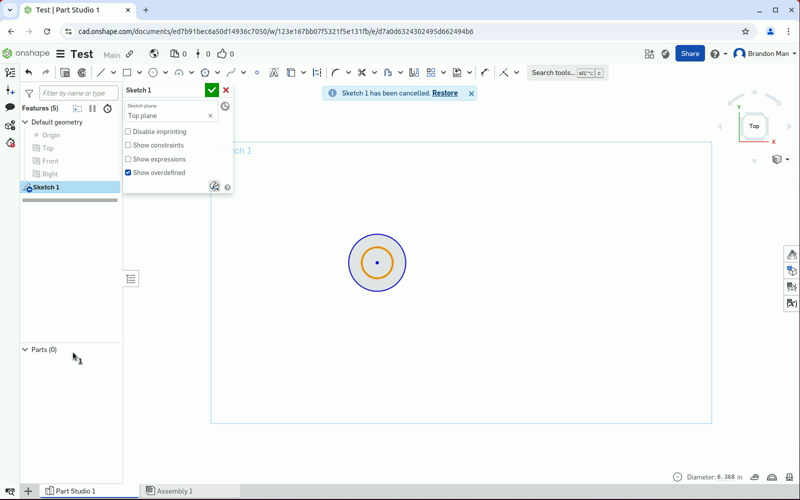
key(shift+y)
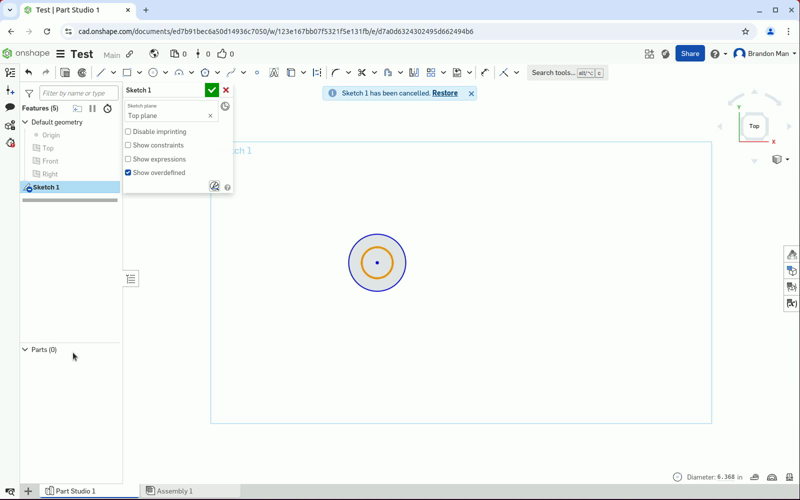
key(shift+e)
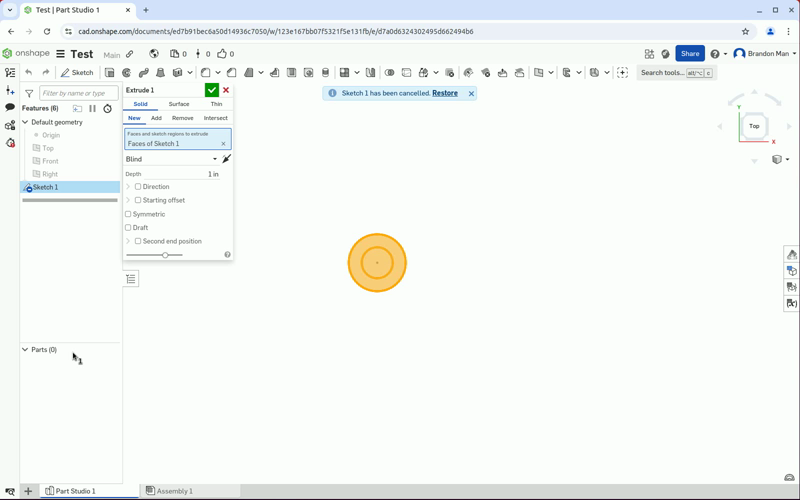
mouse_move(143, 106)
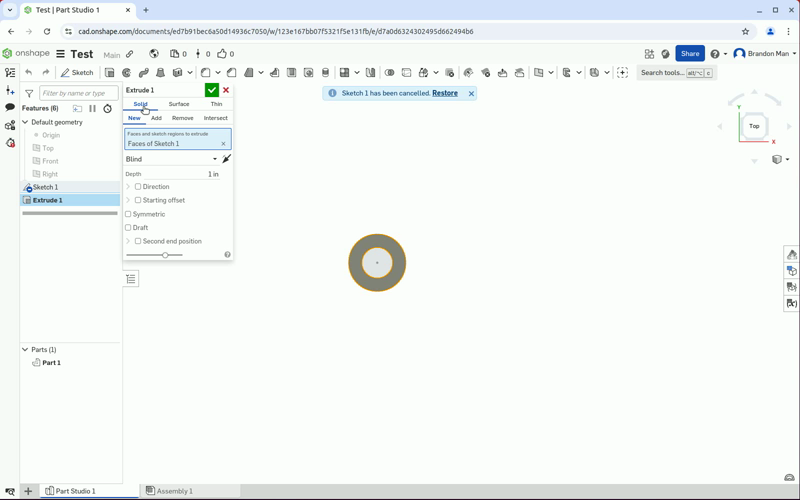
click(143, 106)
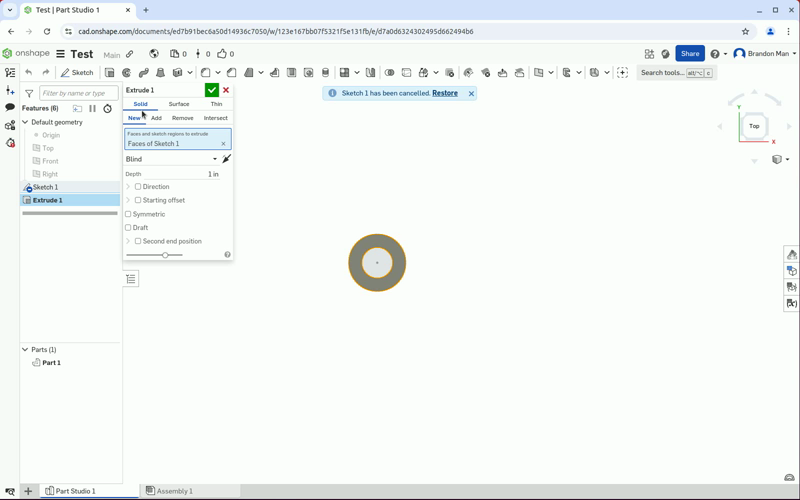
mouse_move(137, 120)
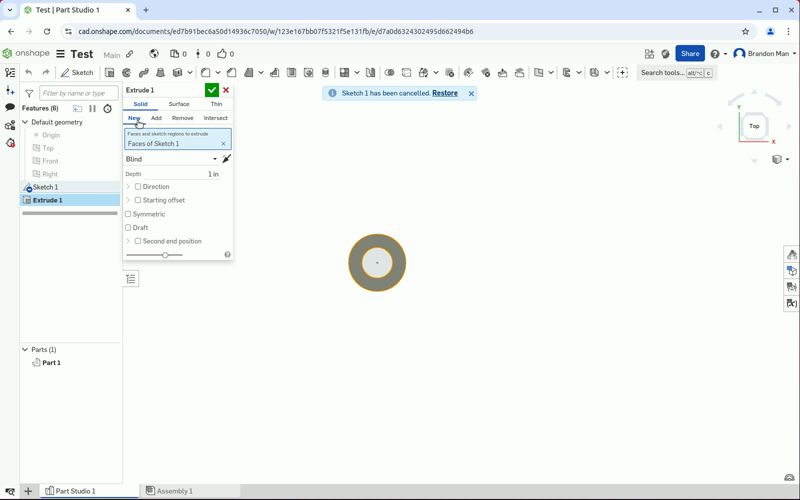
click(137, 120)
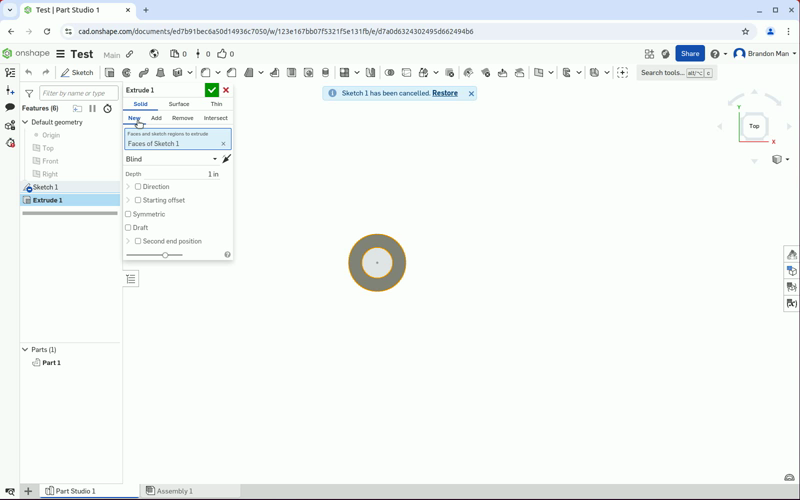
key(tab, 4)
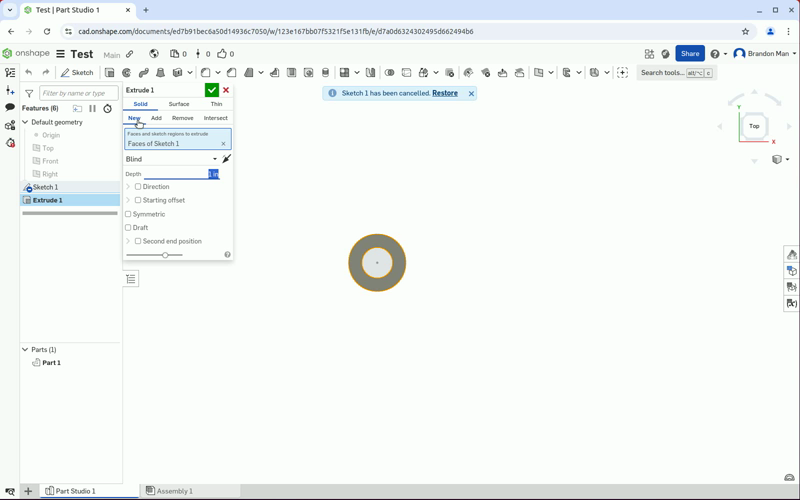
text(0.481)
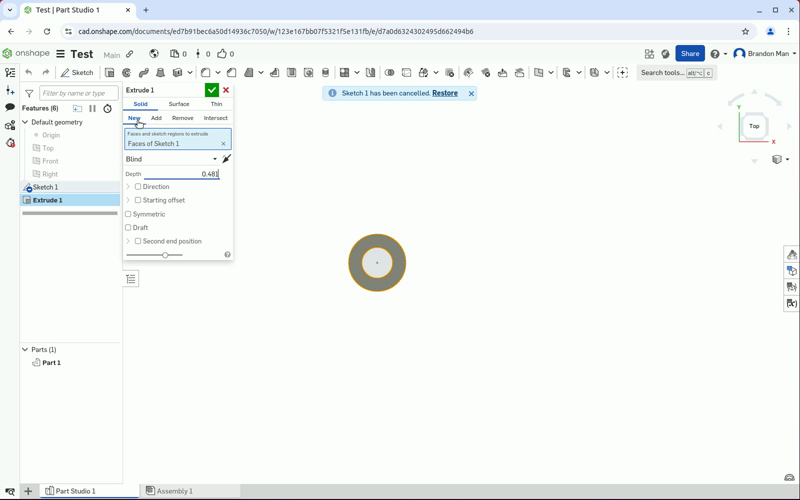
key(enter)
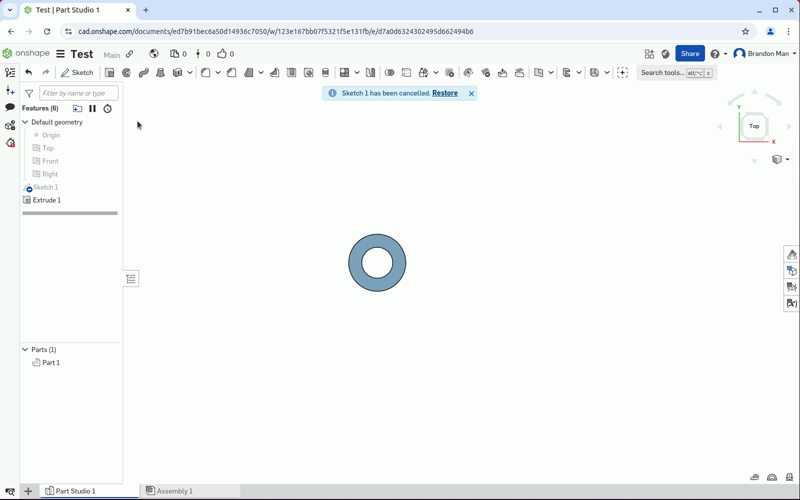
key(shift+h)
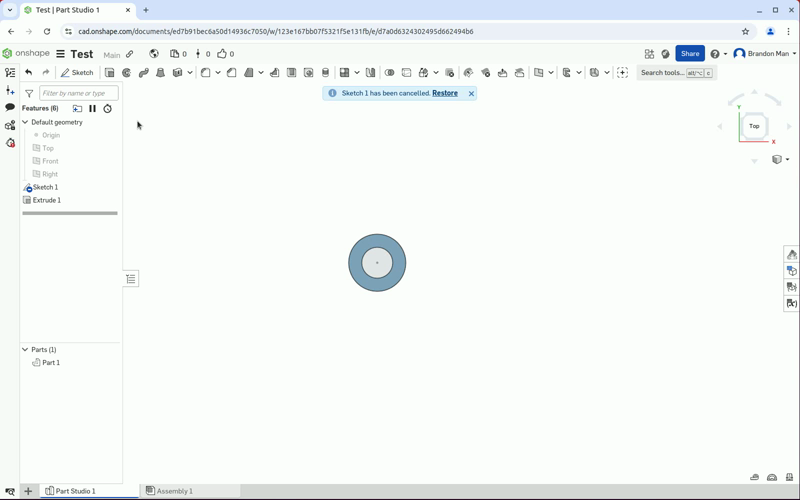
key(shift+h)
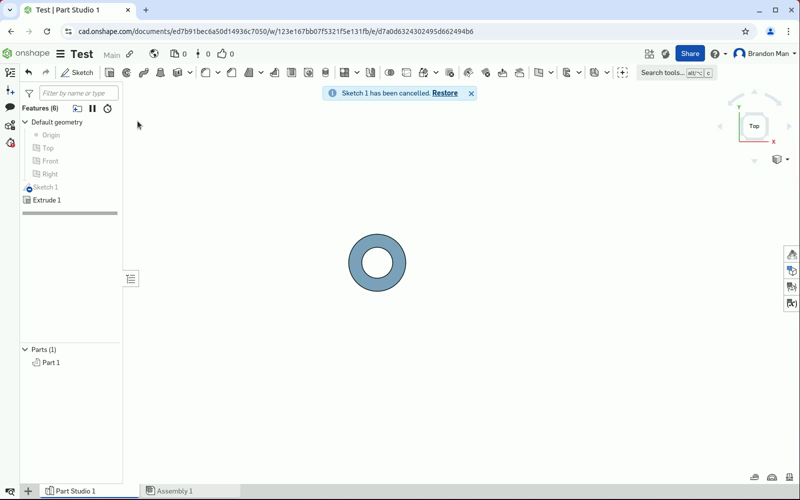
mouse_move(73, 189)
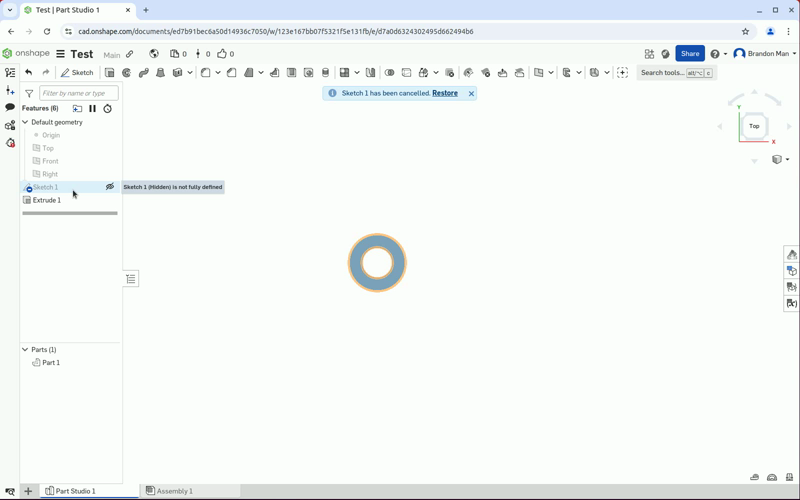
click(73, 189)
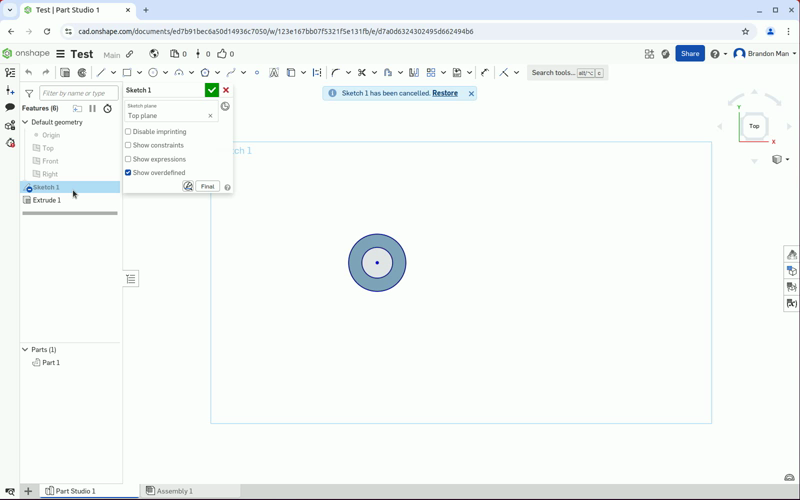
mouse_move(229, 92)
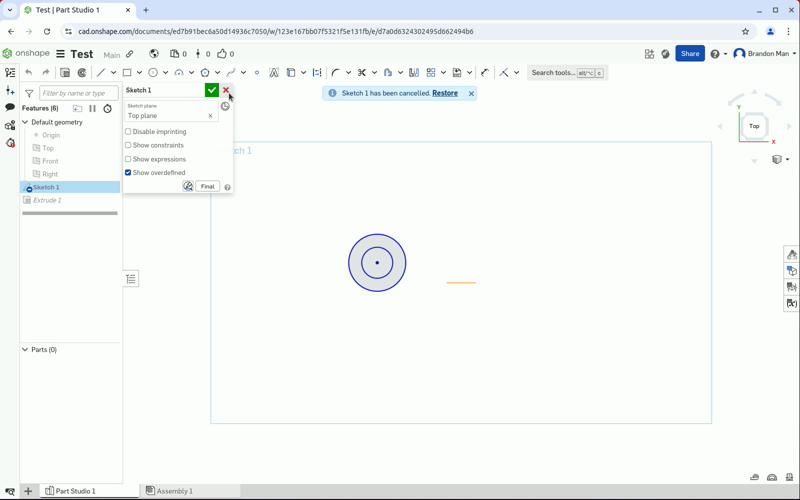
click(229, 92)
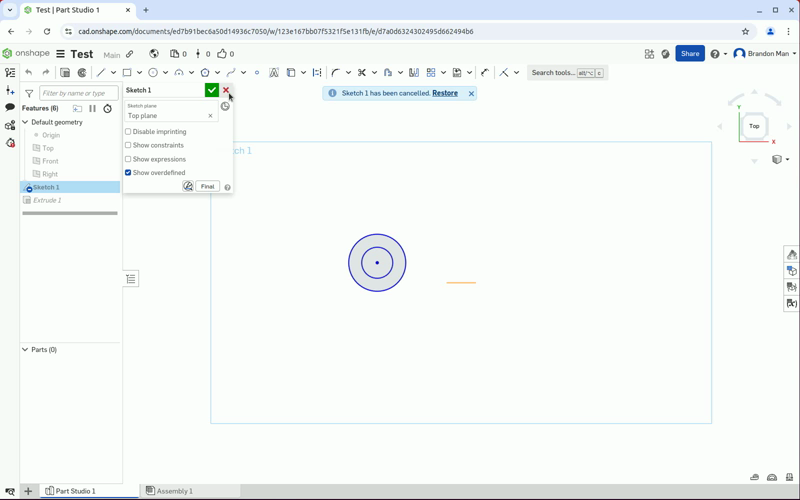
key(shift+s)
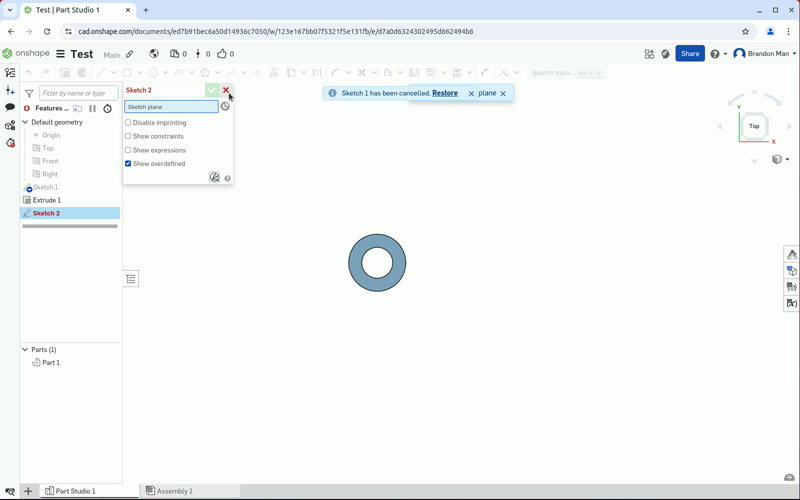
mouse_move(73, 150)
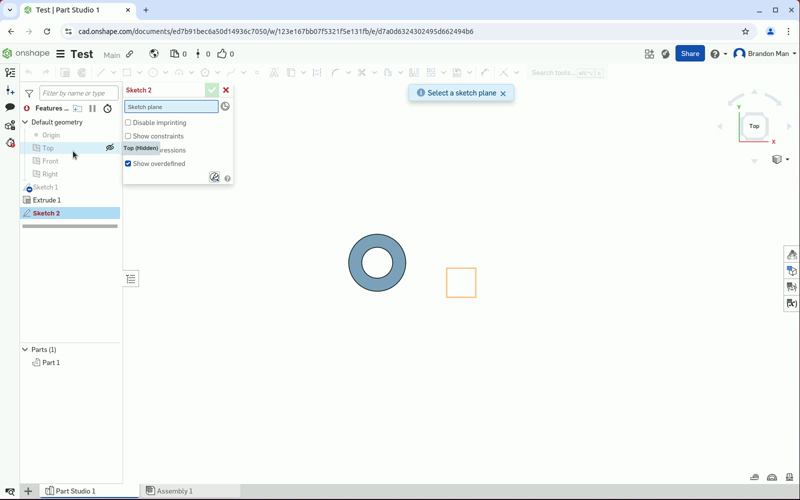
click(73, 150)
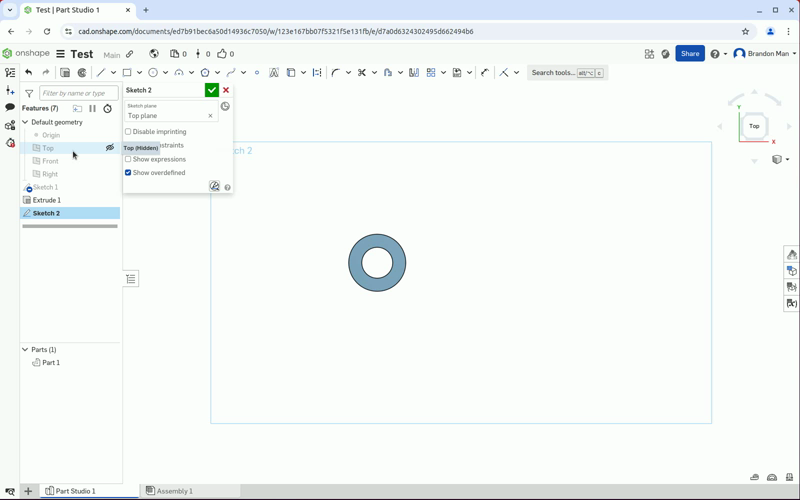
mouse_move(73, 352)
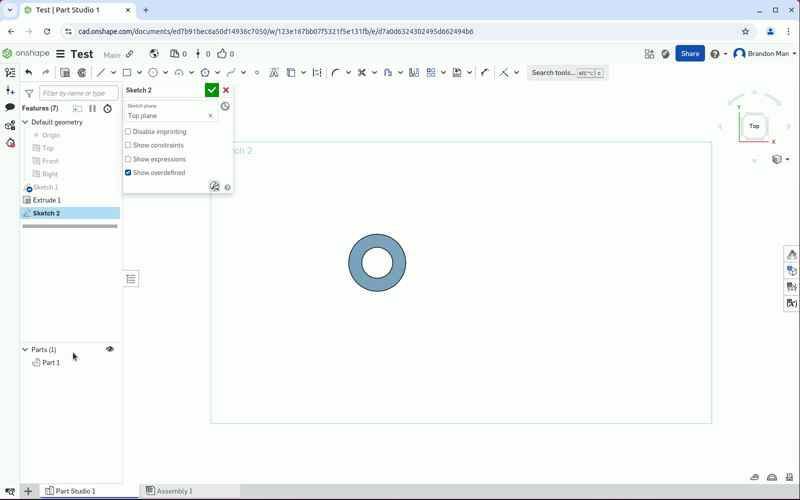
key(y)
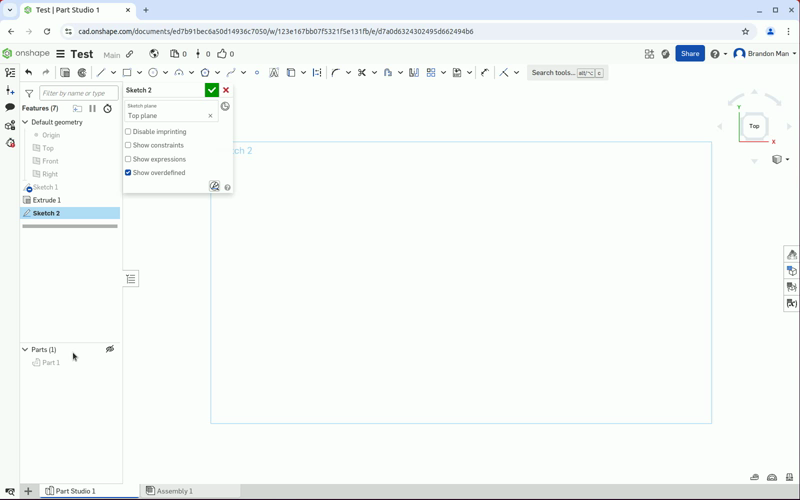
key(c)
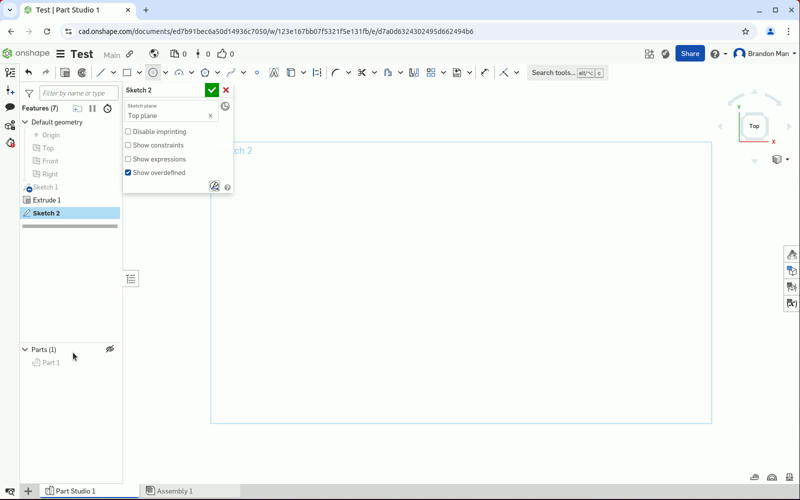
key_down(shift)
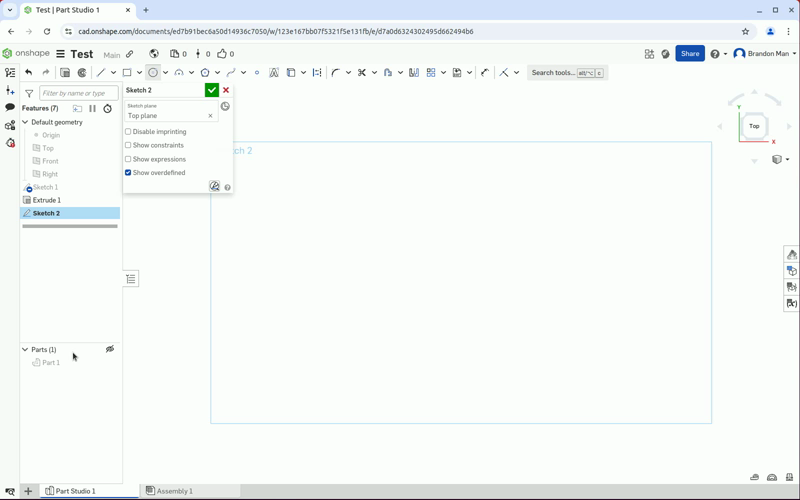
mouse_move(377, 262)
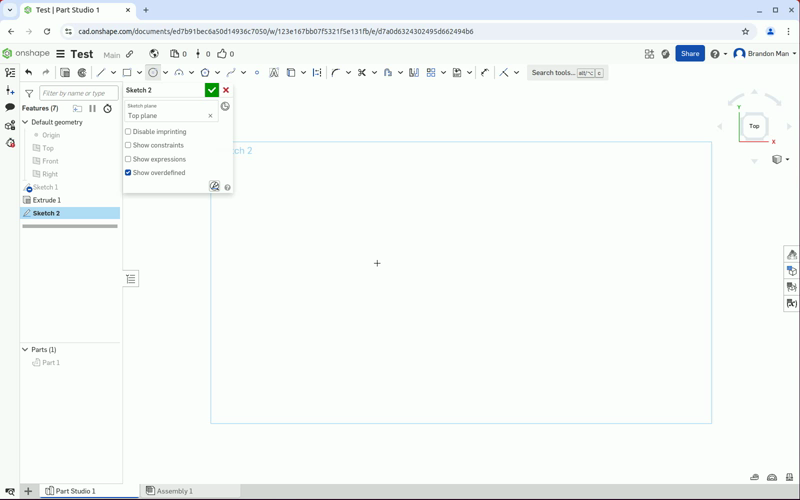
click(377, 262)
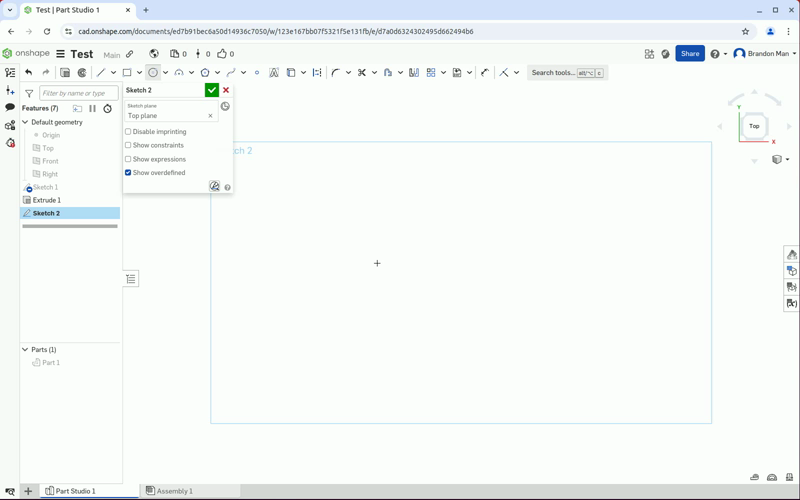
key_up(shift)
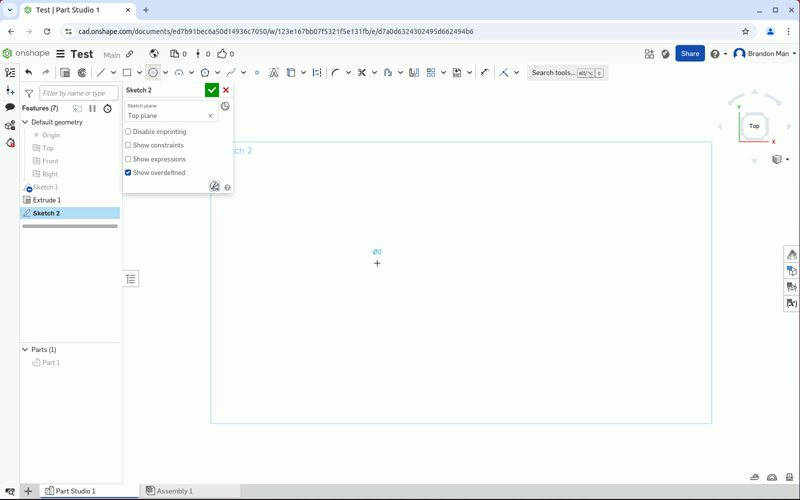
mouse_move(392, 262)
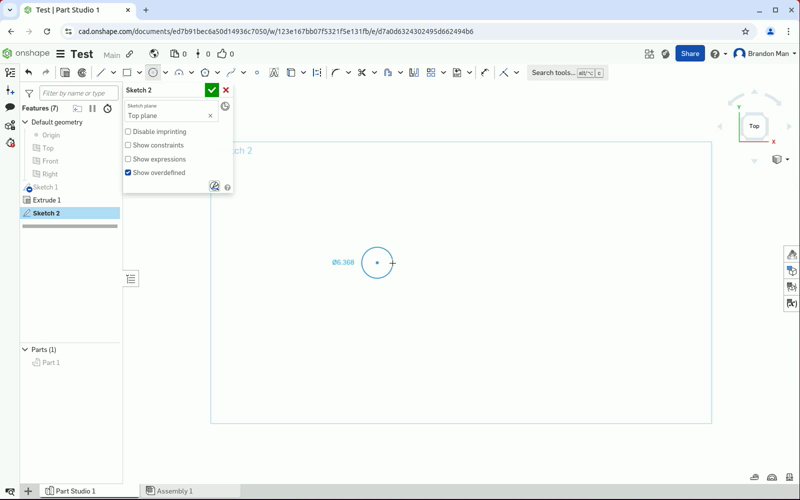
click(392, 262)
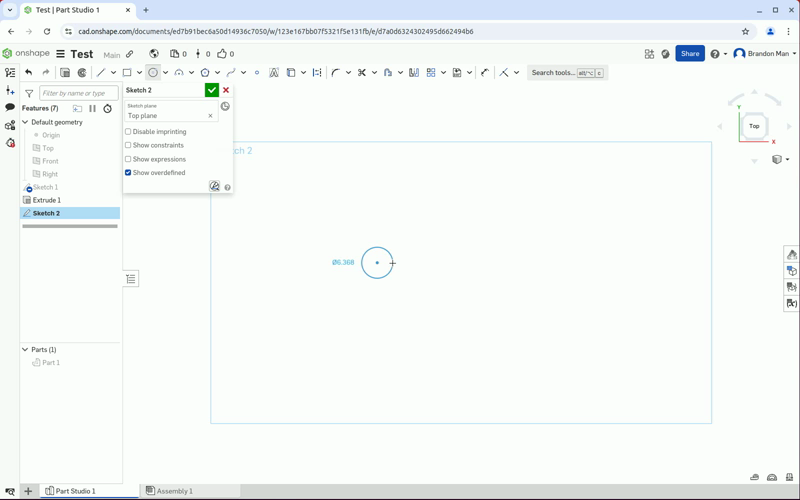
key(esc)
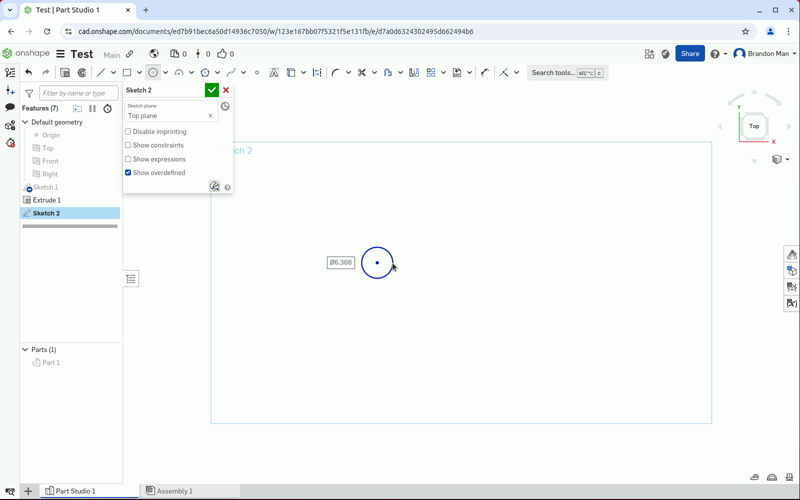
key(c)
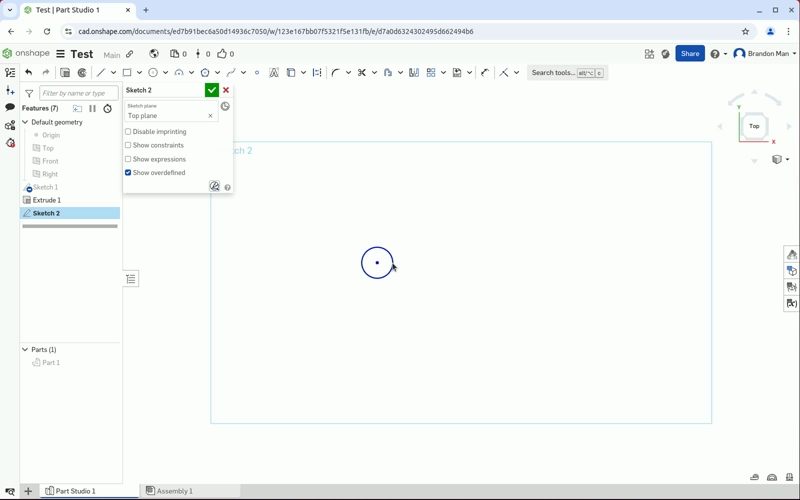
key_down(shift)
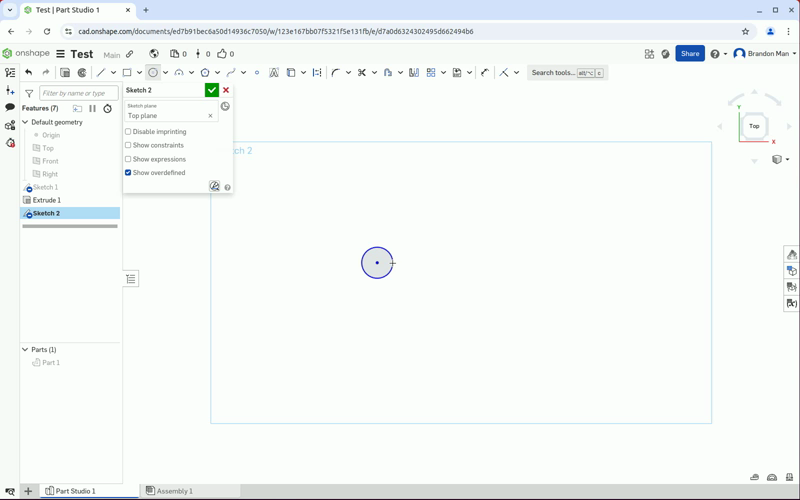
mouse_move(377, 262)
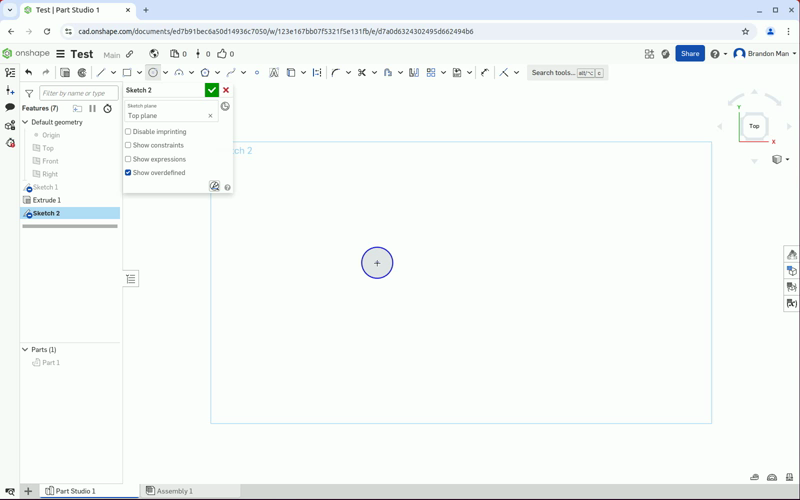
click(377, 262)
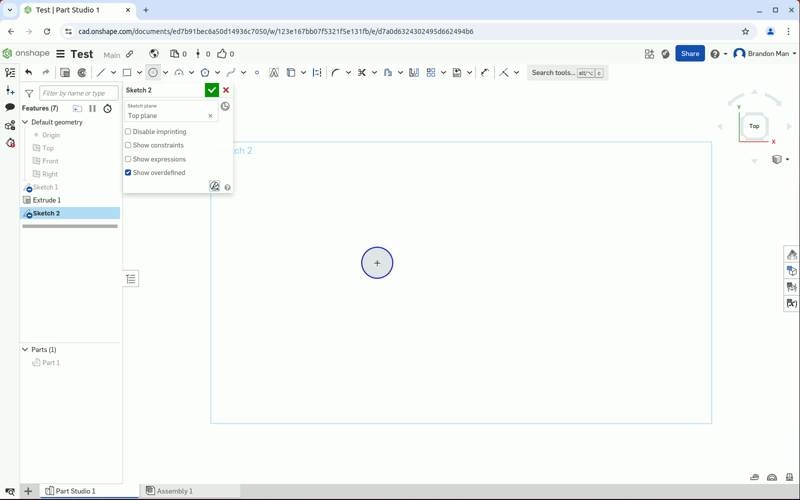
key_up(shift)
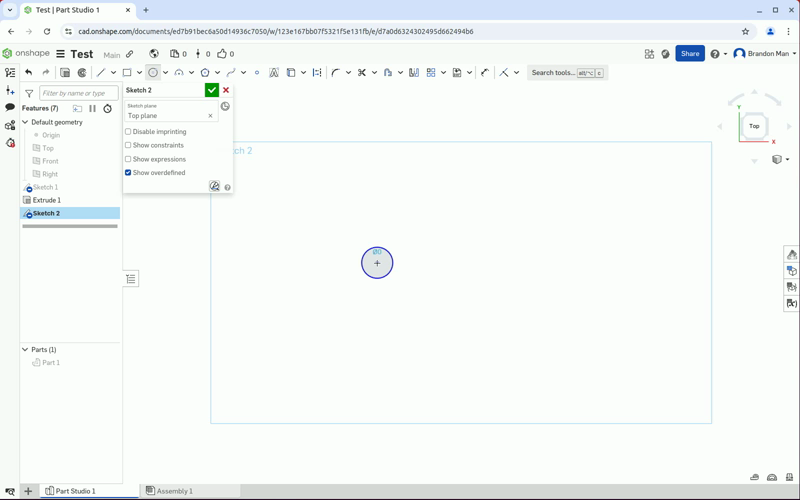
mouse_move(387, 262)
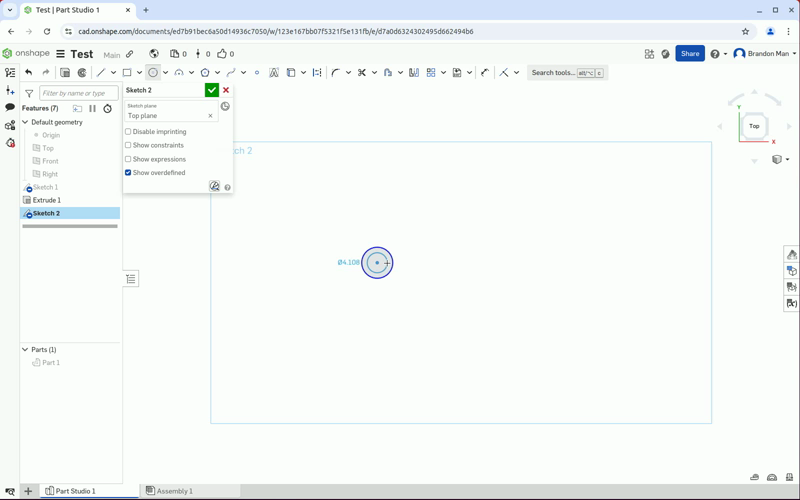
click(387, 262)
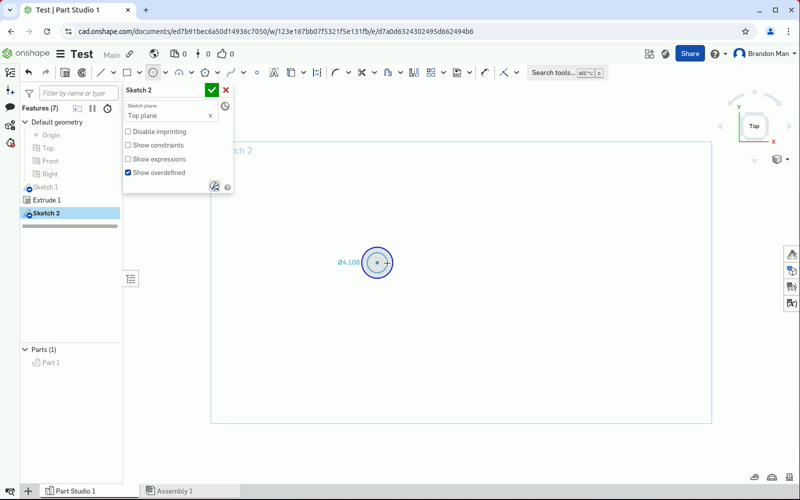
key(esc)
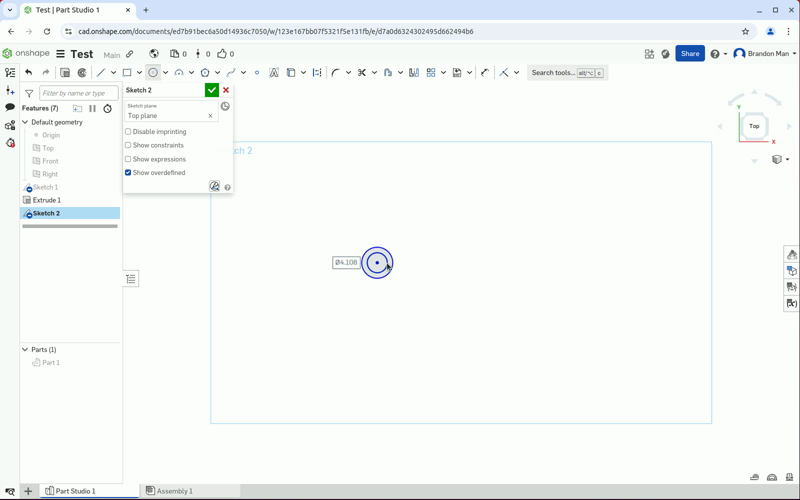
mouse_move(369, 276)
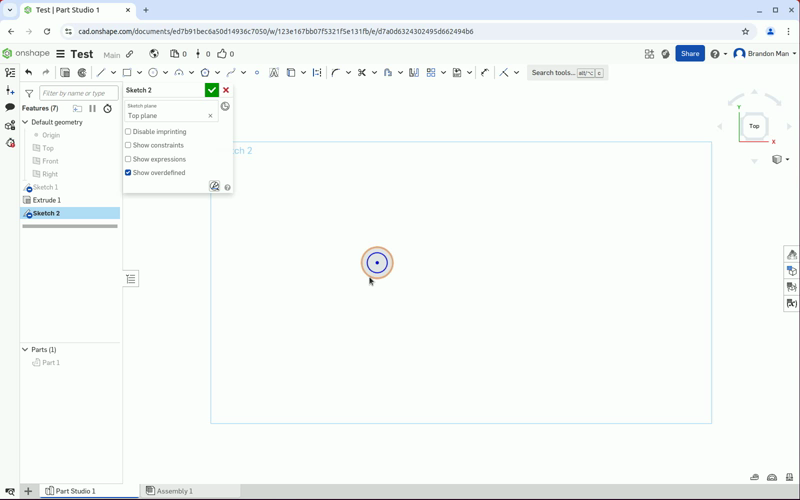
scroll(6)
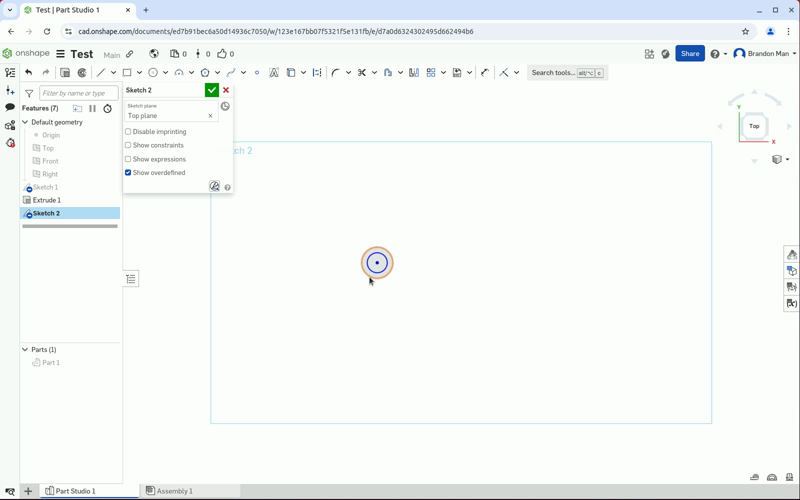
scroll(6)
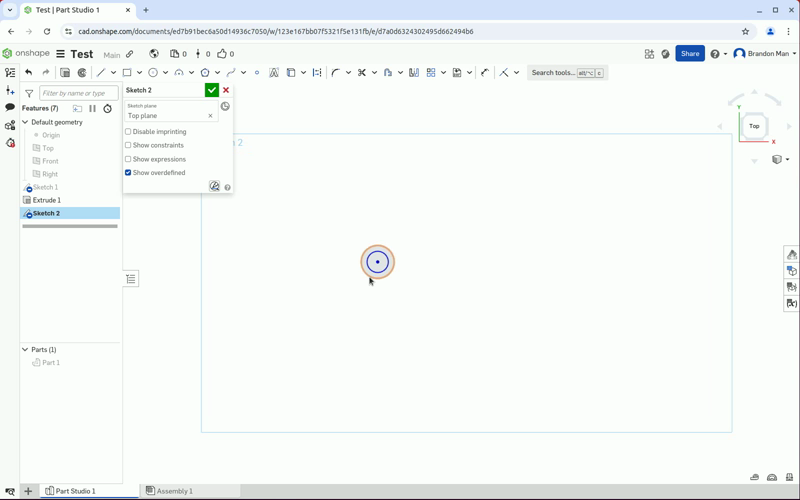
scroll(6)
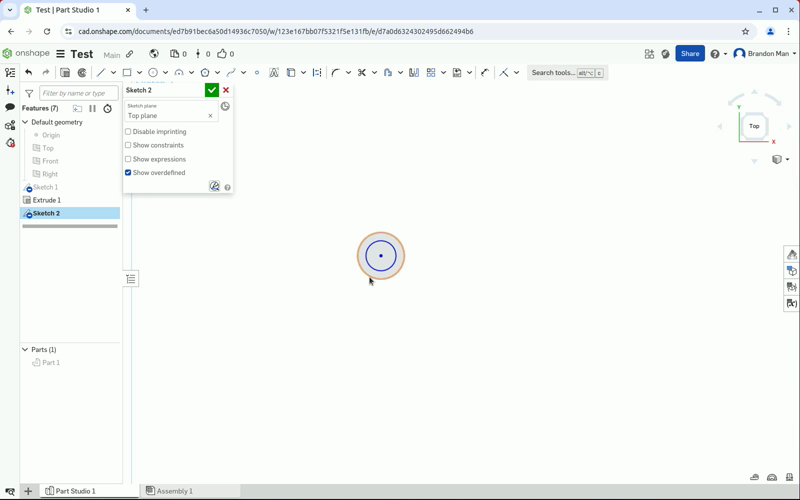
scroll(6)
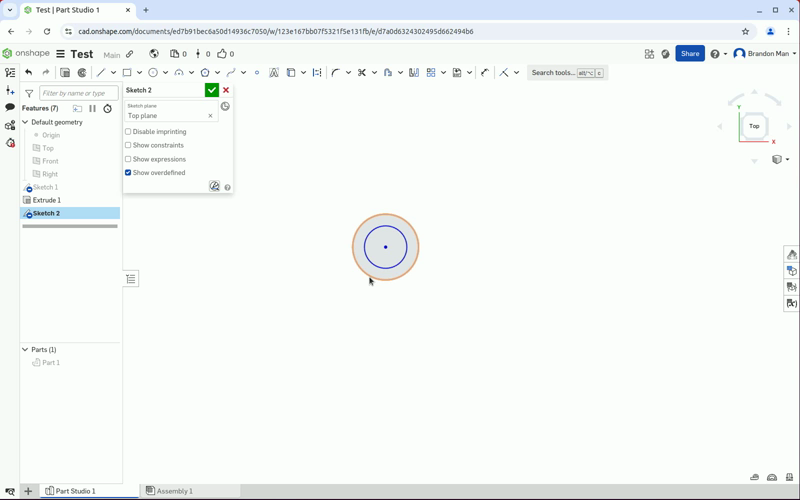
scroll(6)
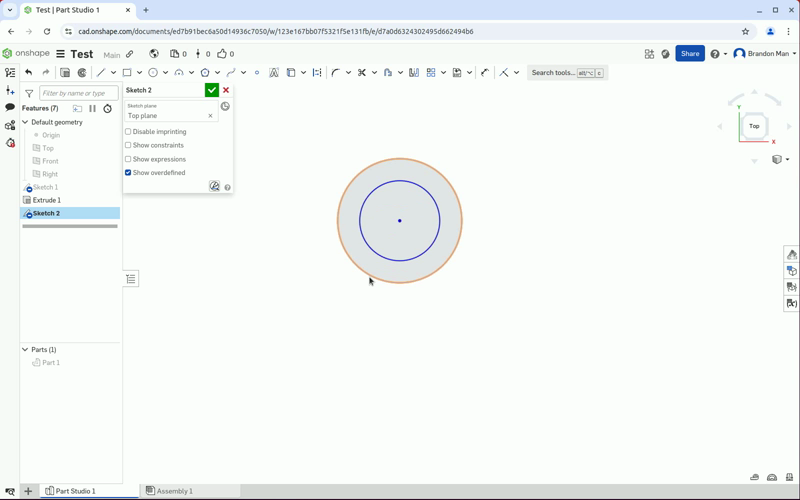
scroll(6)
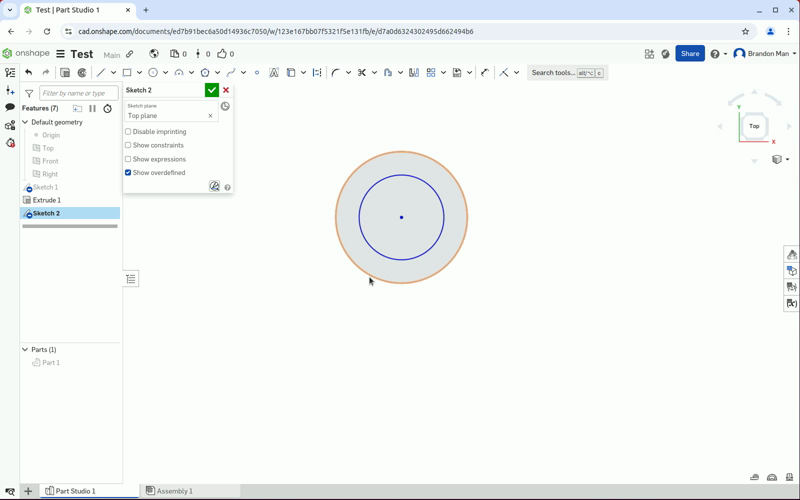
scroll(6)
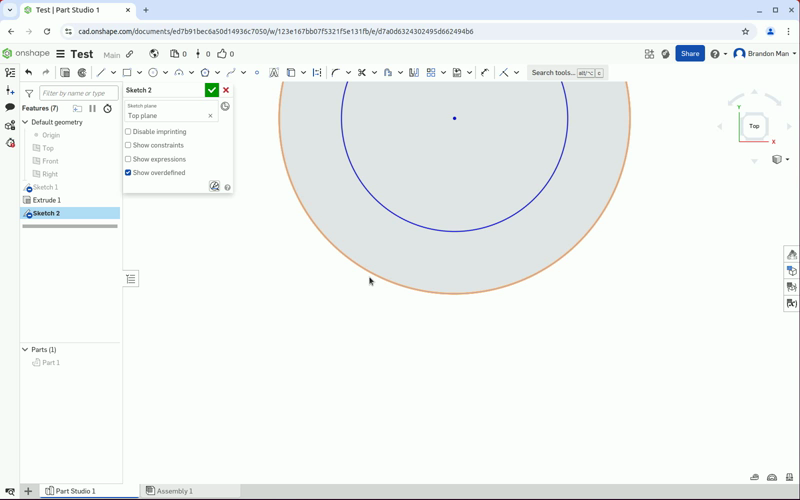
click(369, 276)
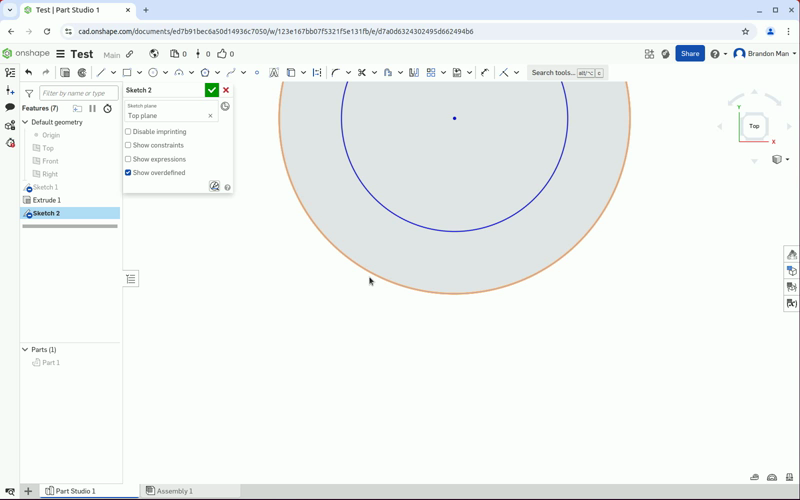
scroll(-6)
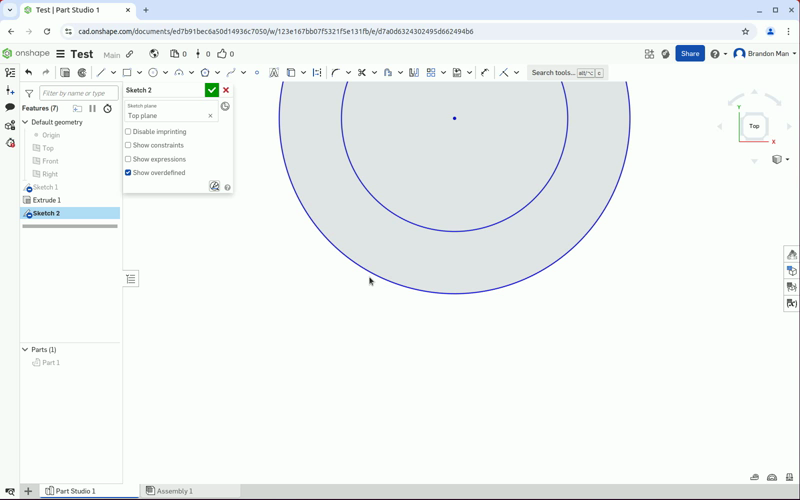
scroll(-6)
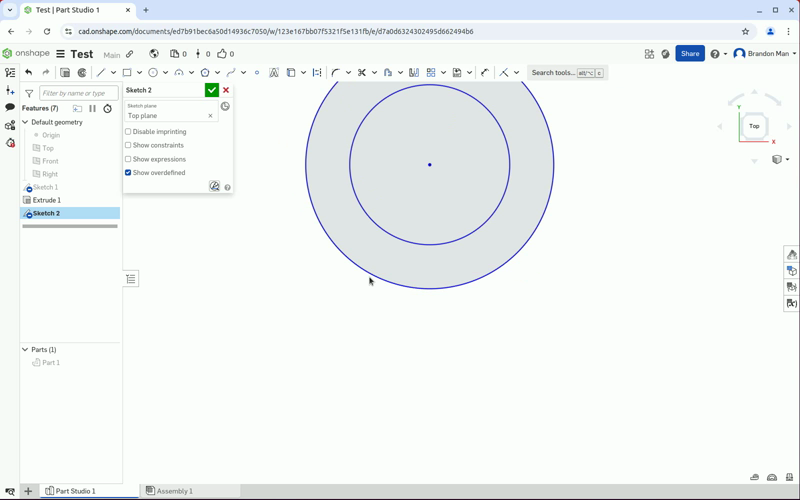
scroll(-6)
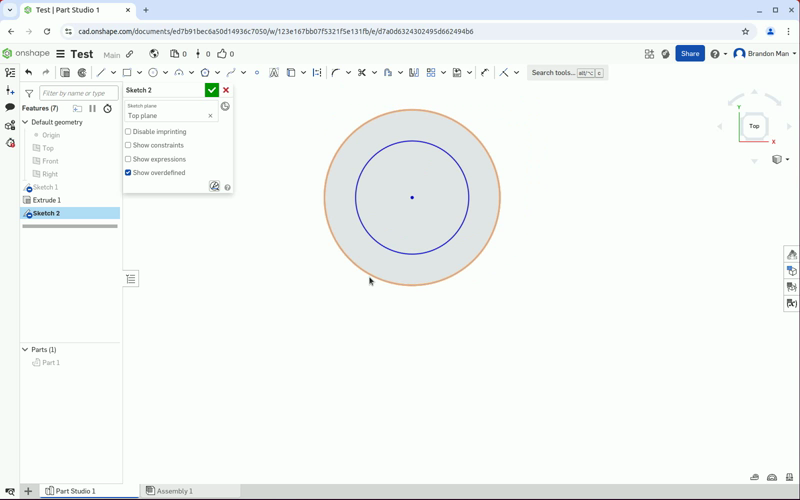
scroll(-6)
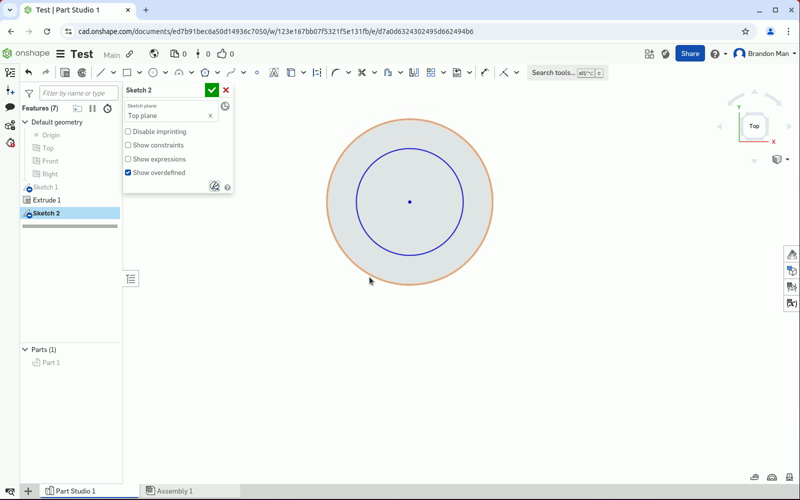
scroll(-6)
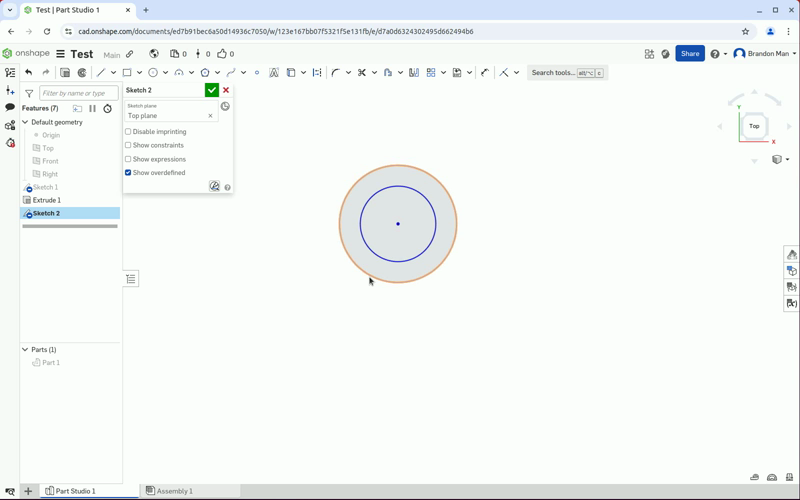
scroll(-6)
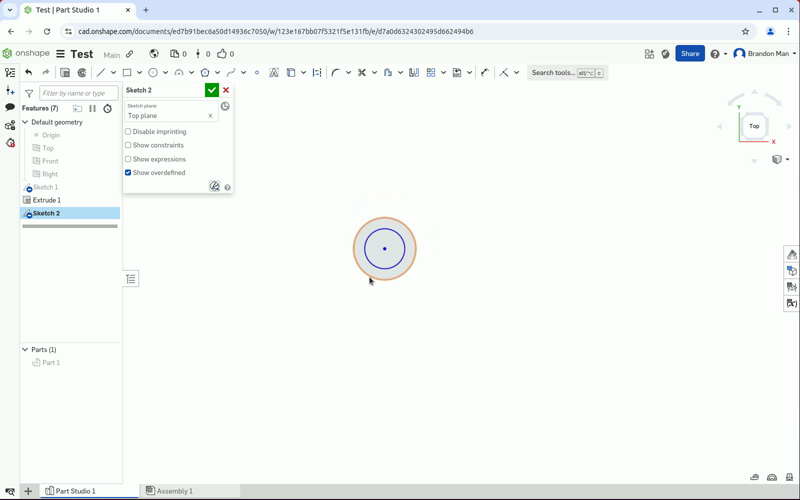
scroll(-6)
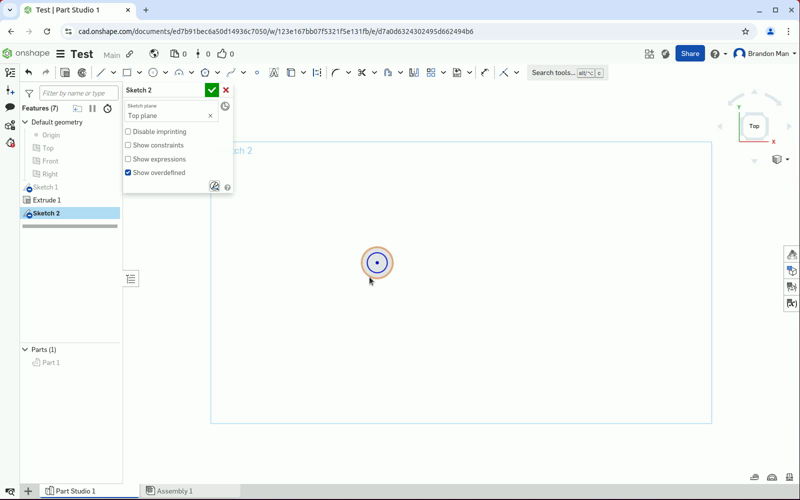
mouse_move(73, 352)
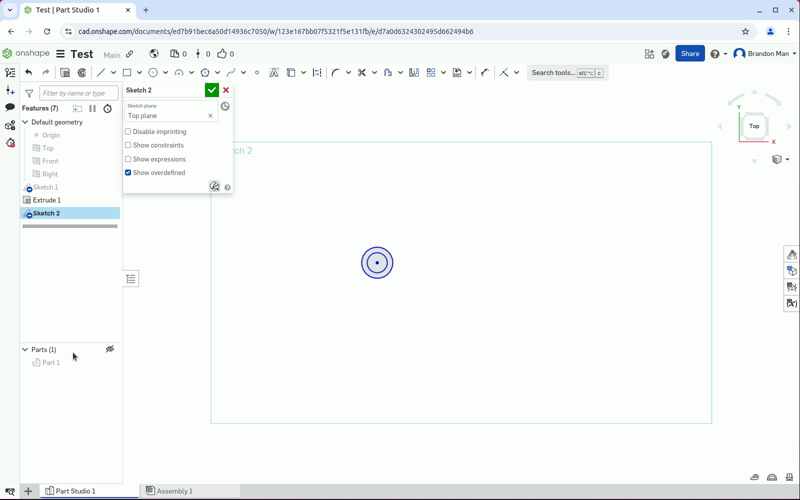
key(shift+y)
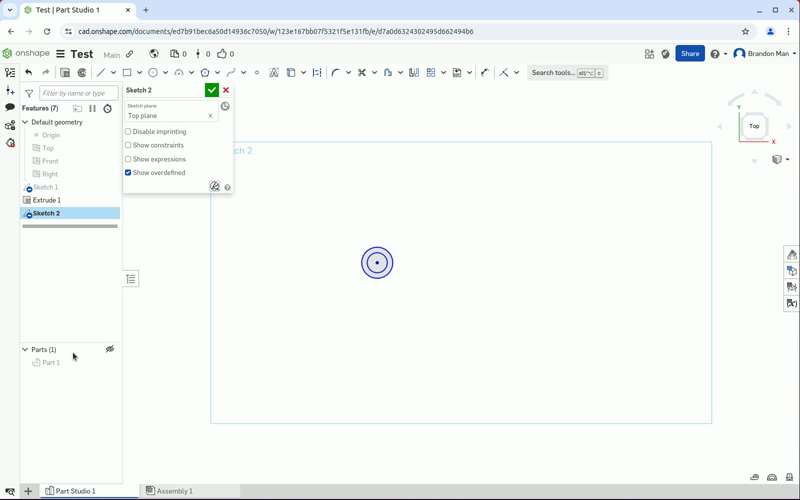
key(shift+e)
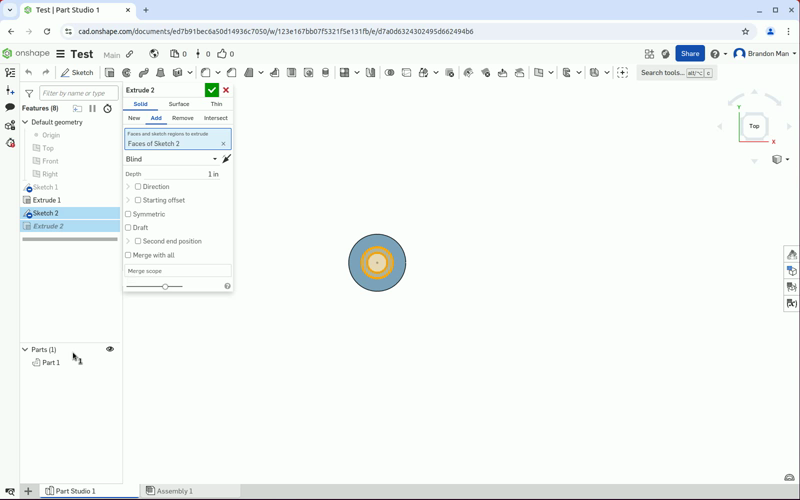
mouse_move(143, 106)
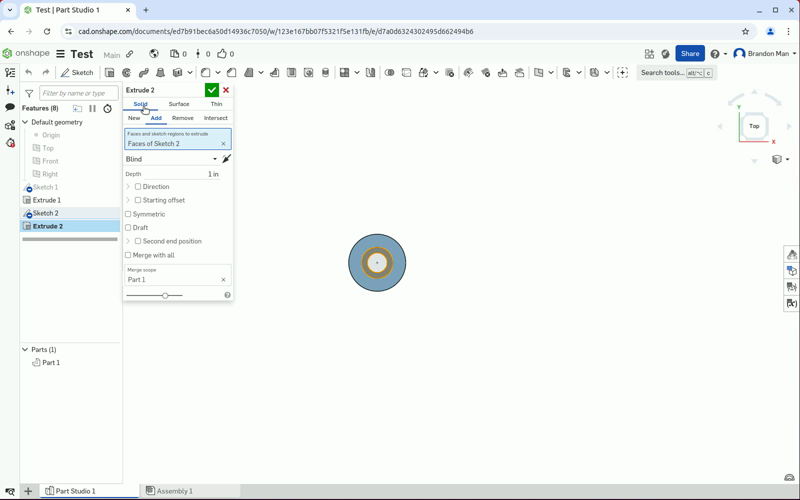
click(143, 106)
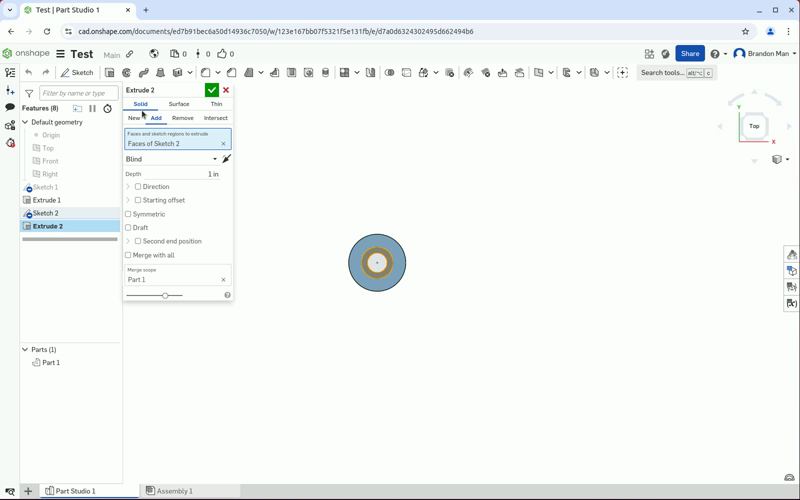
mouse_move(137, 120)
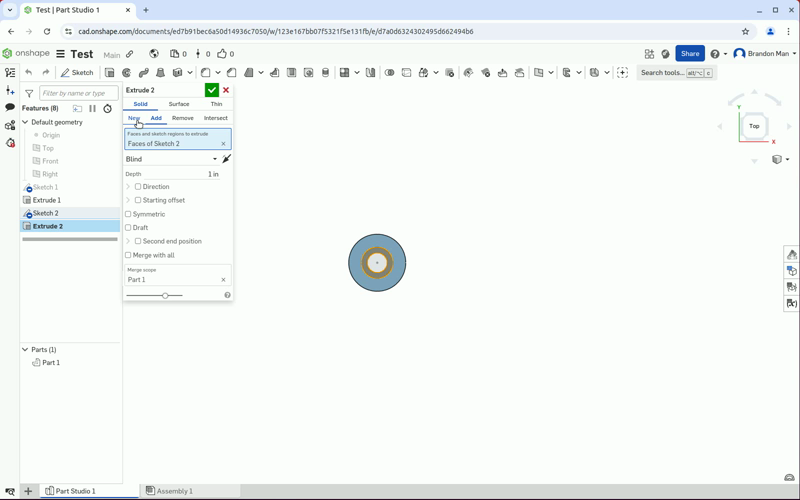
click(137, 120)
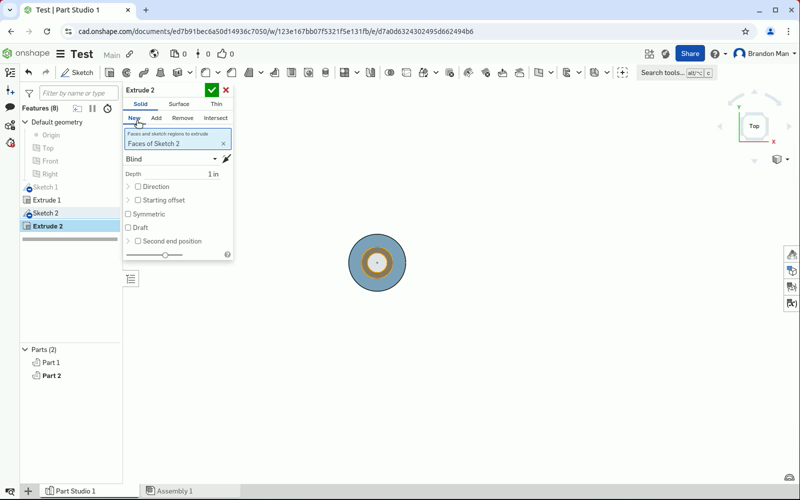
key(tab, 4)
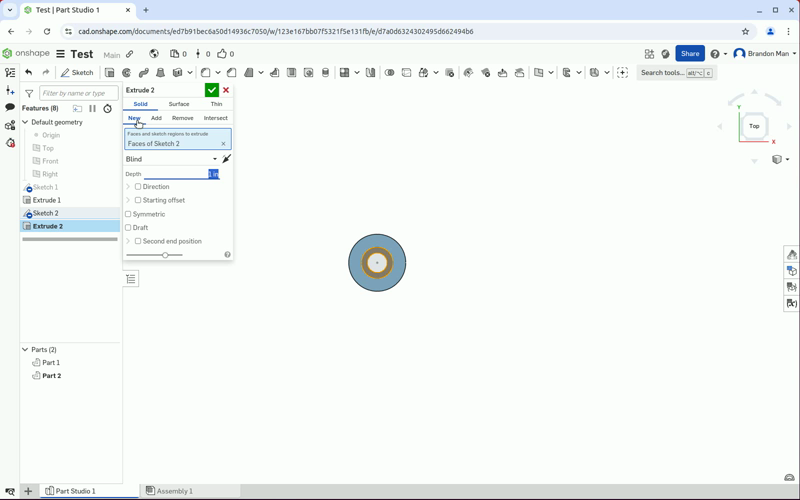
text(0.481)
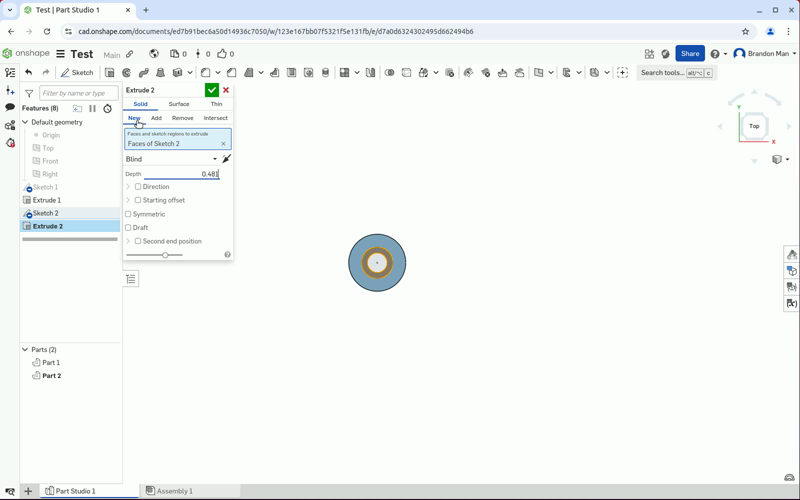
key(enter)
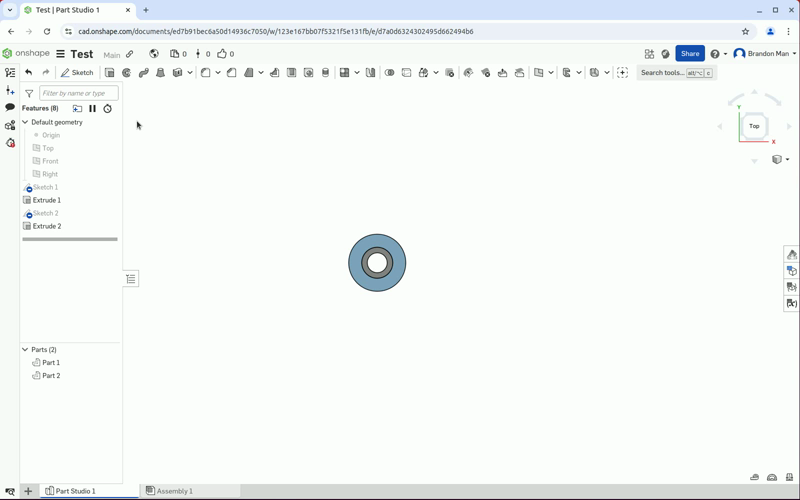
key(shift+h)
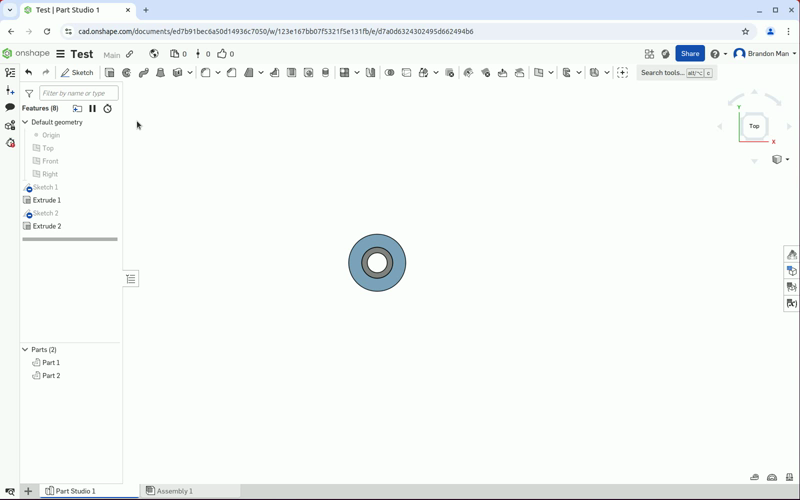
key(shift+h)
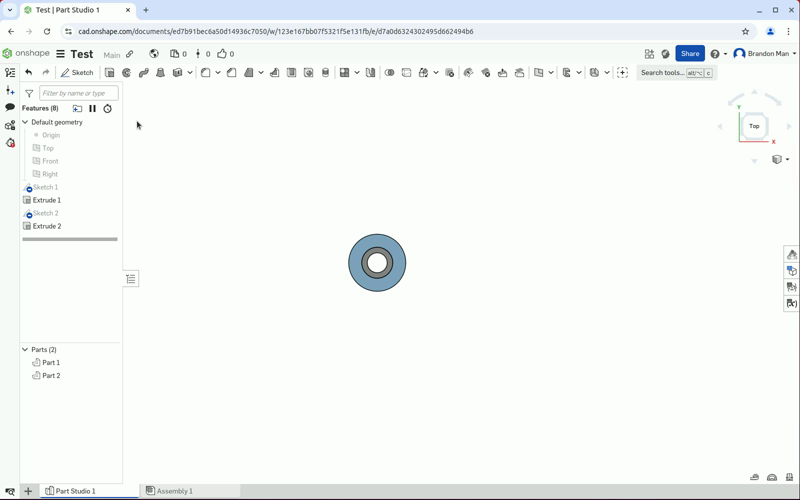
mouse_move(73, 189)
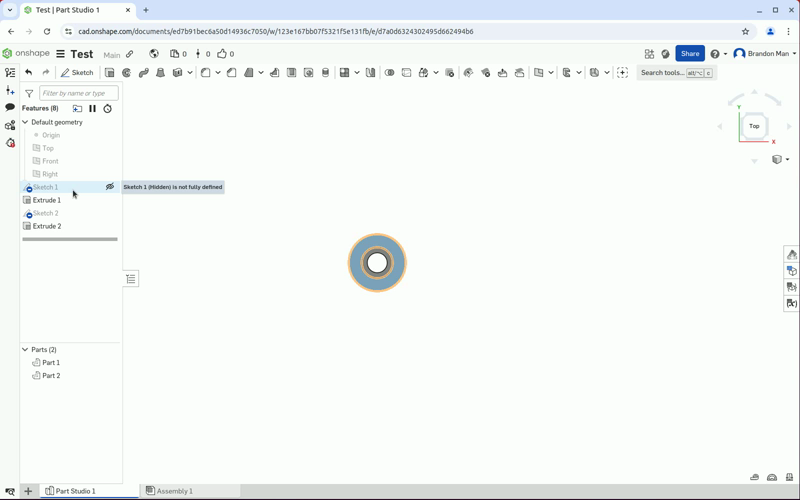
click(73, 189)
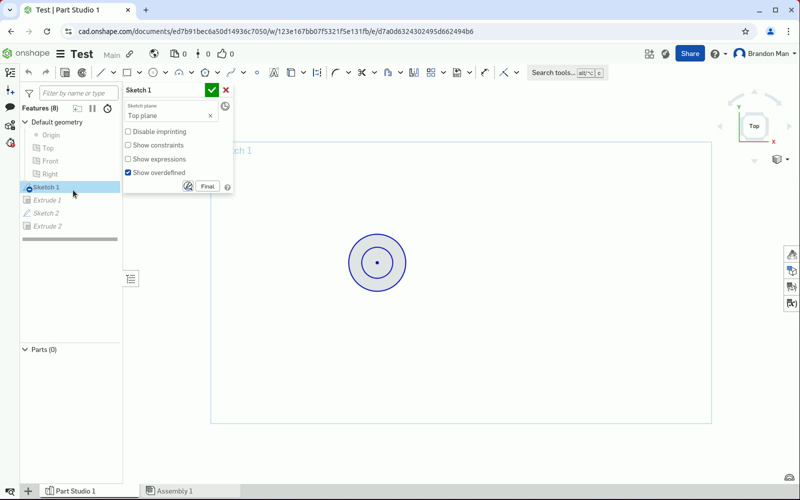
mouse_move(229, 92)
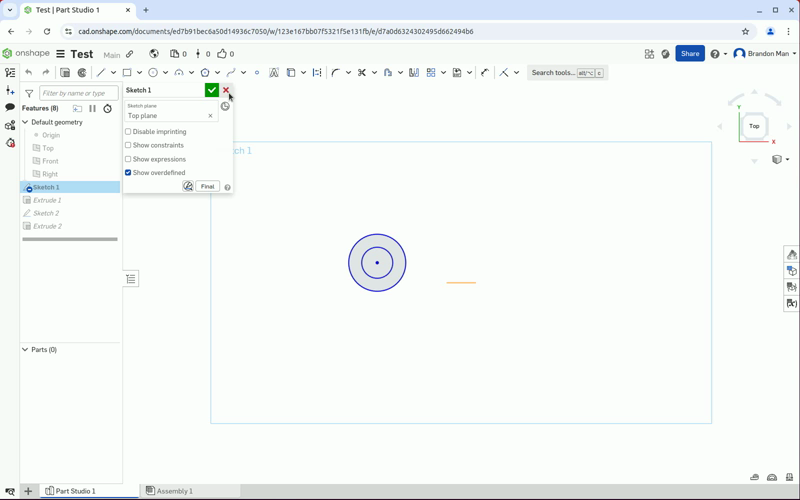
click(229, 92)
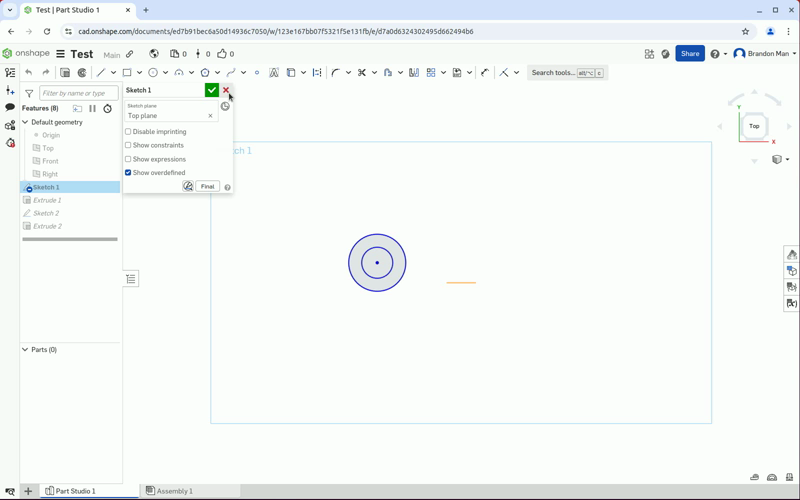
key(shift+s)
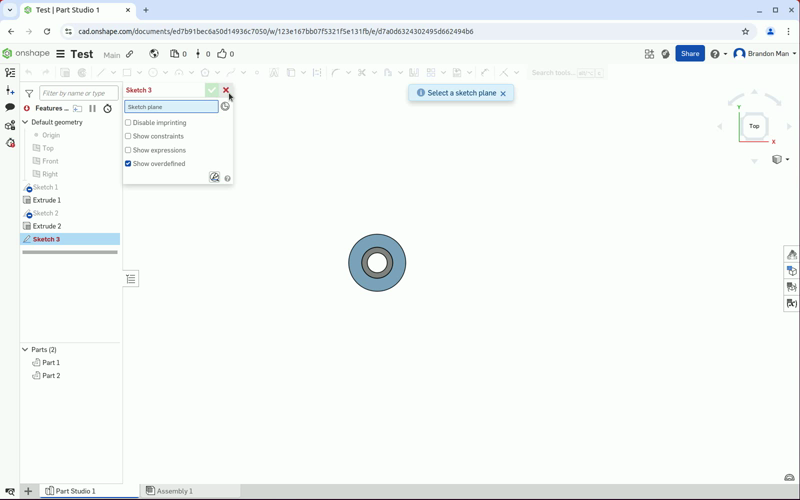
mouse_move(73, 150)
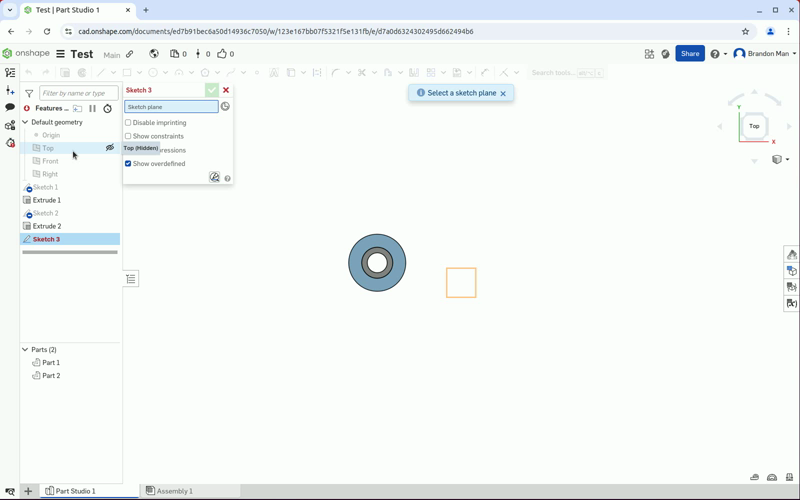
click(73, 150)
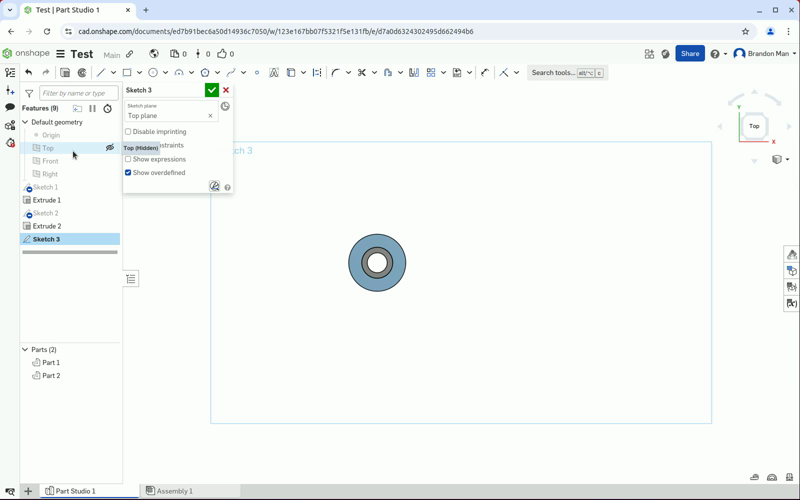
mouse_move(73, 352)
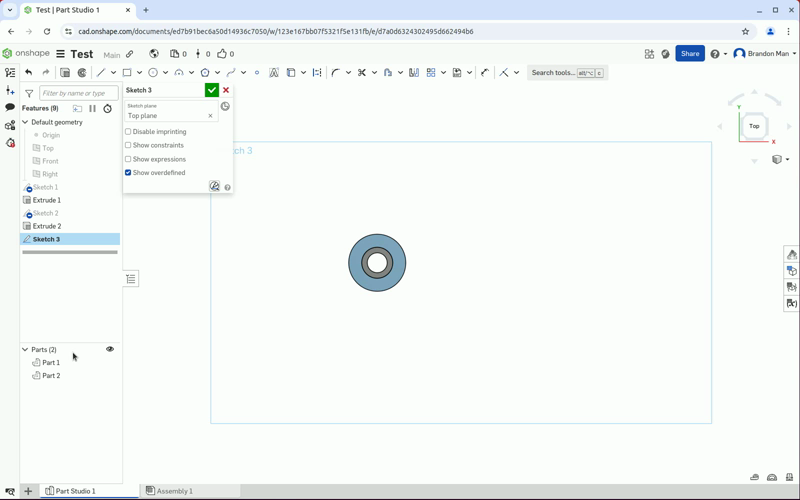
key(y)
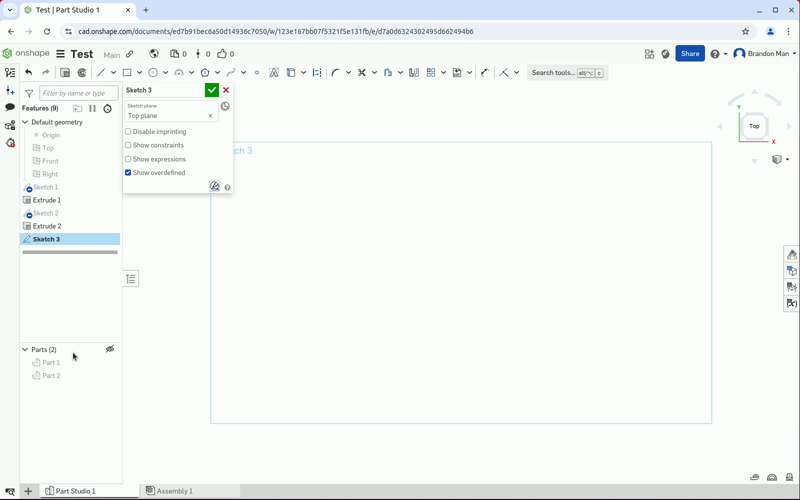
key(c)
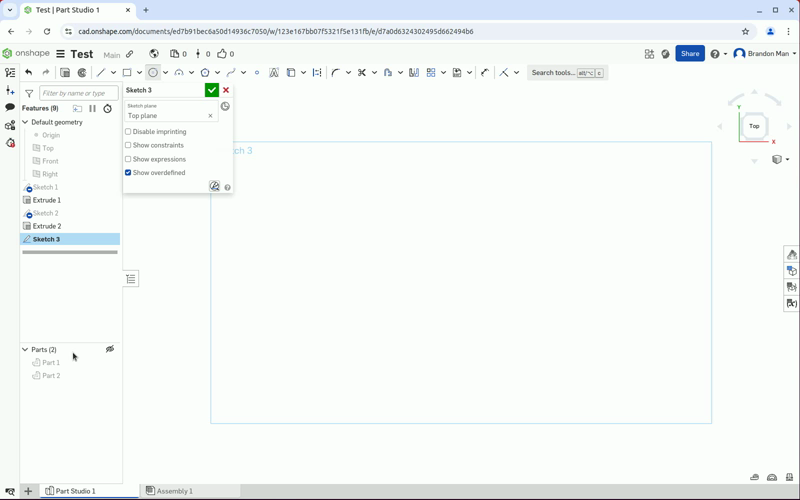
key_down(shift)
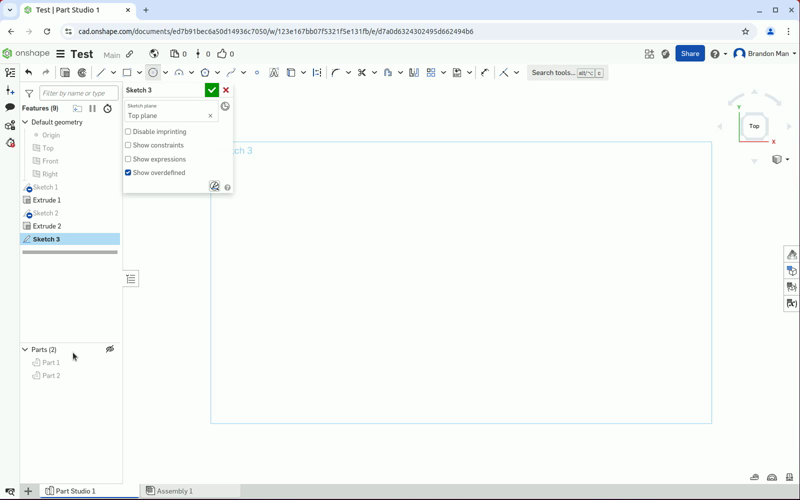
mouse_move(377, 262)
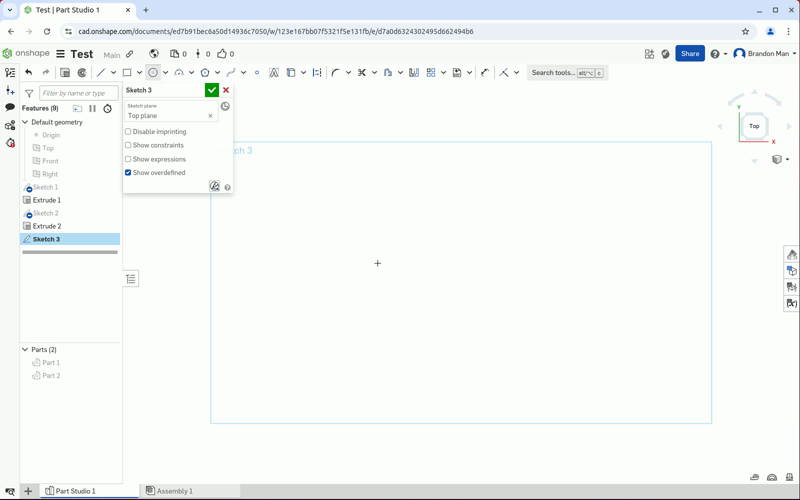
click(377, 262)
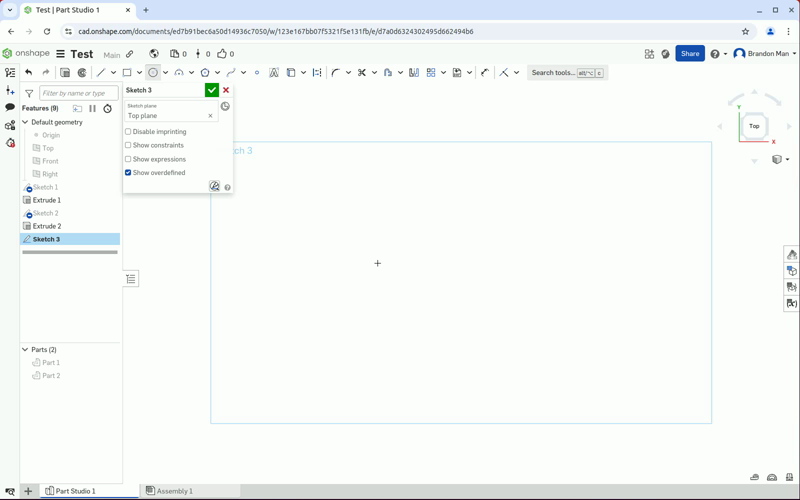
key_up(shift)
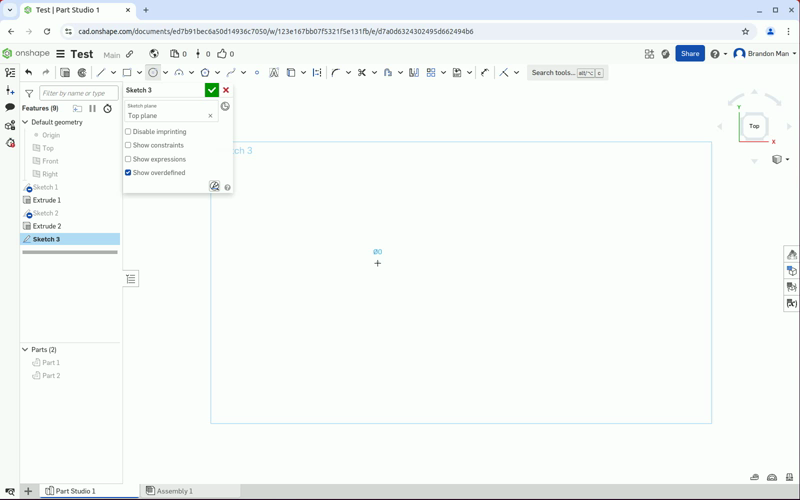
mouse_move(387, 262)
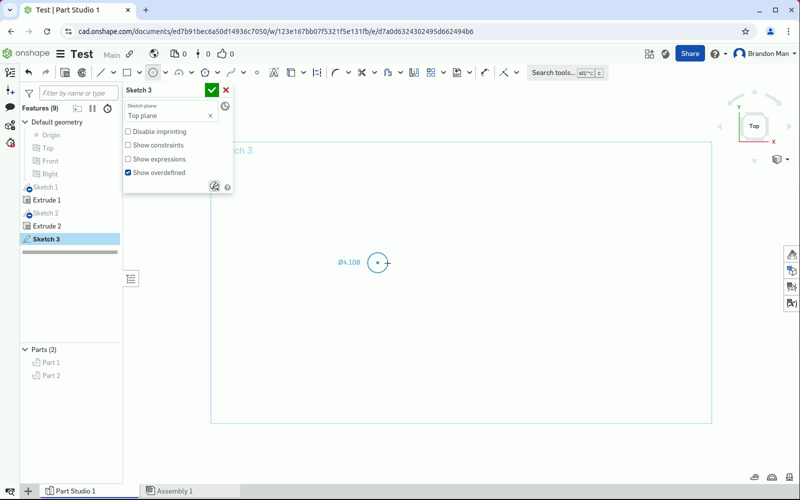
click(387, 262)
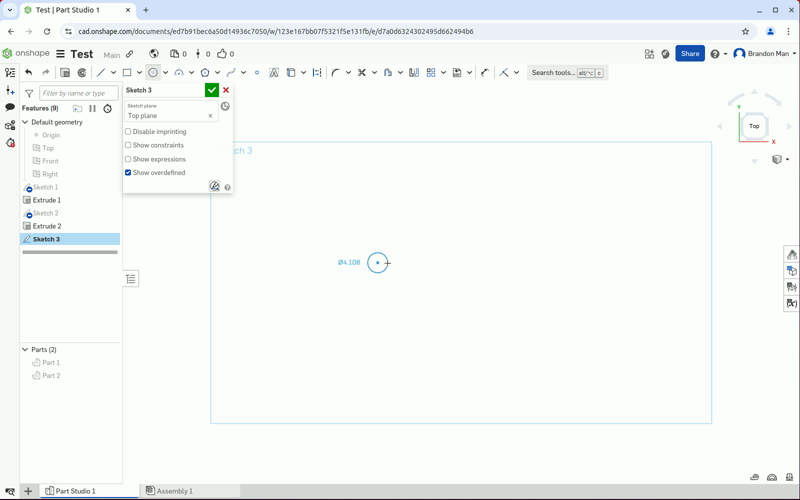
key(esc)
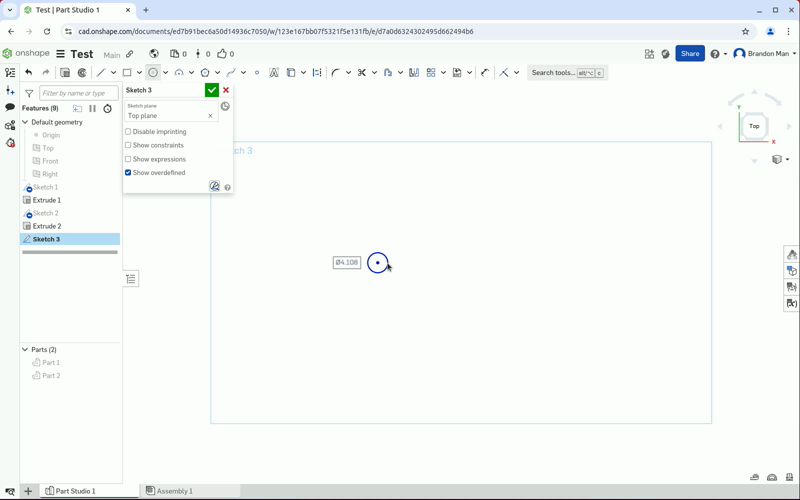
mouse_move(387, 262)
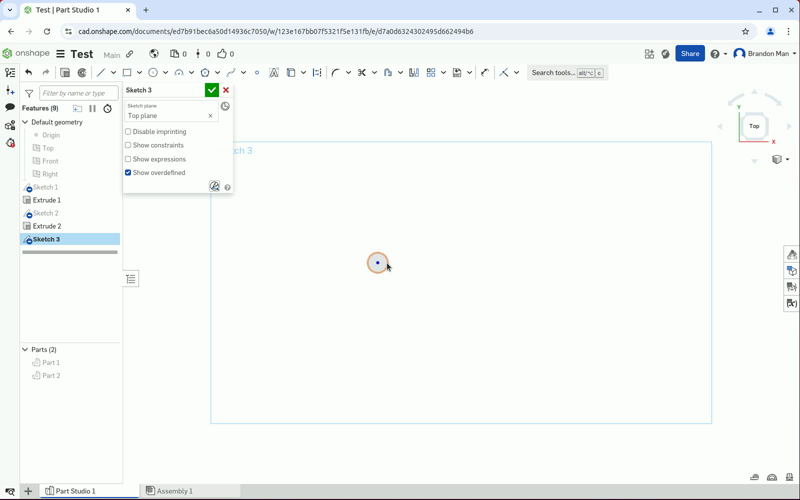
scroll(6)
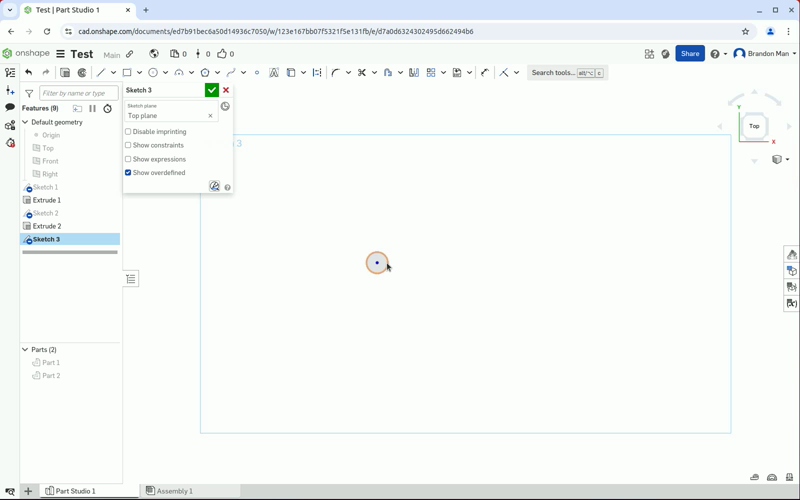
scroll(6)
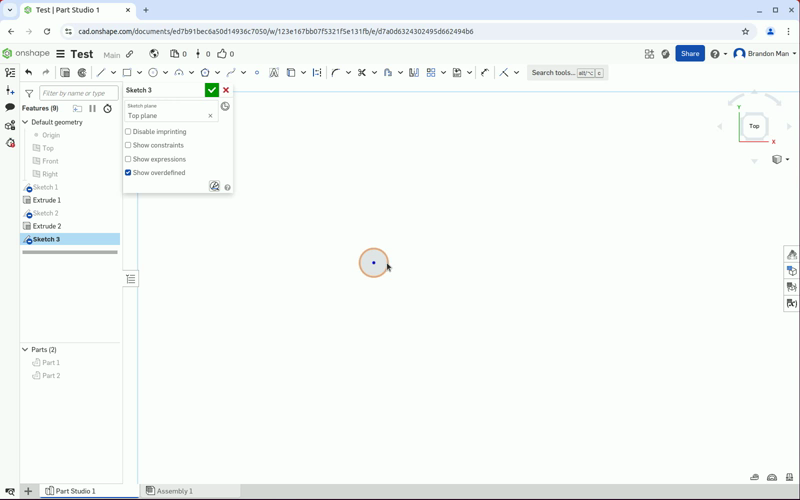
scroll(6)
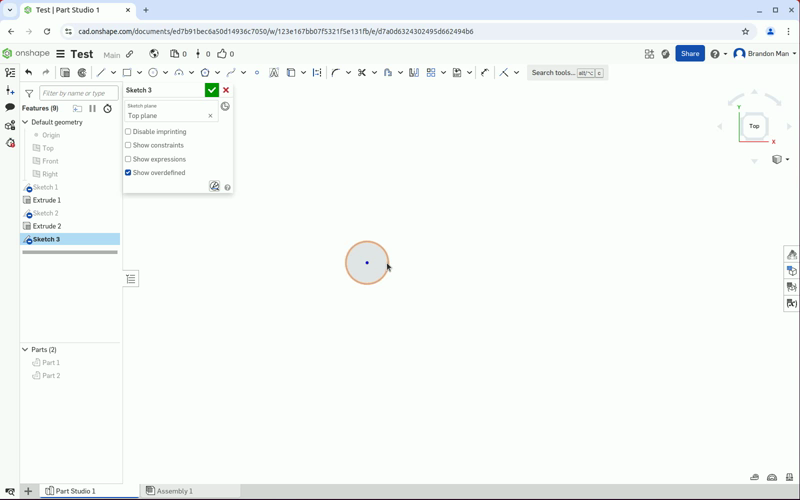
scroll(6)
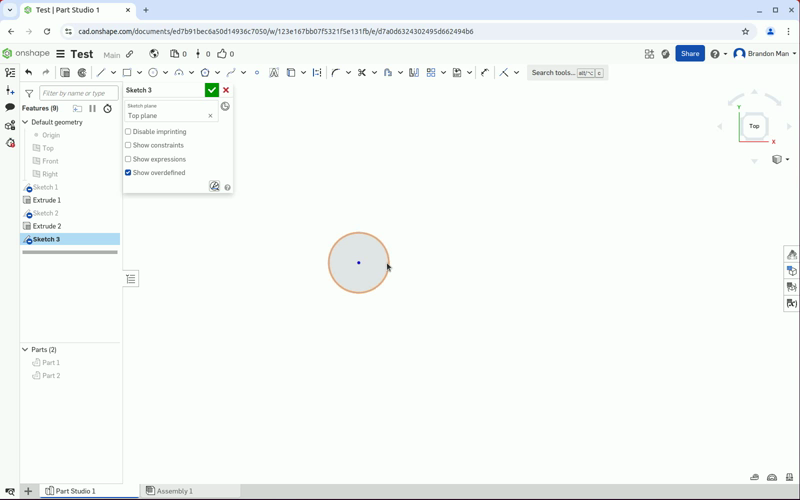
scroll(6)
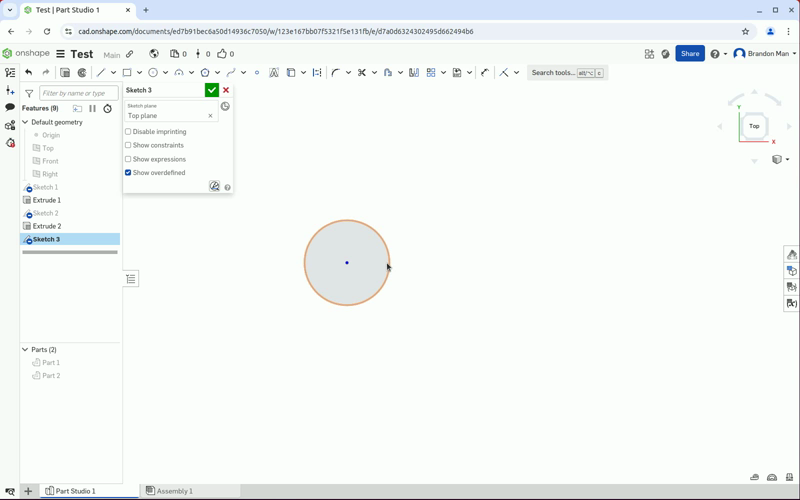
scroll(6)
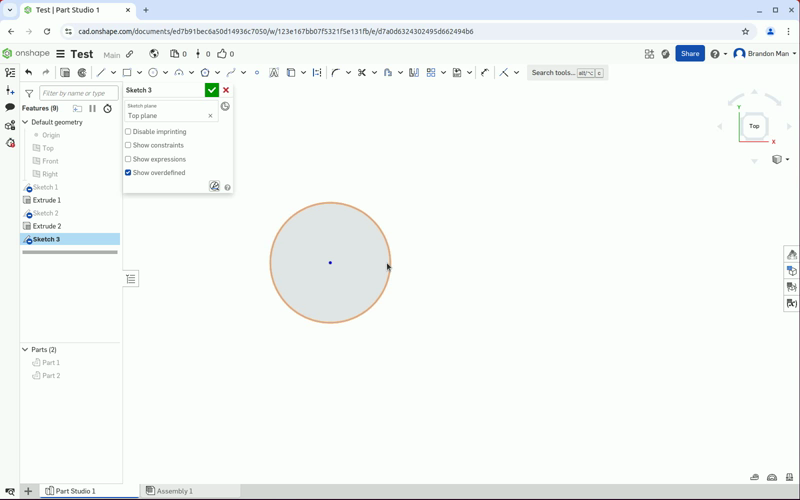
scroll(6)
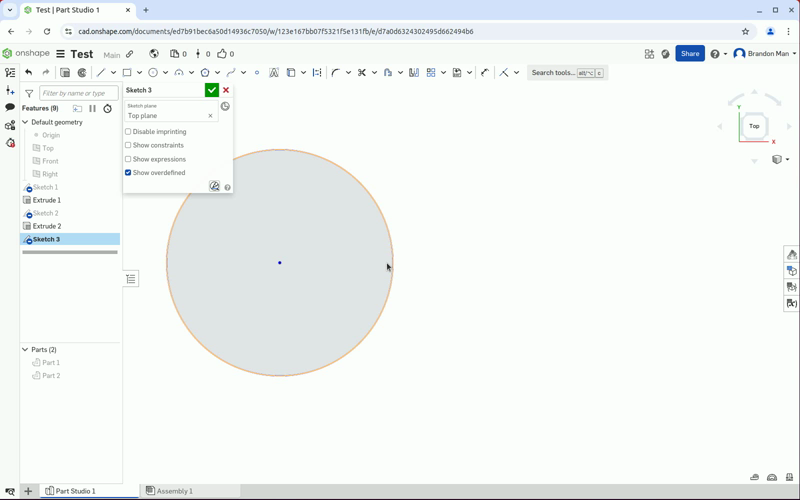
click(387, 262)
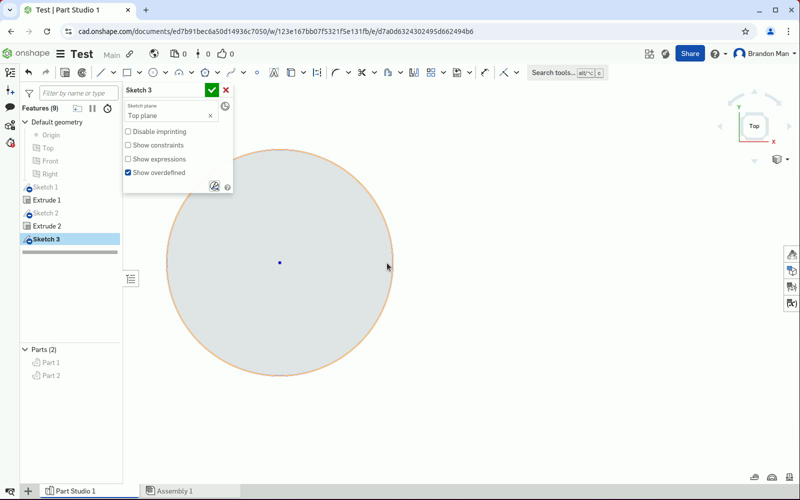
scroll(-6)
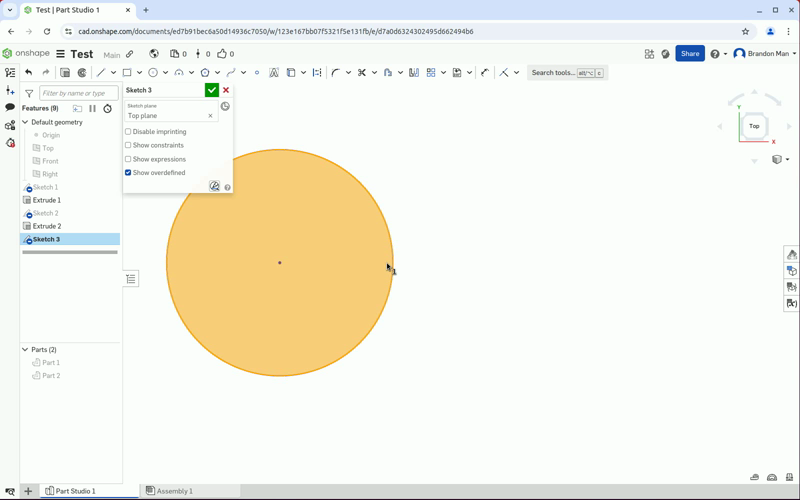
scroll(-6)
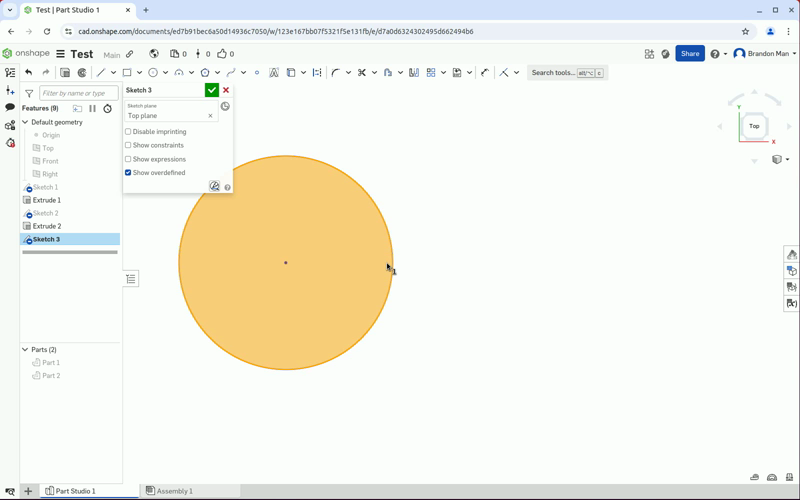
scroll(-6)
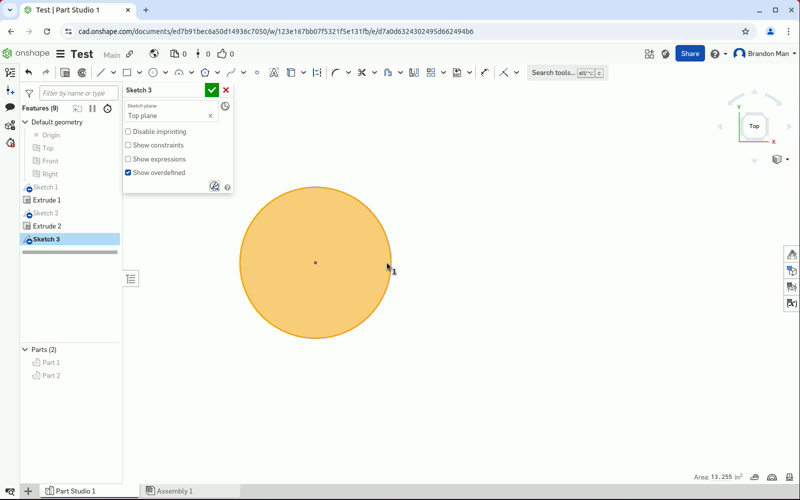
scroll(-6)
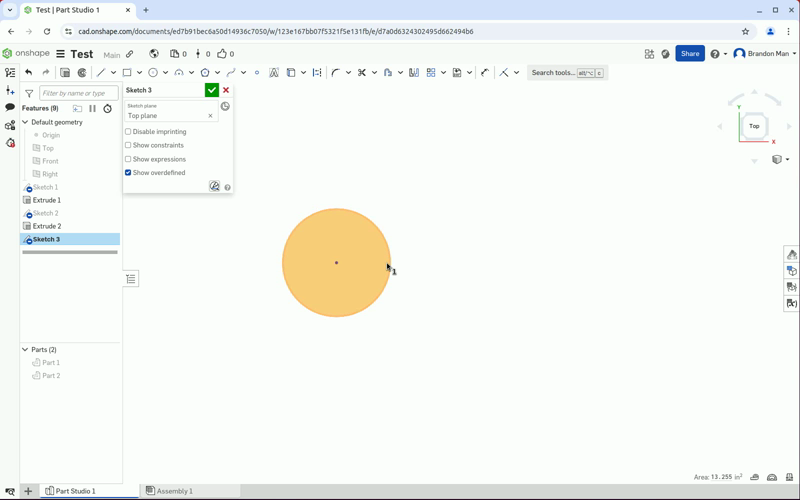
scroll(-6)
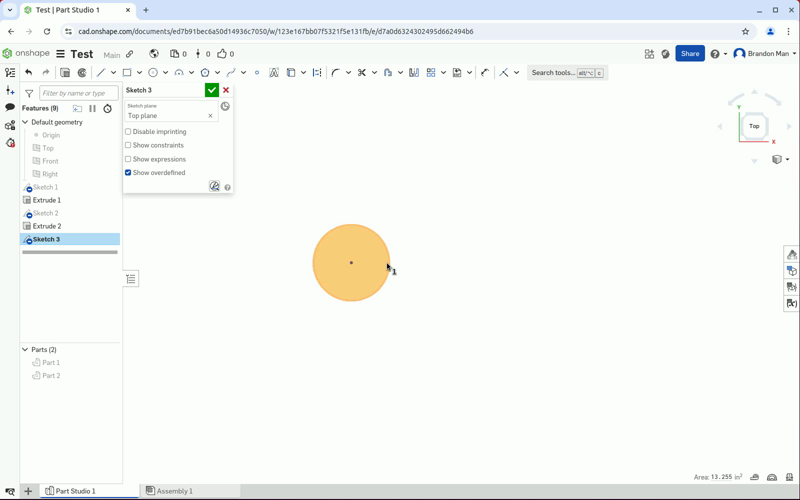
scroll(-6)
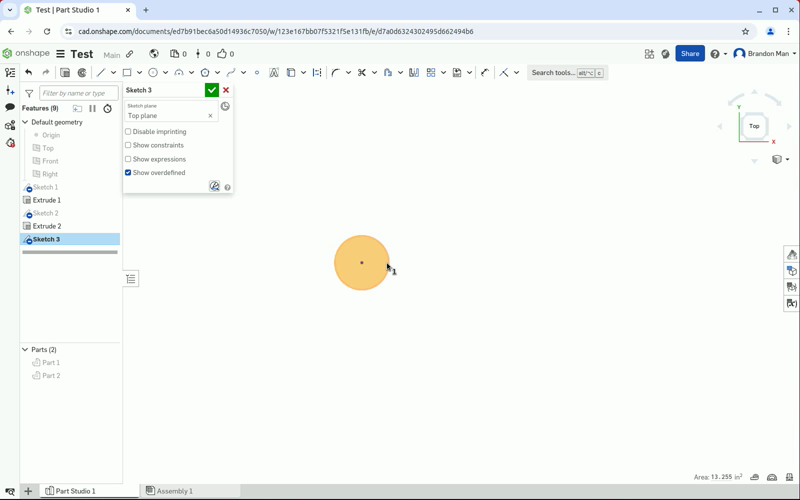
scroll(-6)
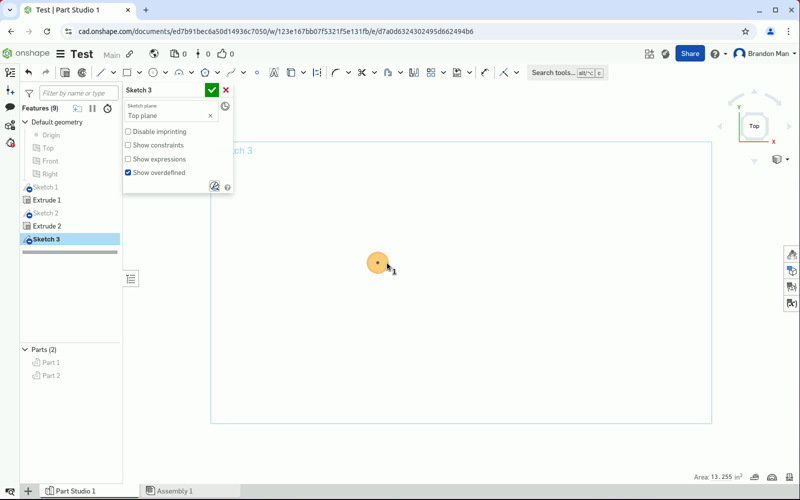
mouse_move(73, 352)
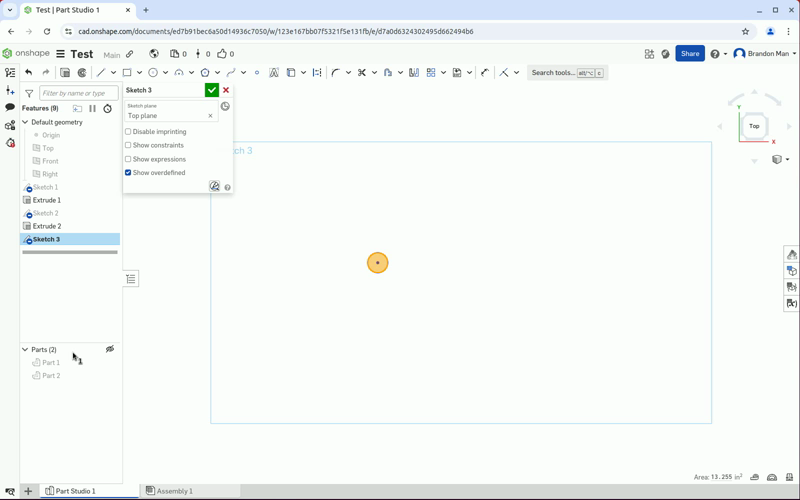
key(shift+y)
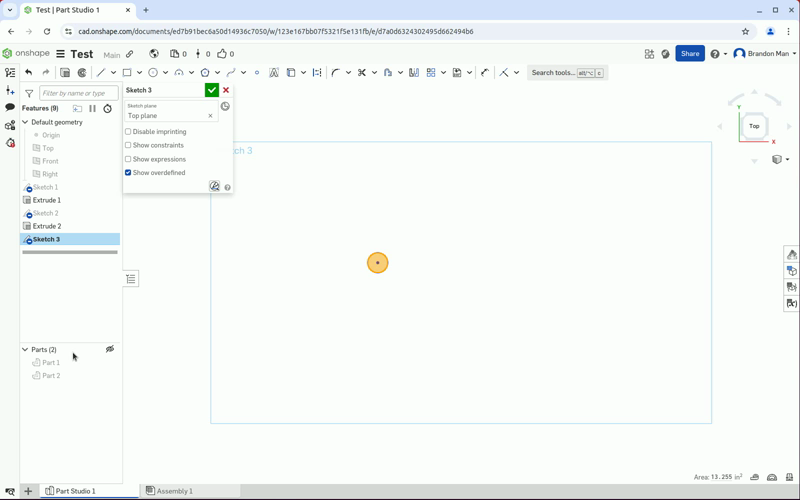
key(shift+e)
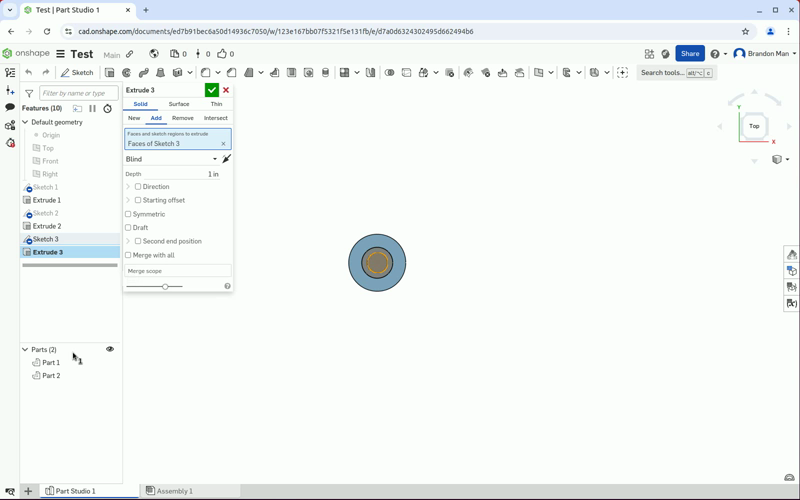
mouse_move(143, 106)
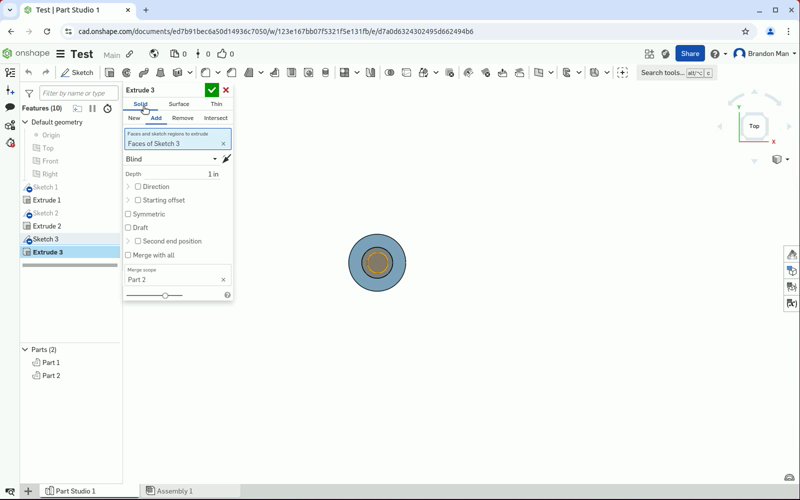
click(143, 106)
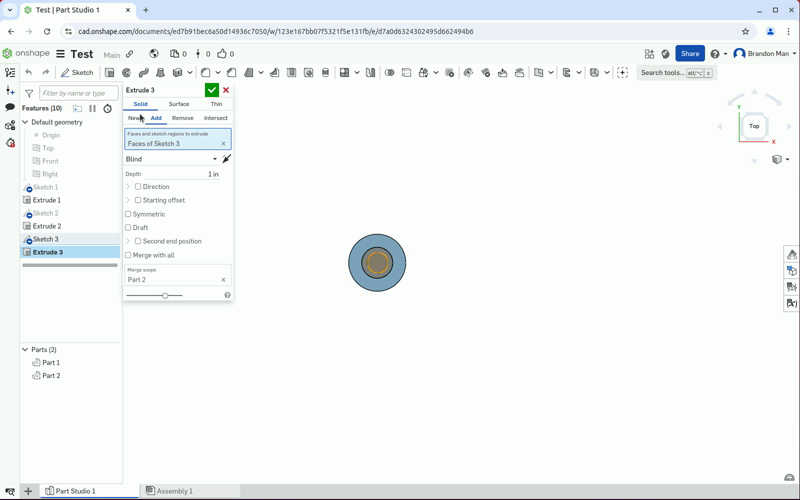
mouse_move(137, 120)
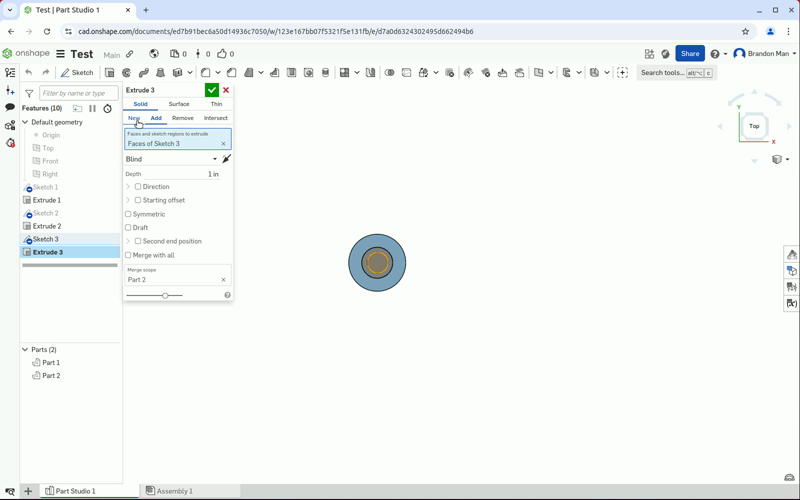
click(137, 120)
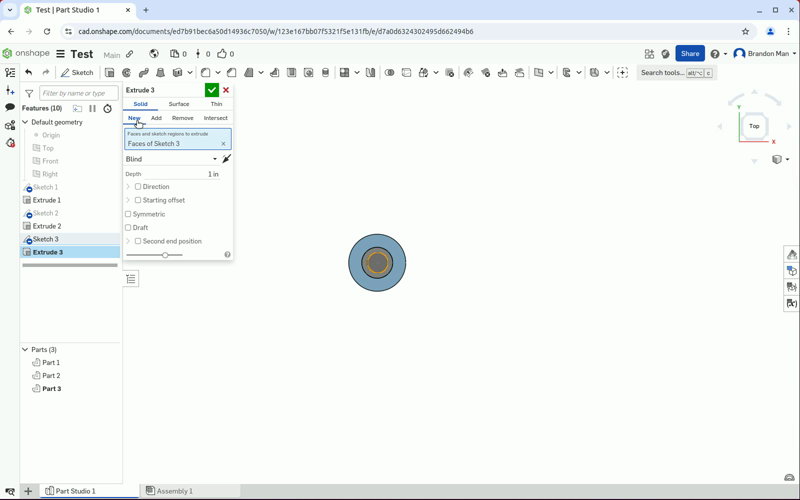
key(tab, 4)
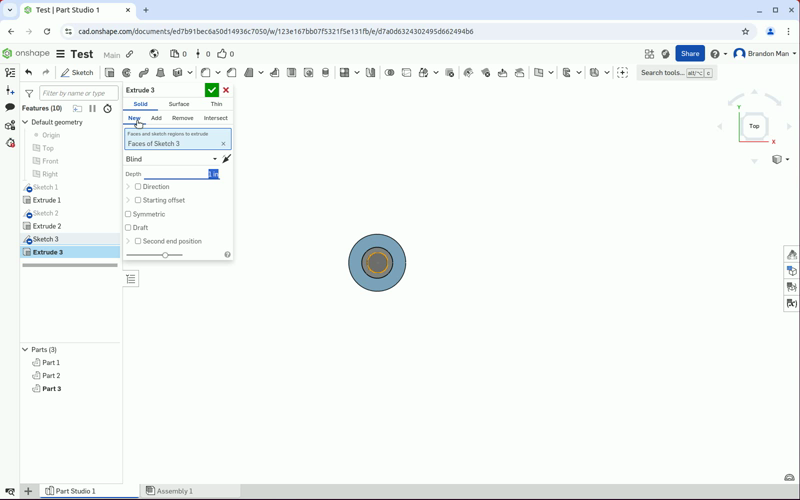
text(0.481)
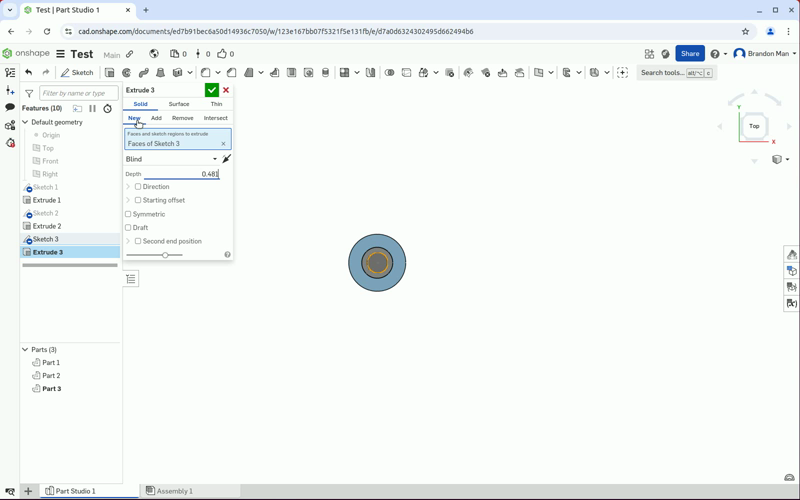
key(enter)
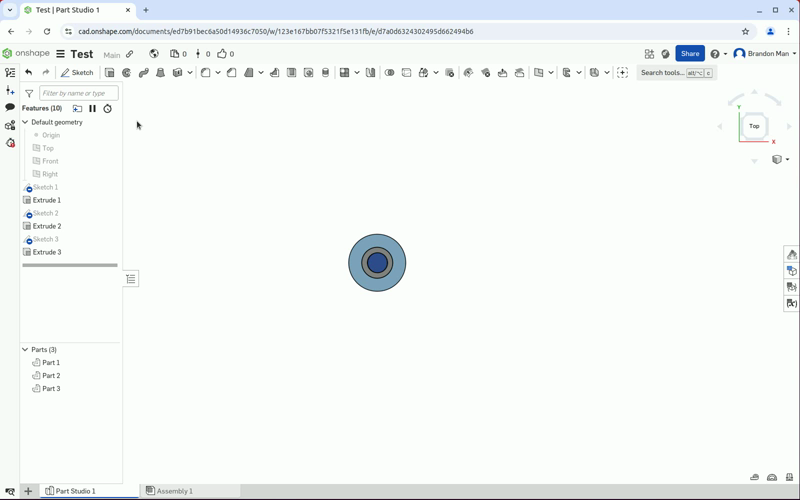
key(shift+h)
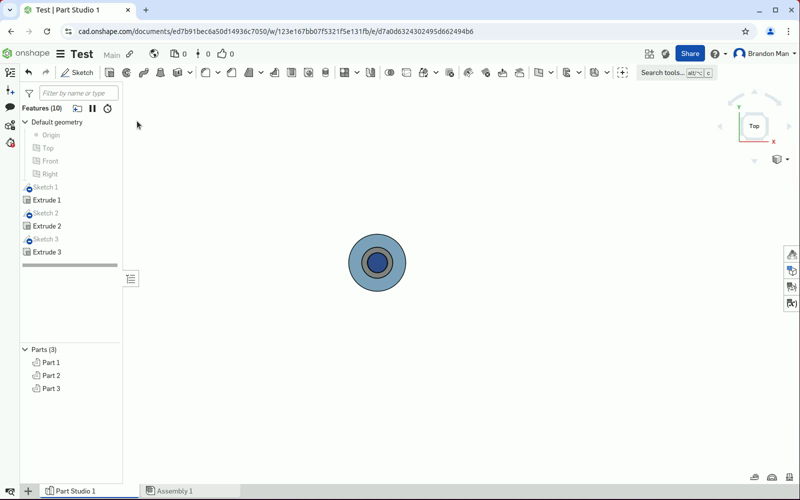
key(shift+h)
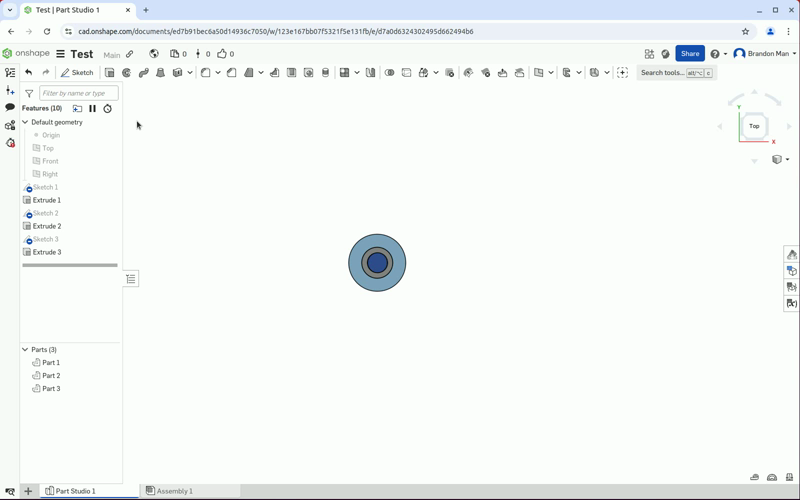
mouse_move(73, 189)
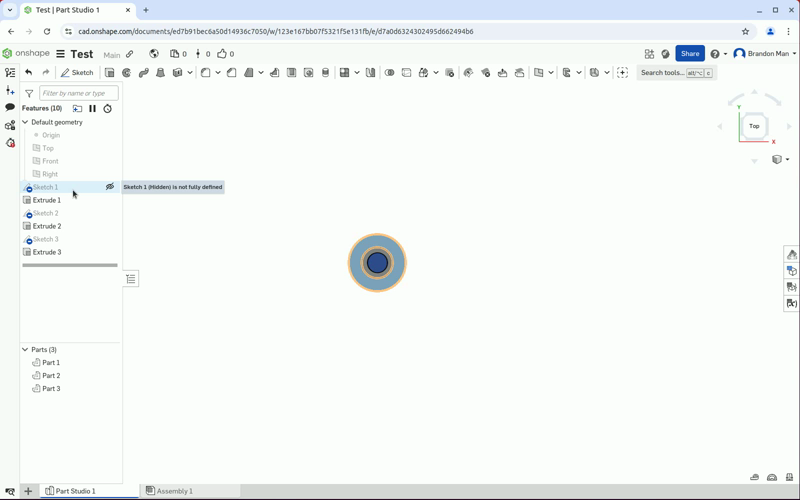
click(73, 189)
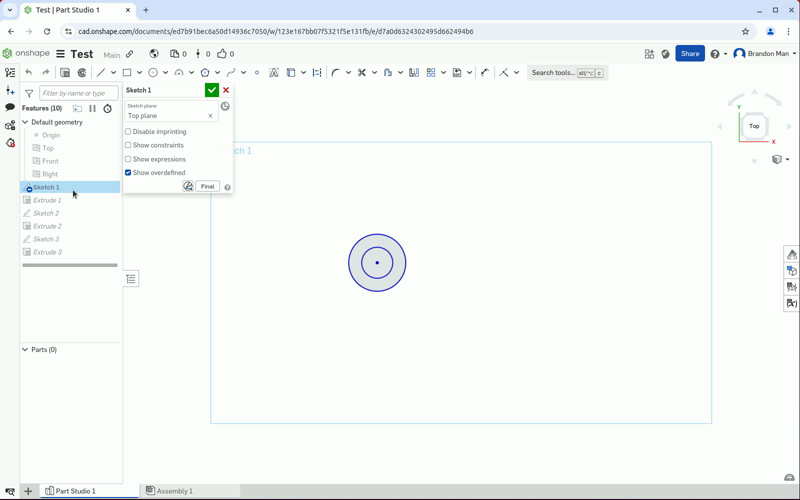
mouse_move(229, 92)
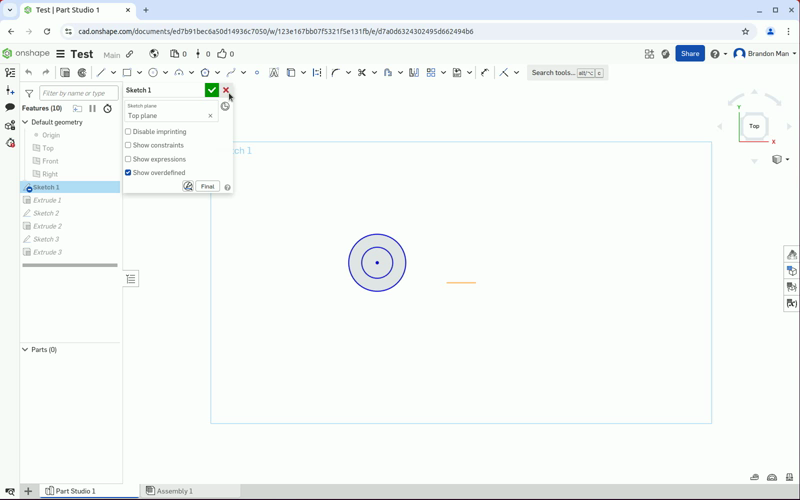
click(229, 92)
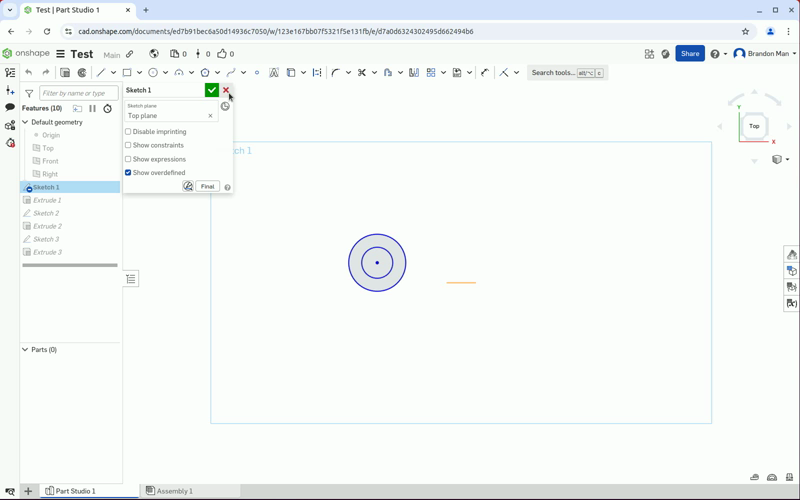
key(shift+s)
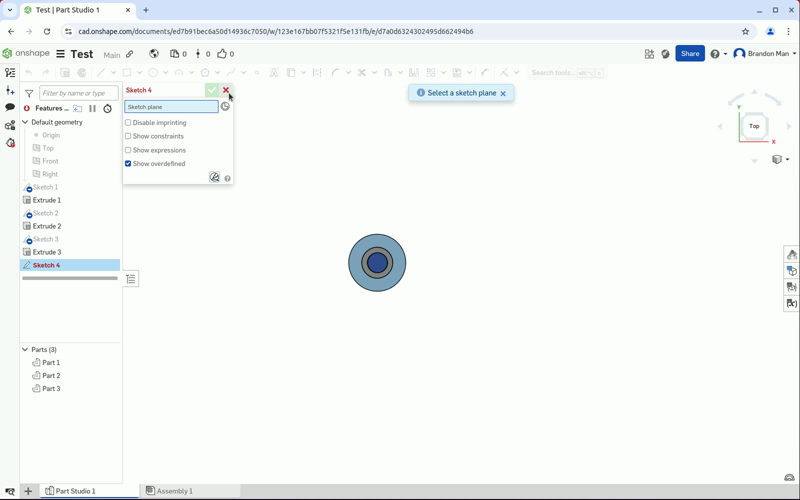
mouse_move(73, 150)
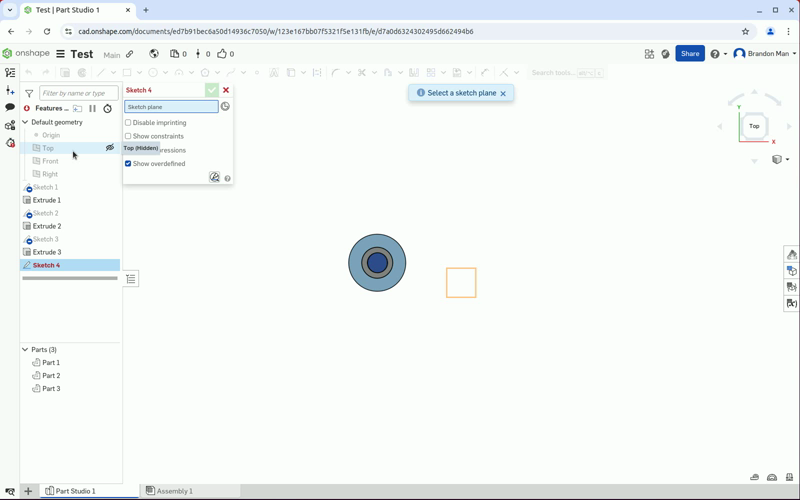
click(73, 150)
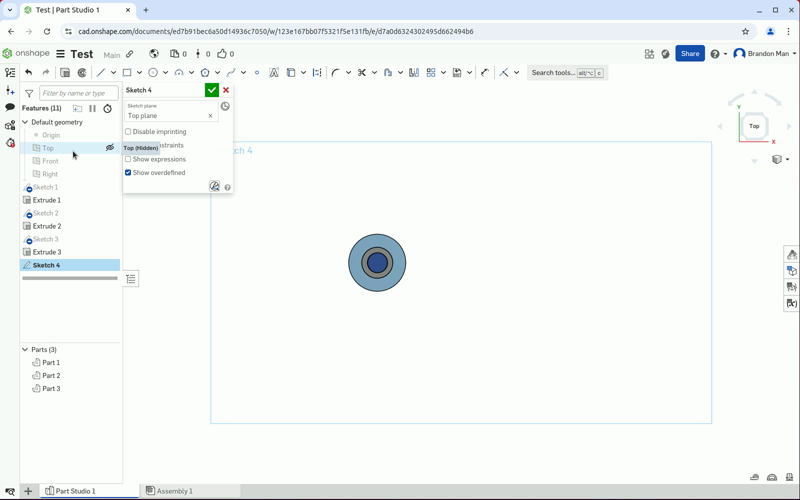
mouse_move(73, 352)
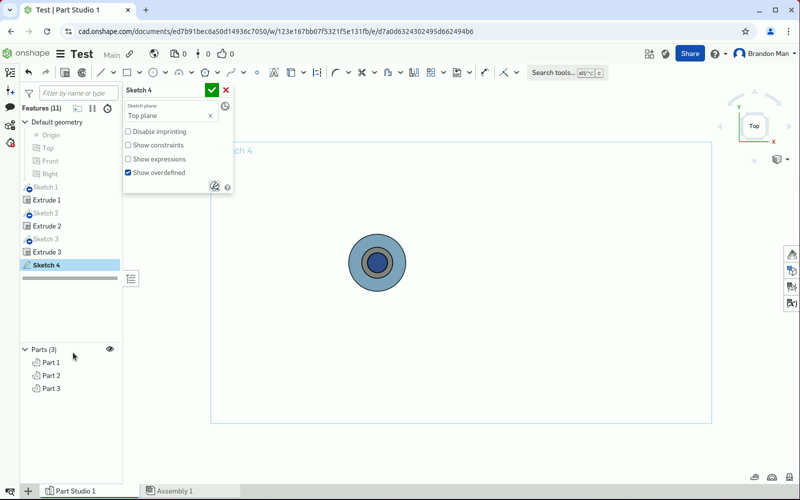
key(y)
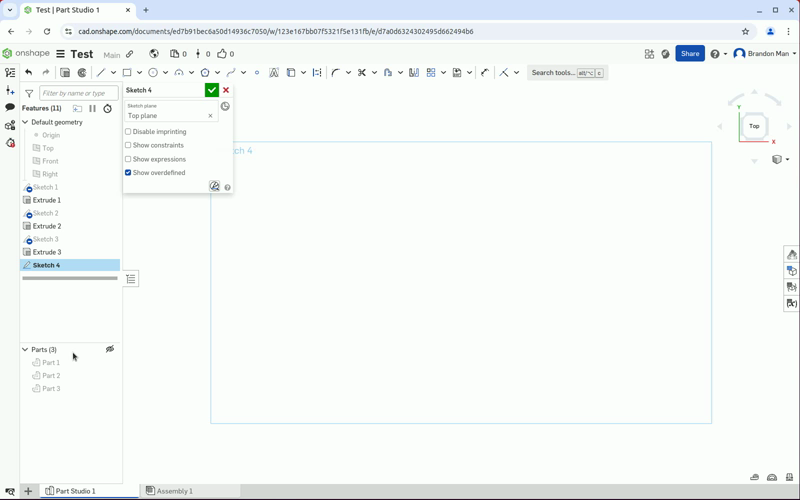
key(c)
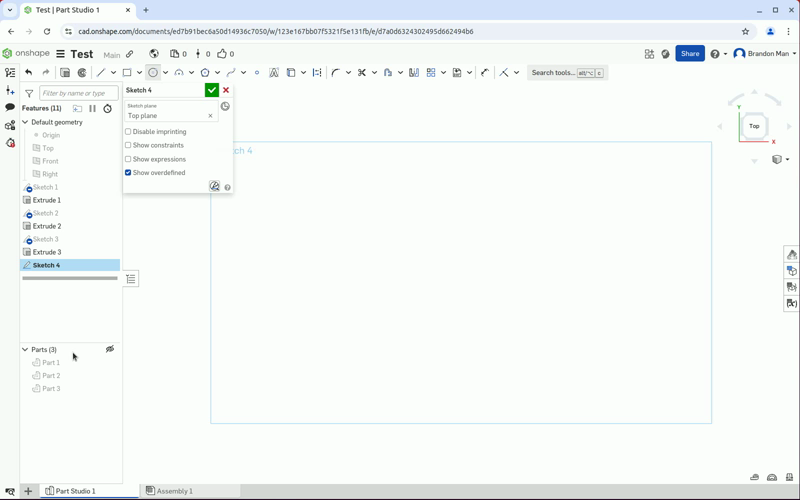
key_down(shift)
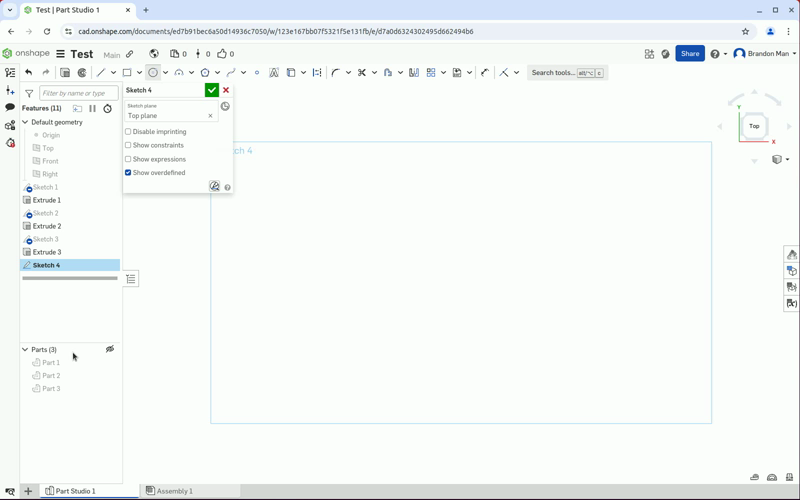
mouse_move(444, 232)
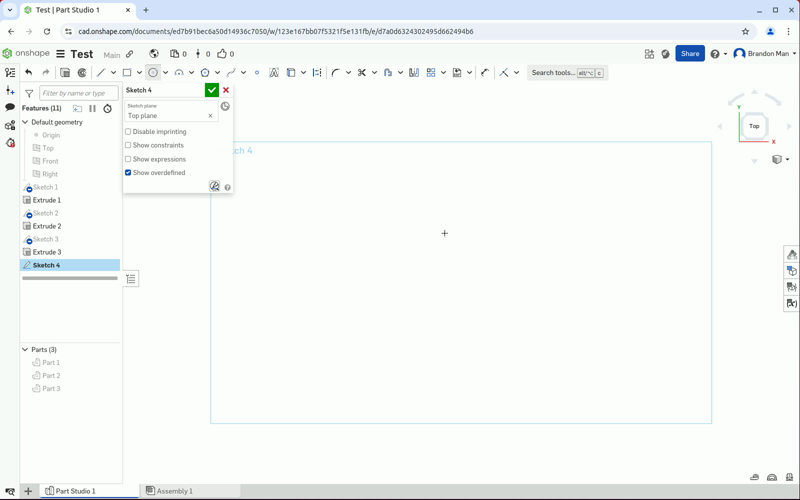
click(444, 232)
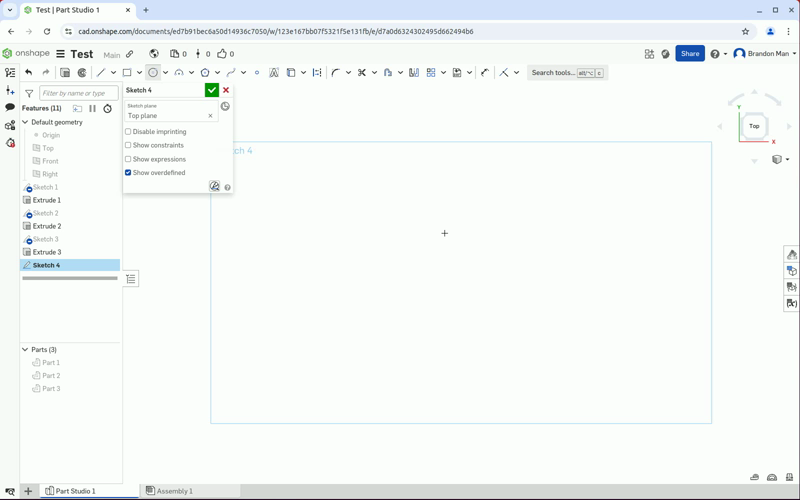
key_up(shift)
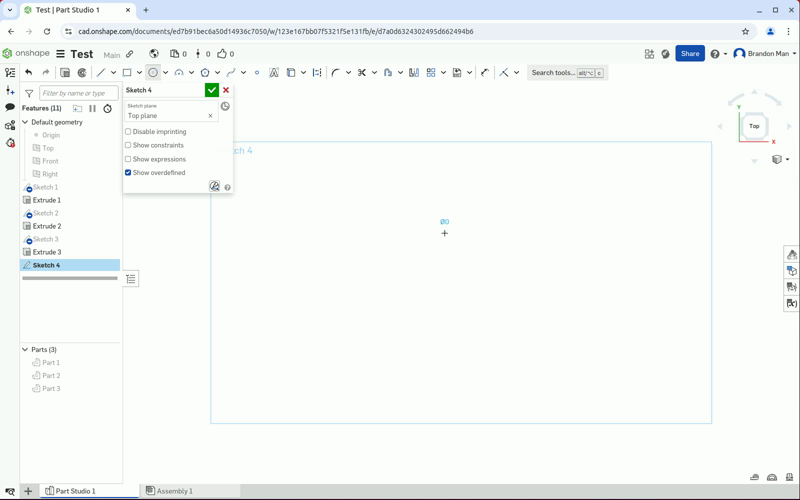
mouse_move(473, 232)
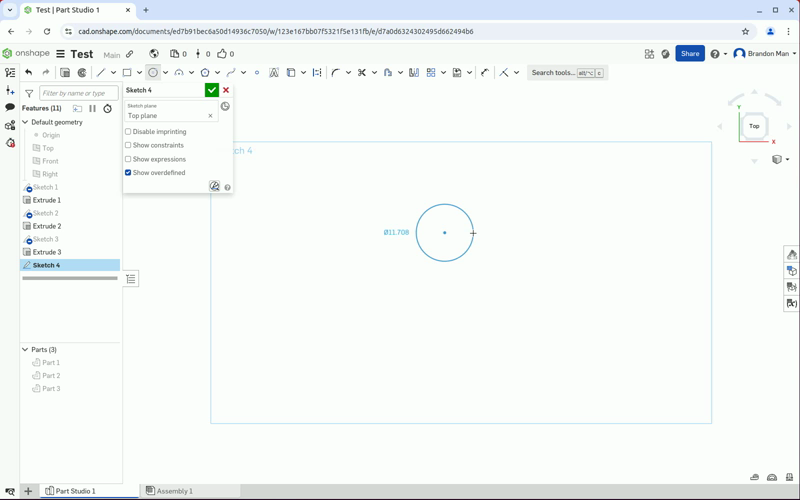
click(473, 232)
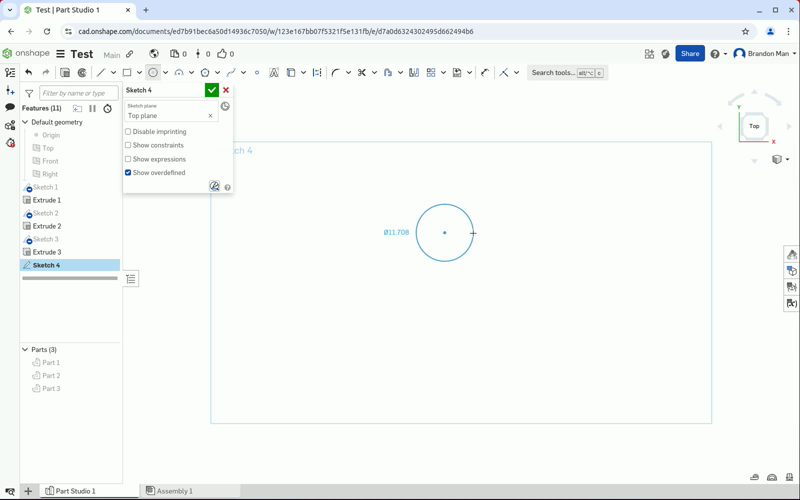
key(esc)
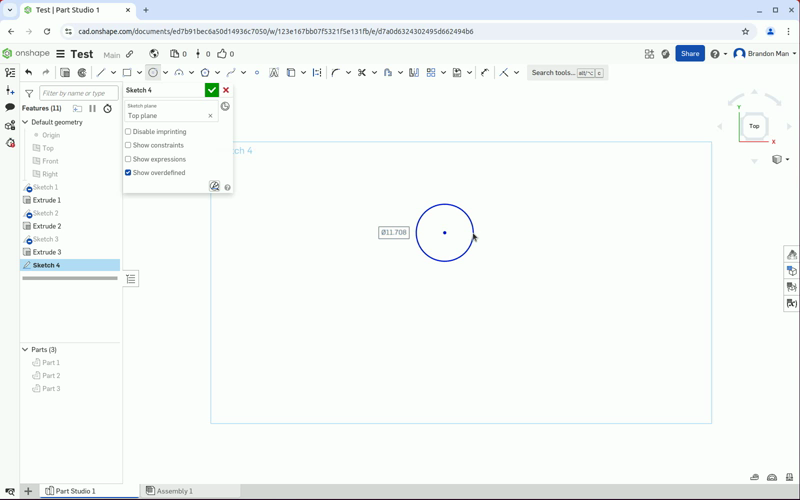
key(c)
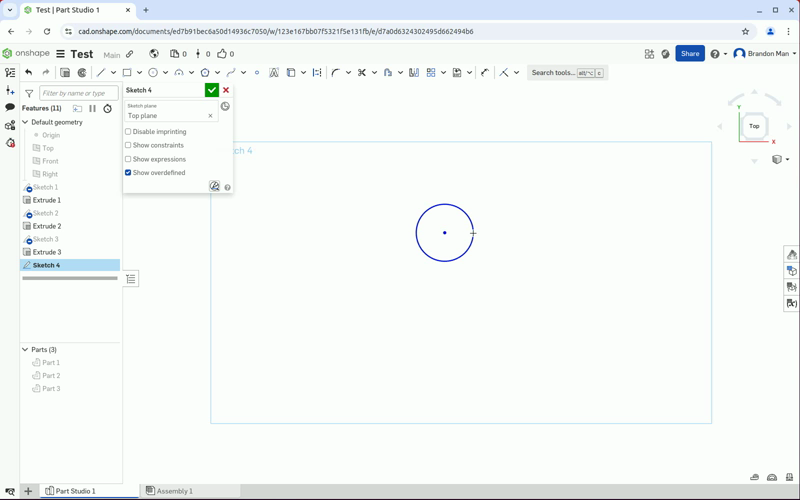
key_down(shift)
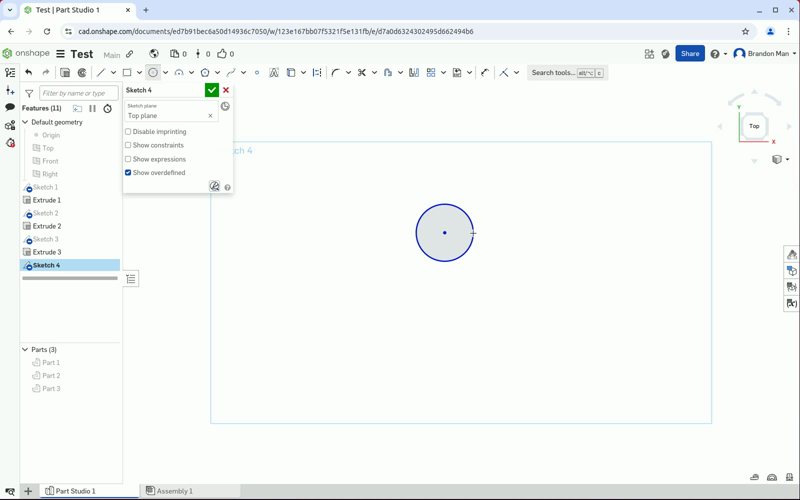
mouse_move(444, 232)
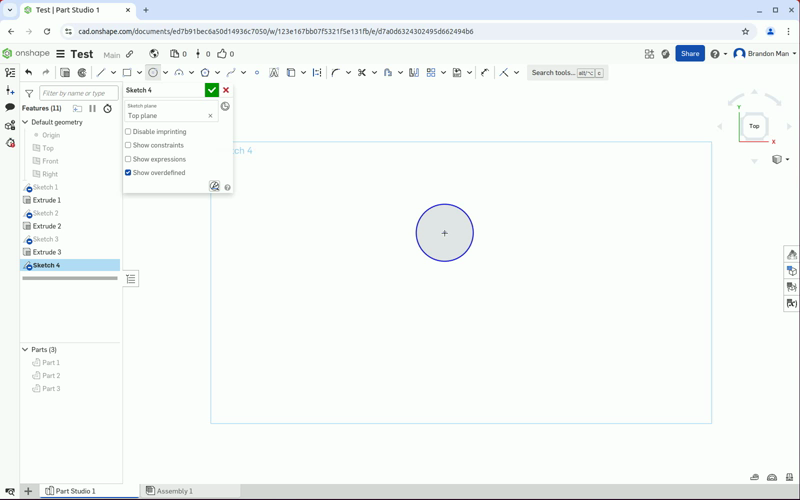
click(444, 232)
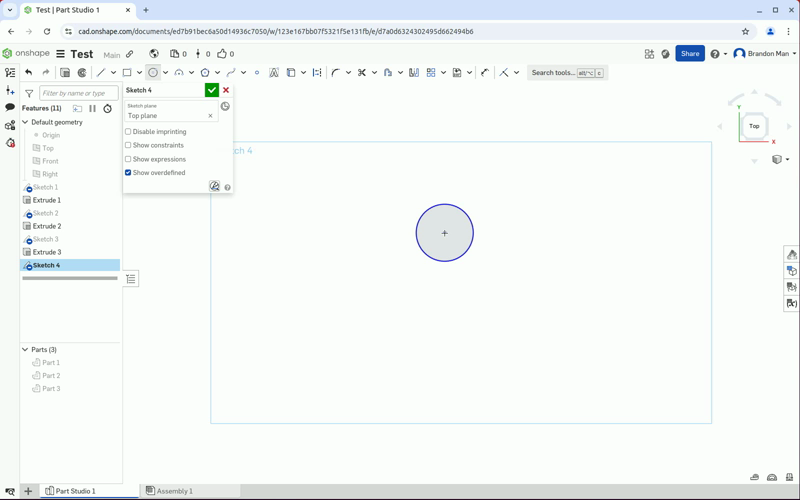
key_up(shift)
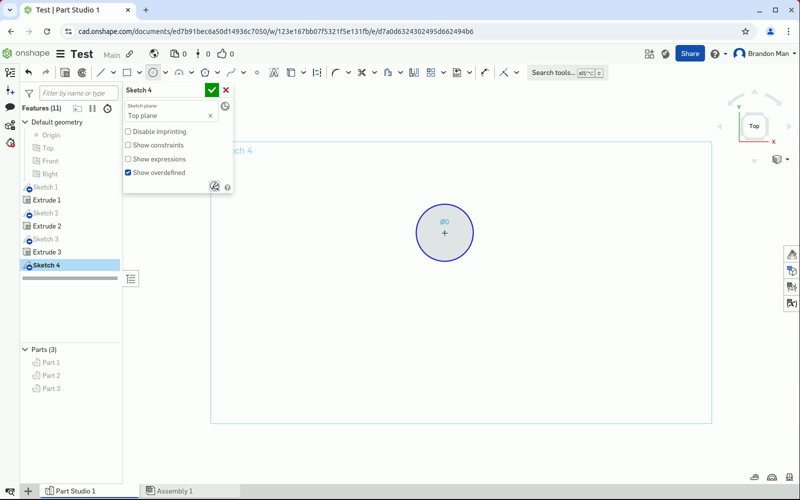
mouse_move(460, 232)
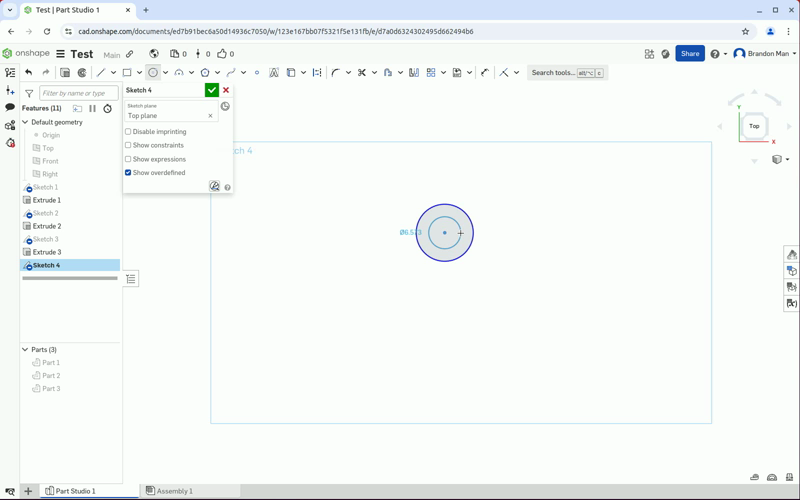
click(460, 232)
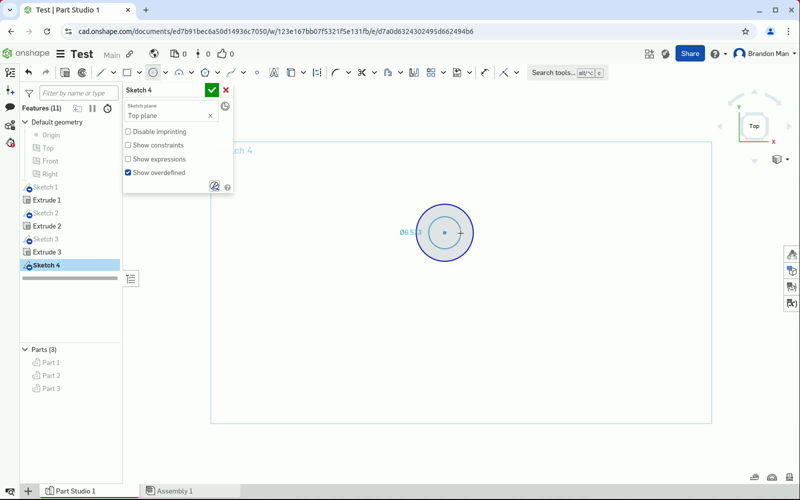
key(esc)
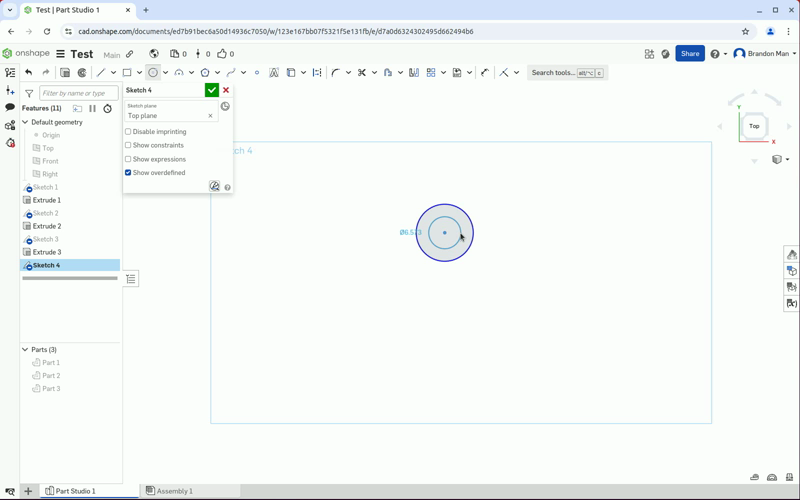
mouse_move(418, 238)
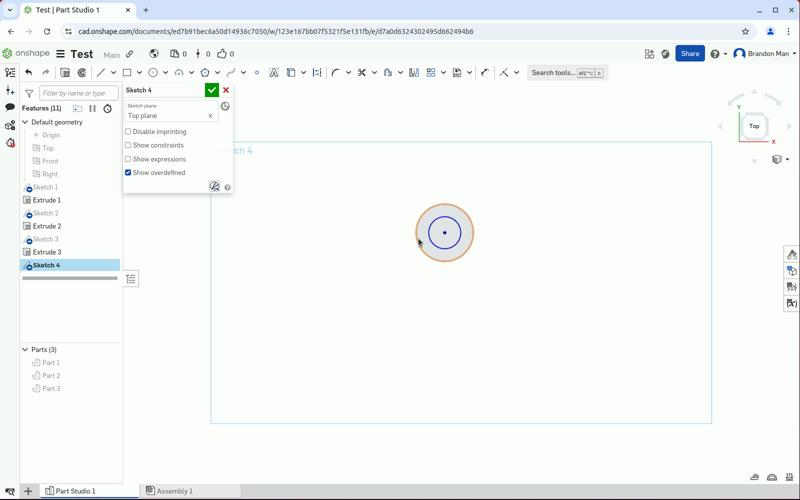
scroll(6)
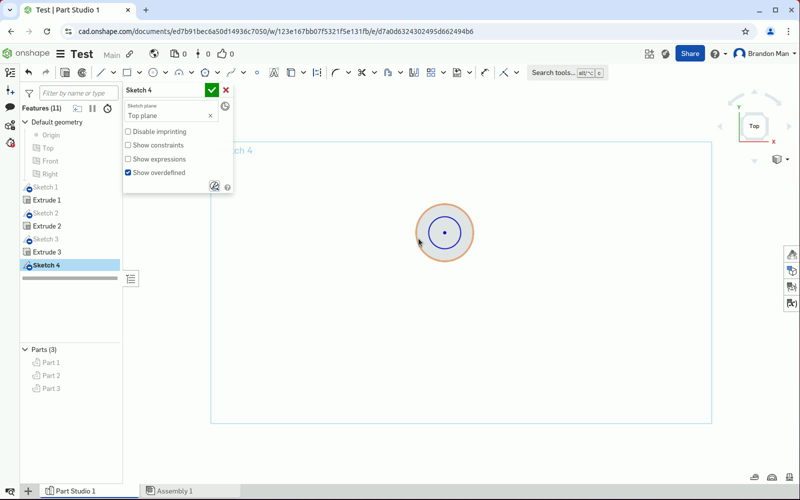
scroll(6)
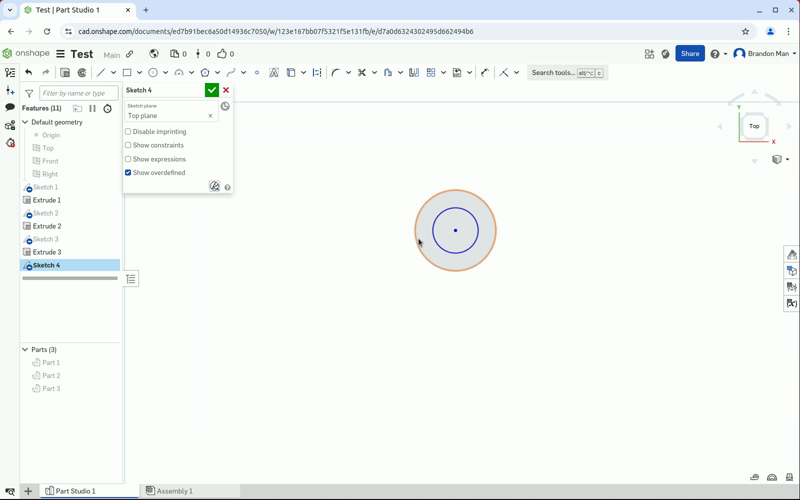
scroll(6)
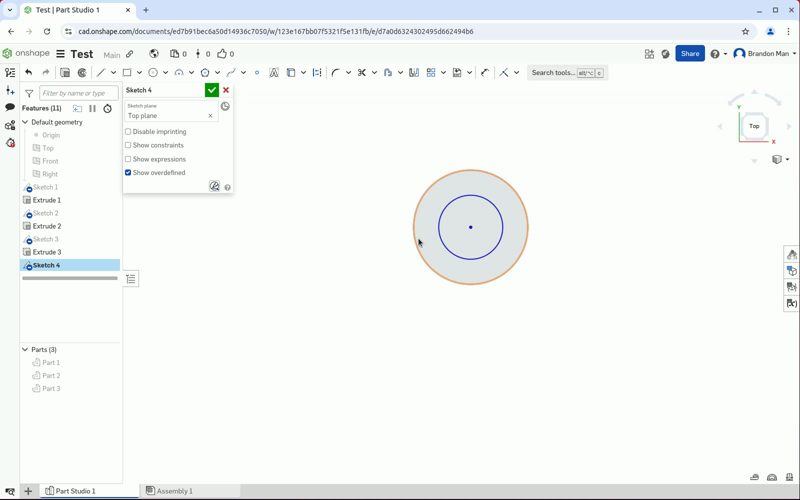
scroll(6)
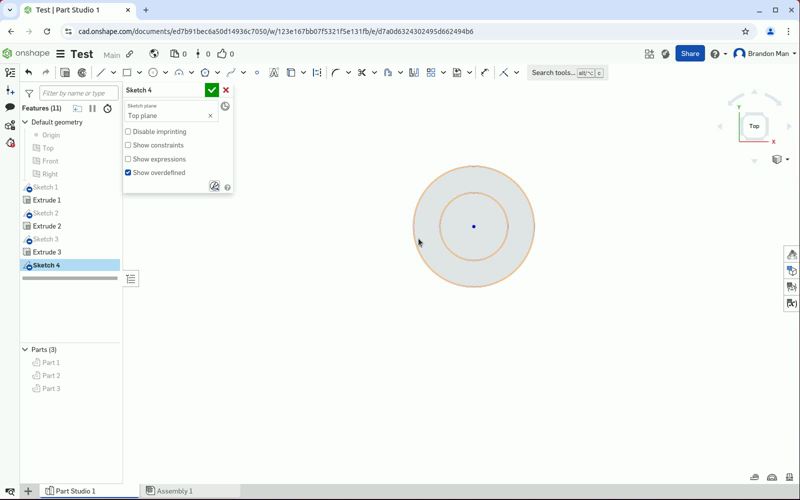
scroll(6)
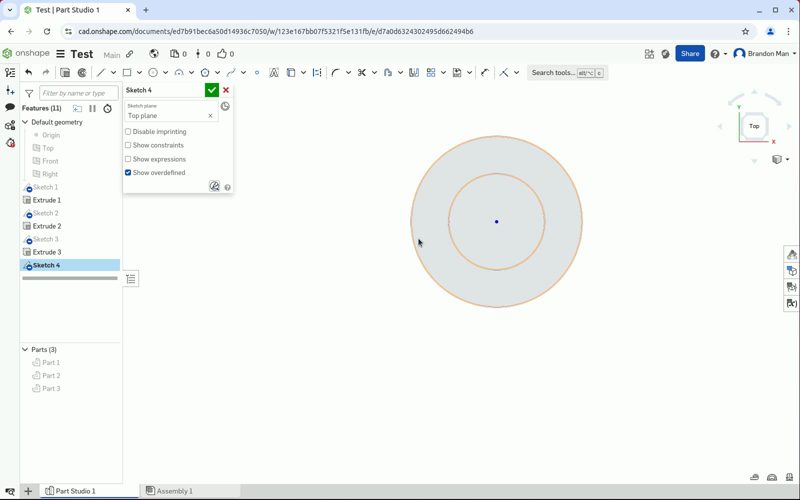
scroll(6)
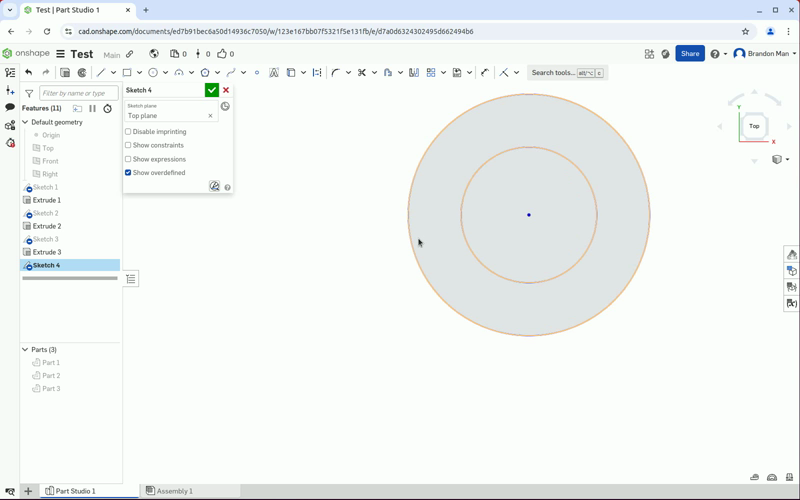
scroll(6)
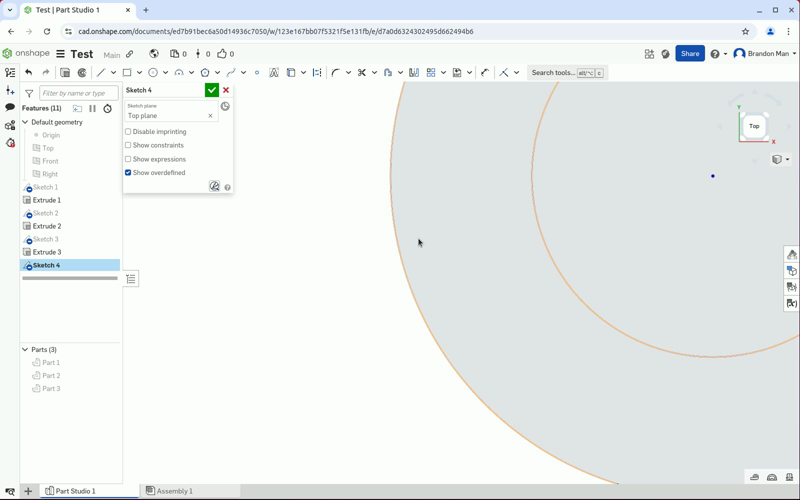
click(418, 238)
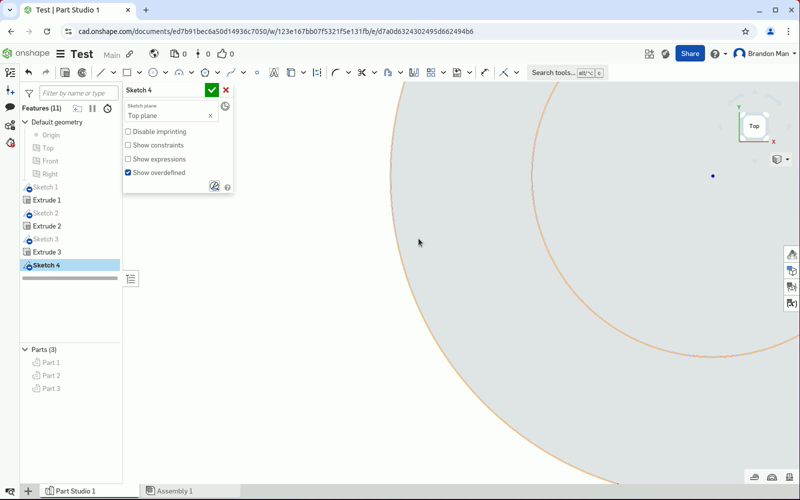
scroll(-6)
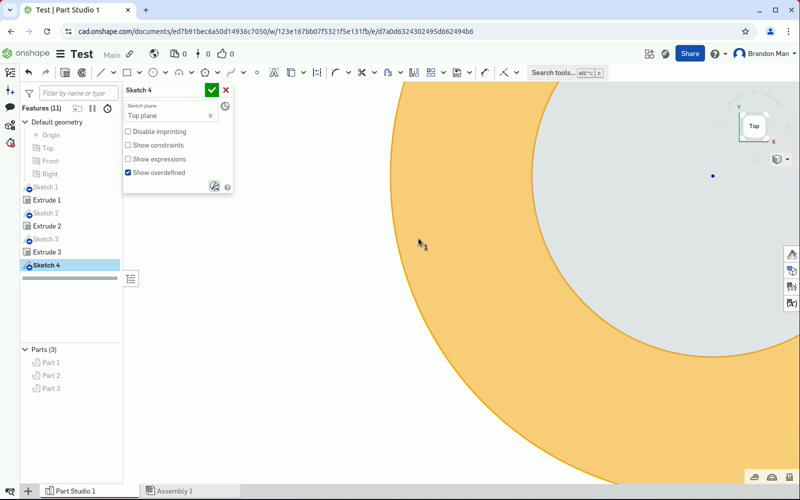
scroll(-6)
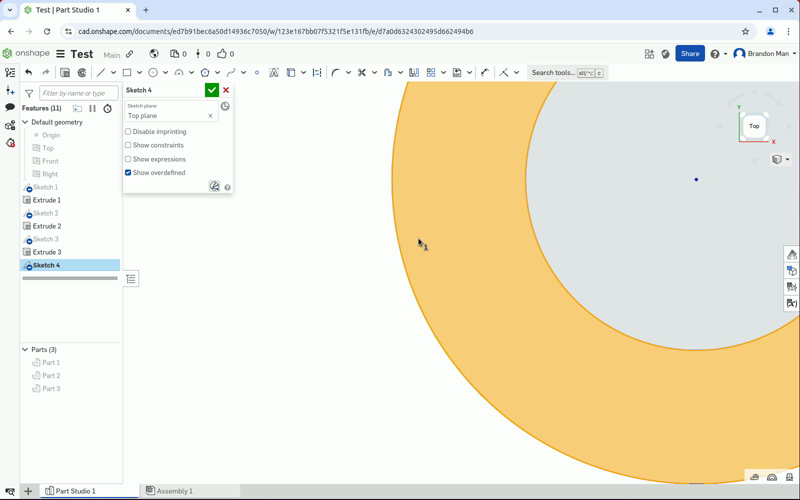
scroll(-6)
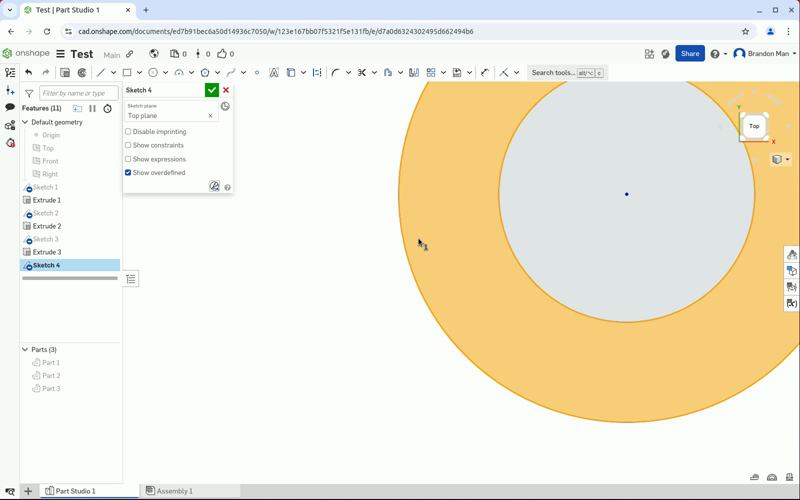
scroll(-6)
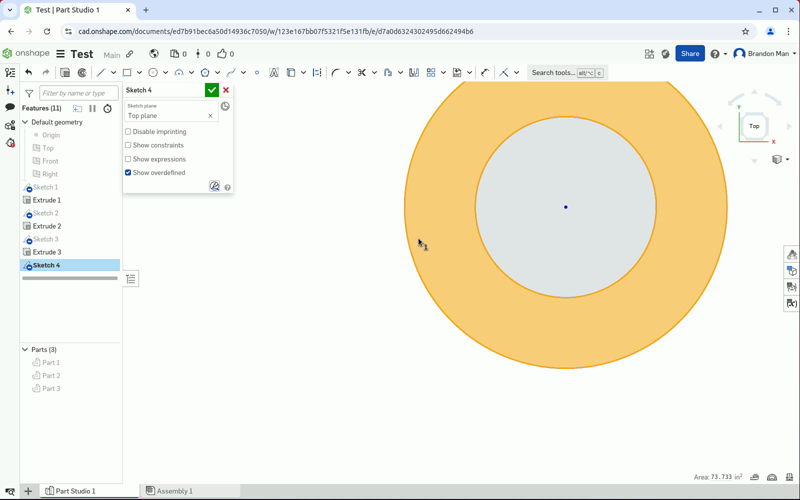
scroll(-6)
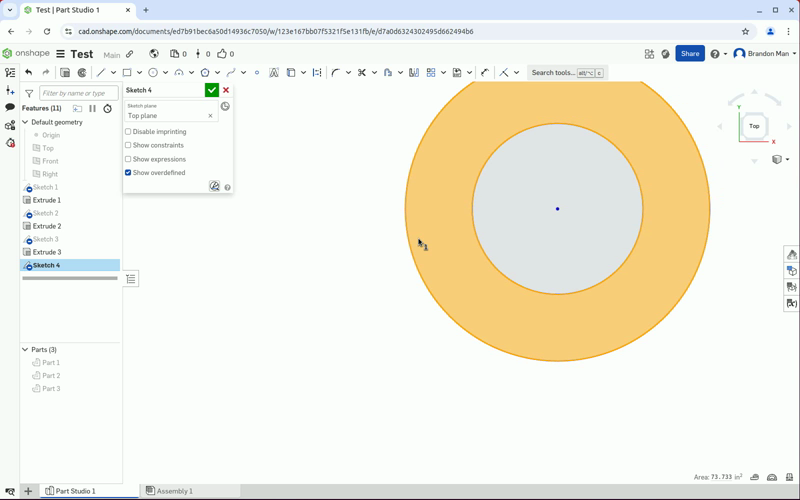
scroll(-6)
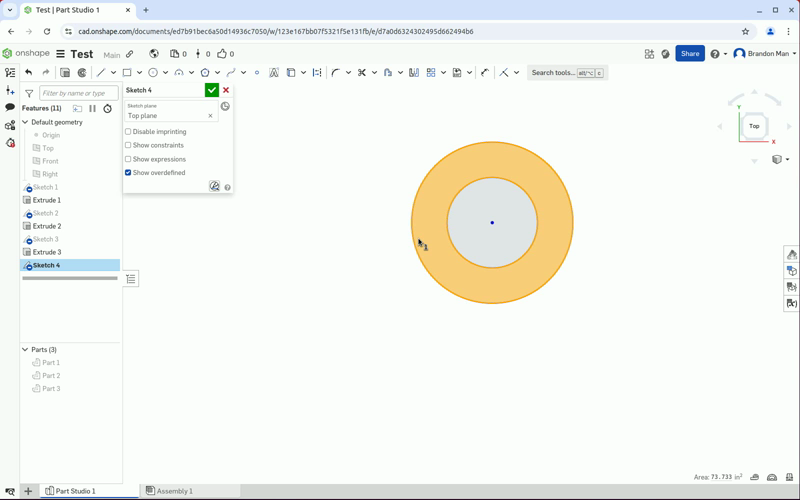
scroll(-6)
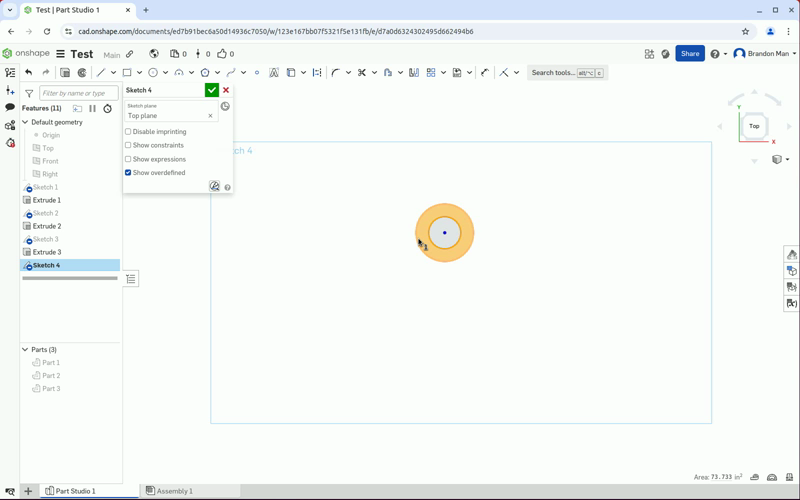
mouse_move(73, 352)
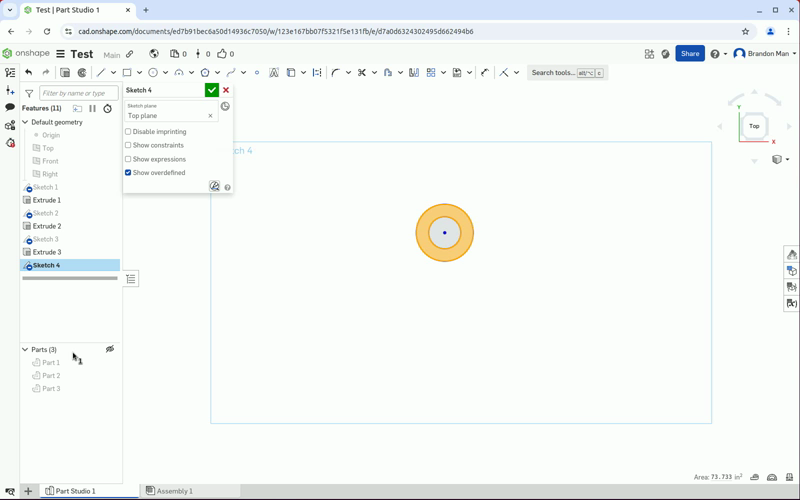
key(shift+y)
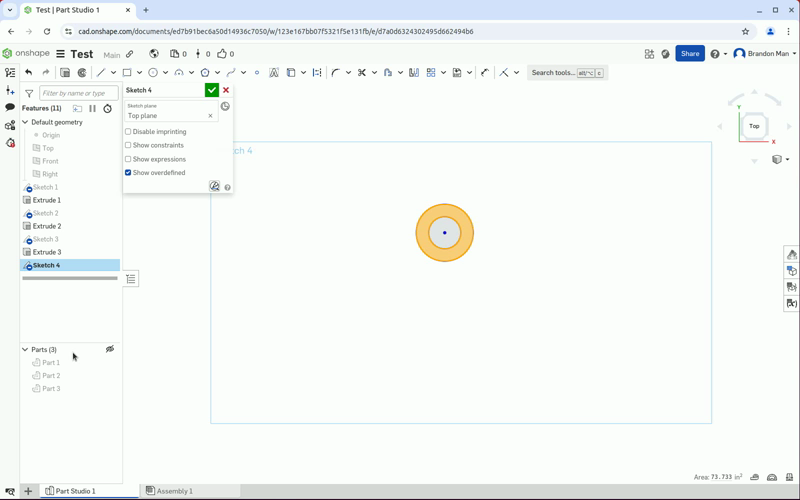
key(shift+e)
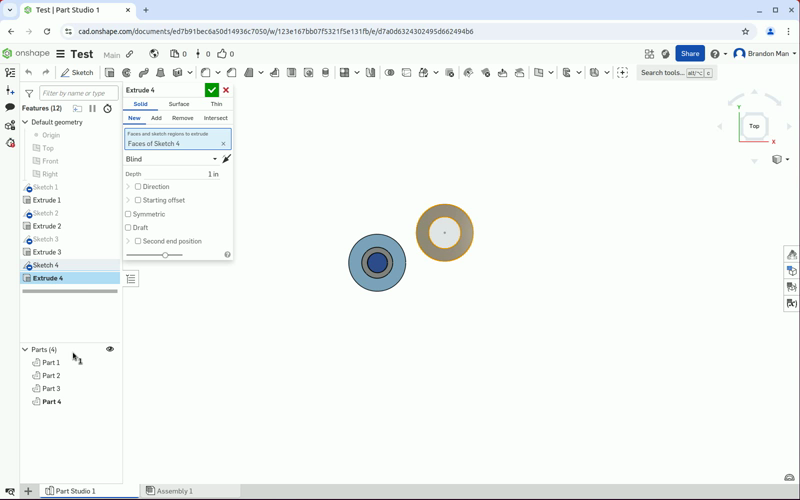
mouse_move(143, 106)
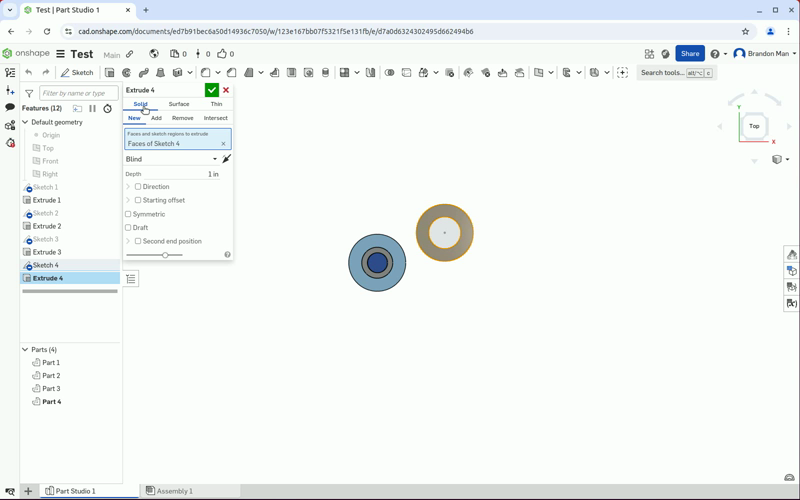
click(143, 106)
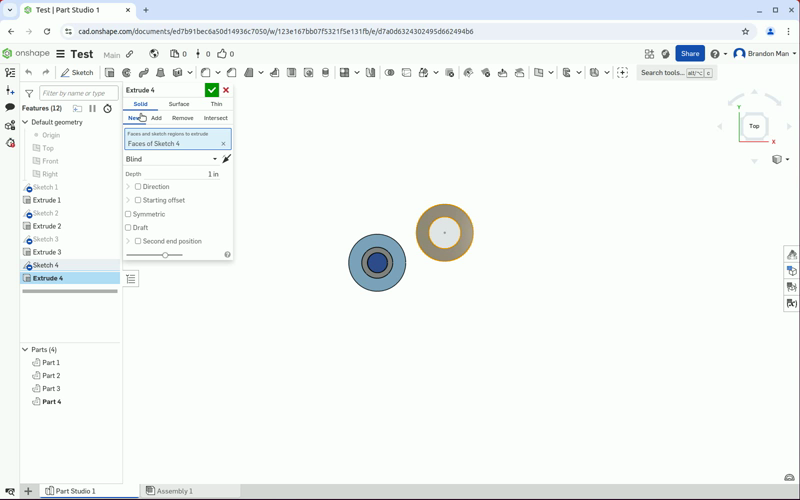
mouse_move(137, 120)
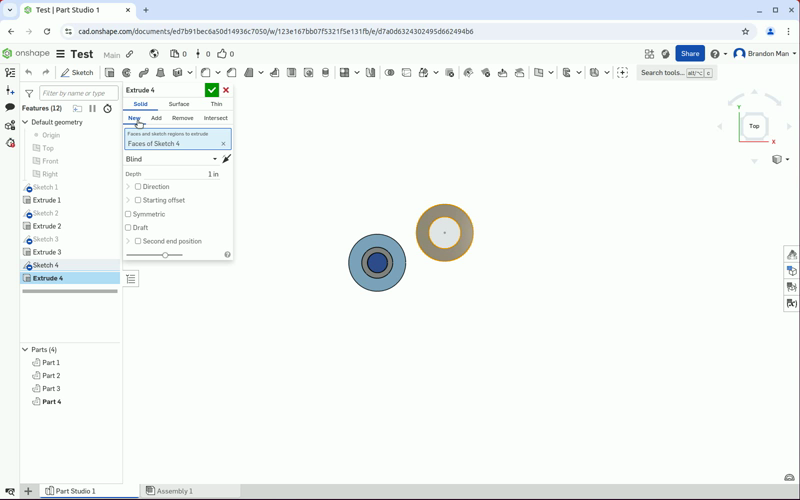
click(137, 120)
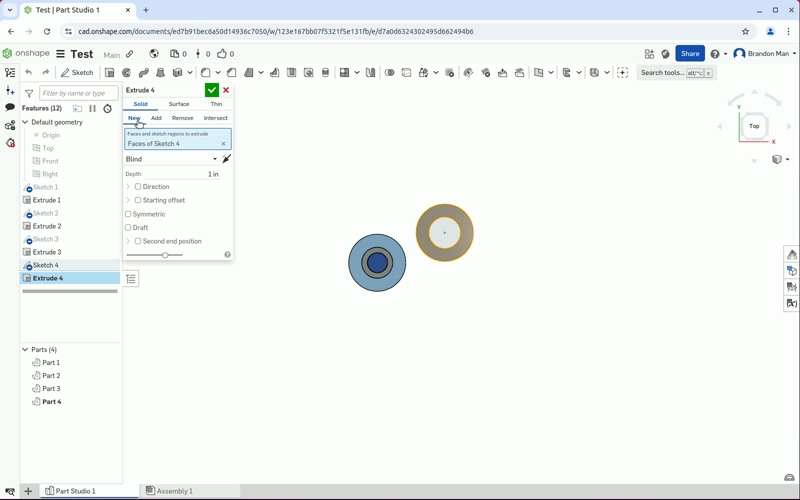
key(tab, 4)
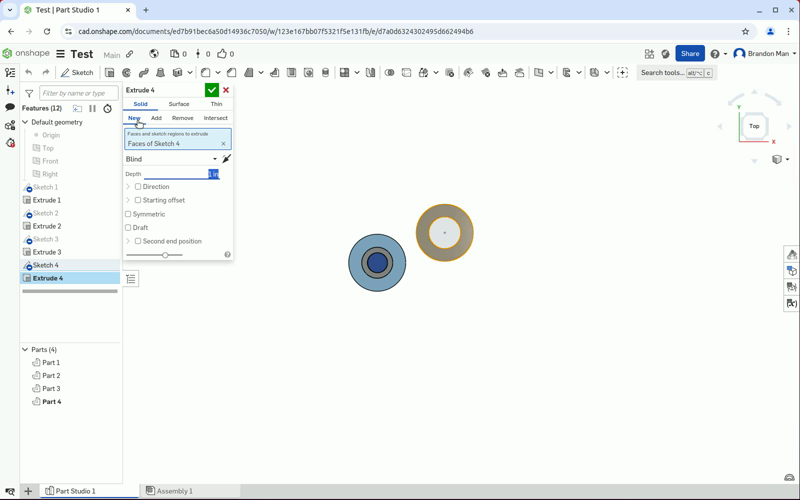
text(0.481)
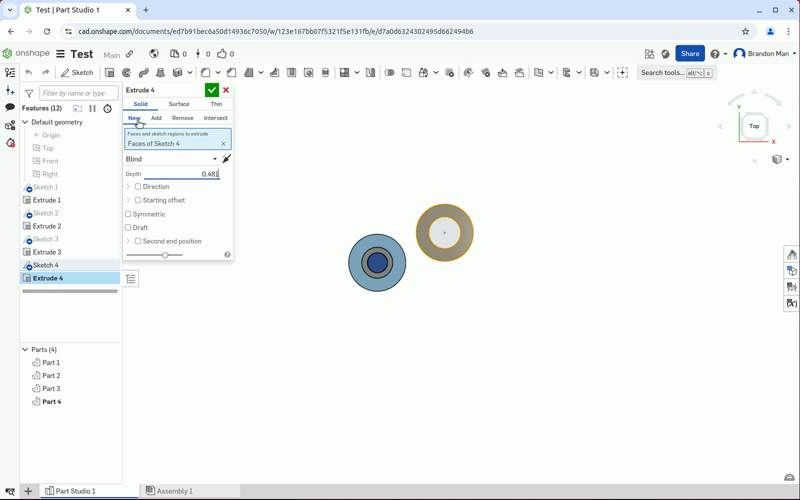
key(enter)
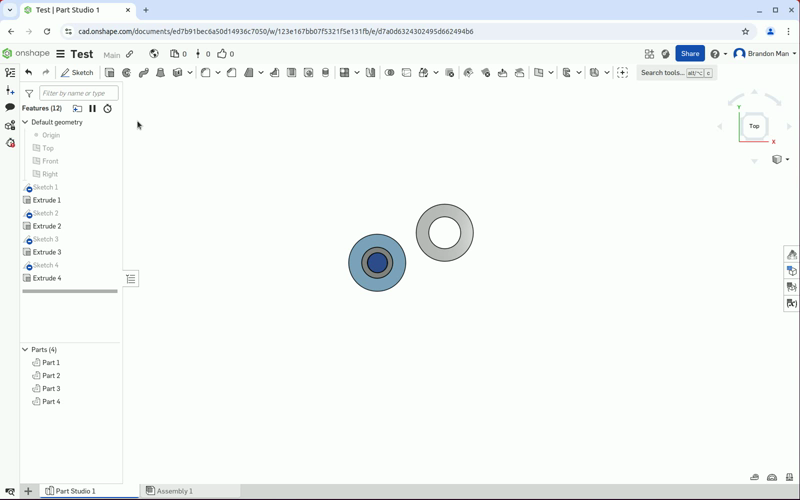
key(shift+h)
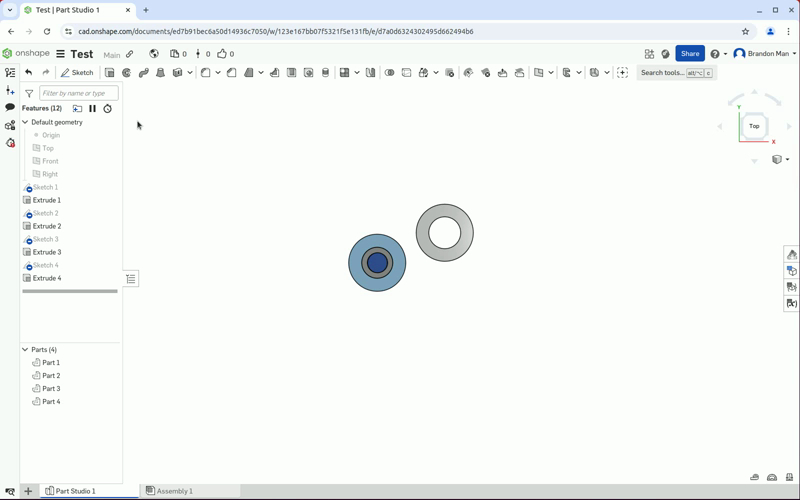
key(shift+h)
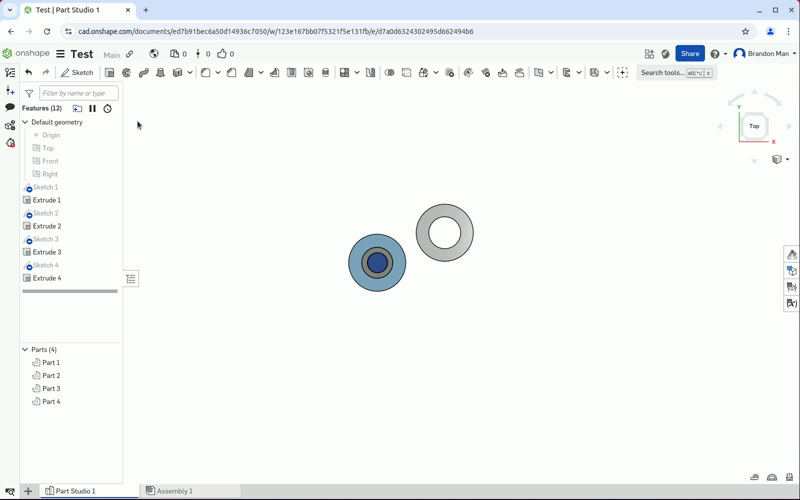
mouse_move(73, 189)
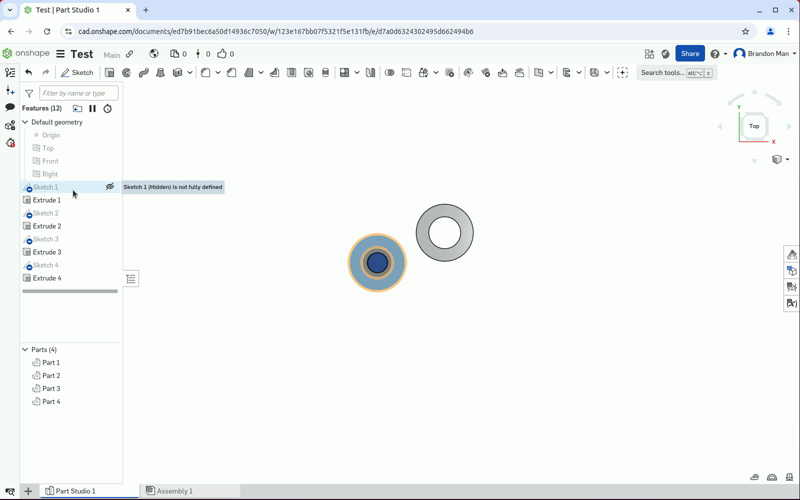
click(73, 189)
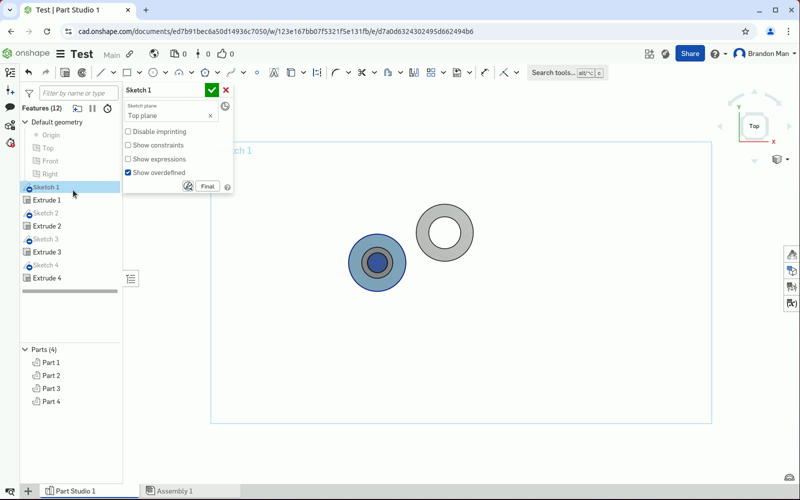
mouse_move(229, 92)
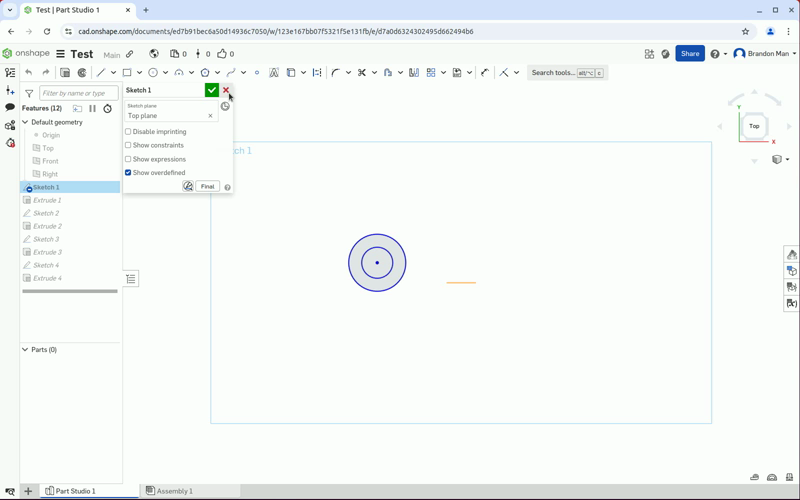
click(229, 92)
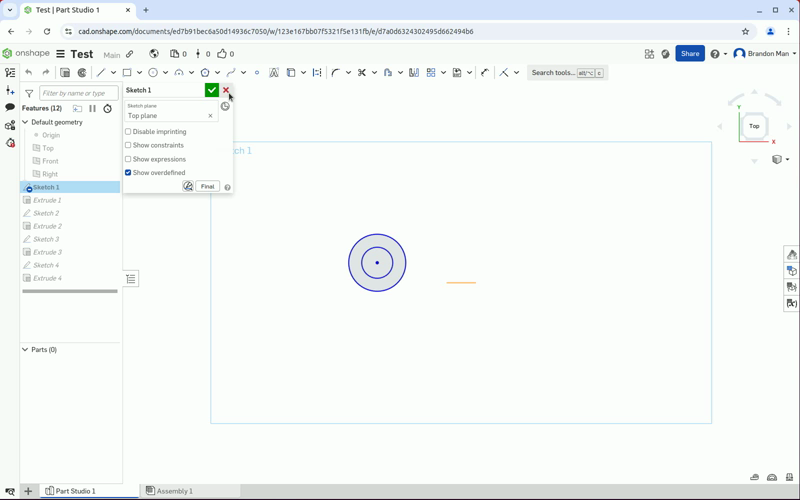
key(shift+s)
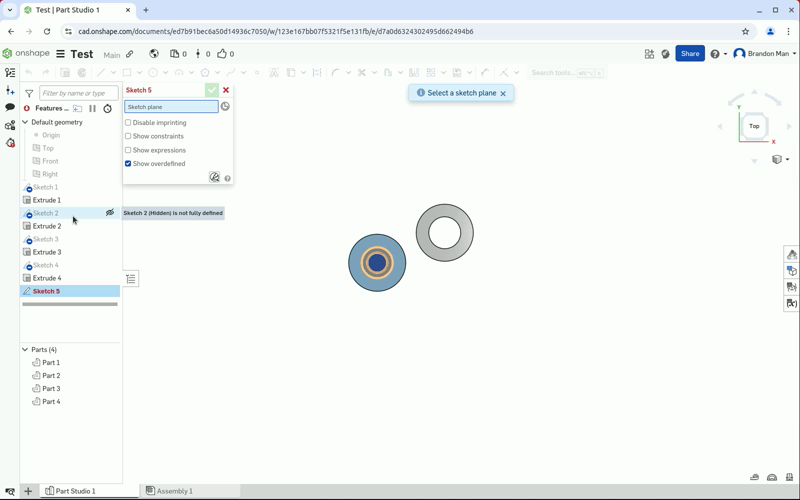
scroll(3)
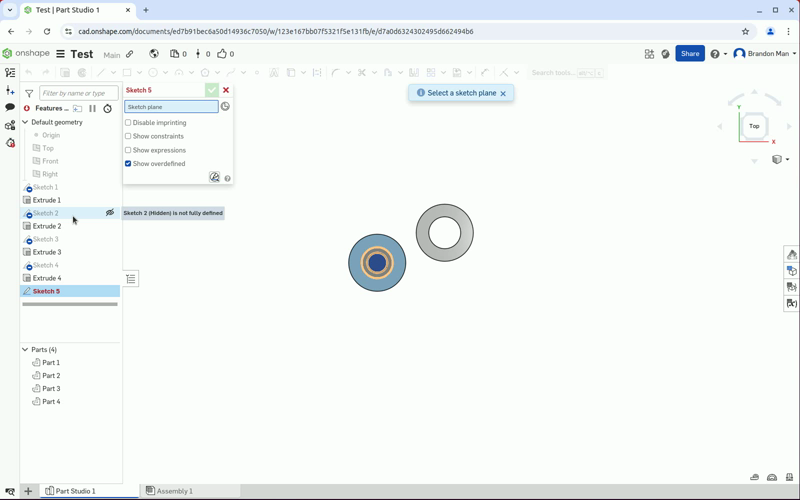
mouse_move(73, 150)
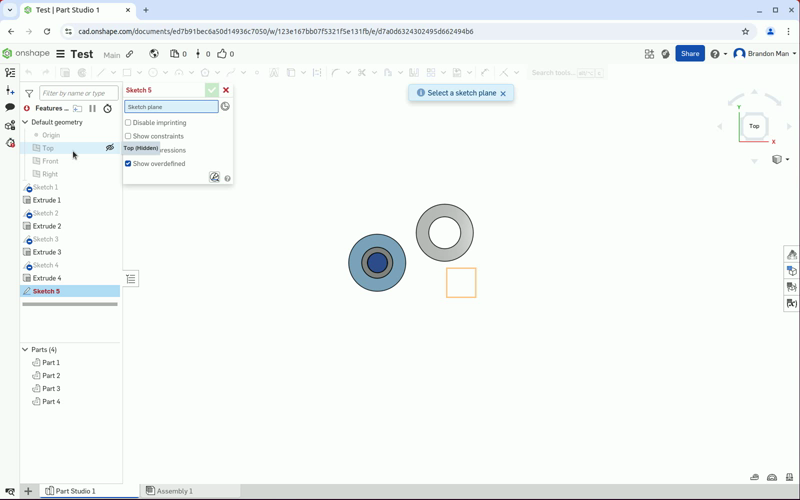
click(73, 150)
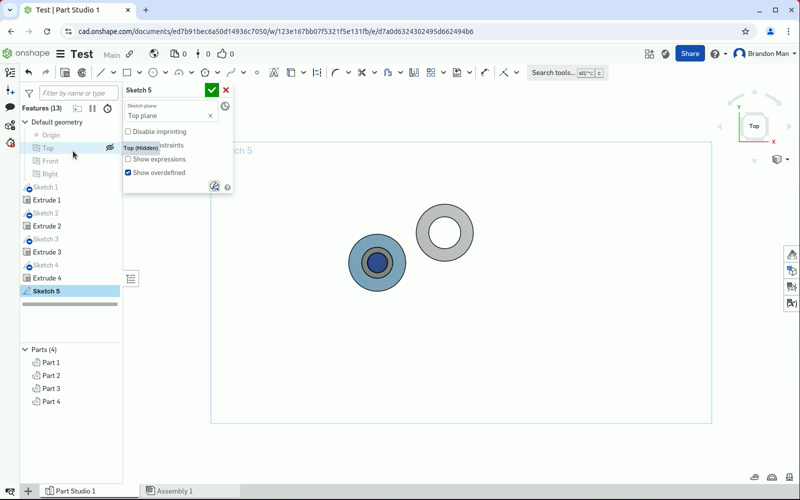
mouse_move(73, 352)
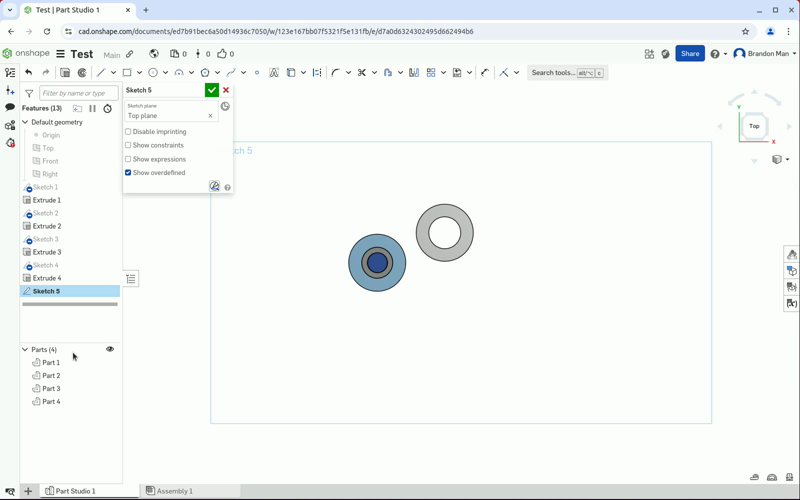
key(y)
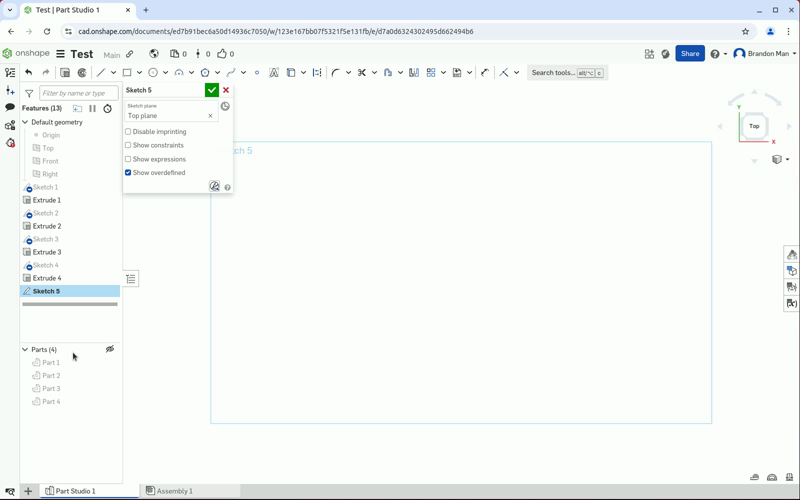
key(c)
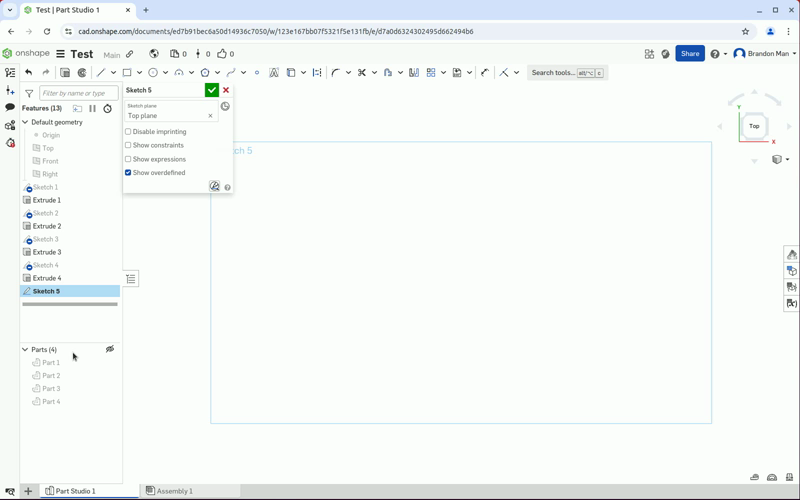
key_down(shift)
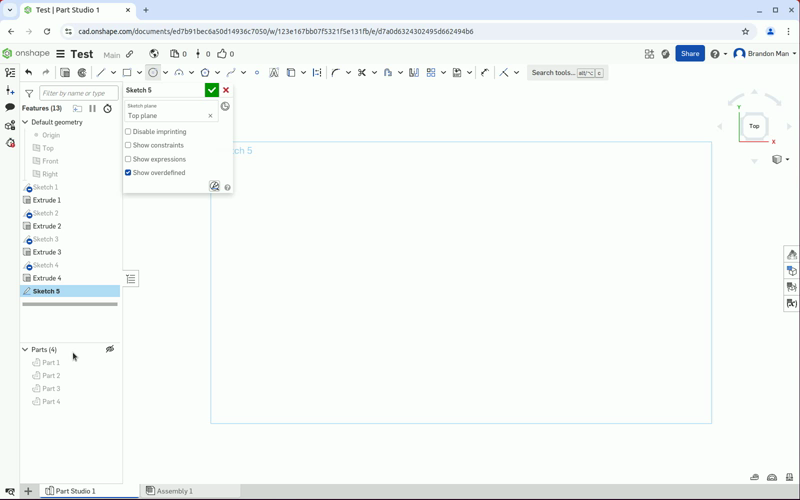
mouse_move(445, 232)
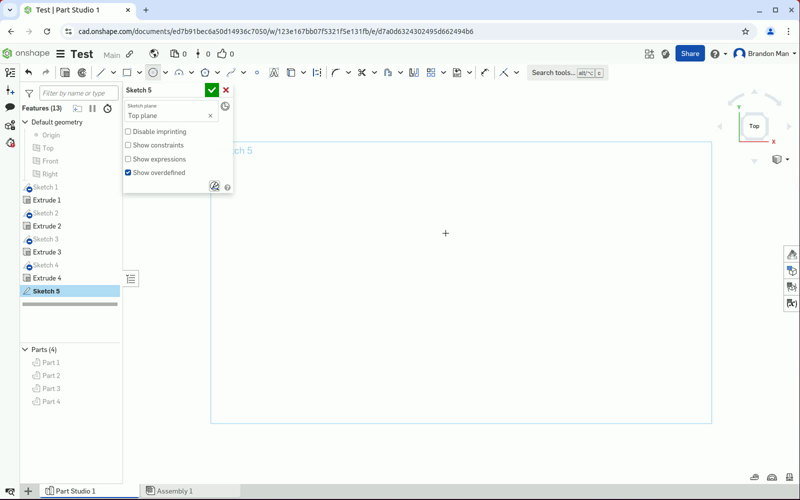
click(445, 232)
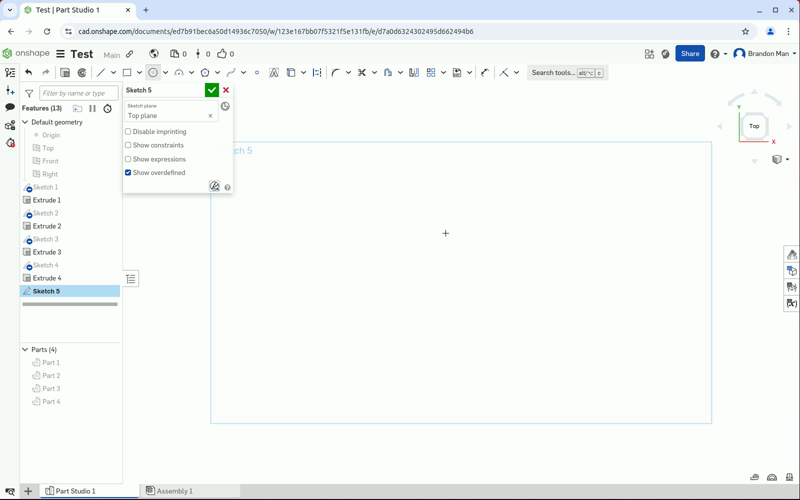
key_up(shift)
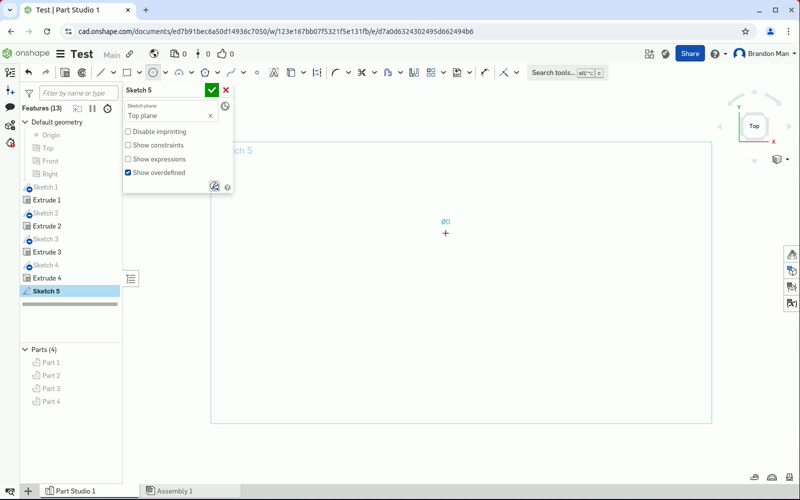
mouse_move(456, 232)
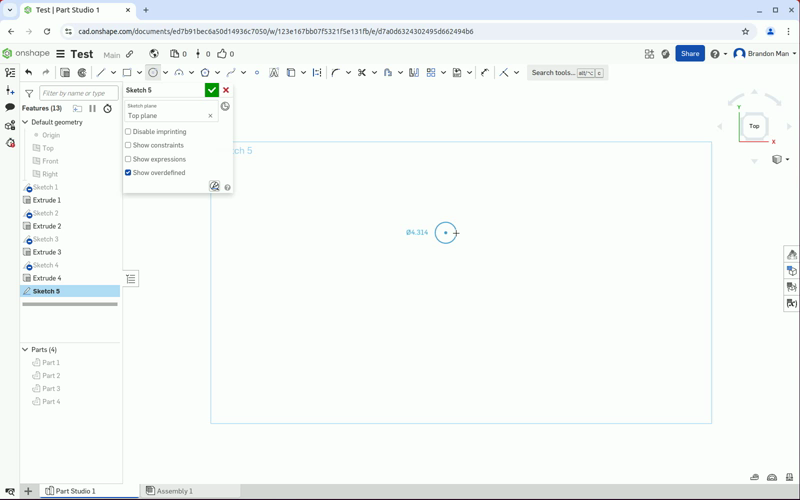
click(456, 232)
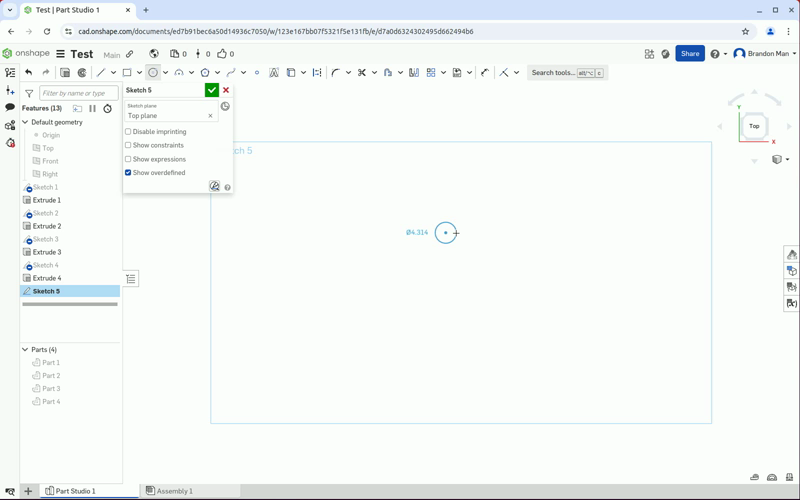
key(esc)
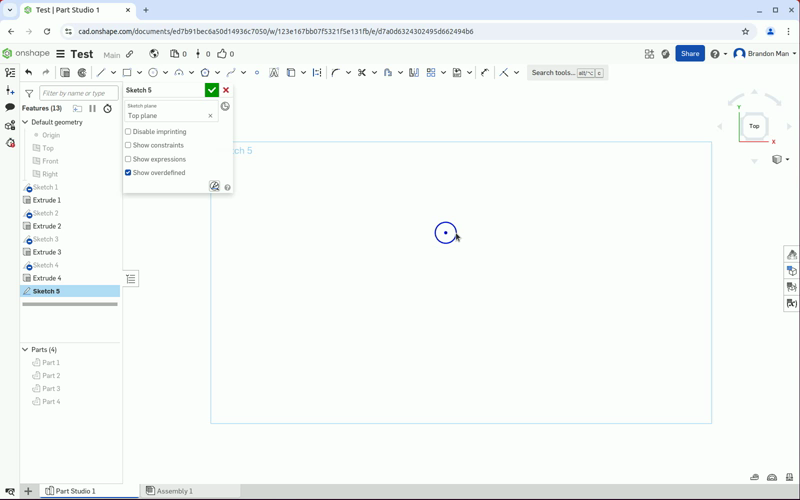
mouse_move(437, 237)
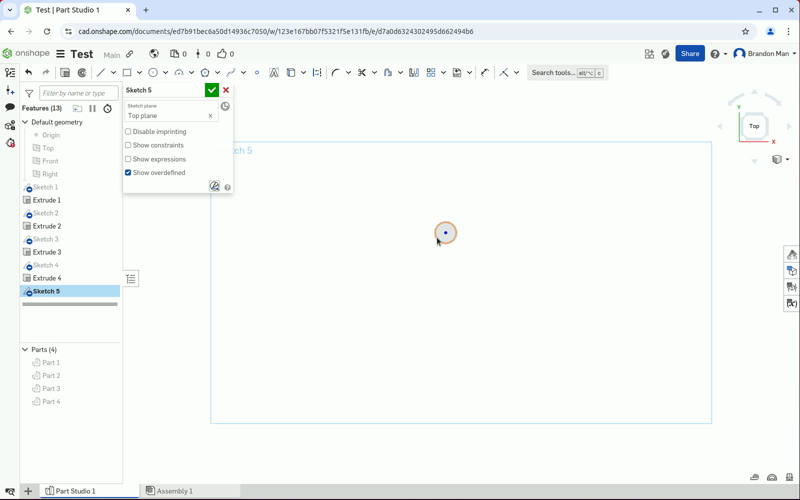
scroll(6)
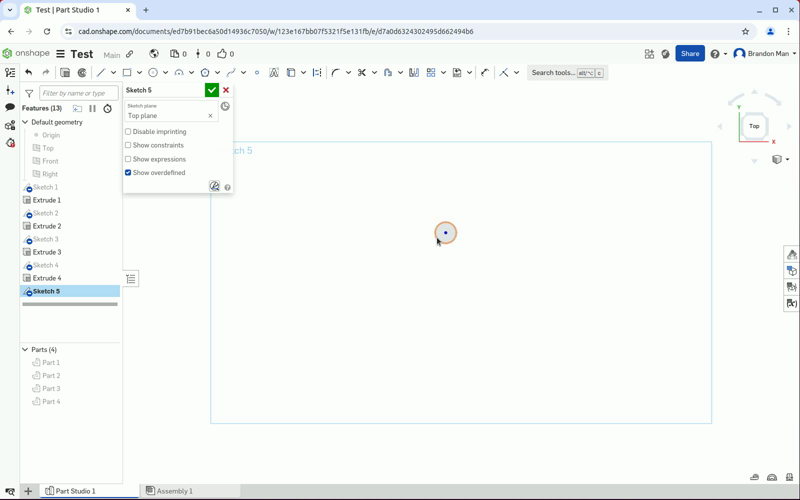
scroll(6)
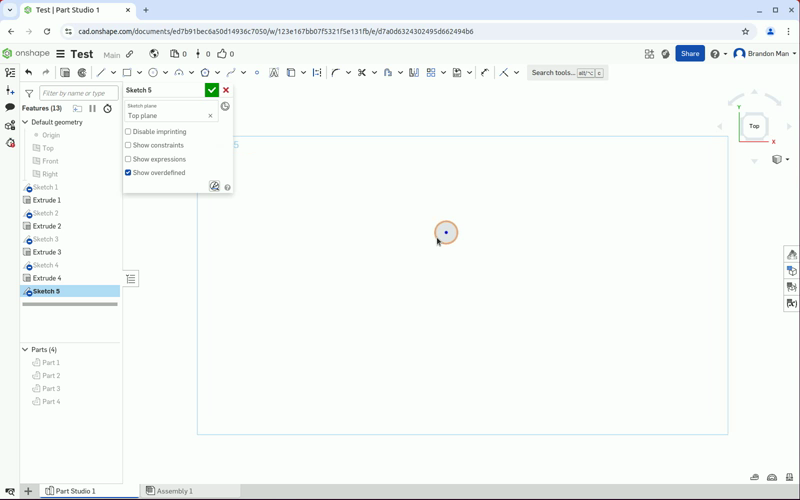
scroll(6)
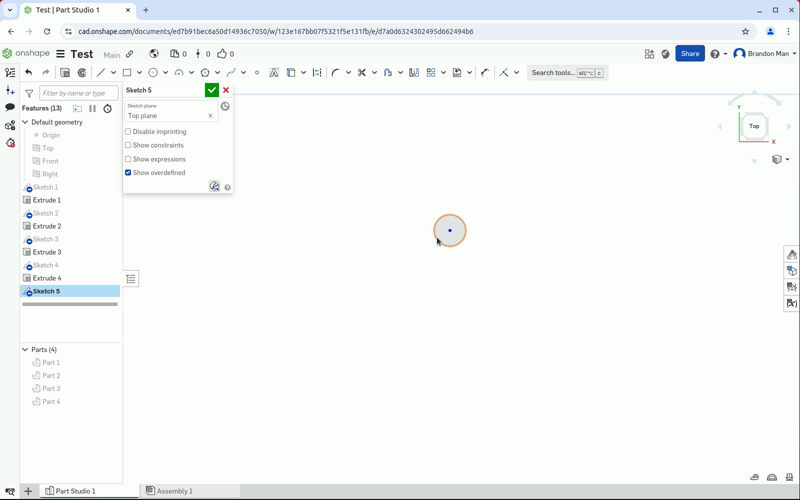
scroll(6)
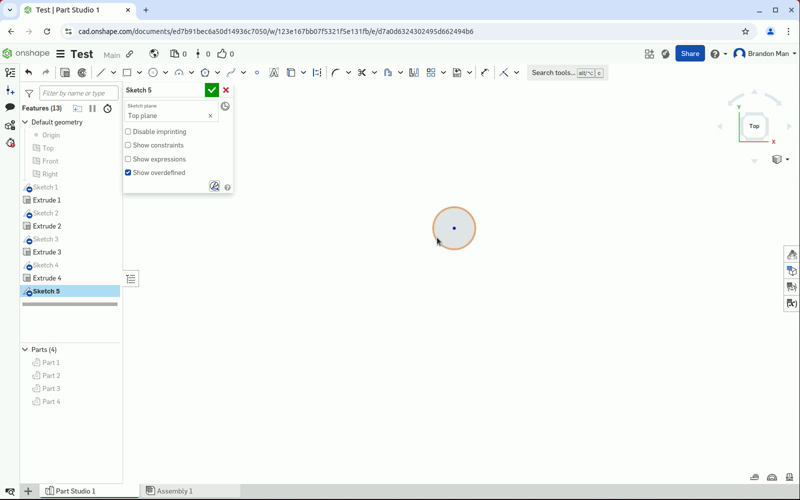
scroll(6)
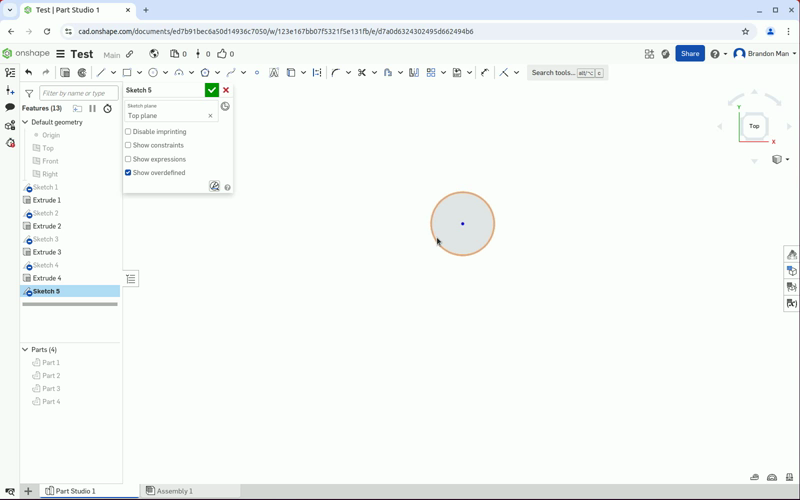
scroll(6)
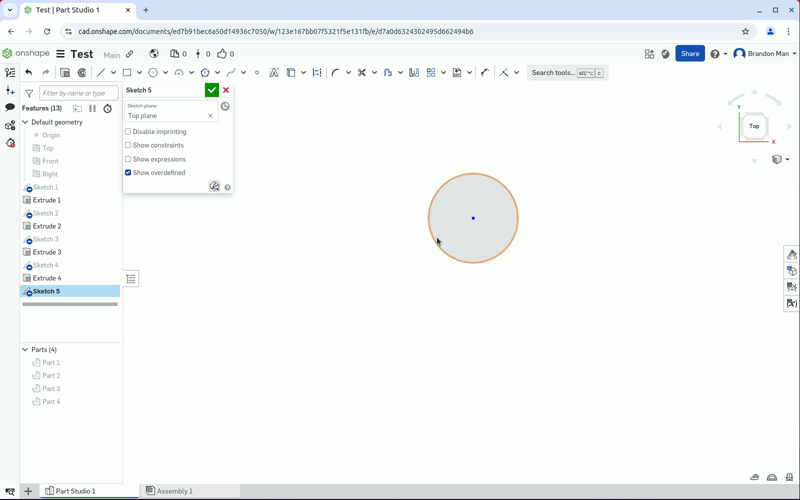
scroll(6)
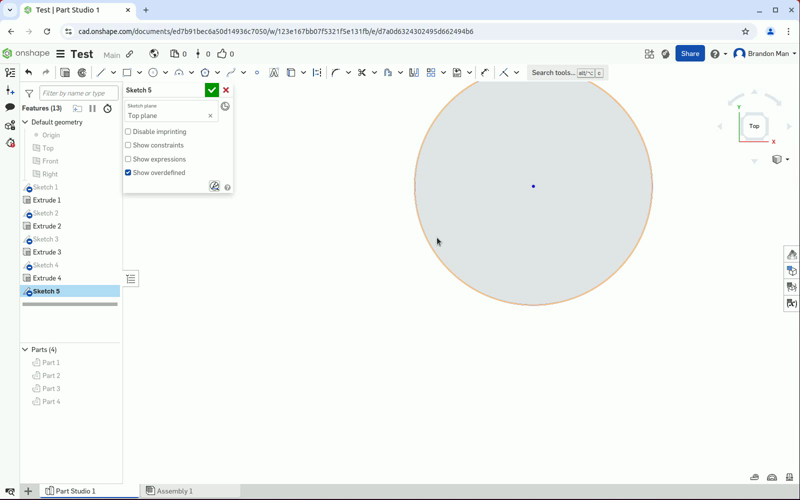
click(437, 237)
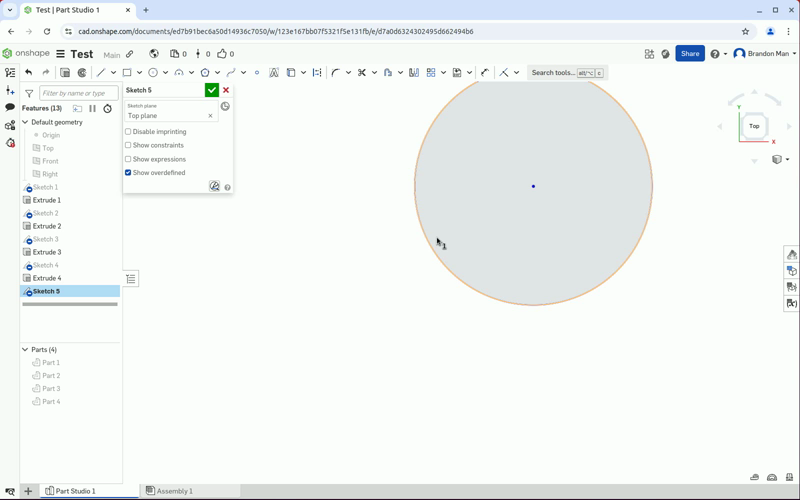
scroll(-6)
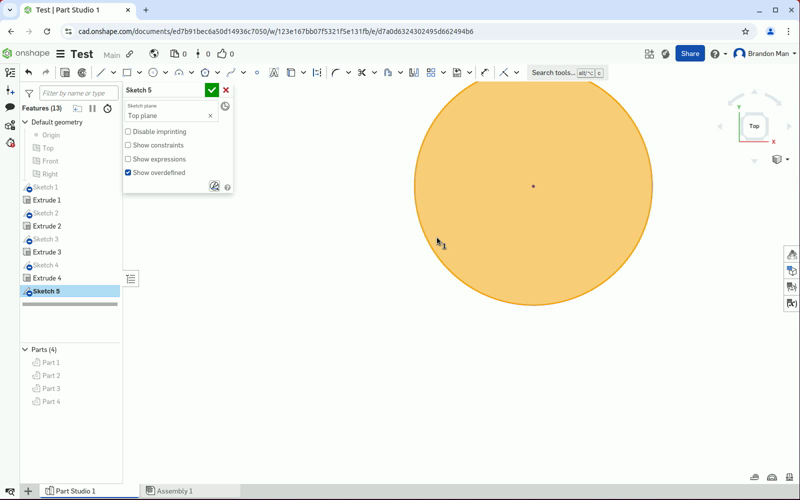
scroll(-6)
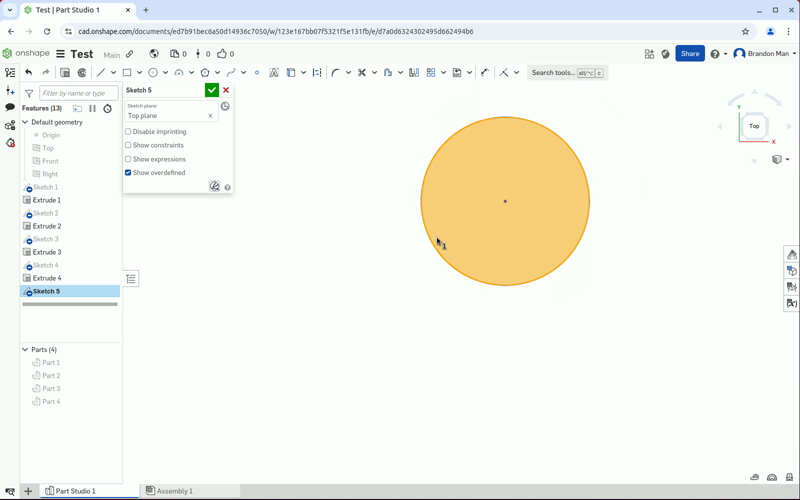
scroll(-6)
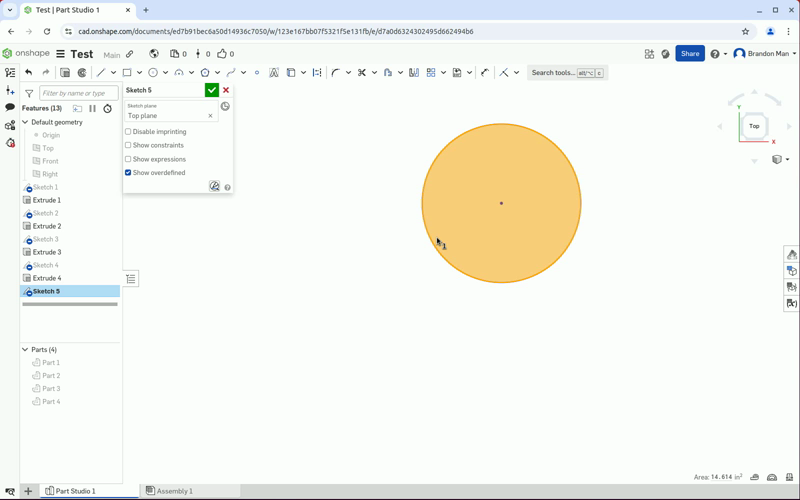
scroll(-6)
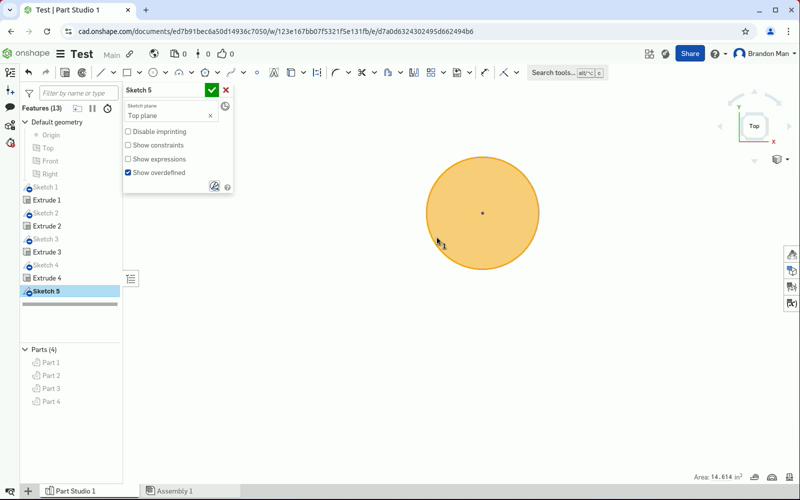
scroll(-6)
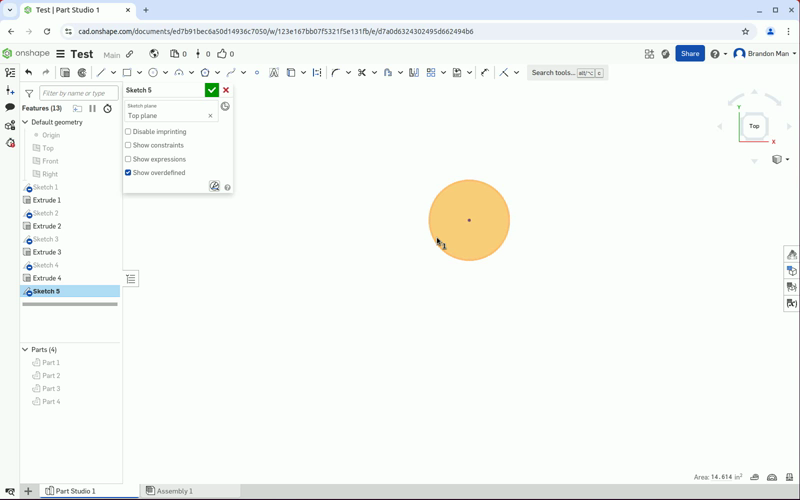
scroll(-6)
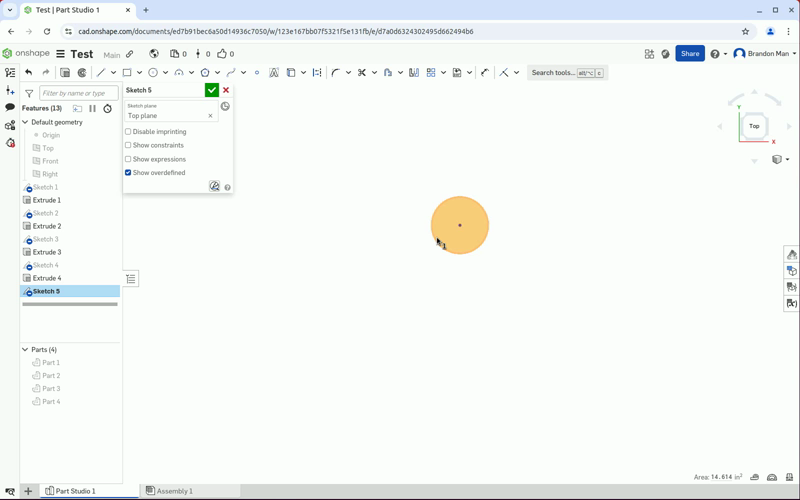
scroll(-6)
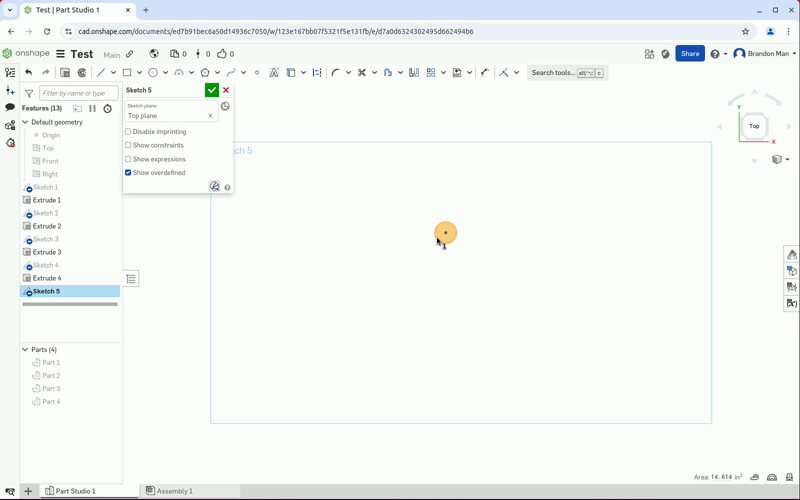
mouse_move(73, 352)
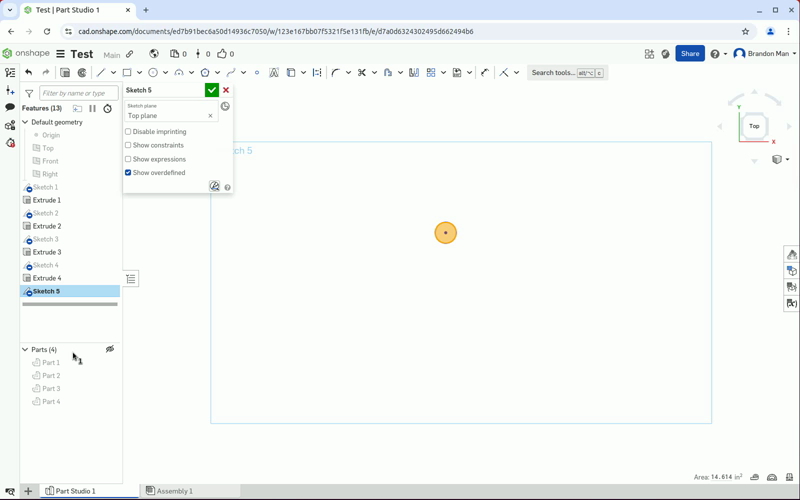
key(shift+y)
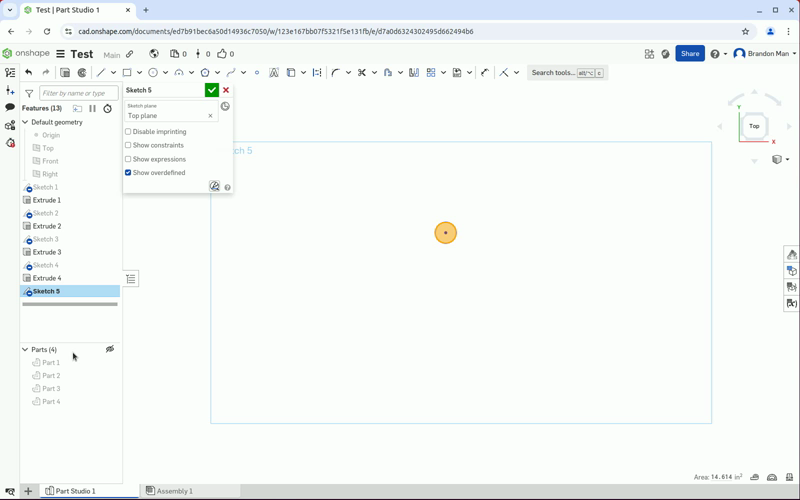
key(shift+e)
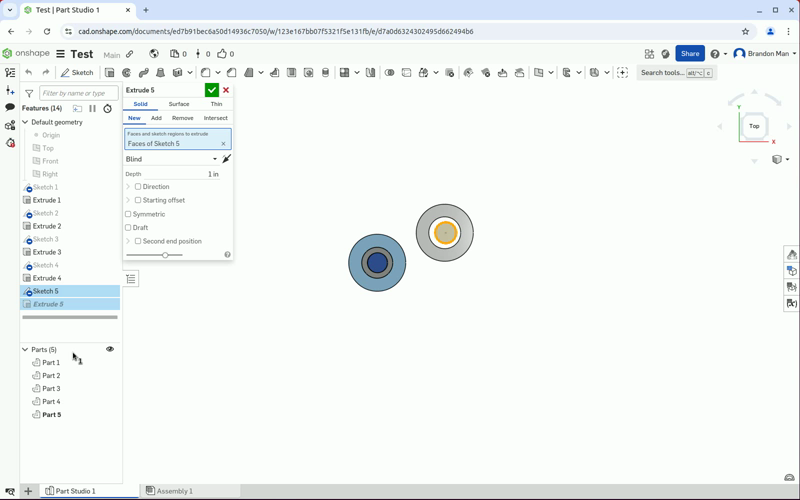
mouse_move(143, 106)
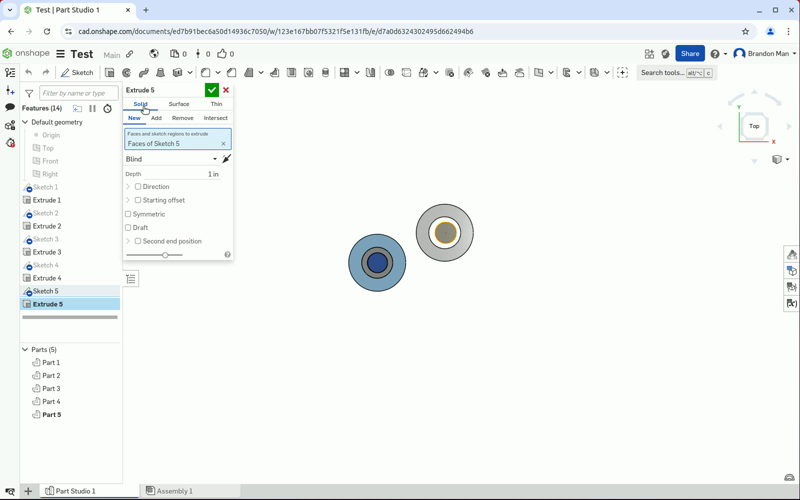
click(143, 106)
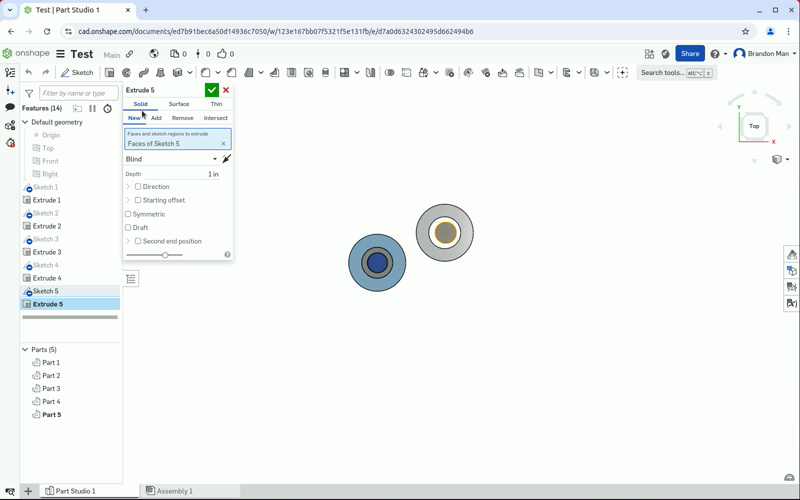
mouse_move(137, 120)
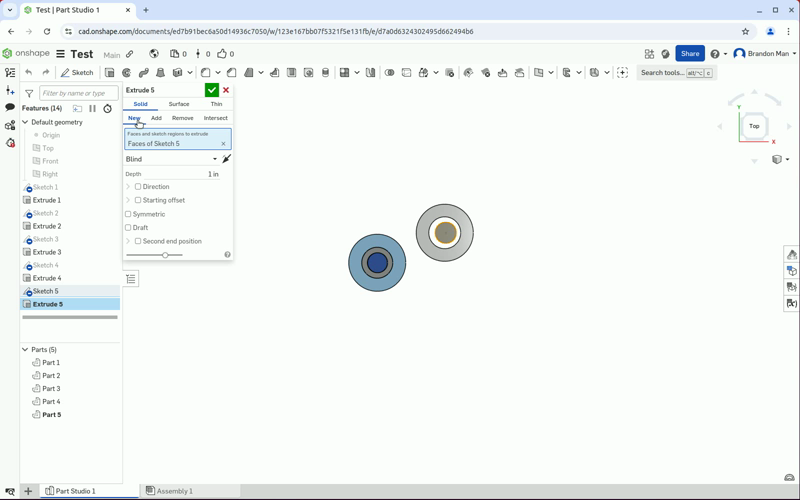
click(137, 120)
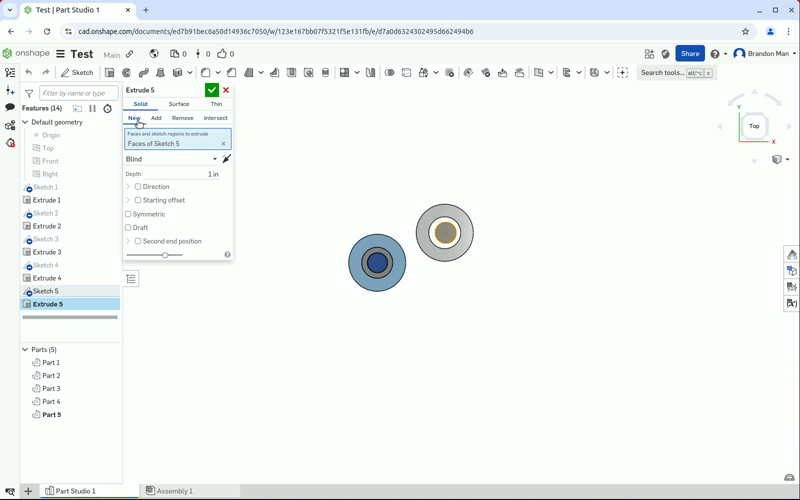
key(tab, 4)
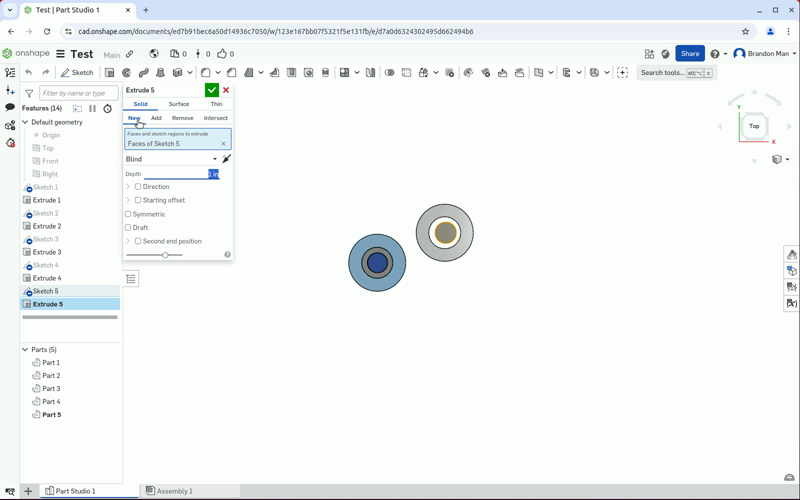
text(0.481)
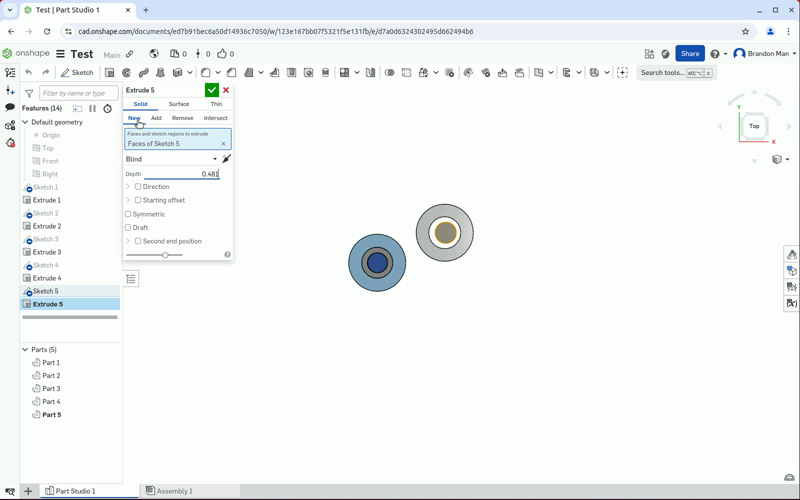
key(enter)
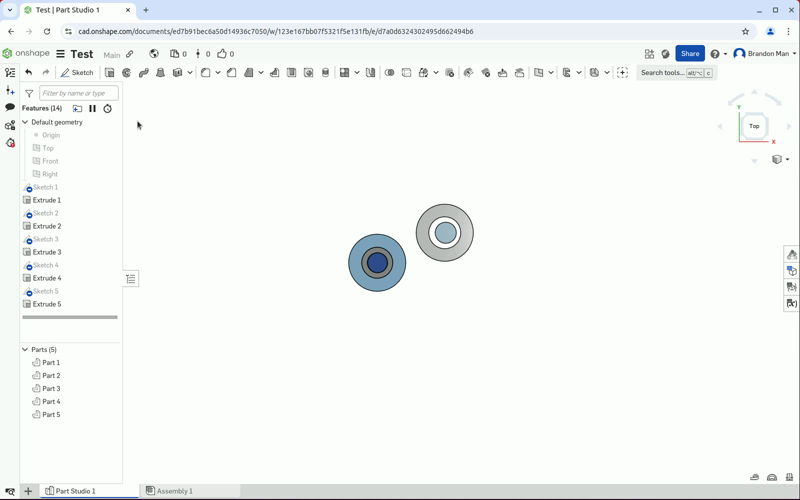
key(shift+h)
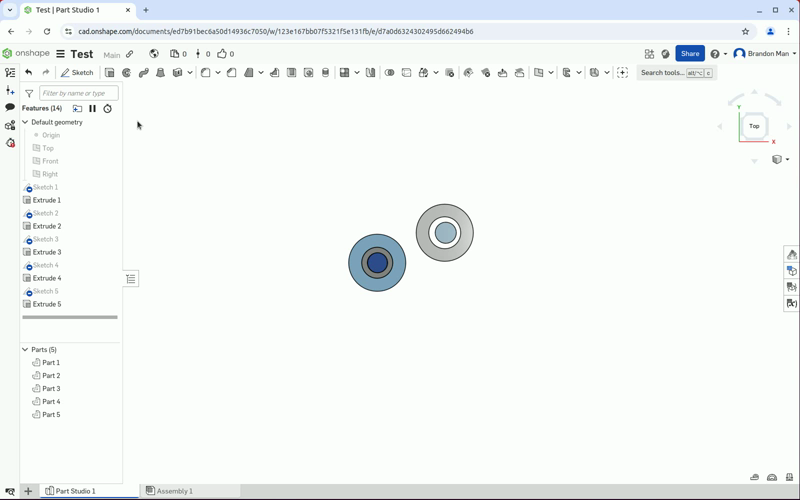
key(shift+h)
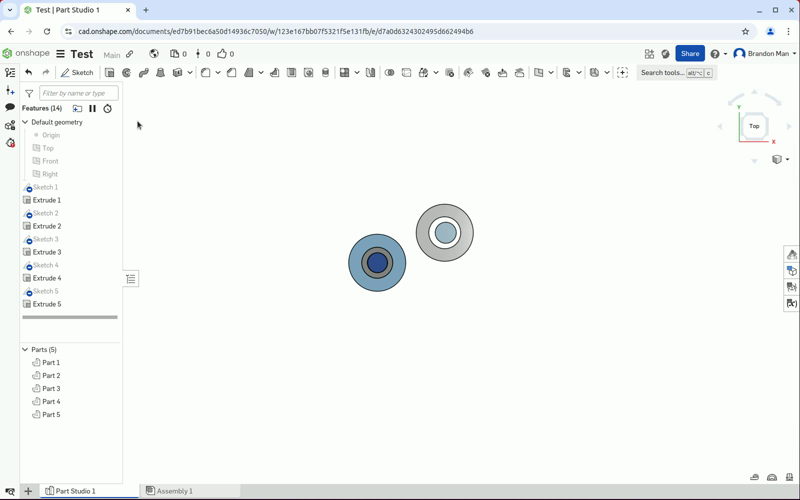
mouse_move(73, 189)
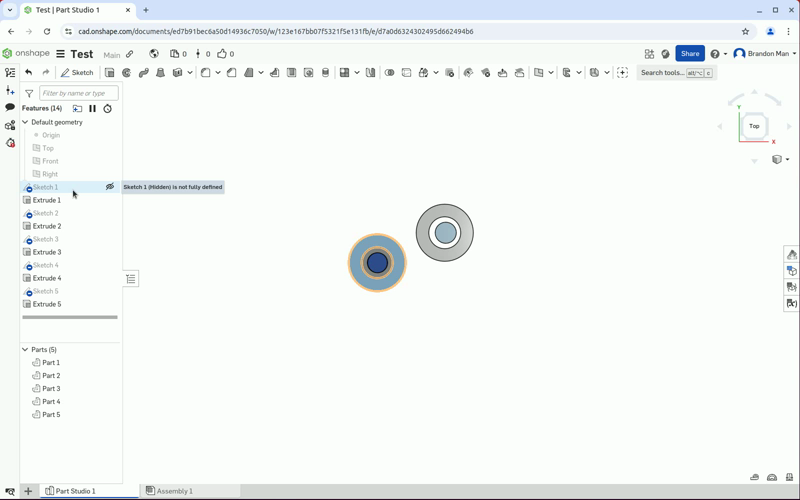
click(73, 189)
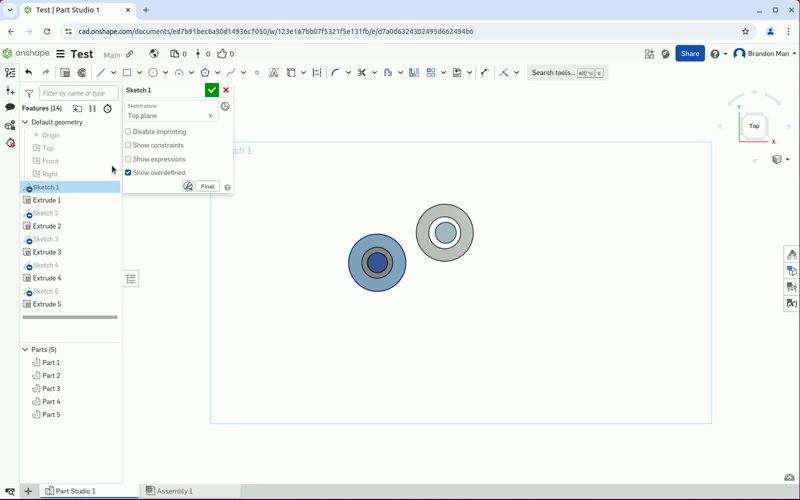
mouse_move(229, 92)
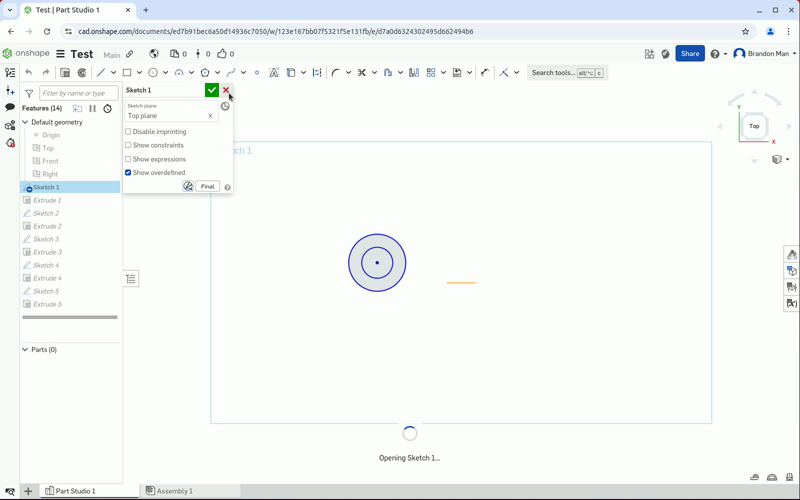
click(229, 92)
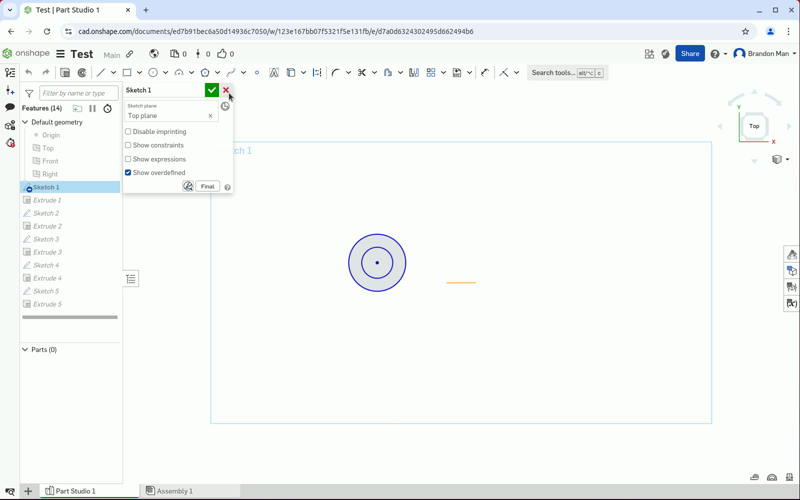
key(shift+s)
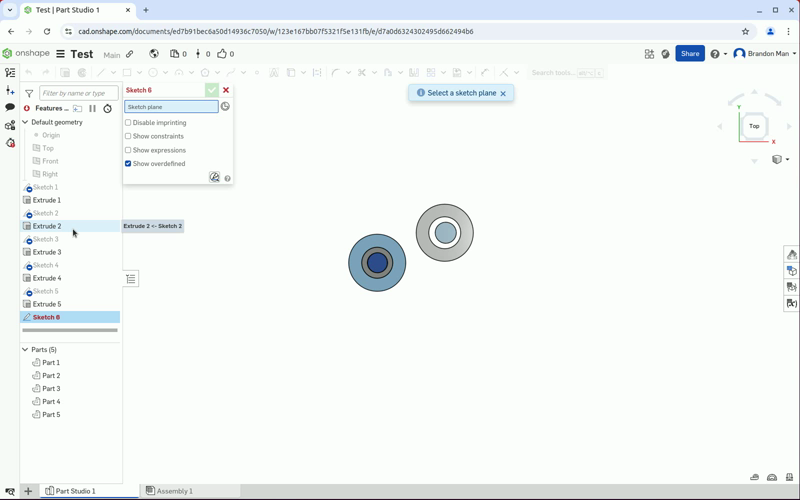
scroll(3)
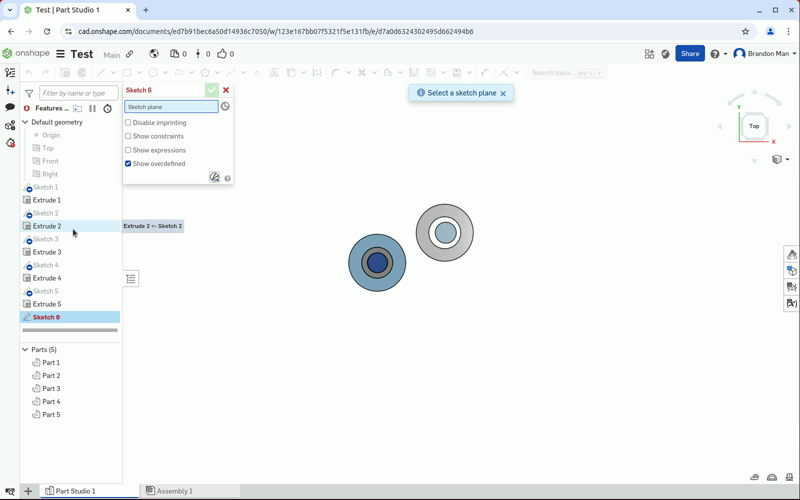
mouse_move(73, 150)
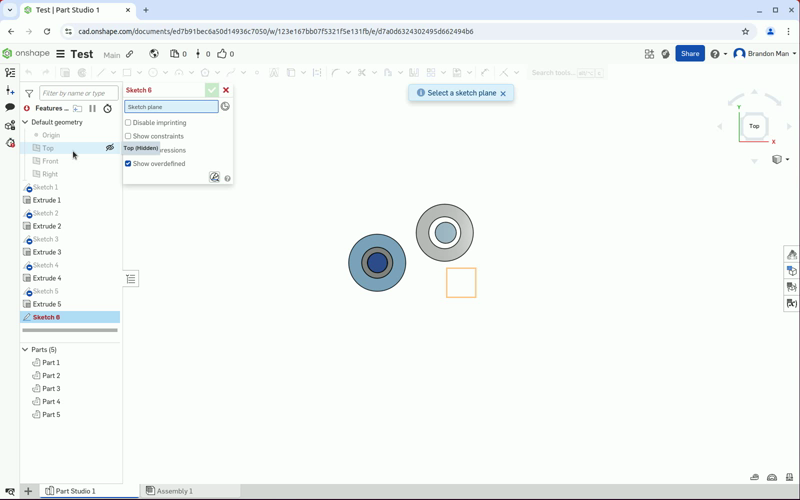
click(73, 150)
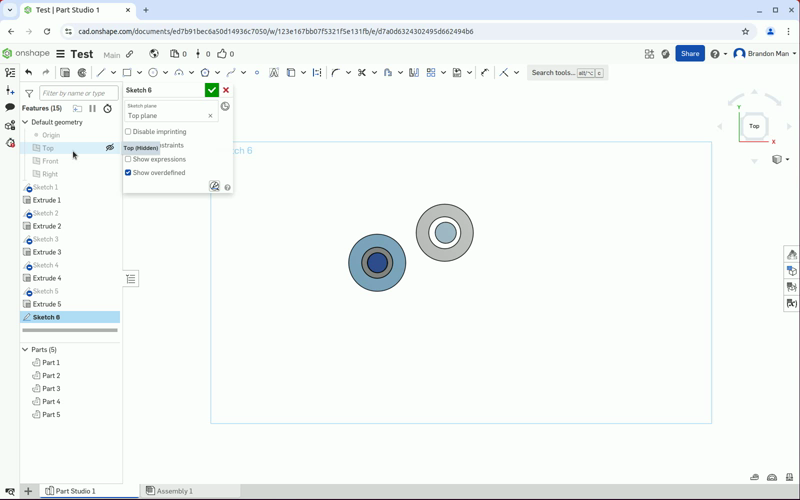
mouse_move(73, 352)
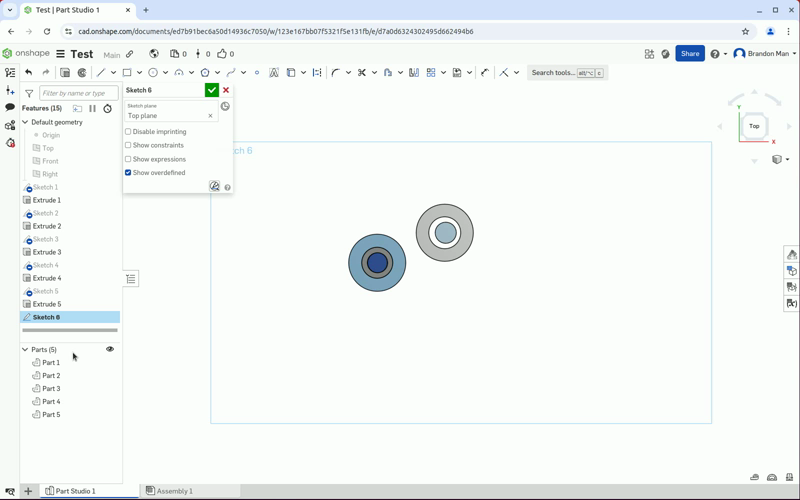
key(y)
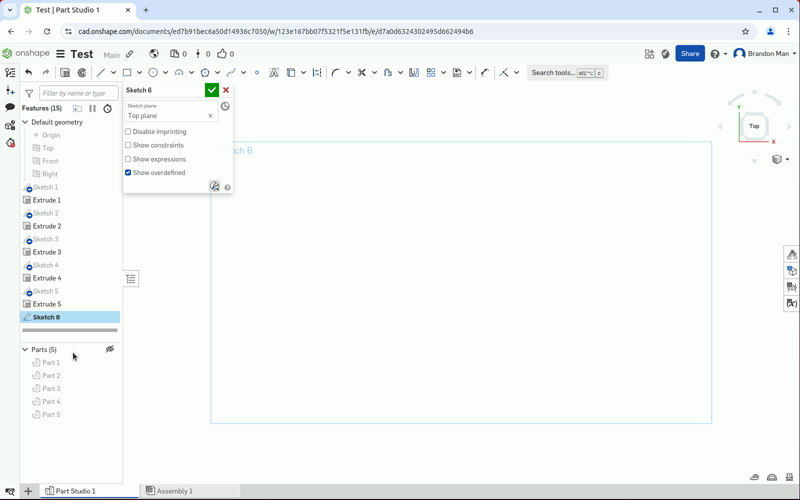
key(c)
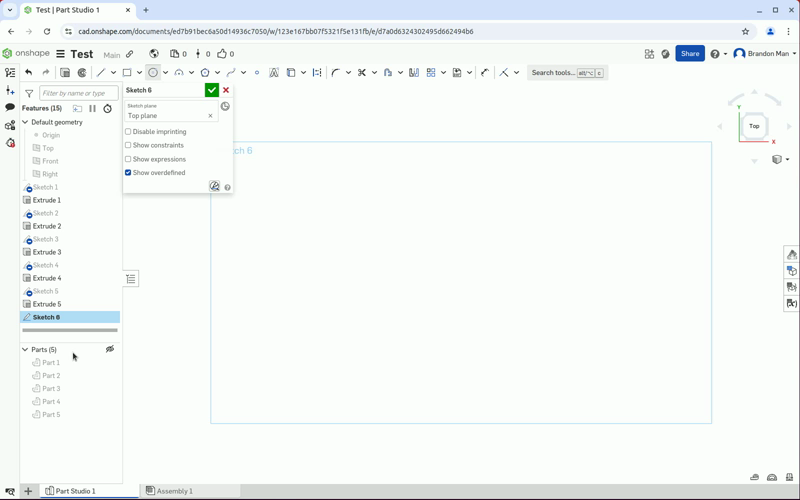
key_down(shift)
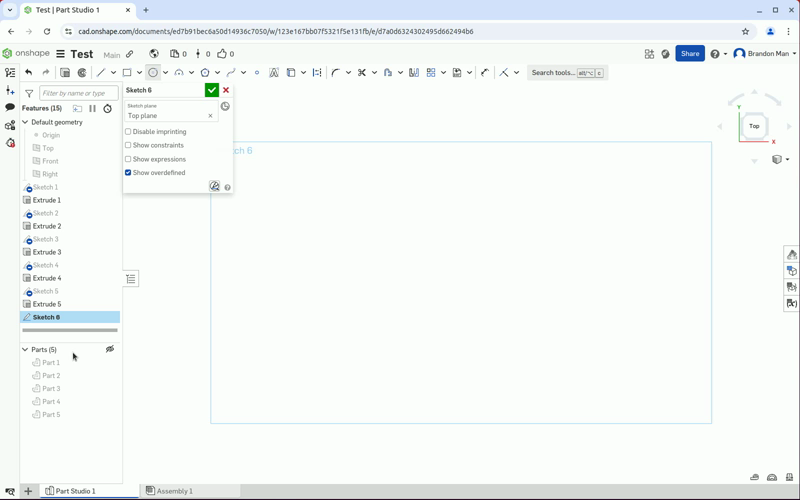
mouse_move(446, 232)
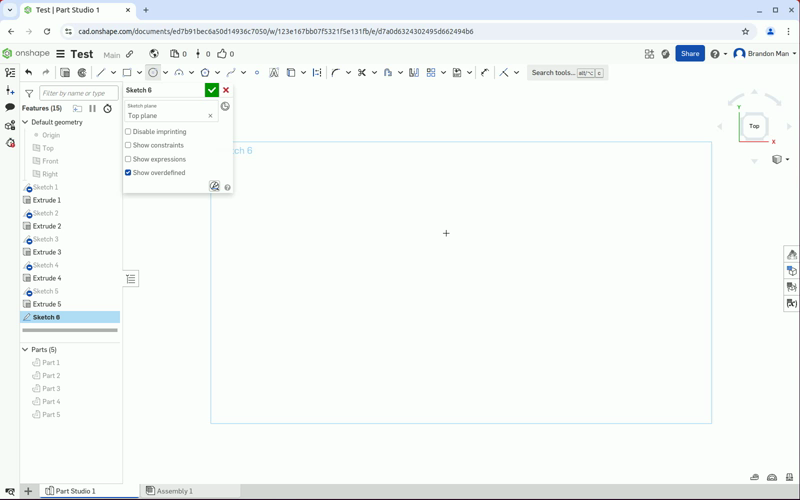
click(446, 232)
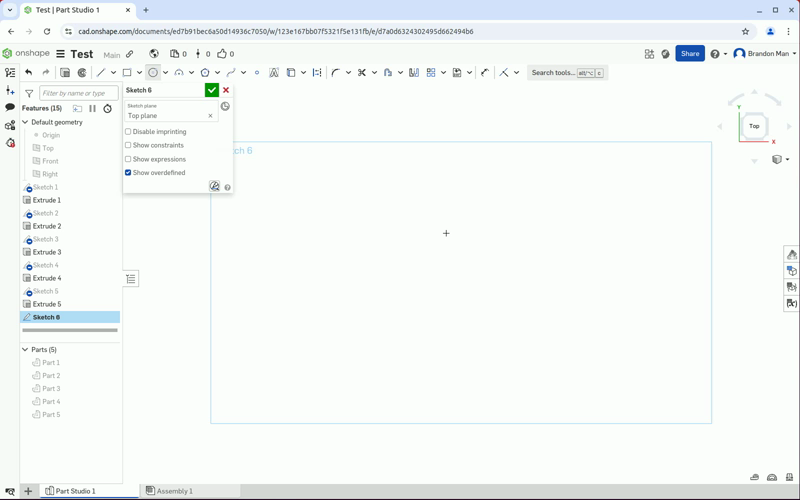
key_up(shift)
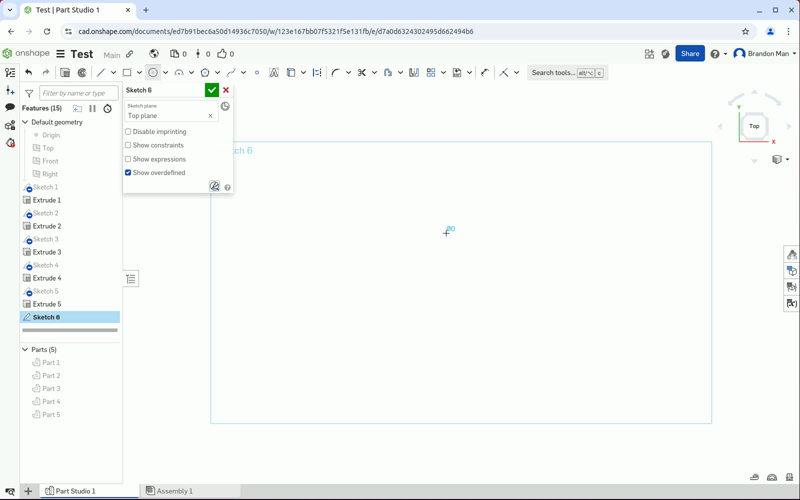
mouse_move(462, 232)
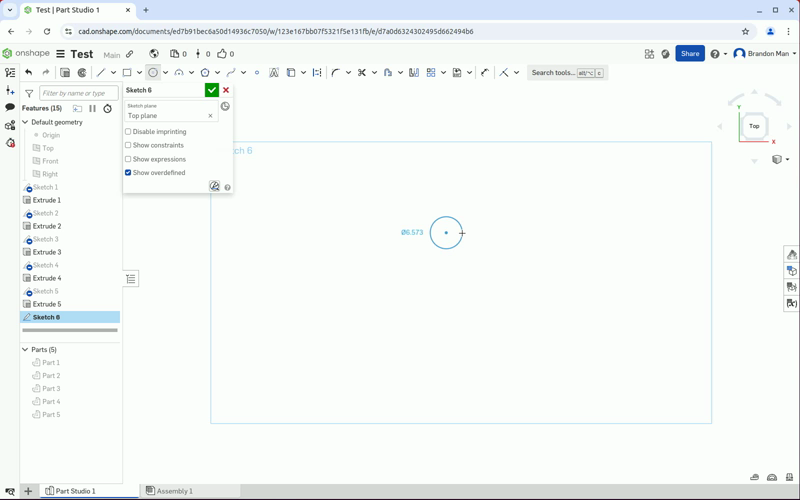
click(462, 232)
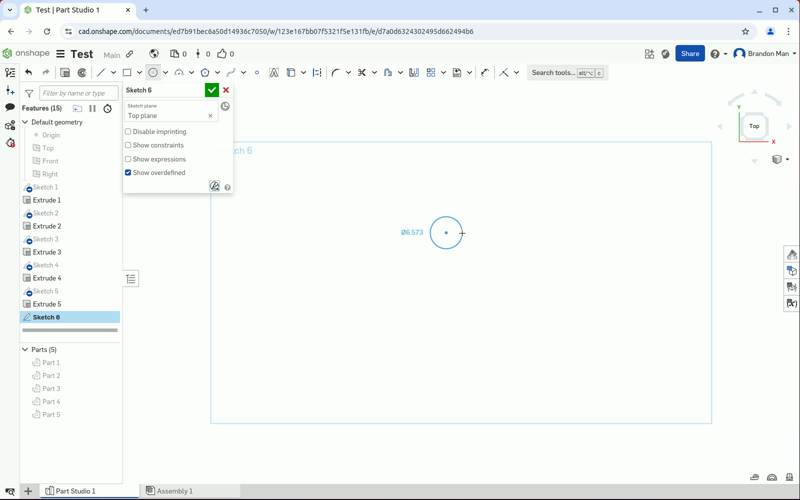
key(esc)
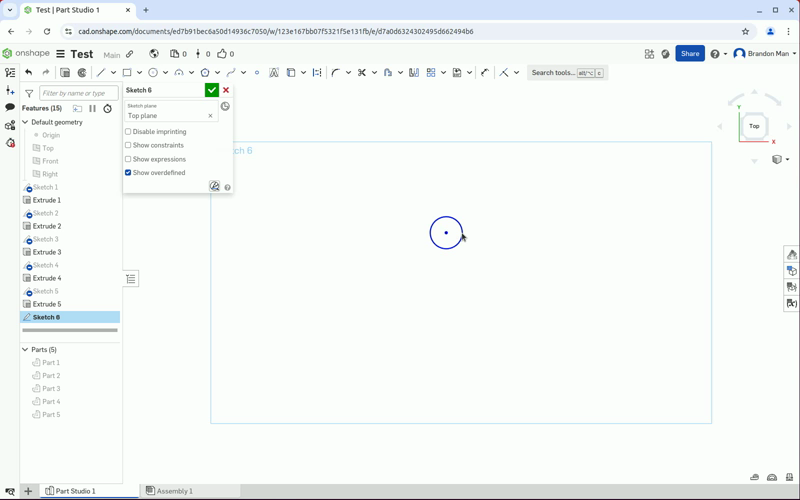
key(c)
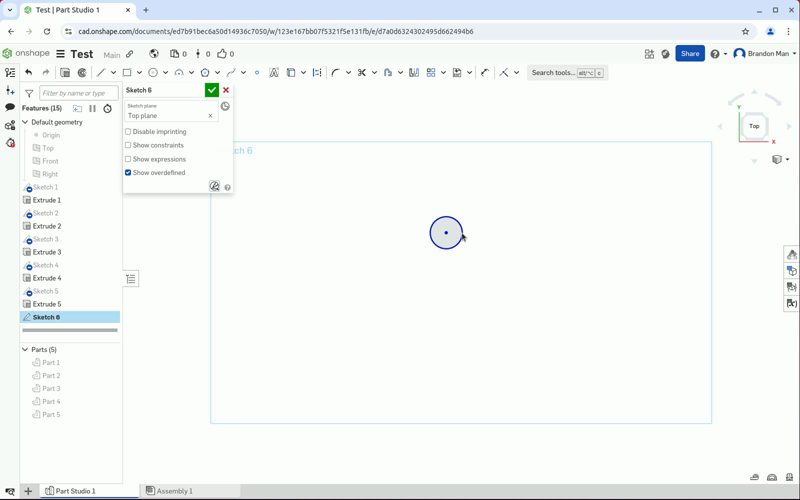
key_down(shift)
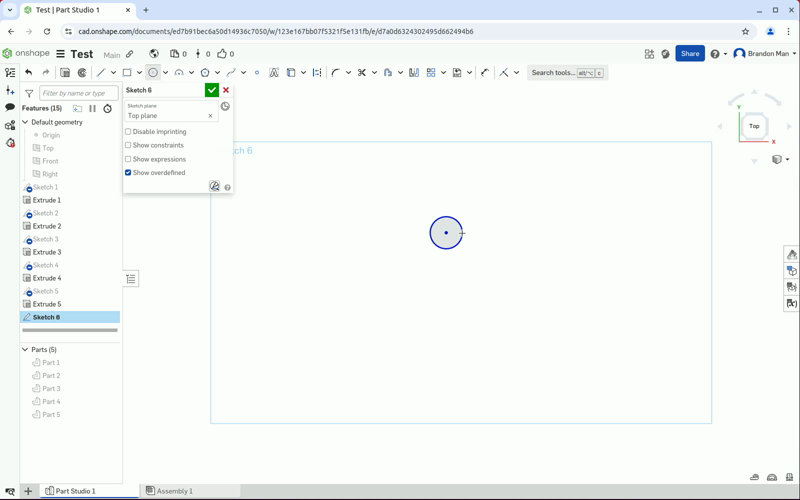
mouse_move(446, 232)
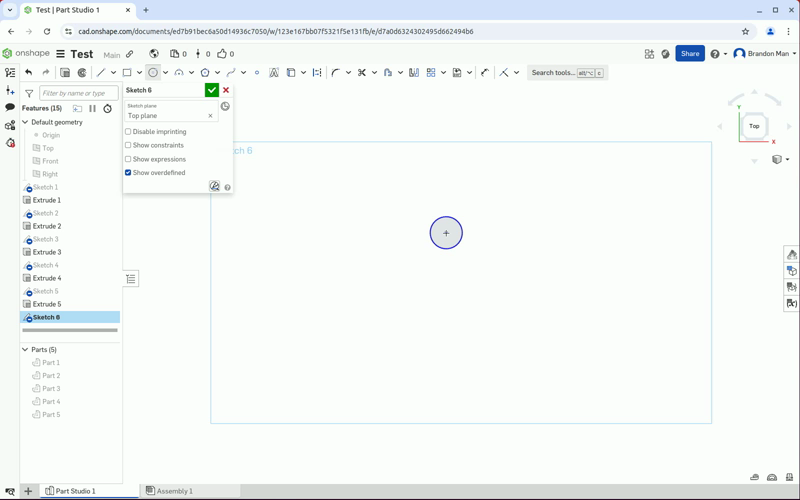
click(446, 232)
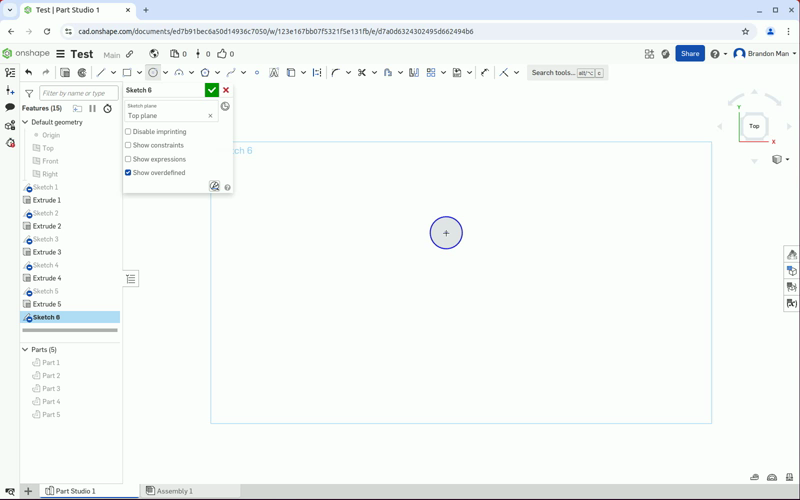
key_up(shift)
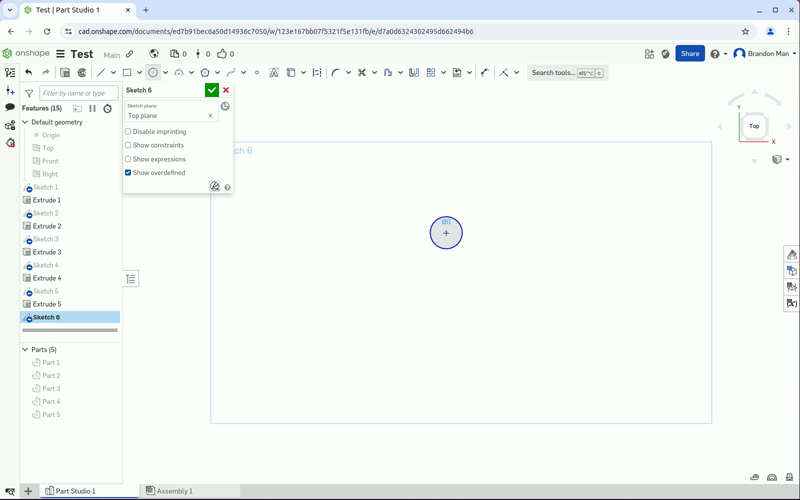
mouse_move(456, 232)
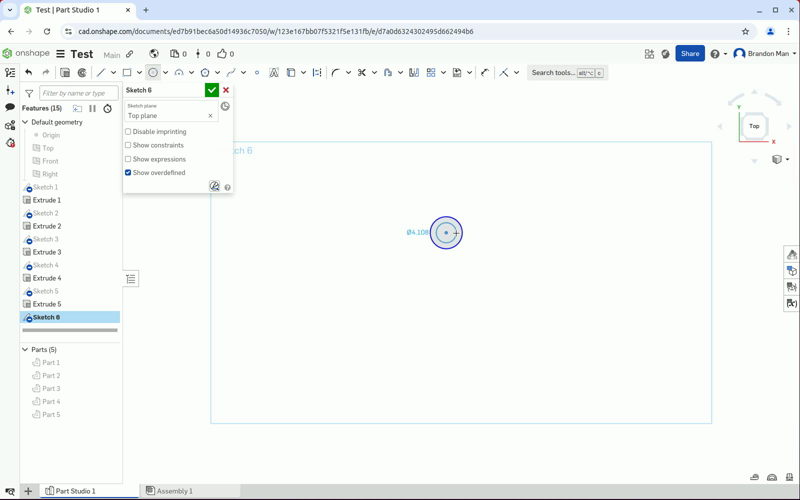
click(456, 232)
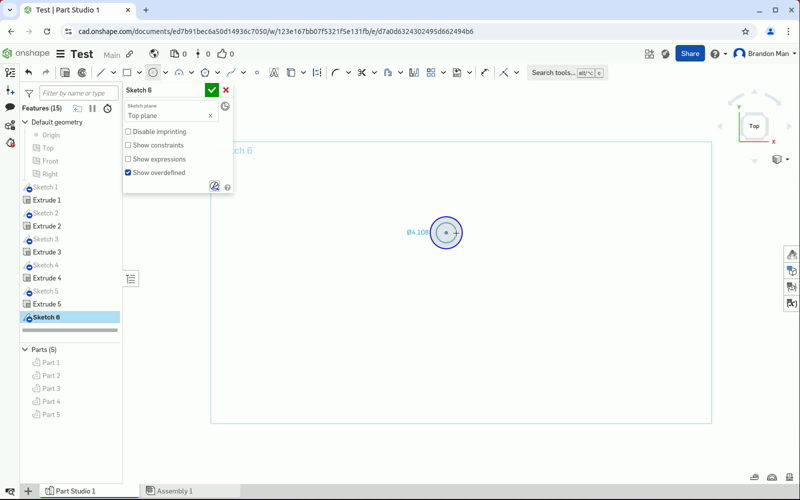
key(esc)
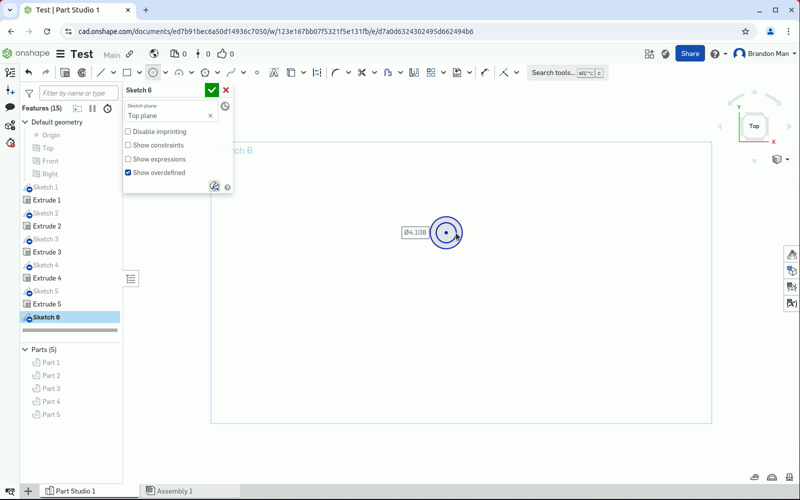
mouse_move(433, 239)
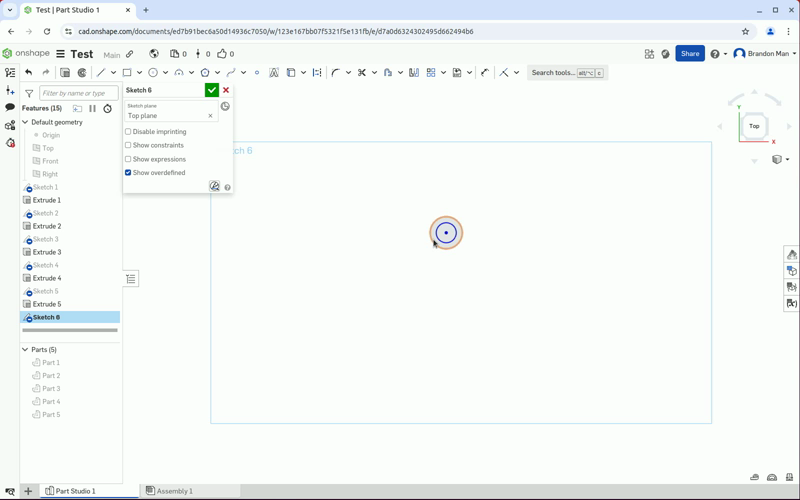
scroll(6)
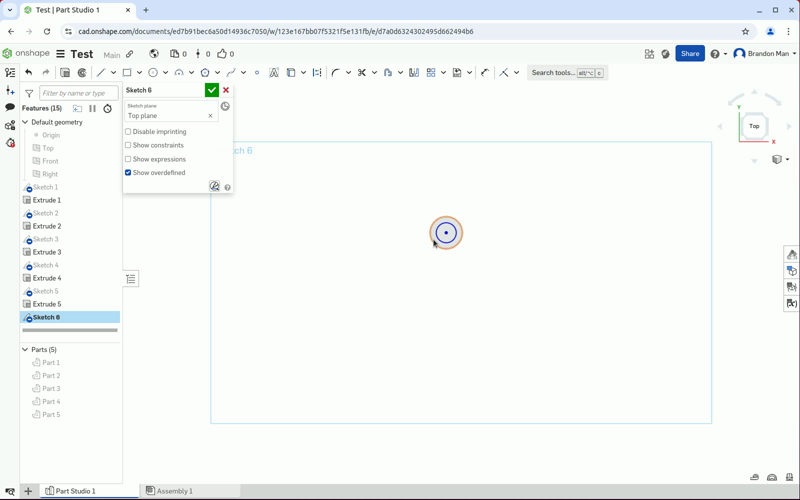
scroll(6)
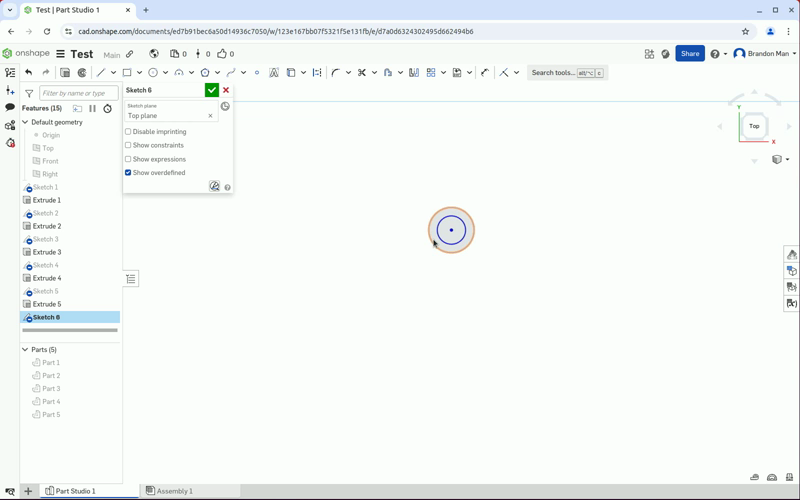
scroll(6)
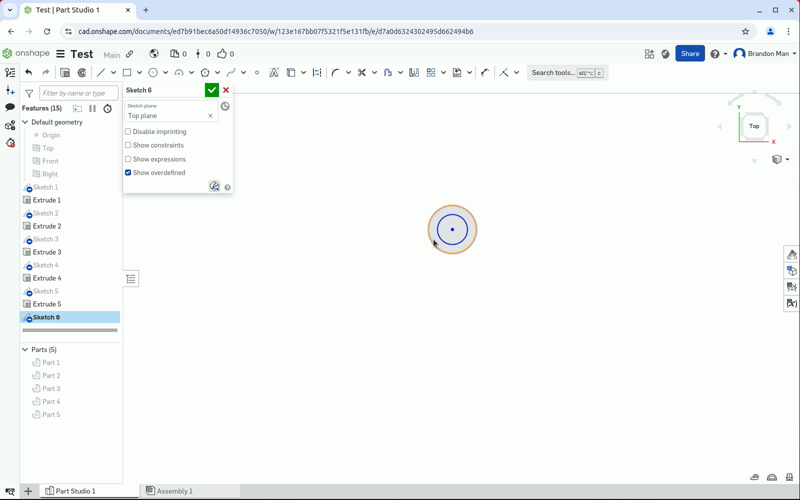
scroll(6)
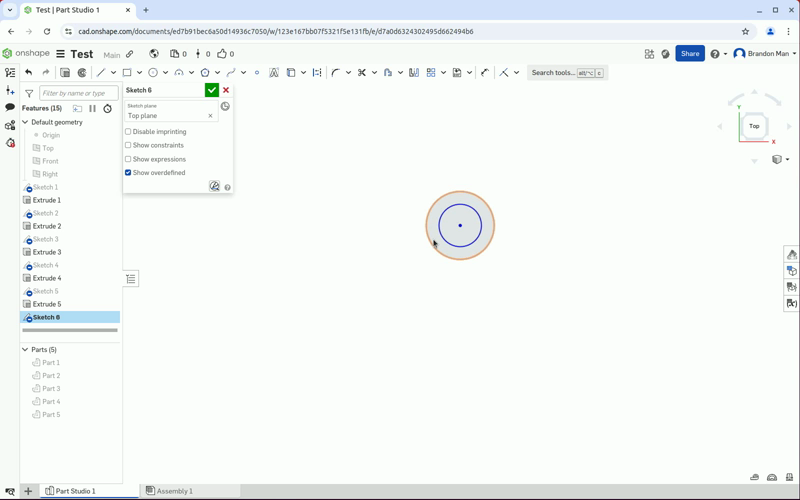
scroll(6)
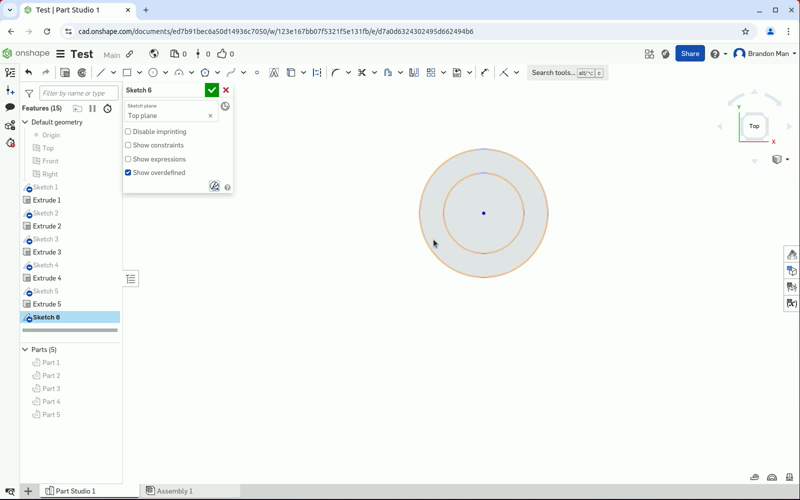
scroll(6)
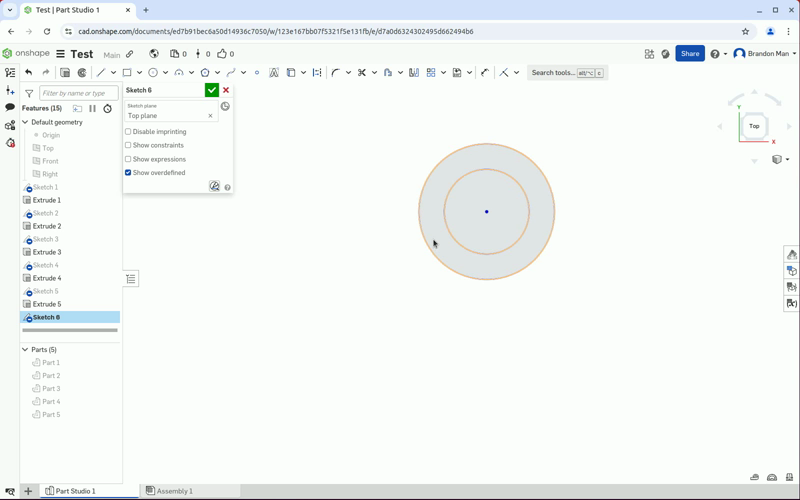
scroll(6)
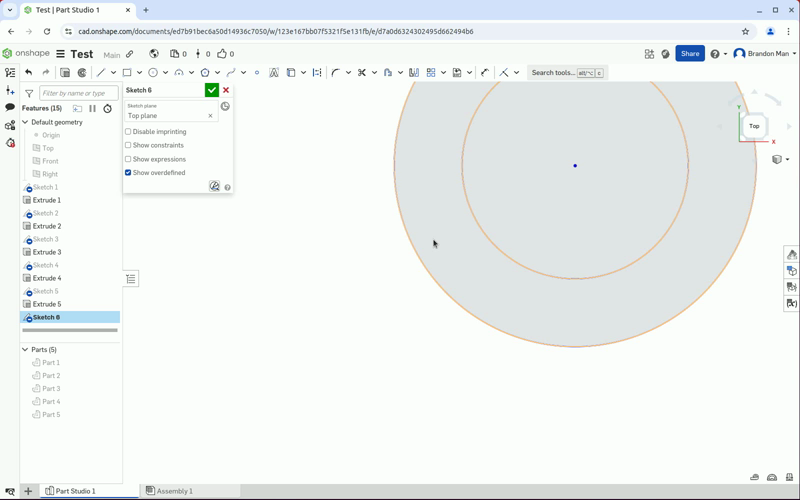
click(433, 239)
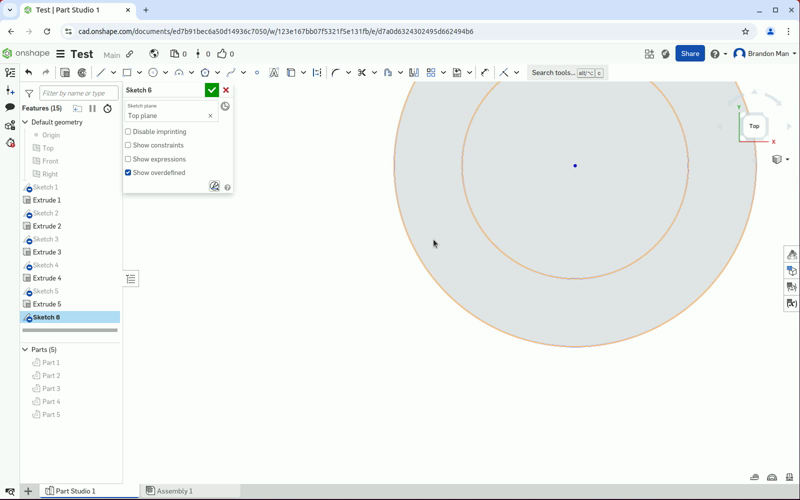
scroll(-6)
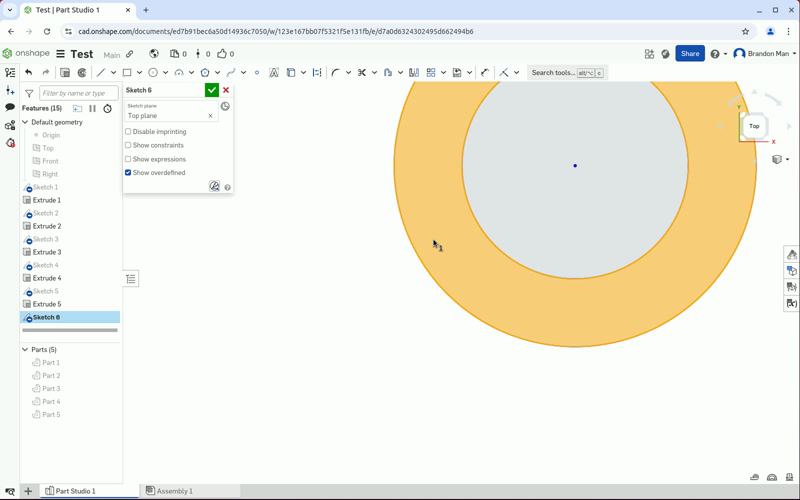
scroll(-6)
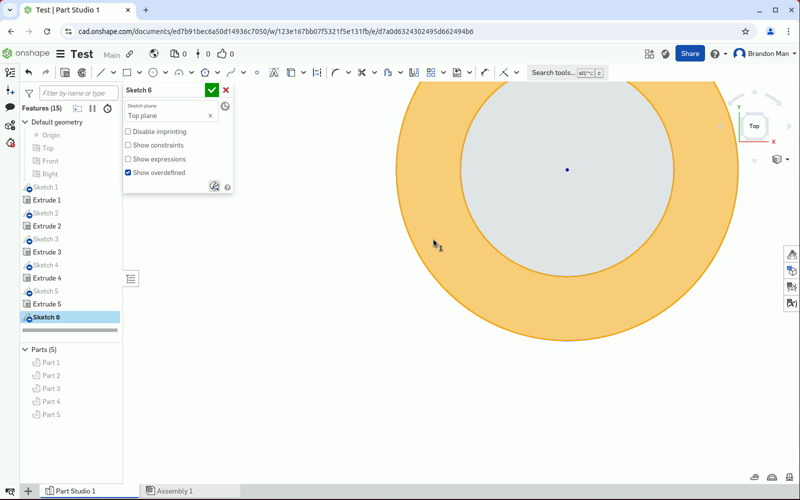
scroll(-6)
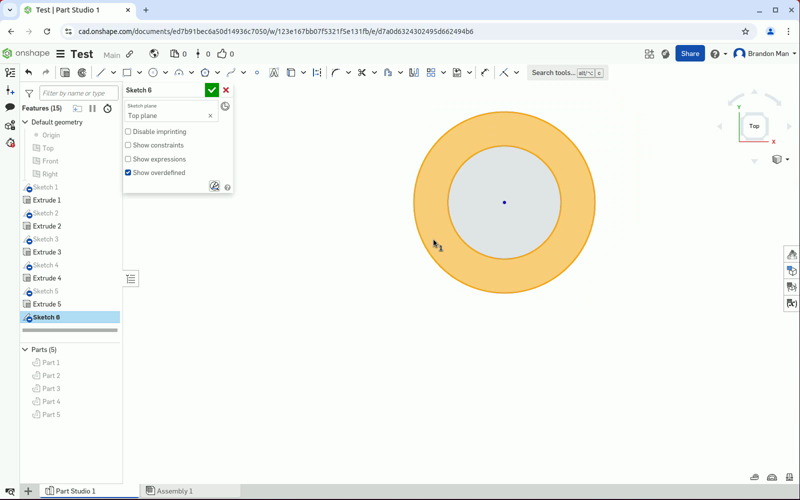
scroll(-6)
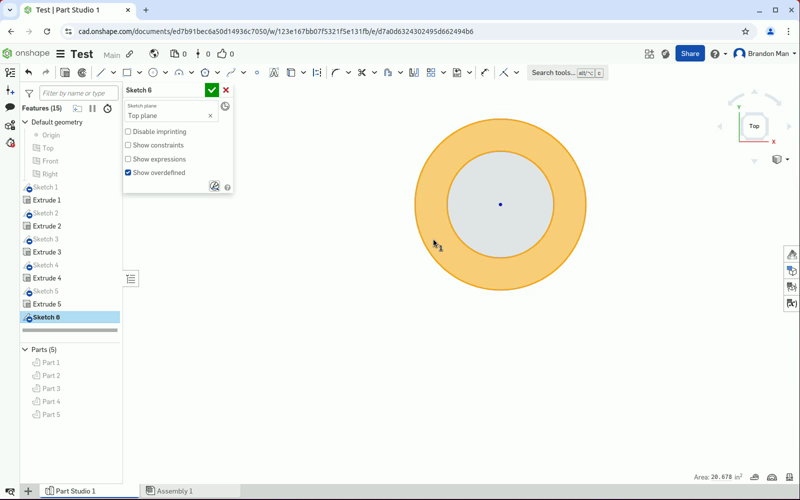
scroll(-6)
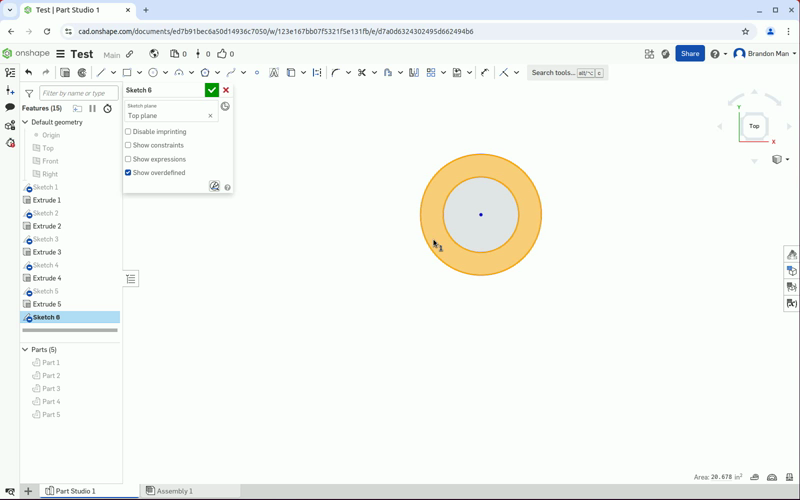
scroll(-6)
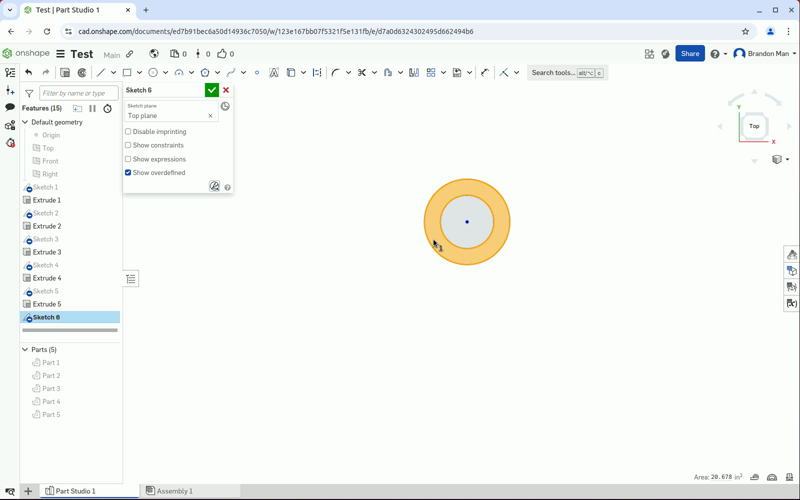
scroll(-6)
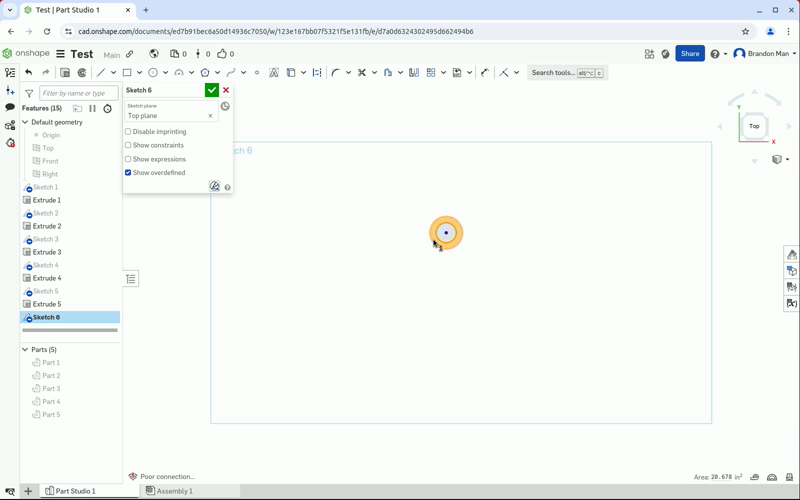
mouse_move(73, 352)
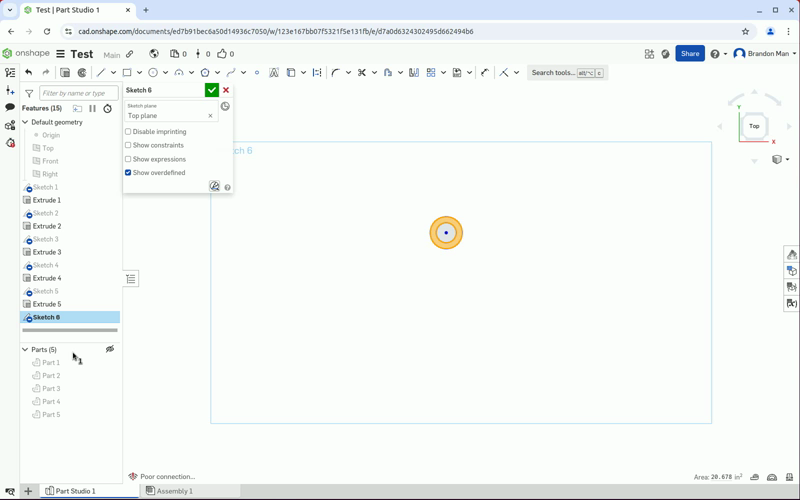
key(shift+y)
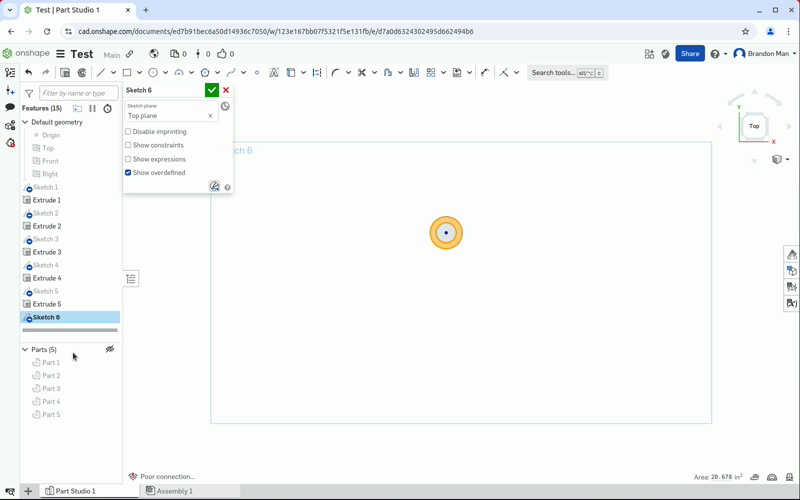
key(shift+e)
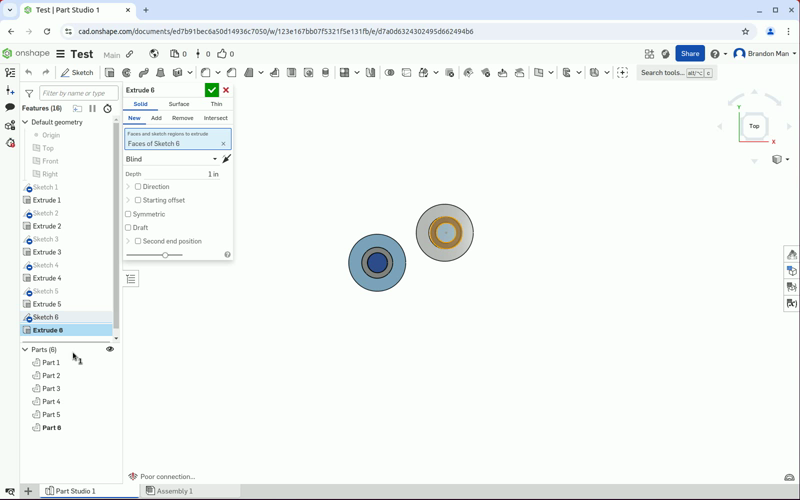
mouse_move(143, 106)
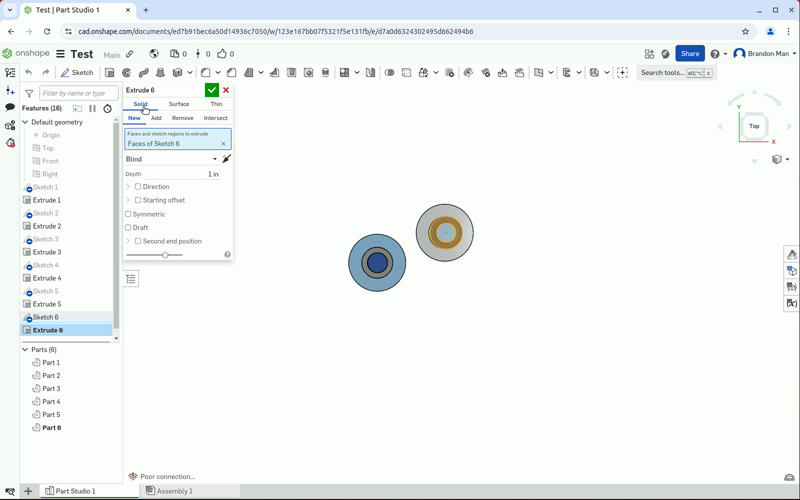
click(143, 106)
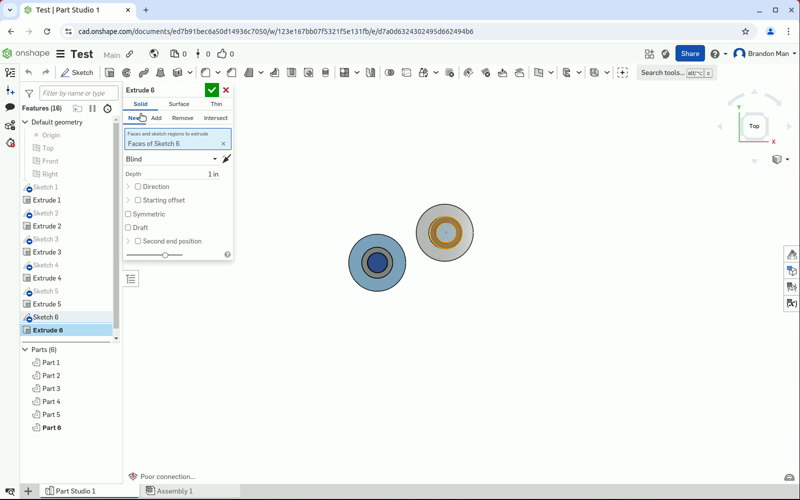
mouse_move(137, 120)
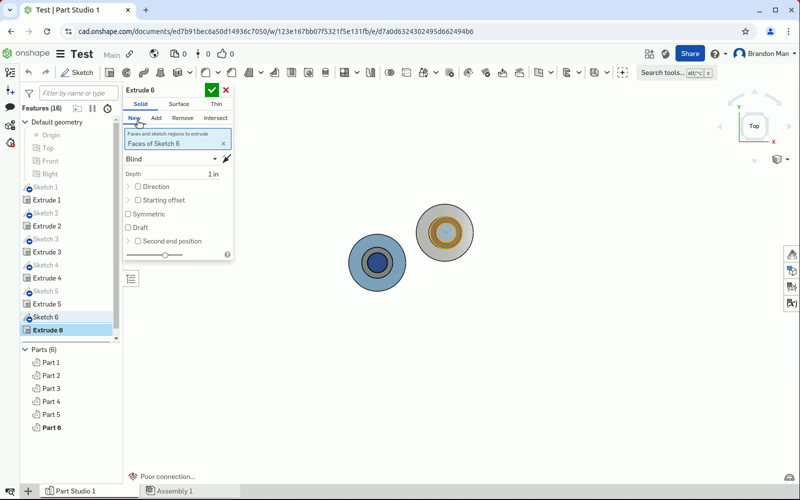
click(137, 120)
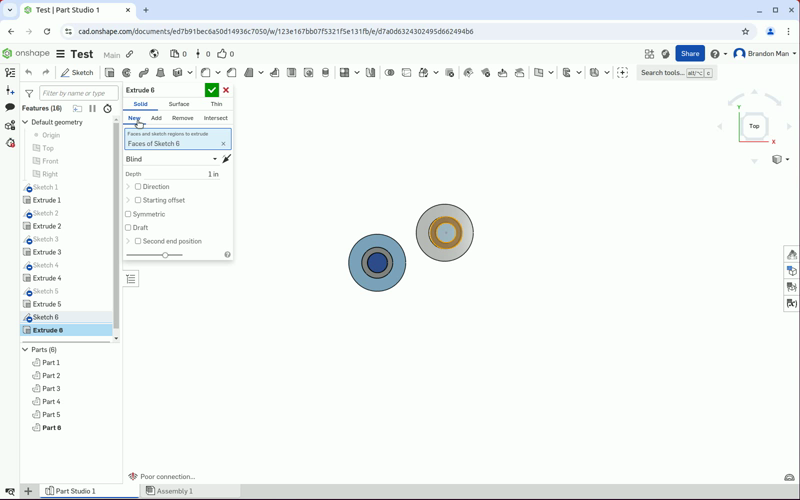
key(tab, 4)
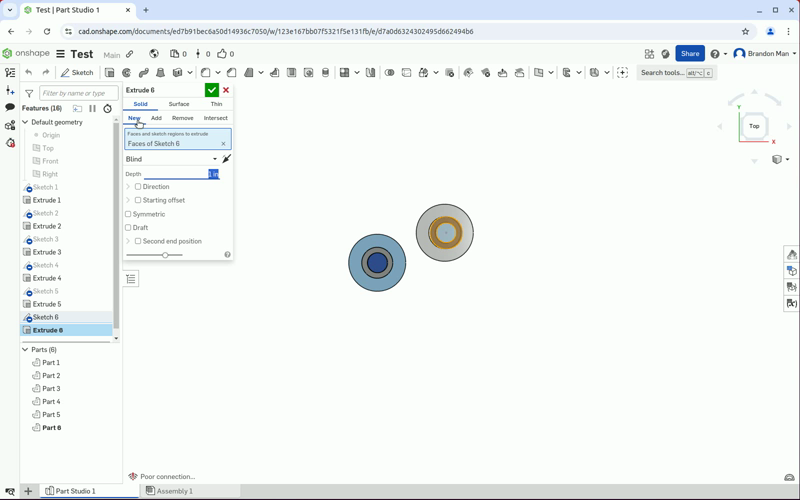
text(0.481)
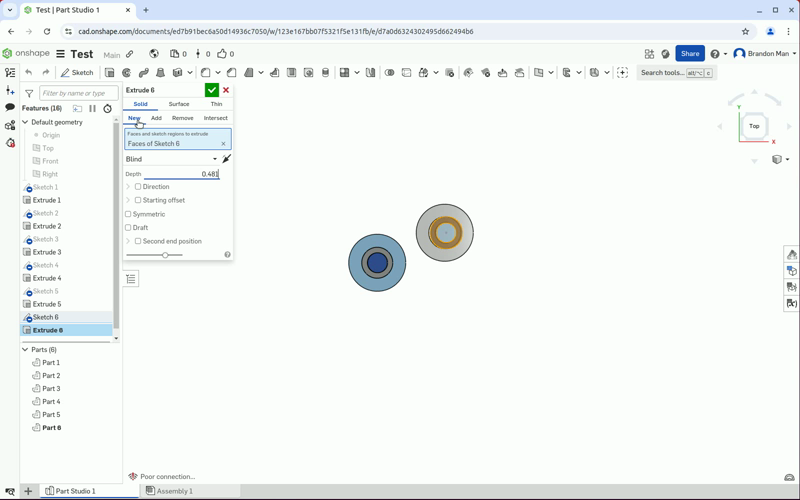
key(enter)
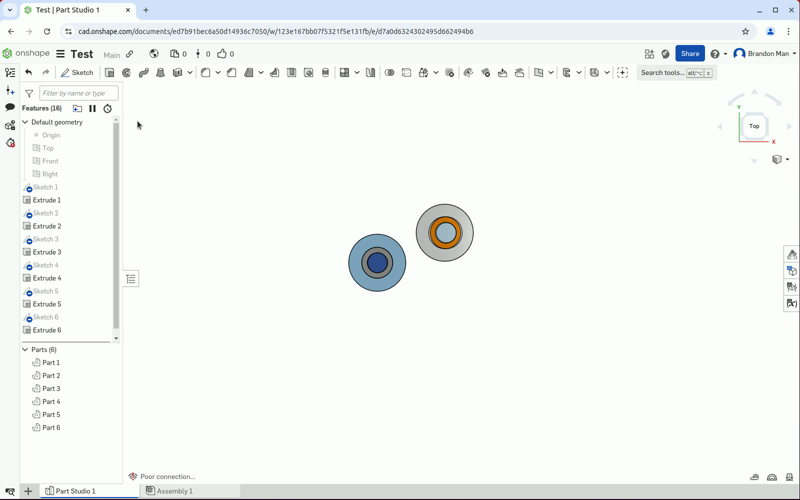
key(shift+h)
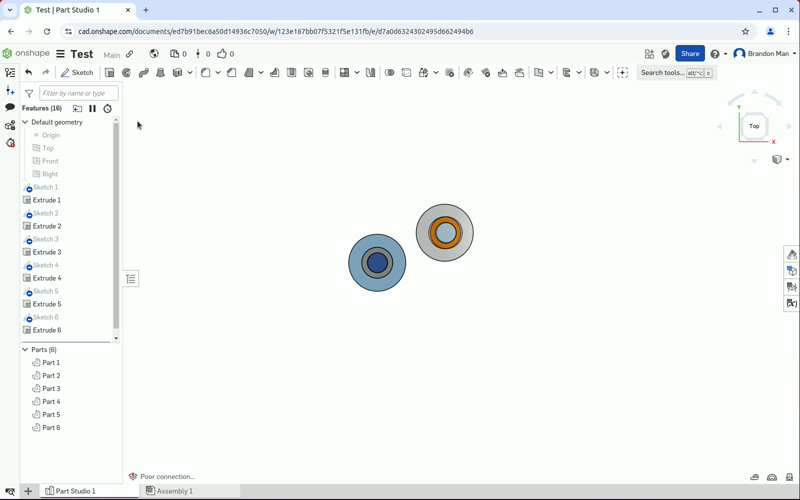
key(shift+h)
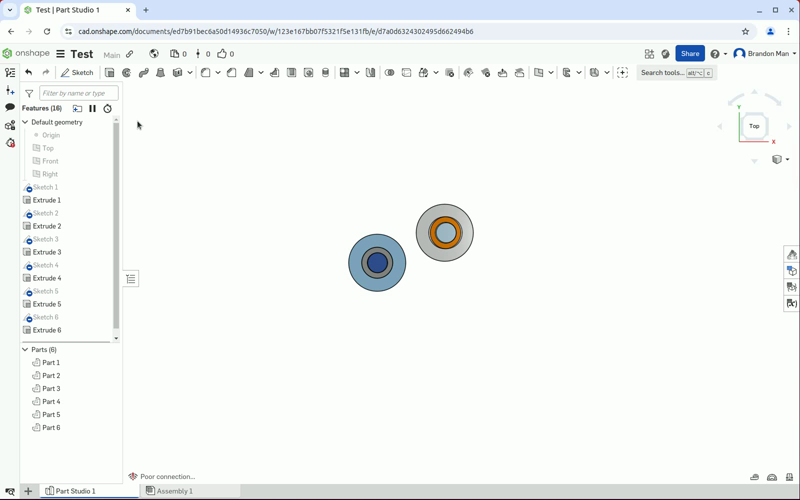
mouse_move(69, 189)
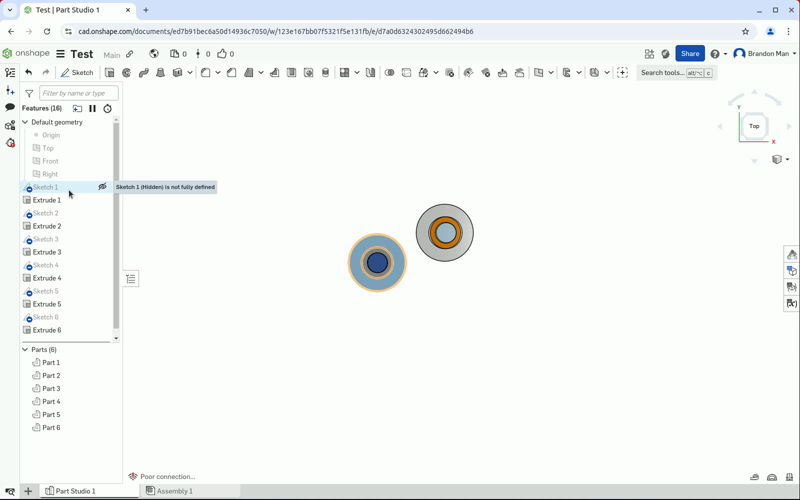
click(69, 189)
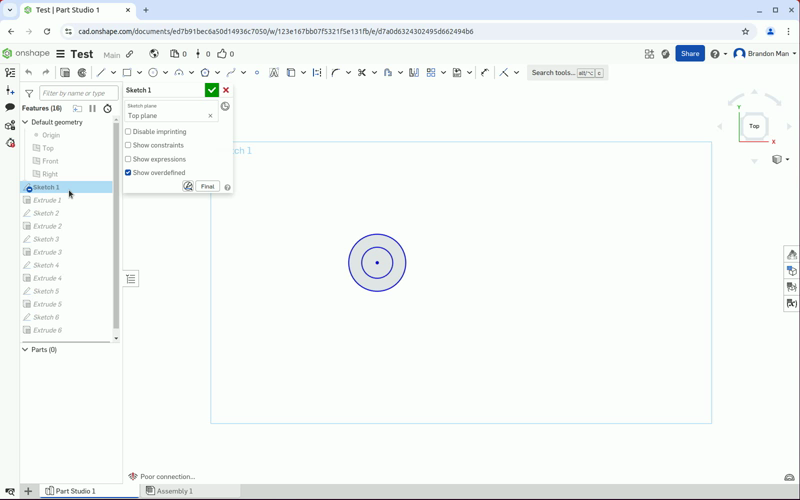
mouse_move(229, 92)
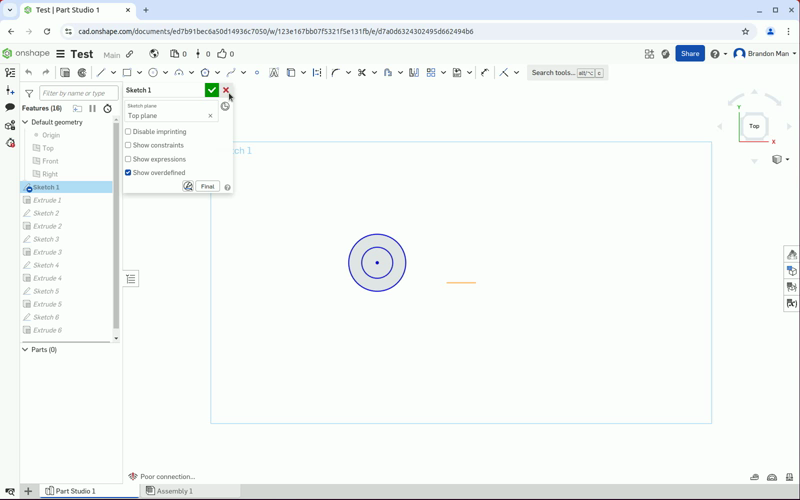
click(229, 92)
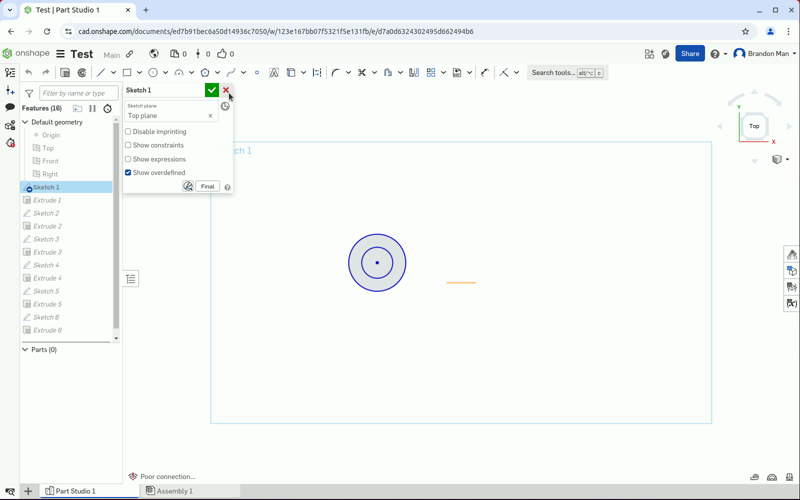
key(shift+s)
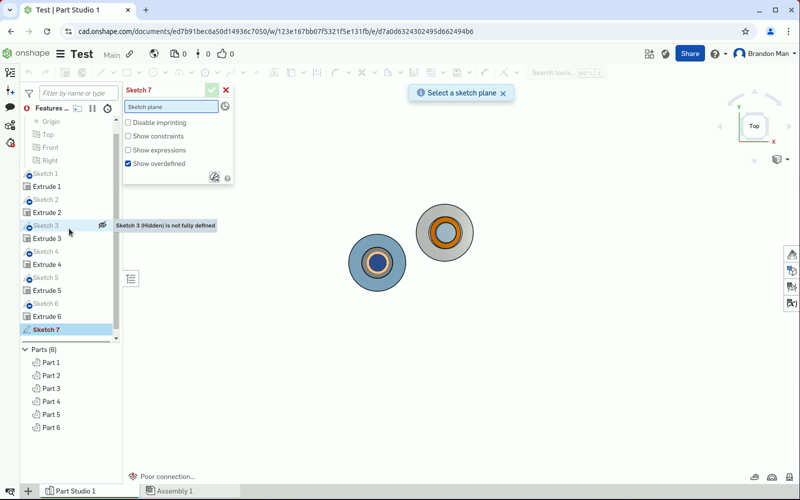
scroll(3)
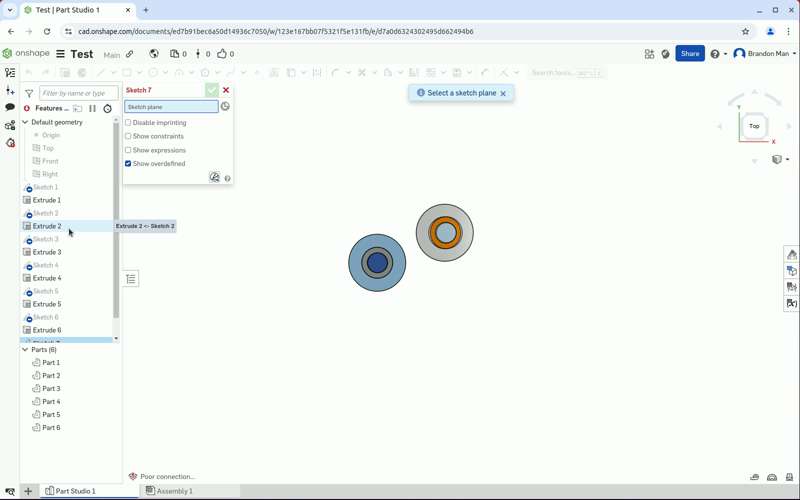
mouse_move(69, 150)
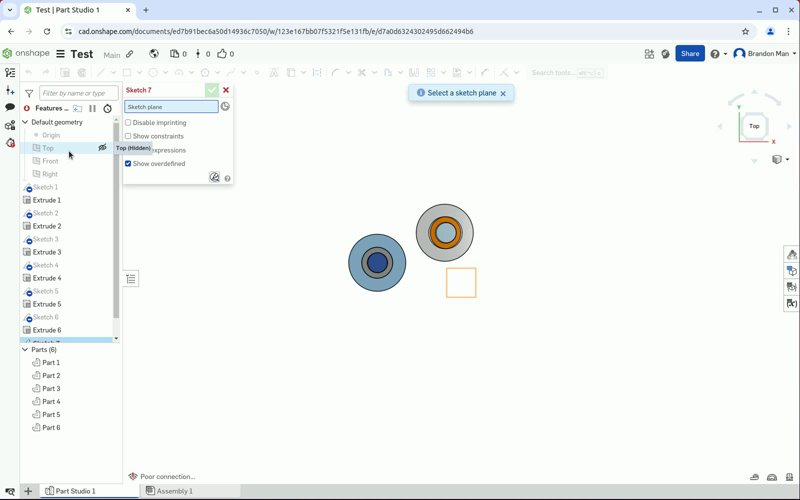
click(69, 150)
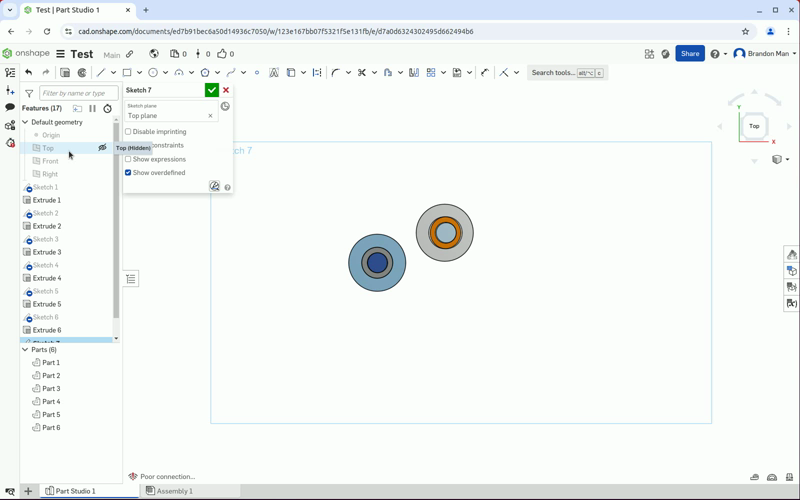
mouse_move(73, 352)
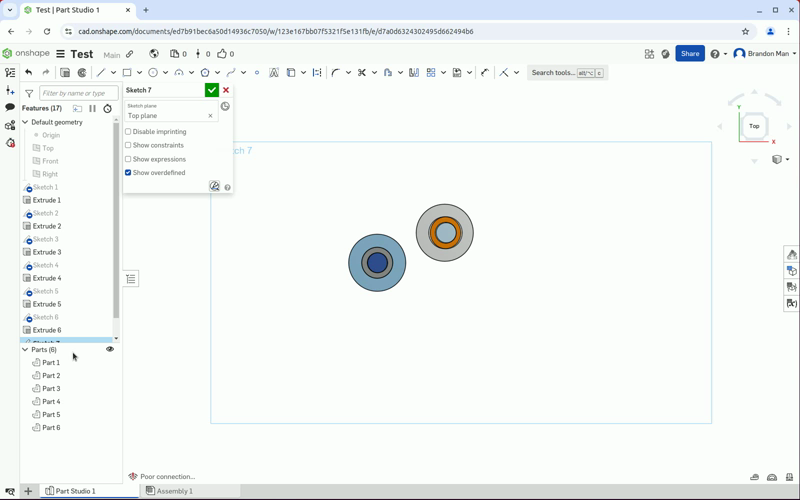
key(y)
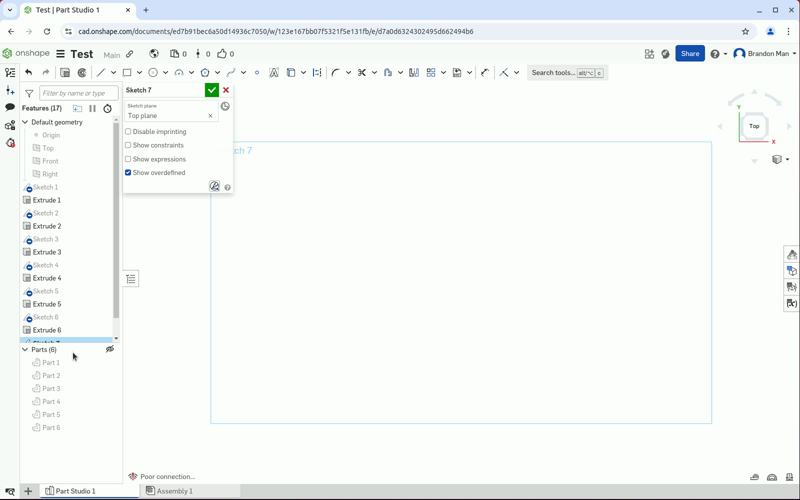
key(c)
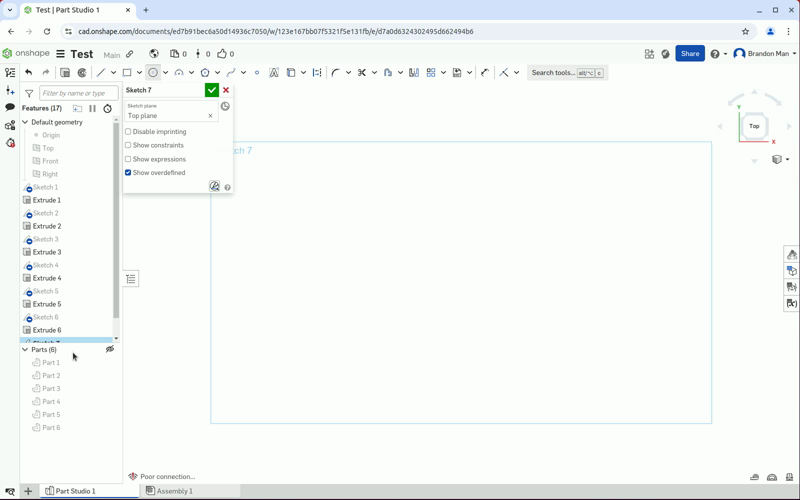
key_down(shift)
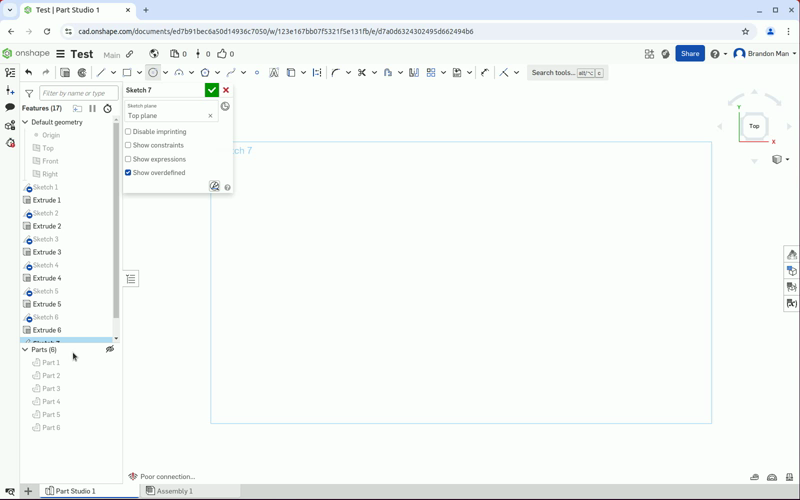
mouse_move(377, 262)
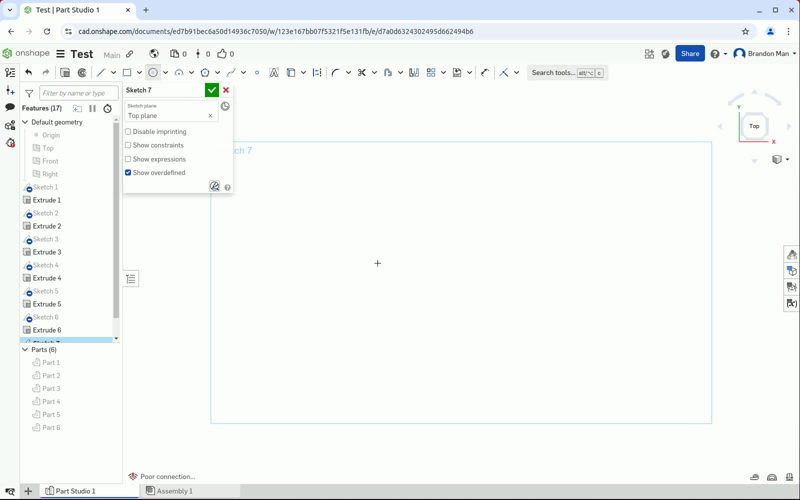
click(377, 262)
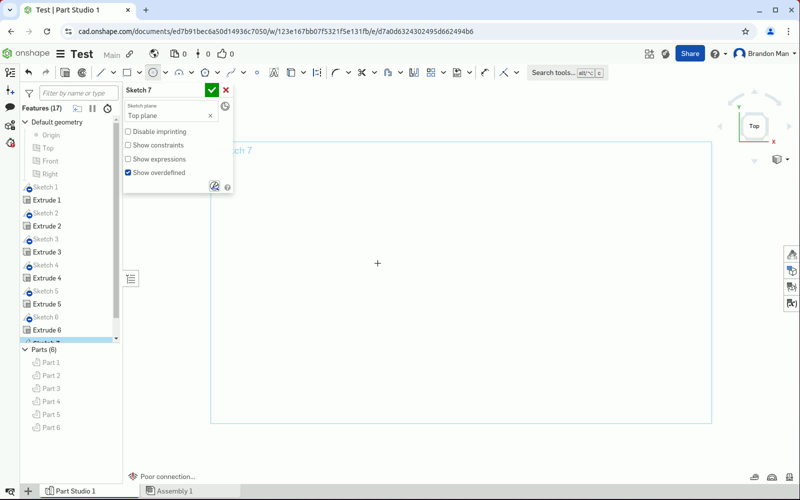
key_up(shift)
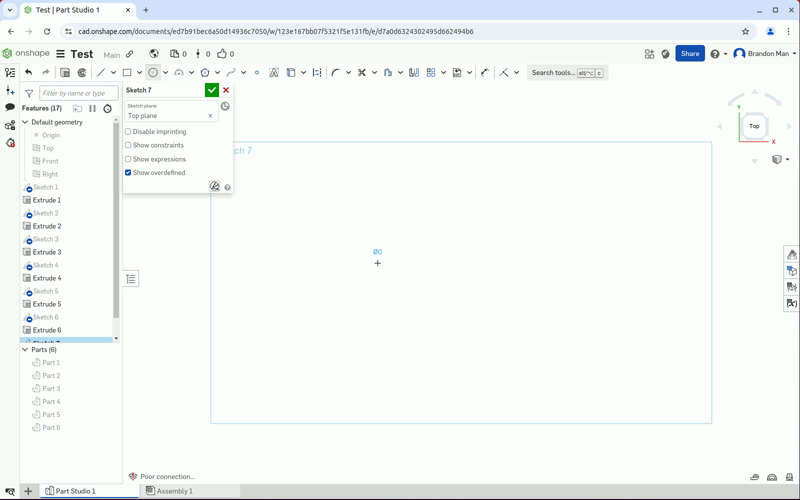
mouse_move(387, 262)
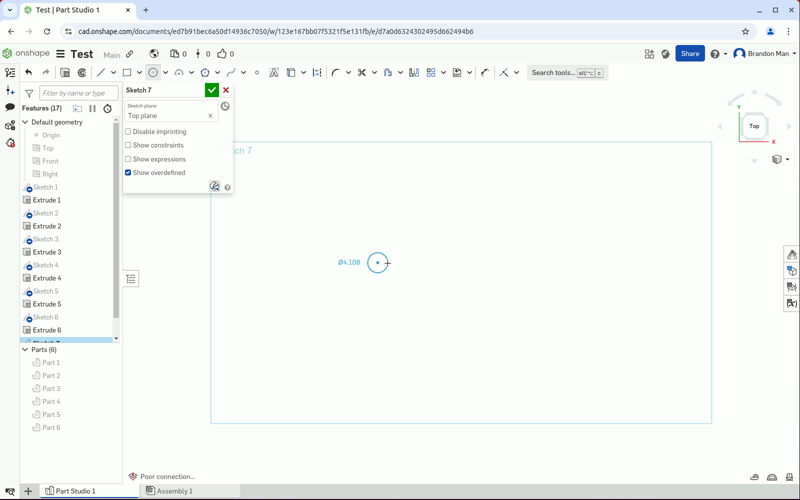
click(387, 262)
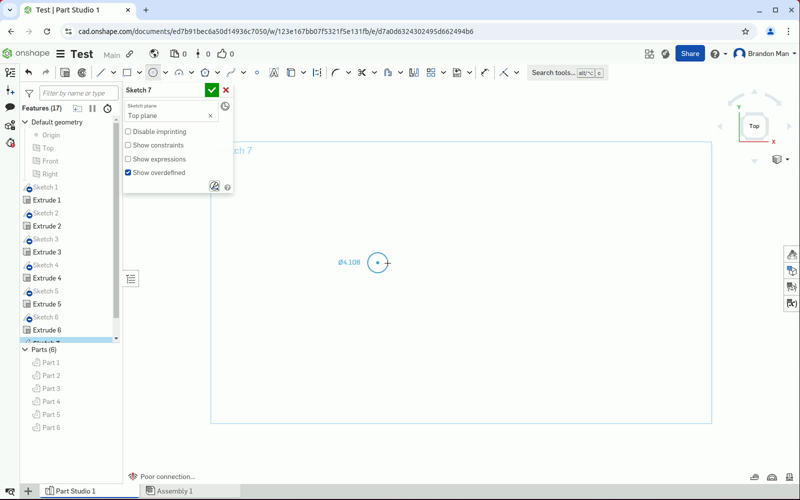
key(esc)
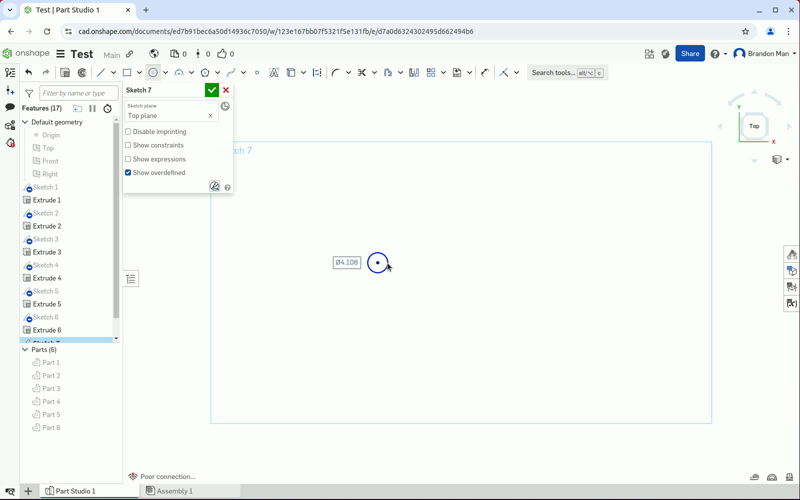
mouse_move(376, 256)
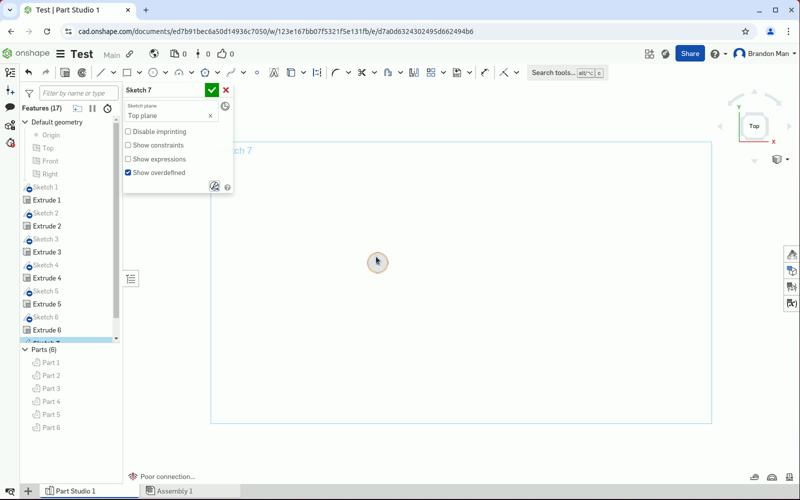
scroll(6)
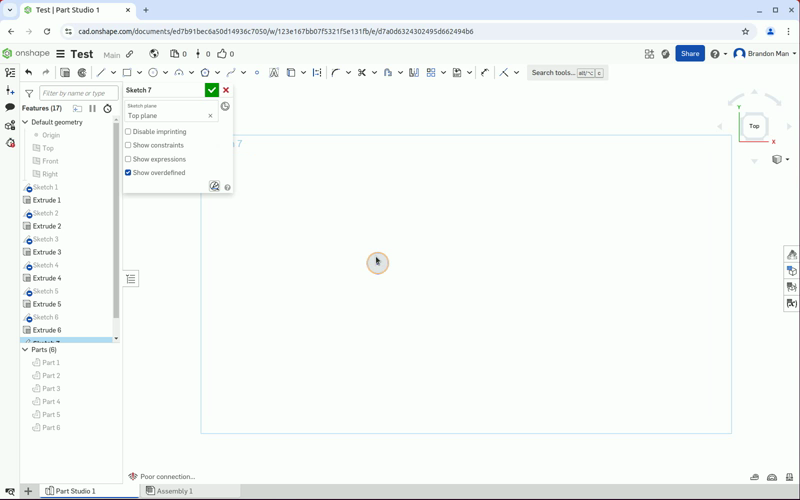
scroll(6)
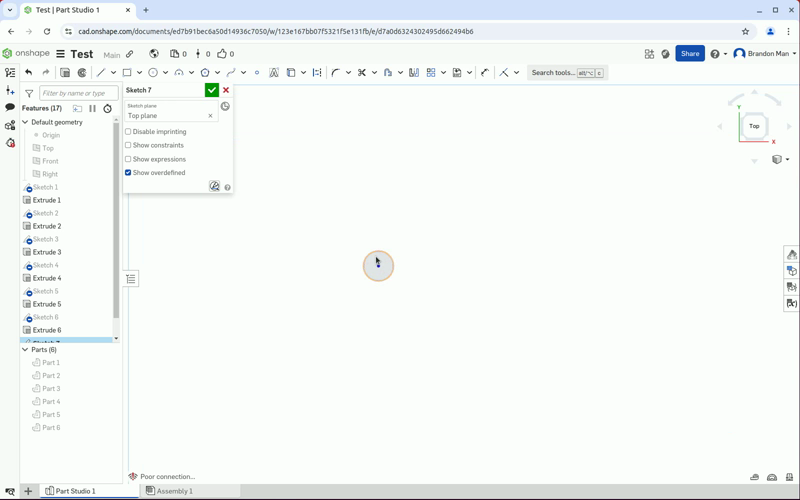
scroll(6)
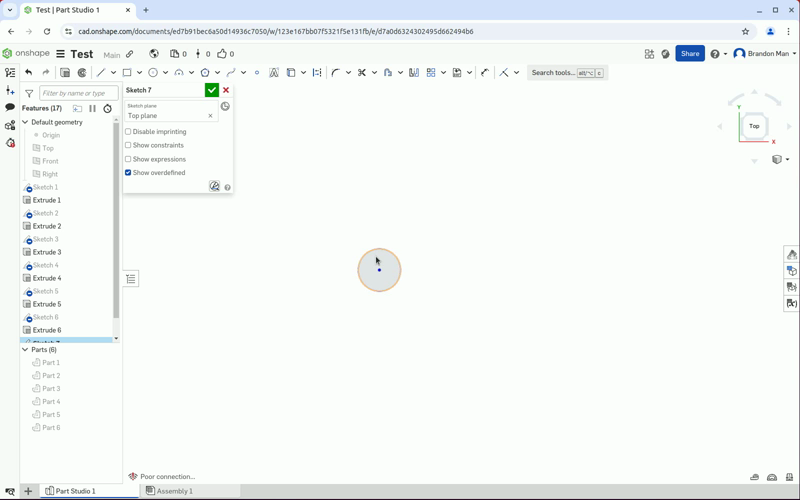
scroll(6)
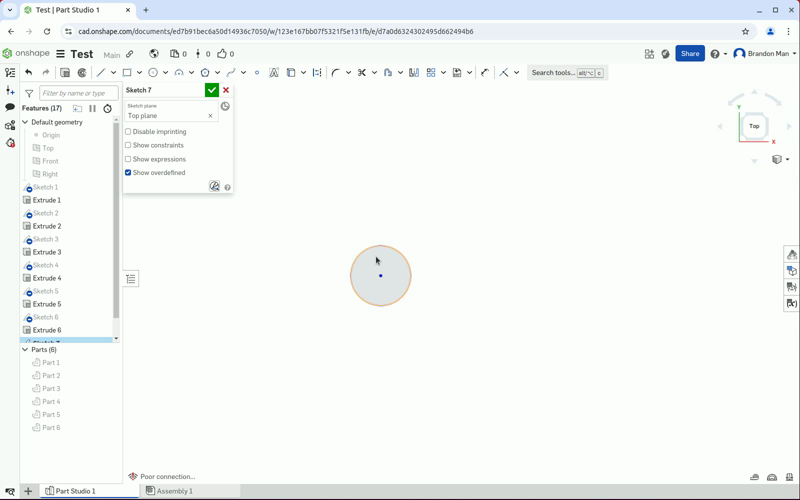
scroll(6)
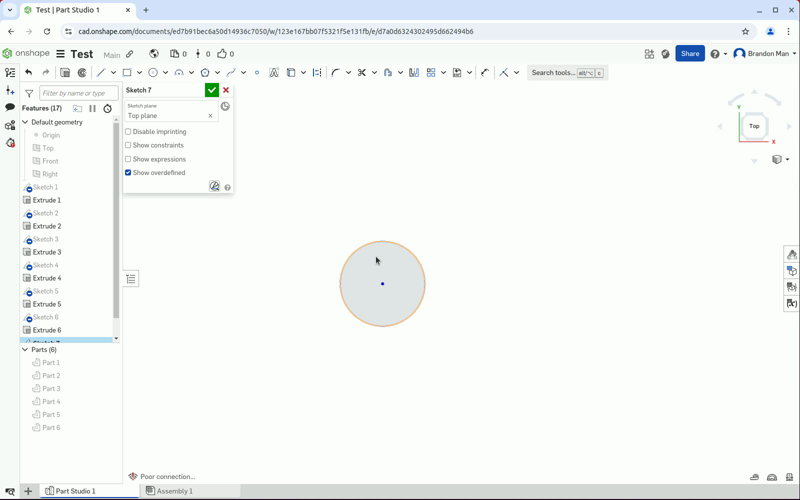
scroll(6)
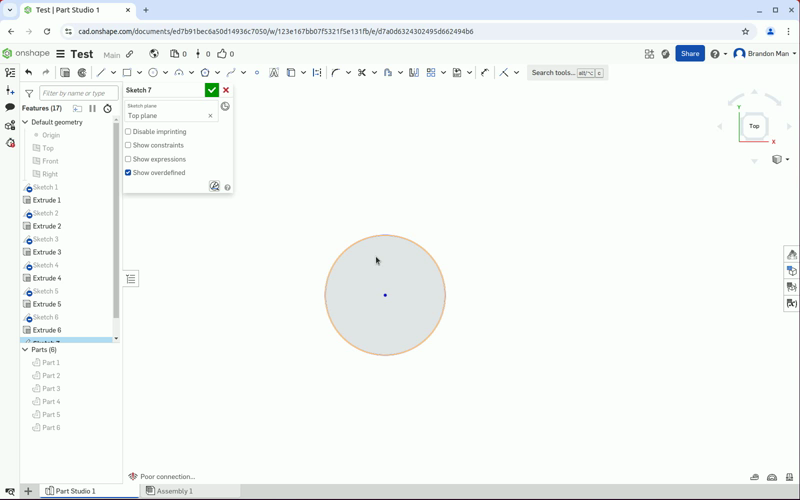
scroll(6)
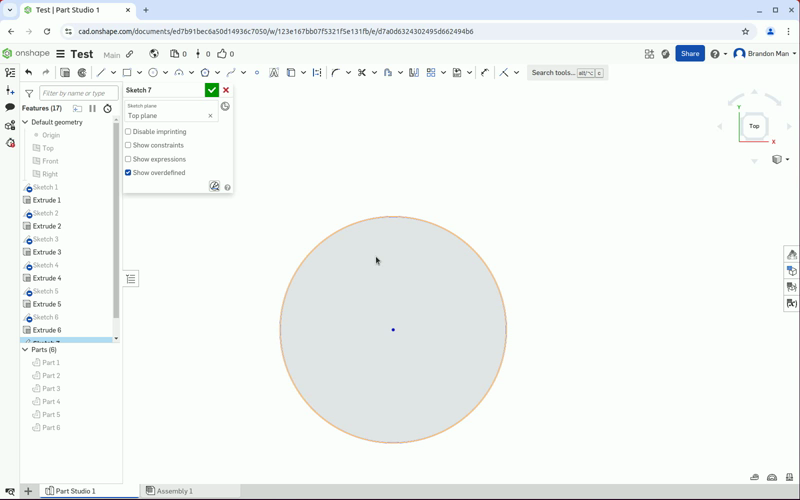
click(376, 256)
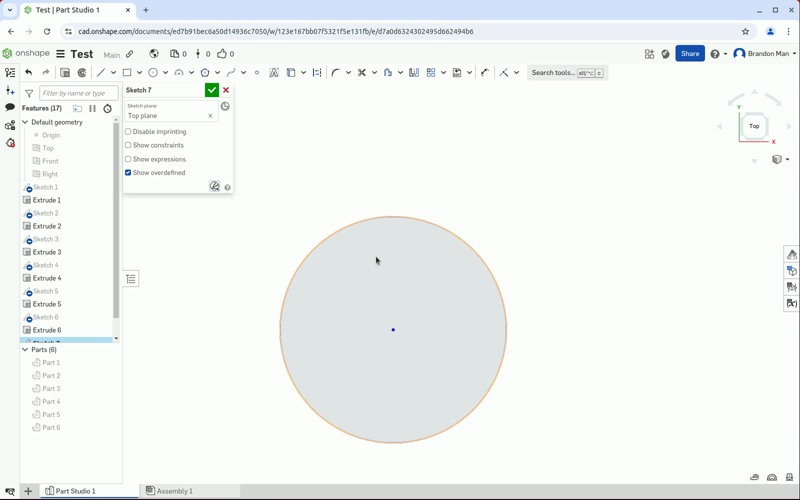
scroll(-6)
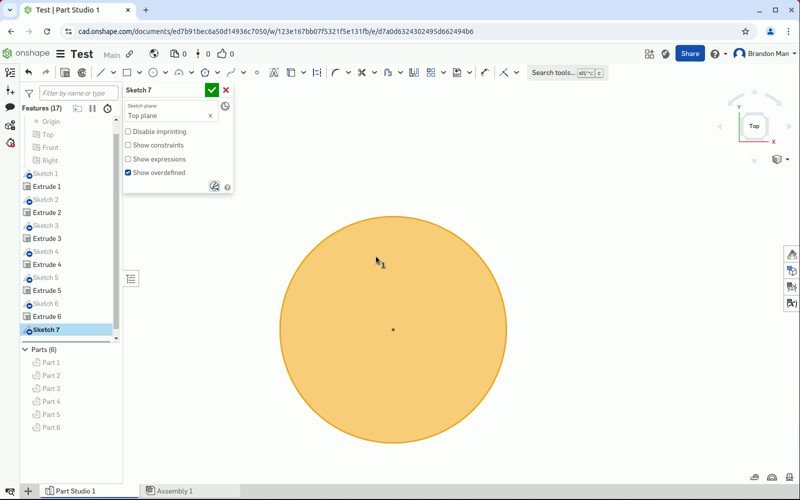
scroll(-6)
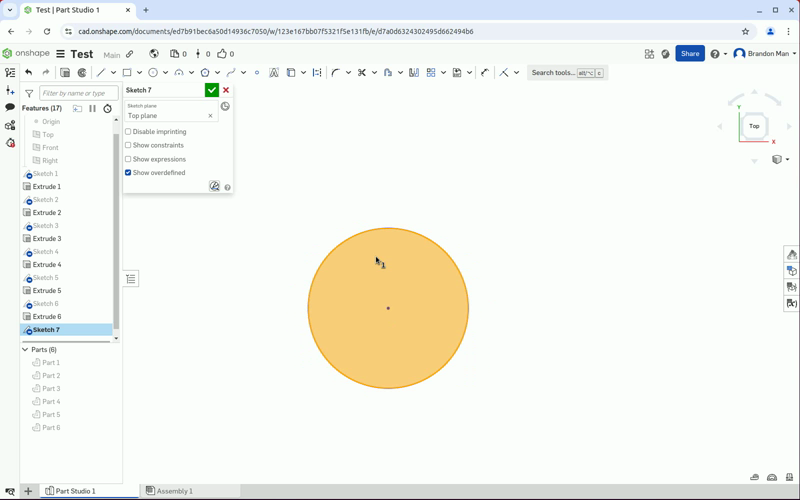
scroll(-6)
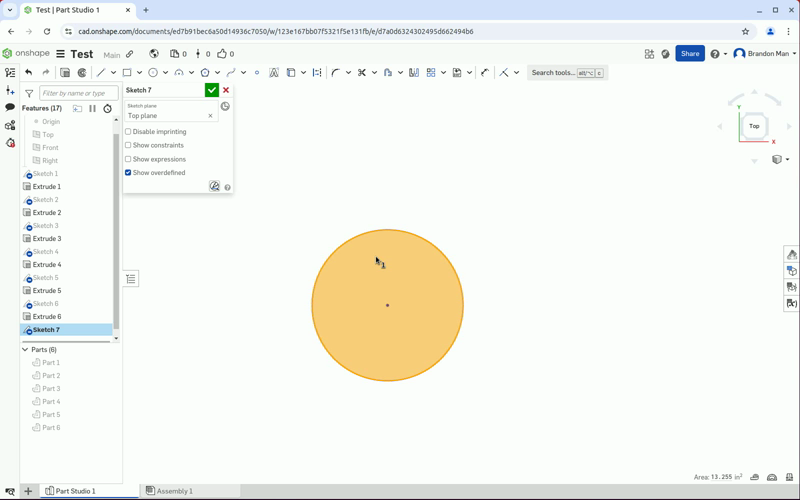
scroll(-6)
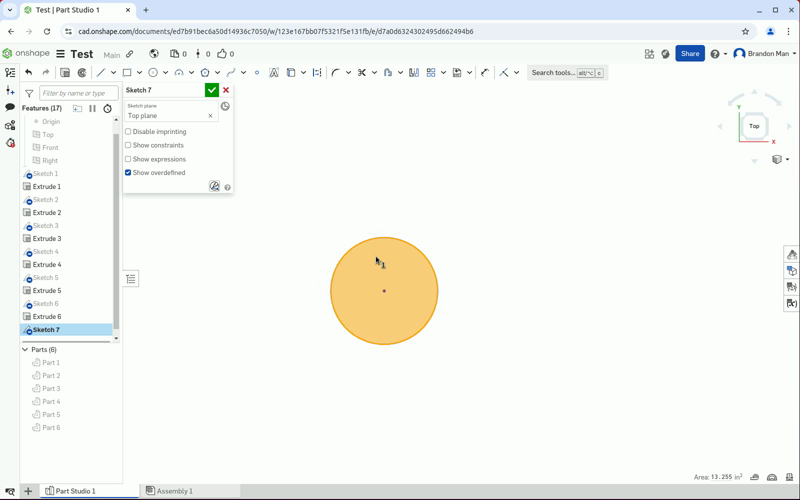
scroll(-6)
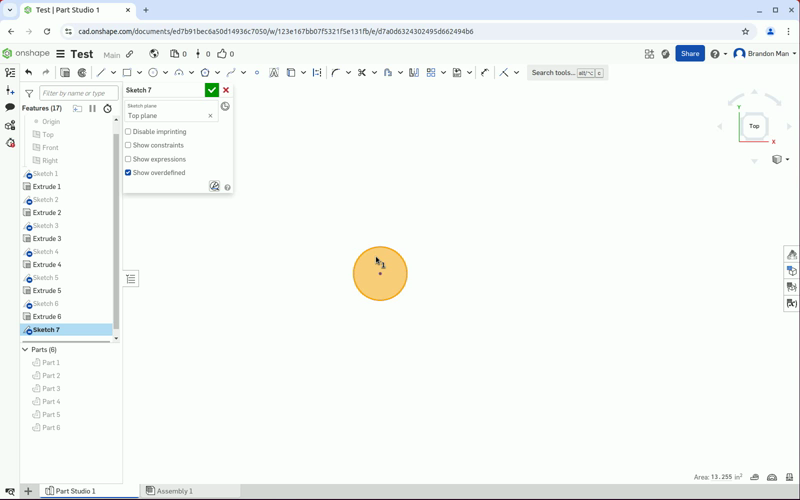
scroll(-6)
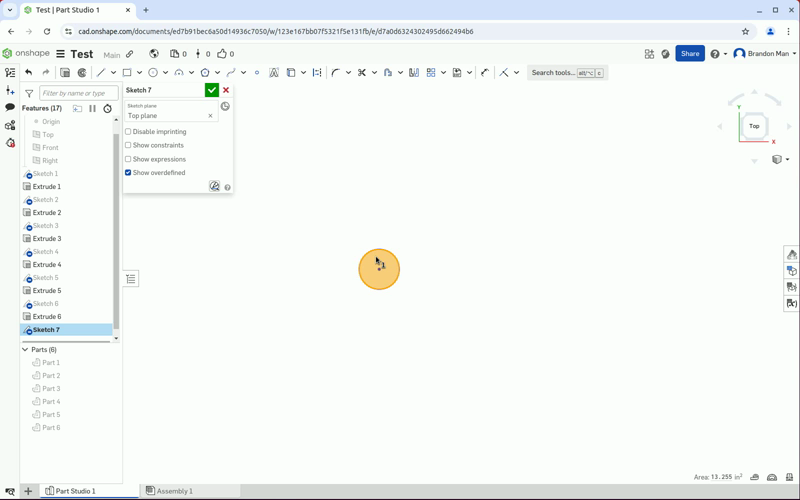
scroll(-6)
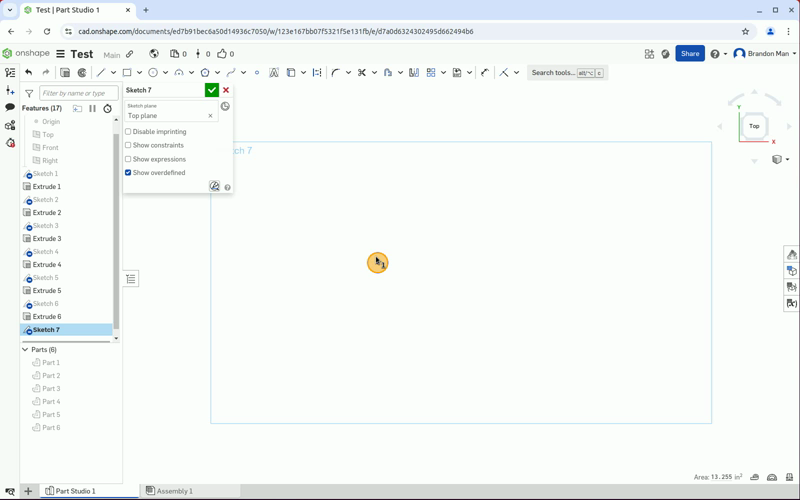
mouse_move(73, 352)
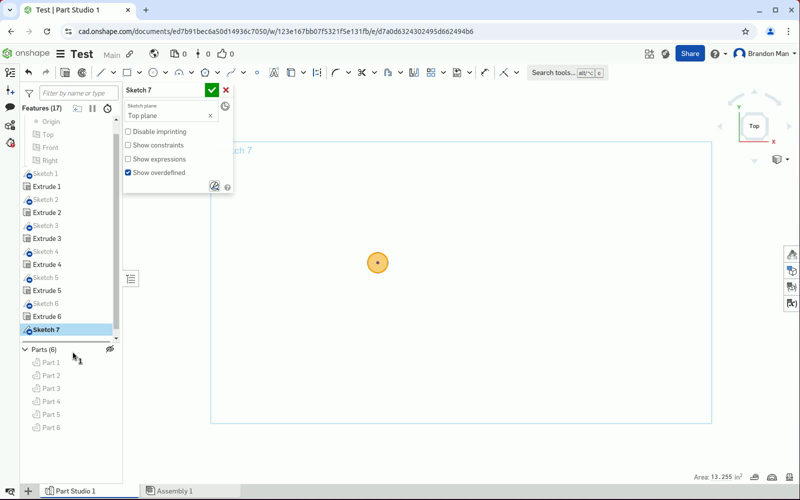
key(shift+y)
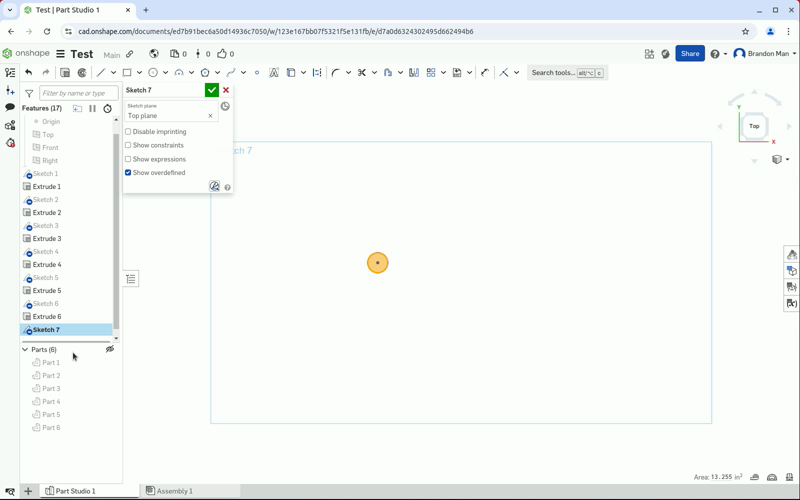
key(shift+e)
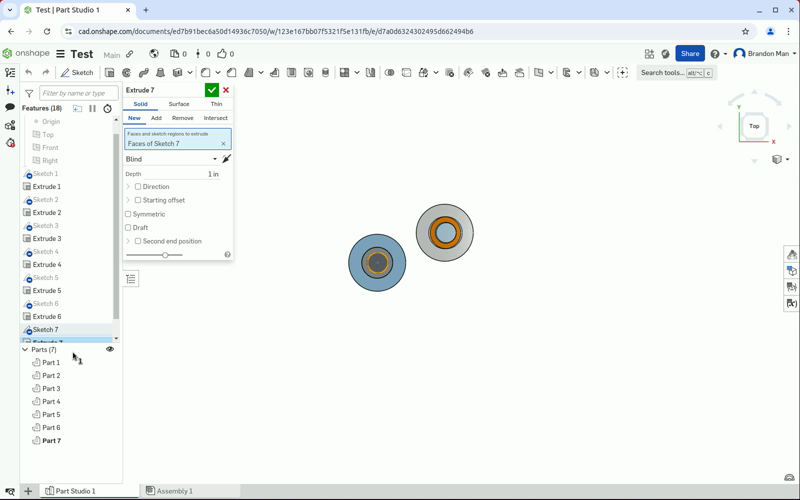
mouse_move(143, 106)
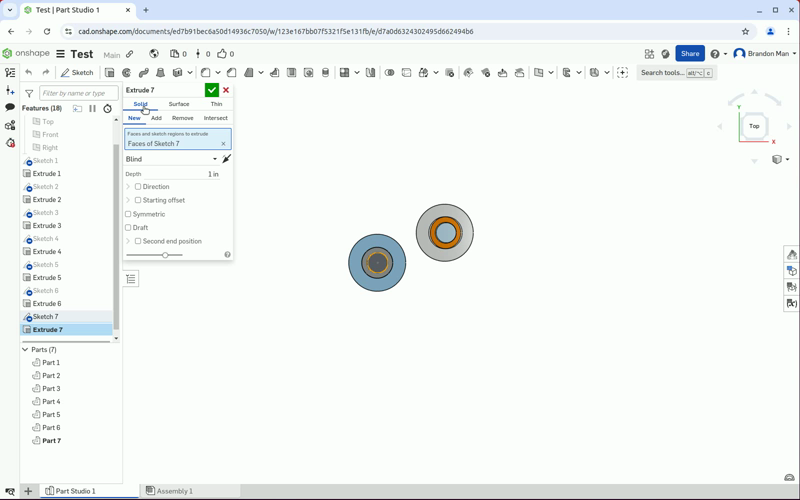
click(143, 106)
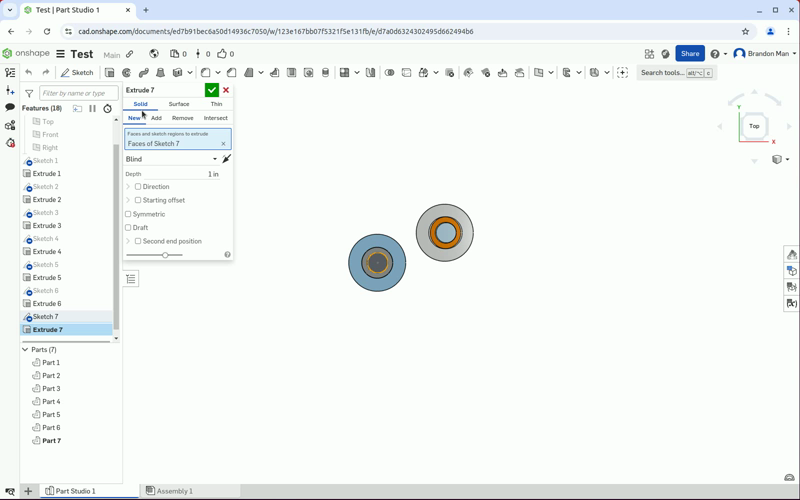
mouse_move(137, 120)
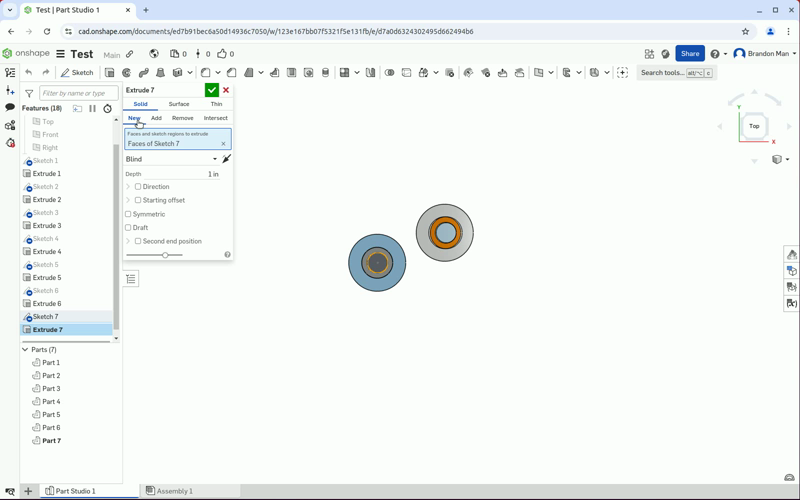
click(137, 120)
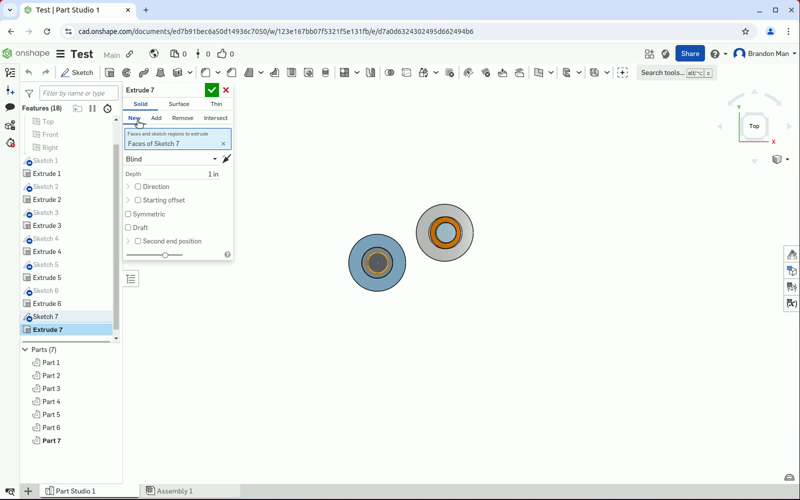
key(tab, 4)
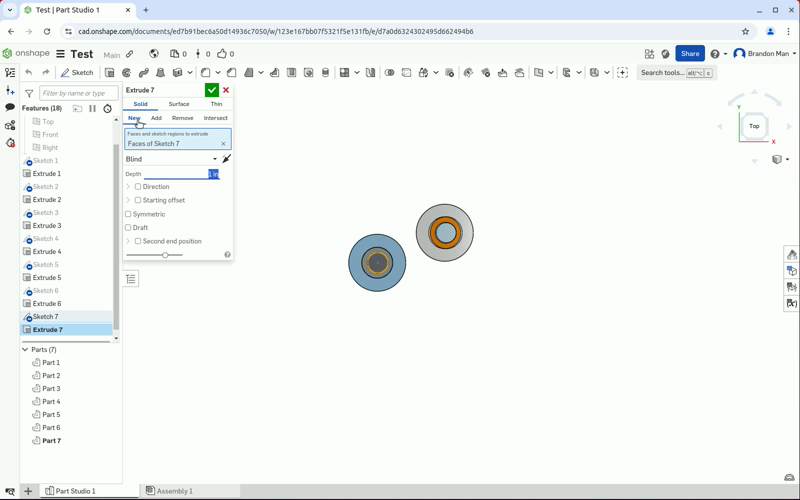
text(-2.166)
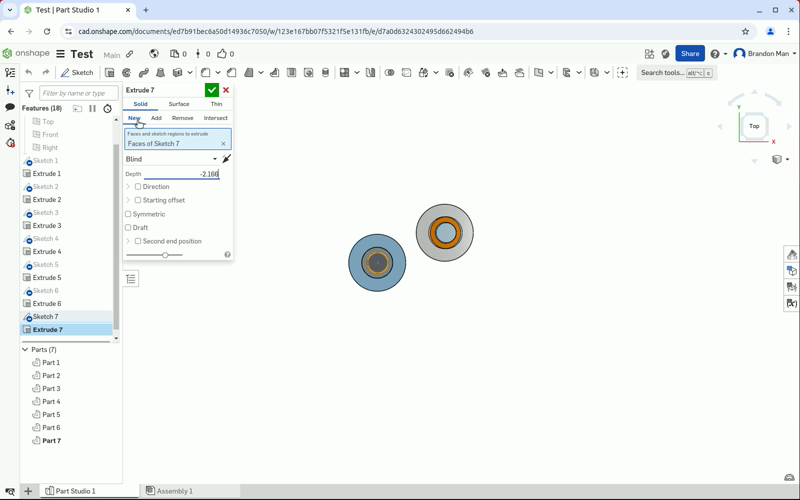
key(enter)
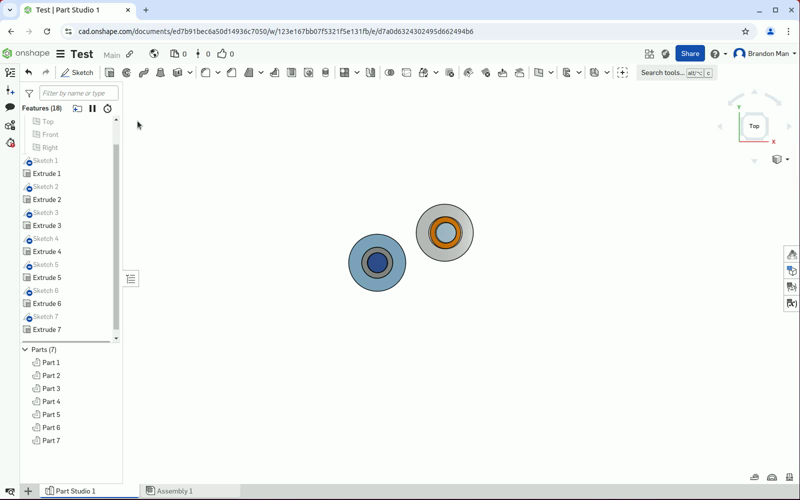
key(shift+h)
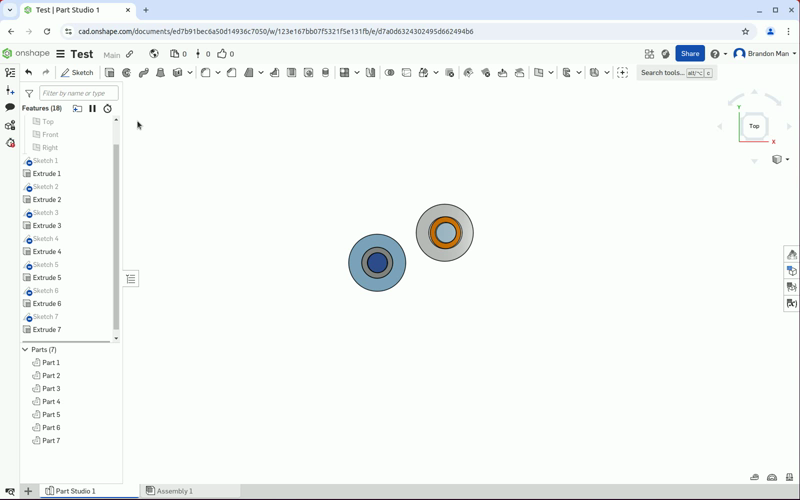
key(shift+h)
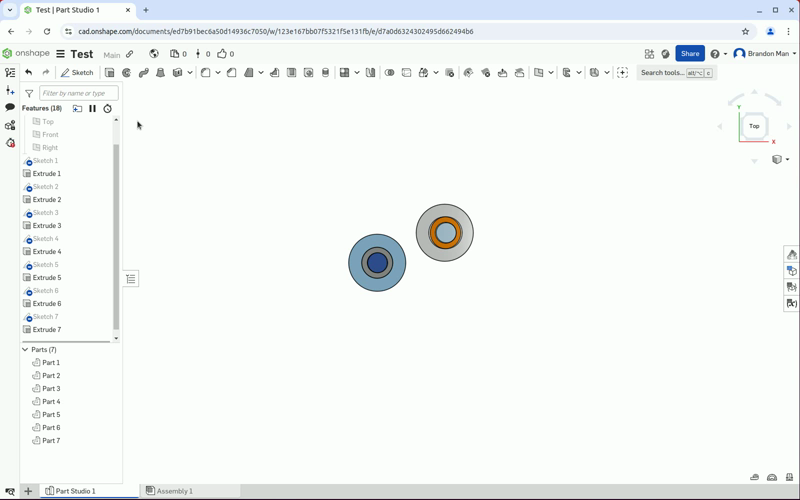
mouse_move(69, 163)
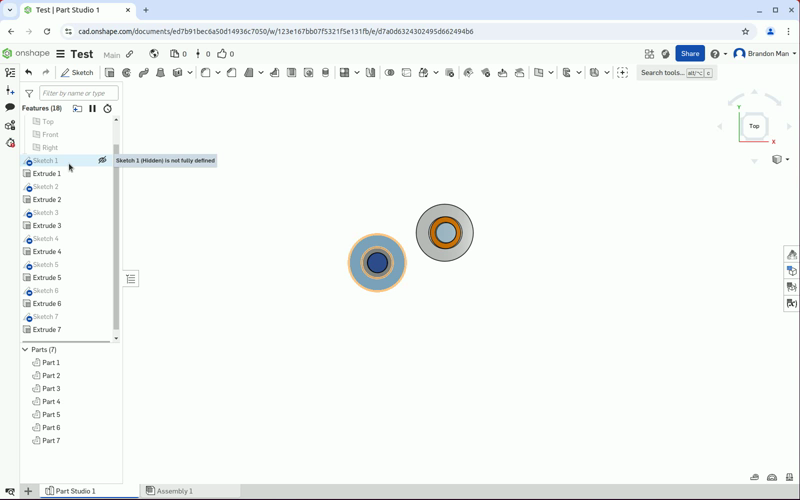
click(69, 163)
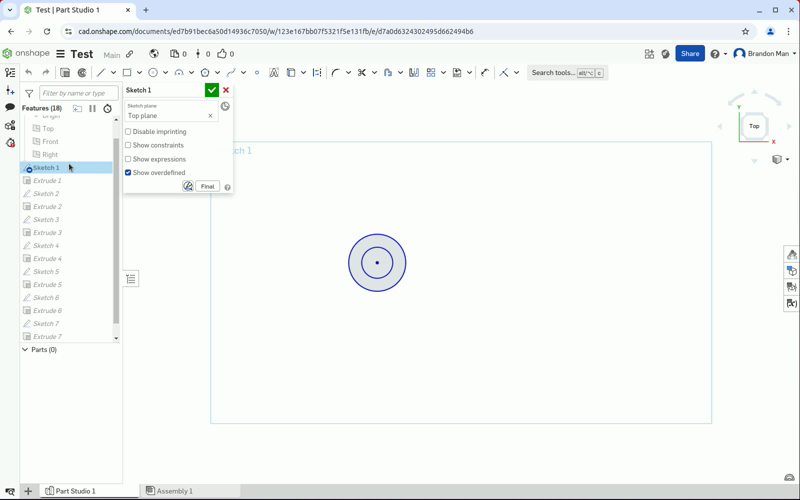
mouse_move(229, 92)
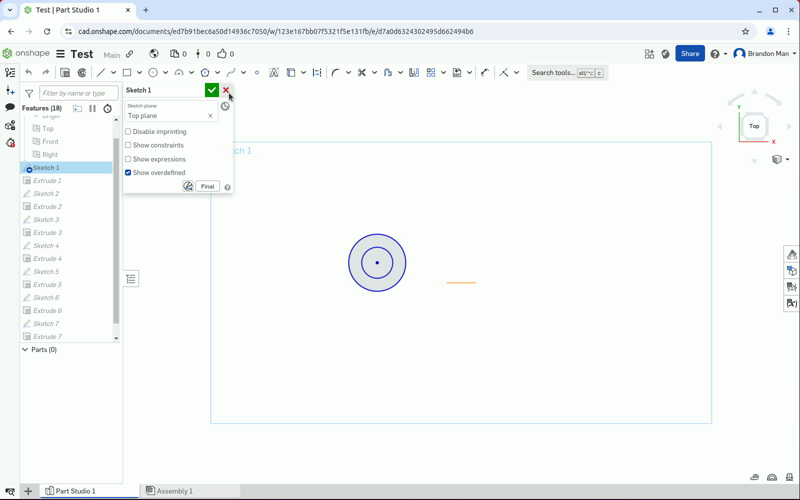
click(229, 92)
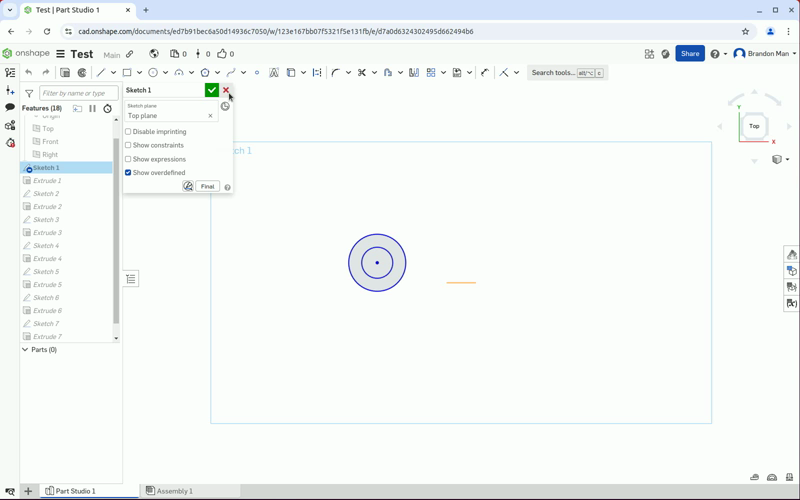
key(shift+s)
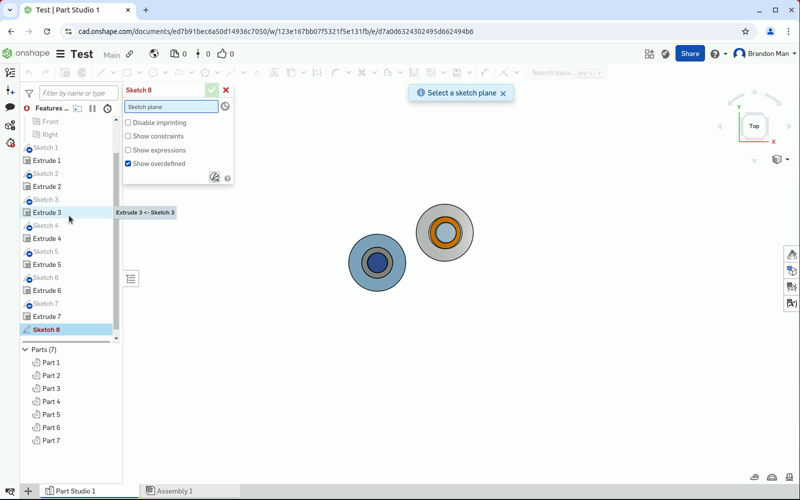
scroll(3)
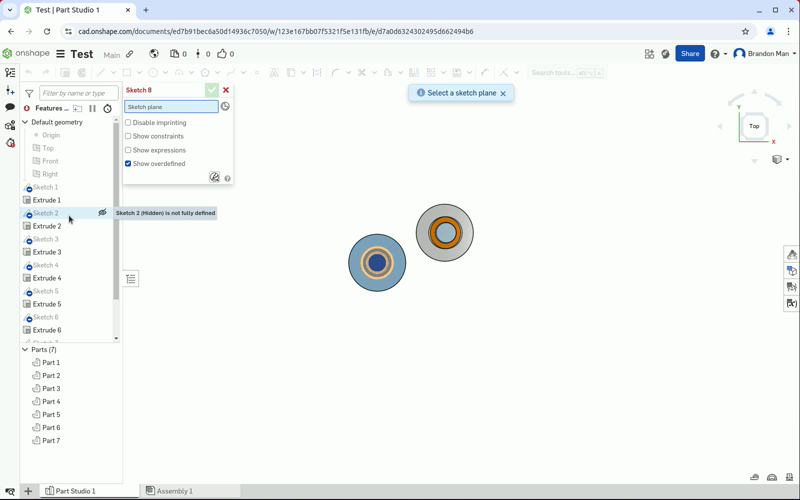
mouse_move(69, 150)
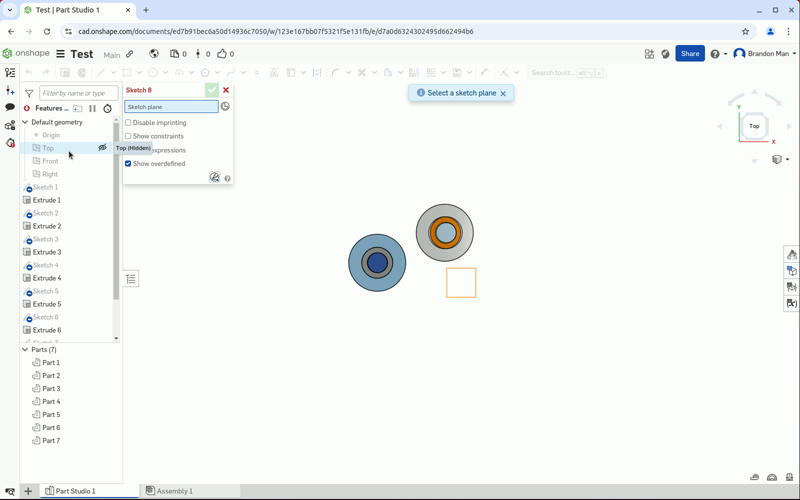
click(69, 150)
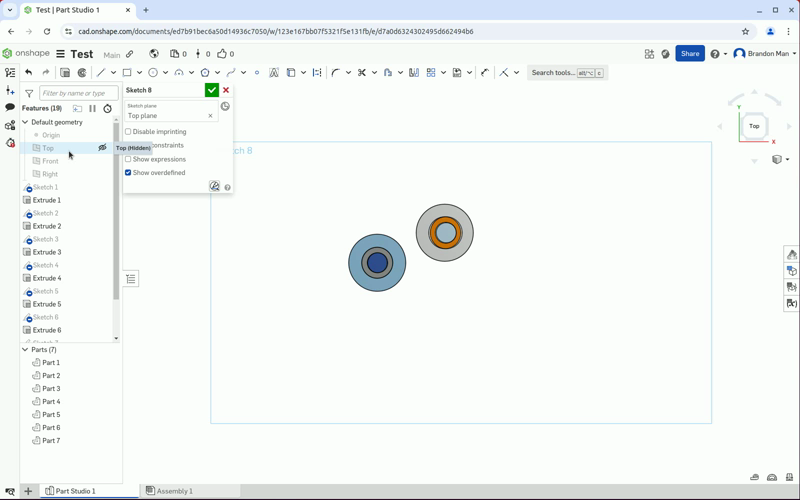
mouse_move(73, 352)
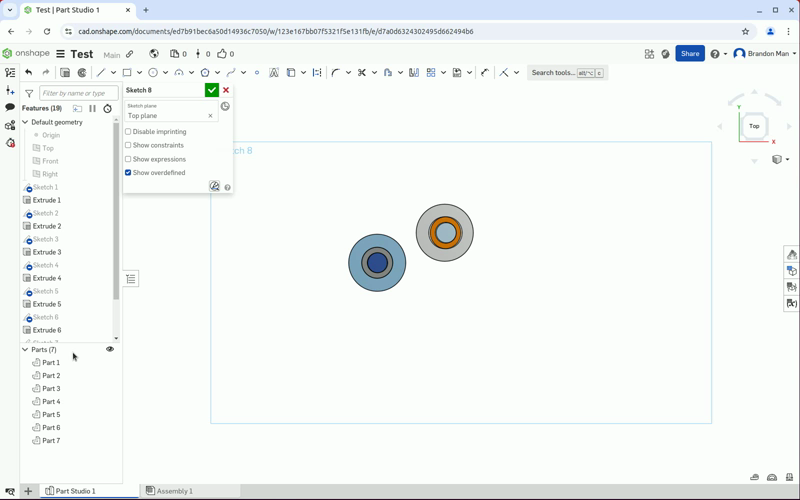
key(y)
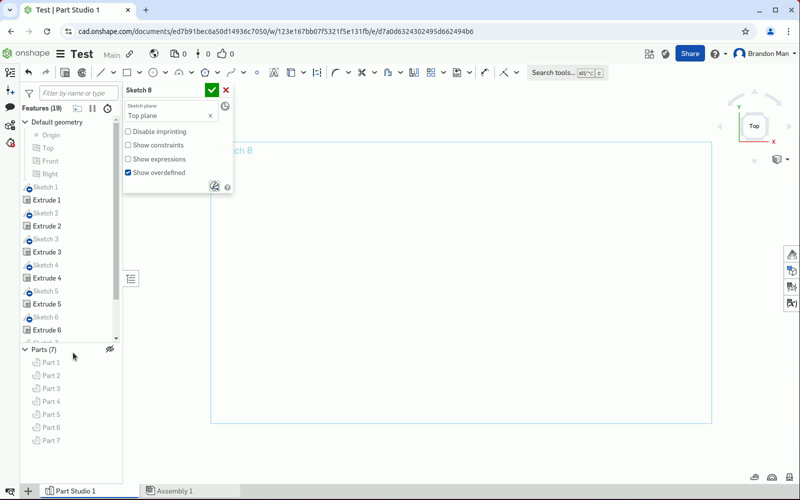
key(c)
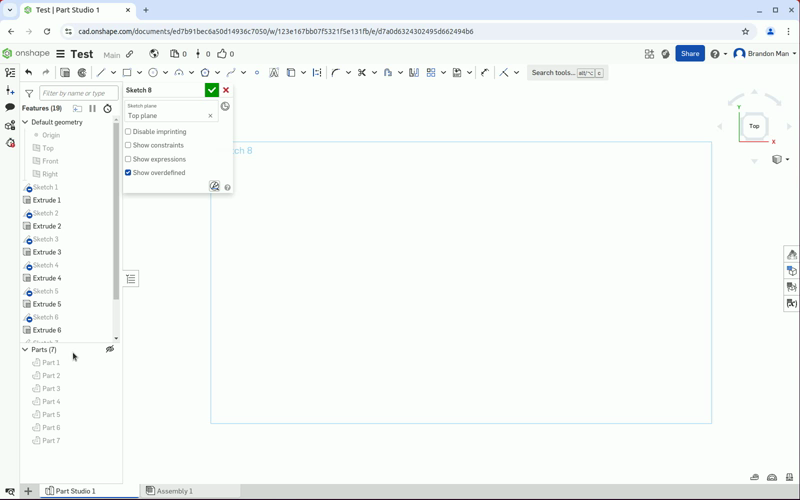
key_down(shift)
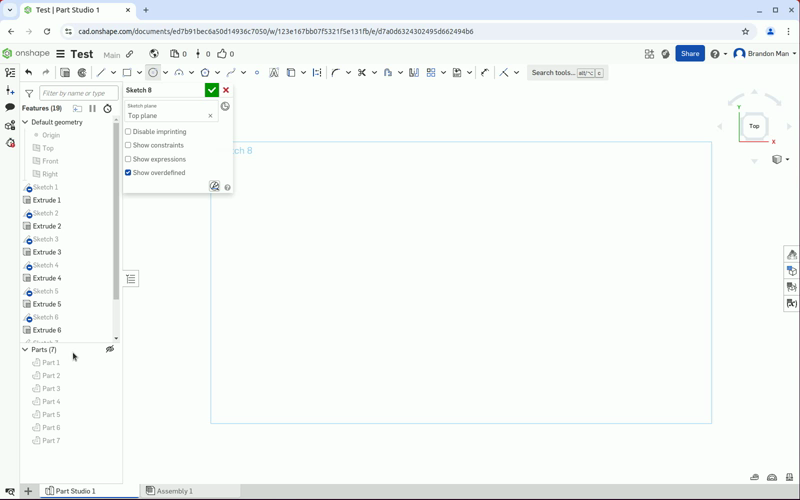
mouse_move(445, 232)
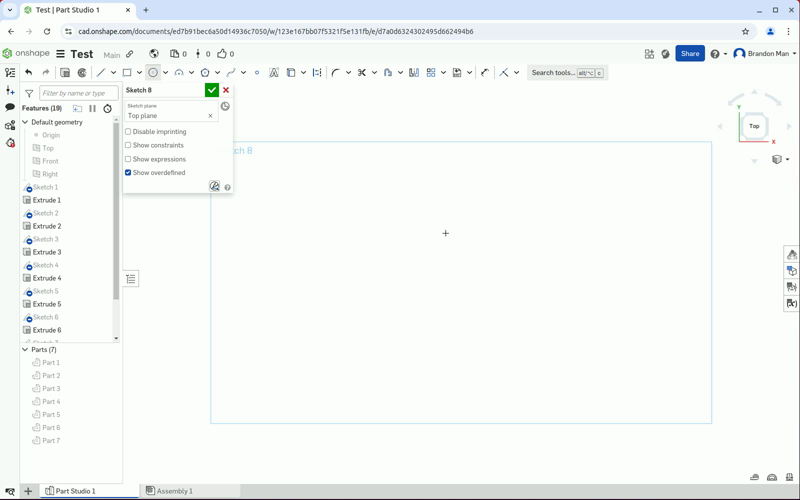
click(445, 232)
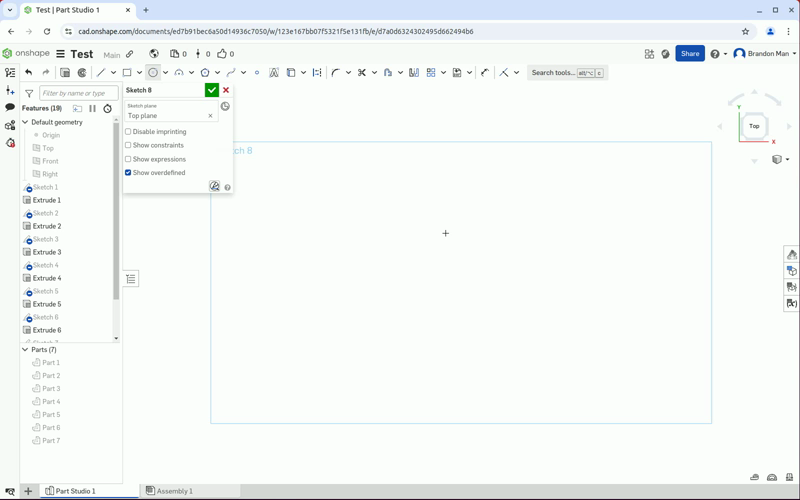
key_up(shift)
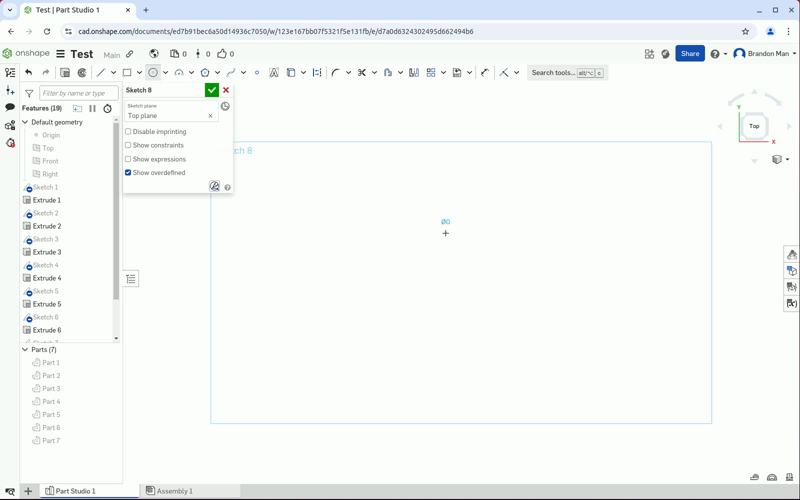
mouse_move(456, 232)
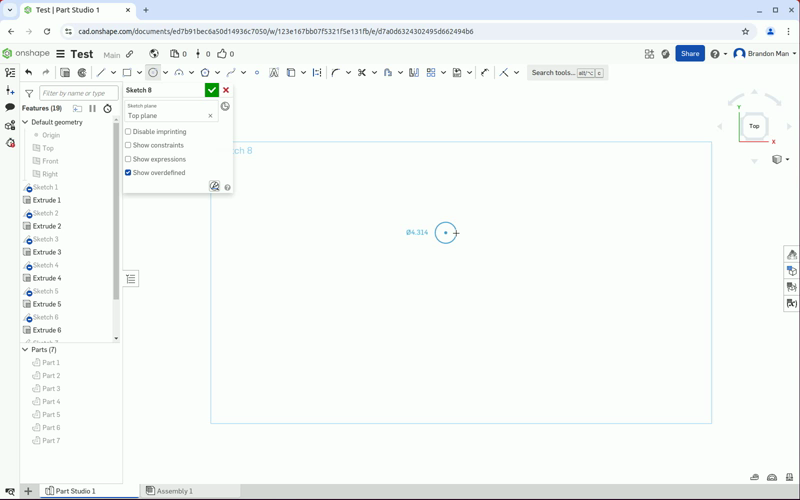
click(456, 232)
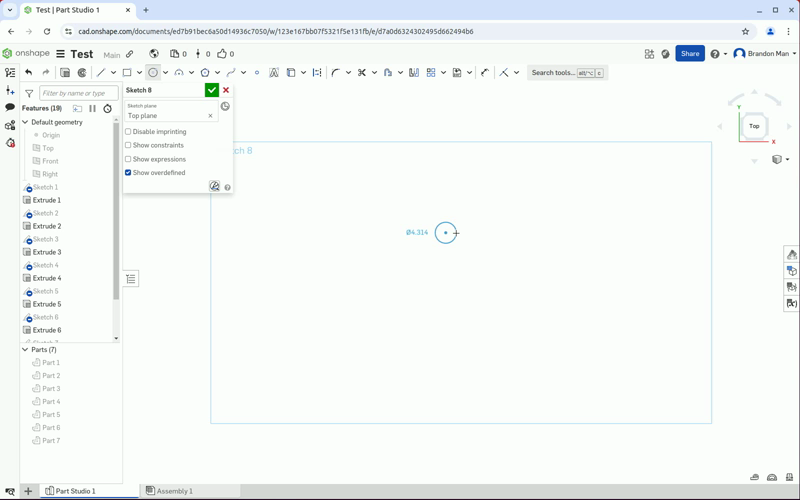
key(esc)
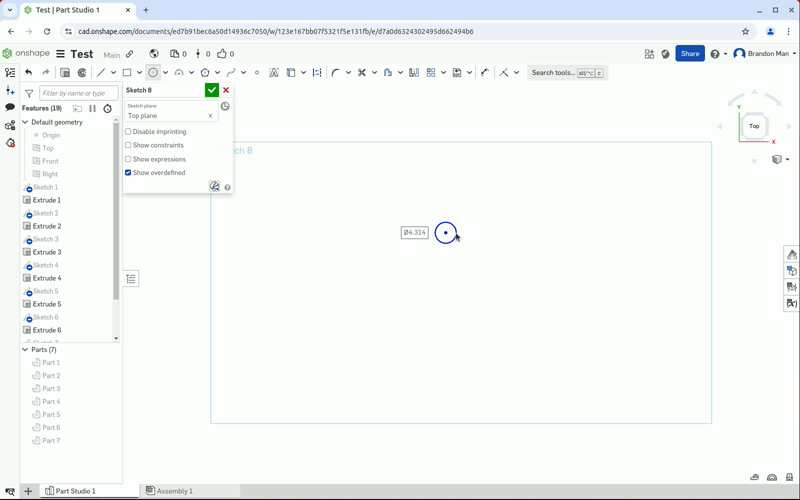
mouse_move(447, 242)
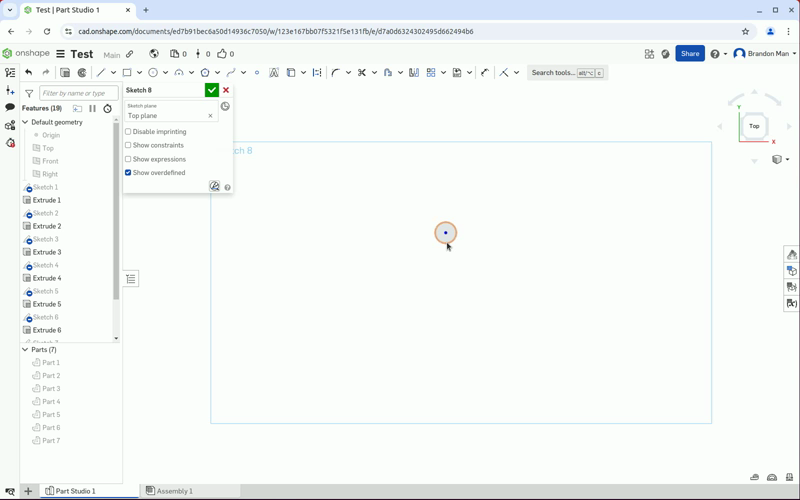
scroll(6)
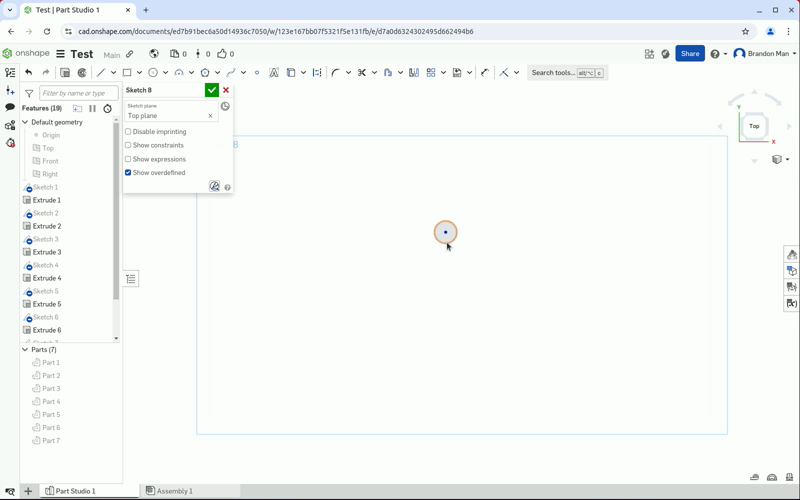
scroll(6)
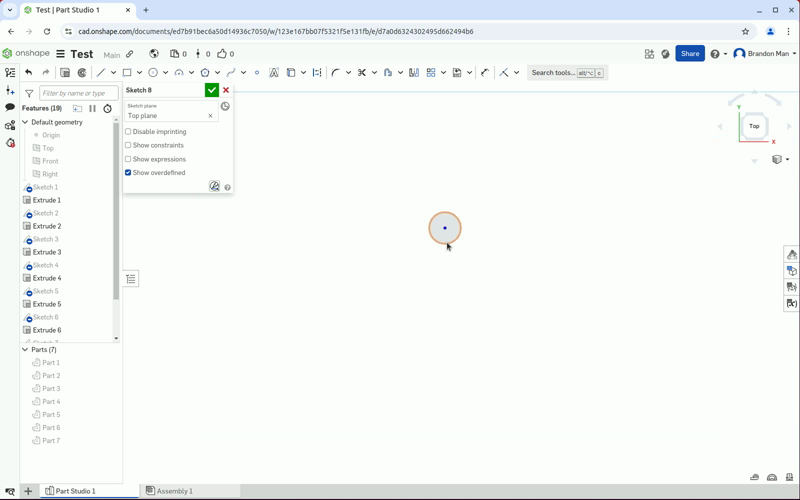
scroll(6)
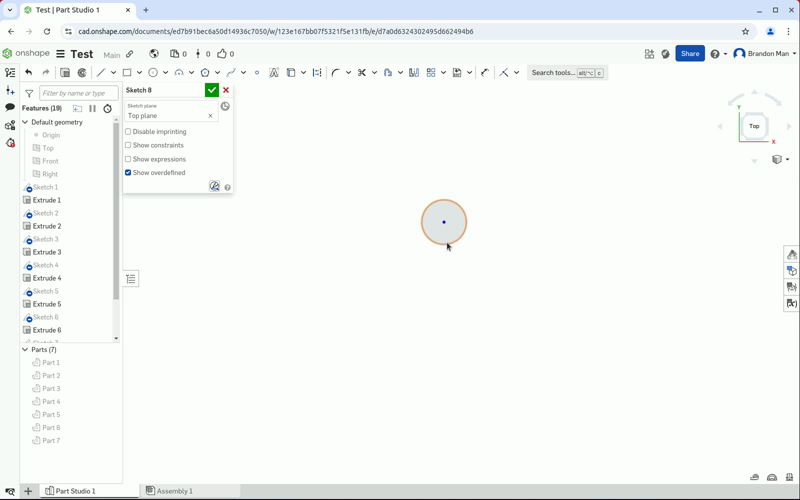
scroll(6)
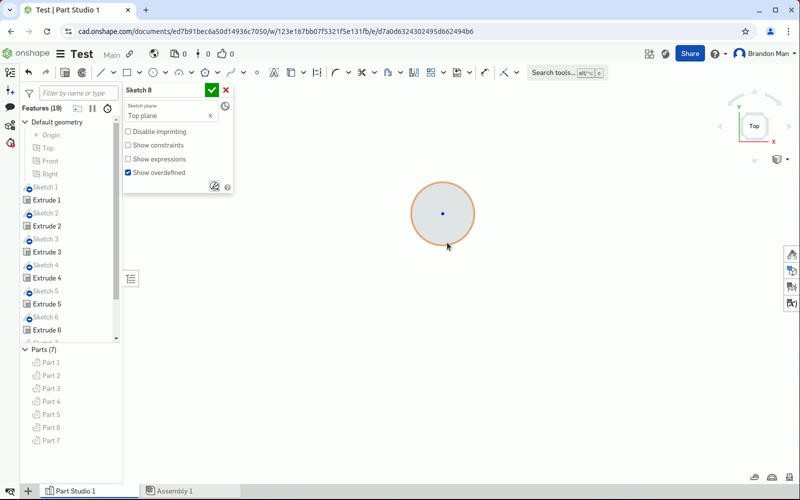
scroll(6)
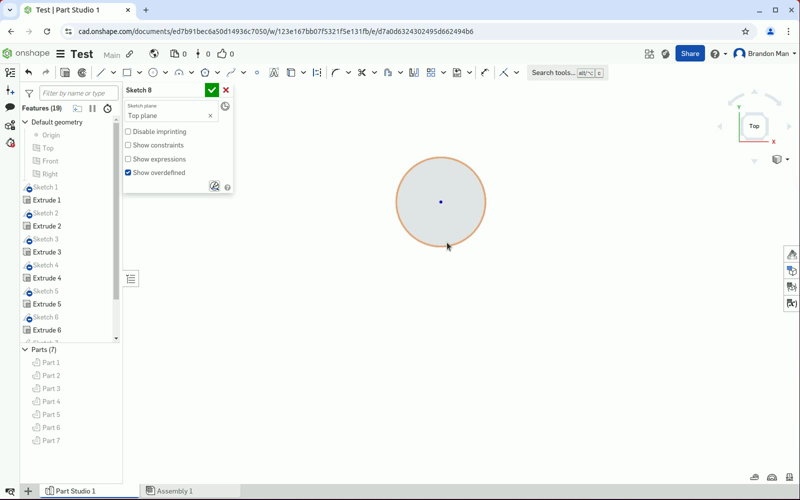
scroll(6)
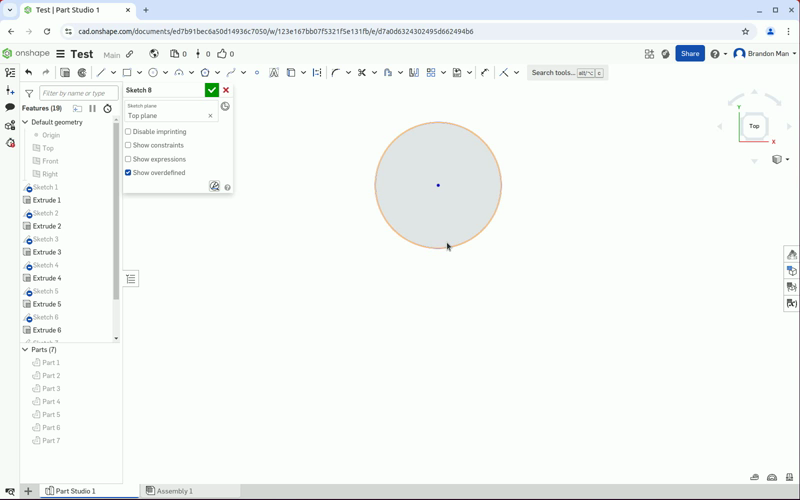
scroll(6)
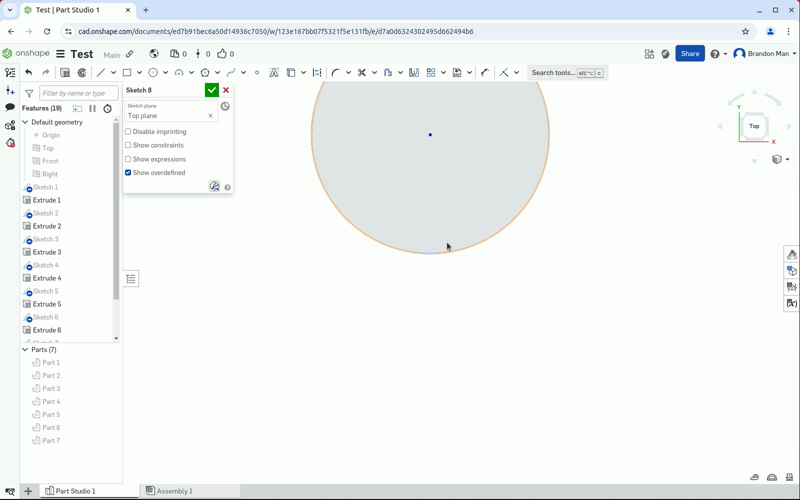
click(447, 242)
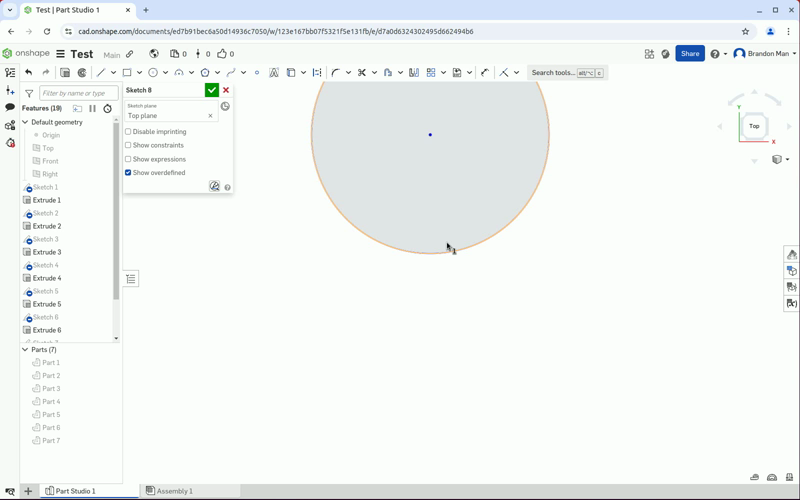
scroll(-6)
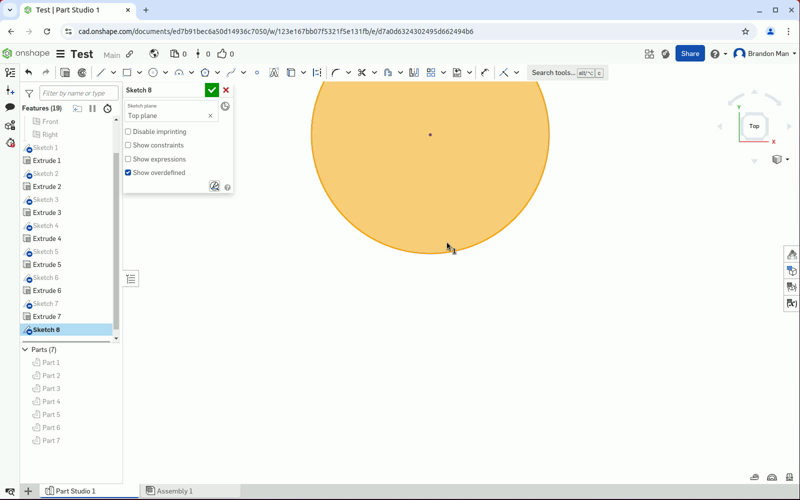
scroll(-6)
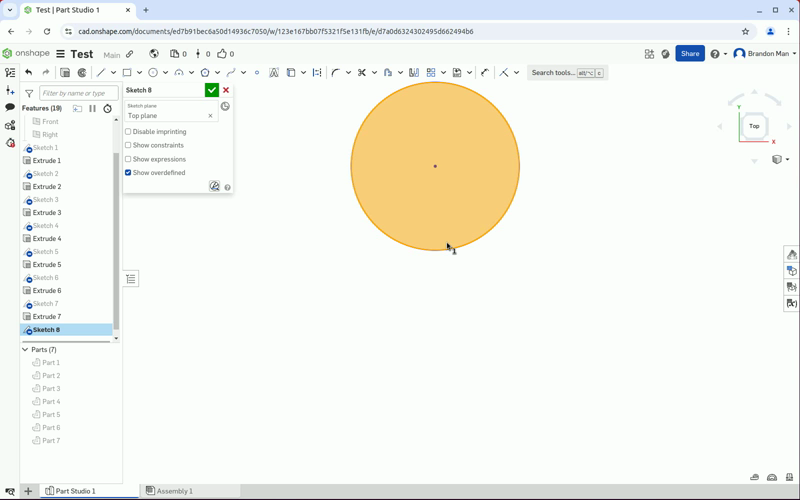
scroll(-6)
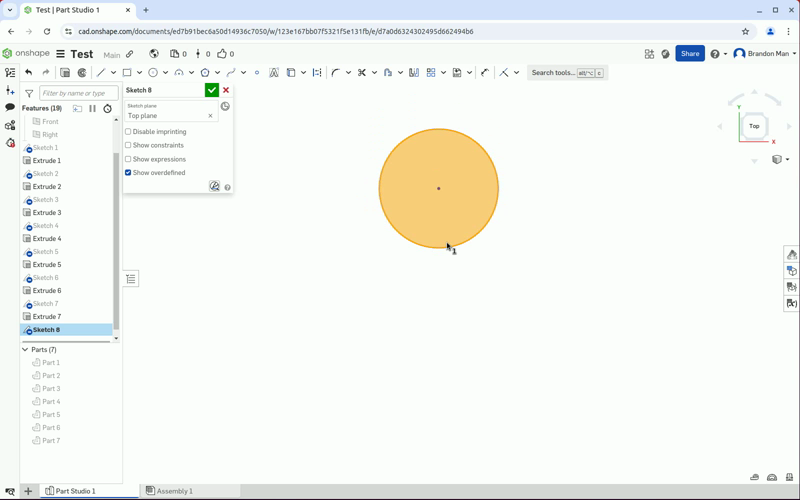
scroll(-6)
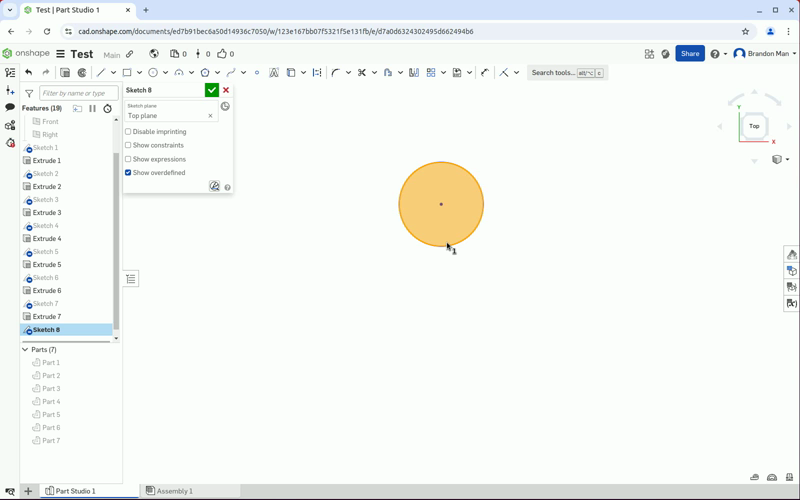
scroll(-6)
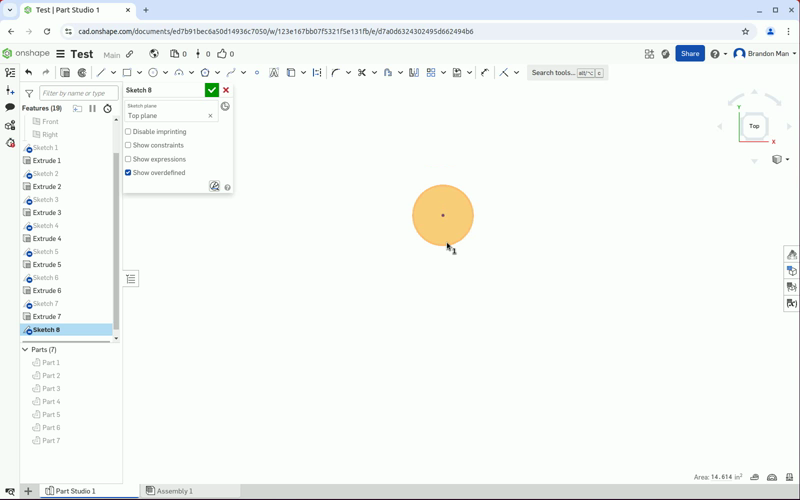
scroll(-6)
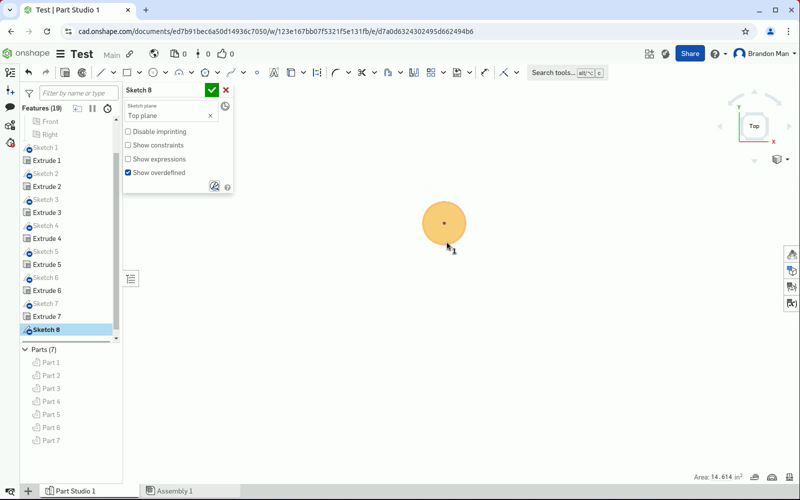
scroll(-6)
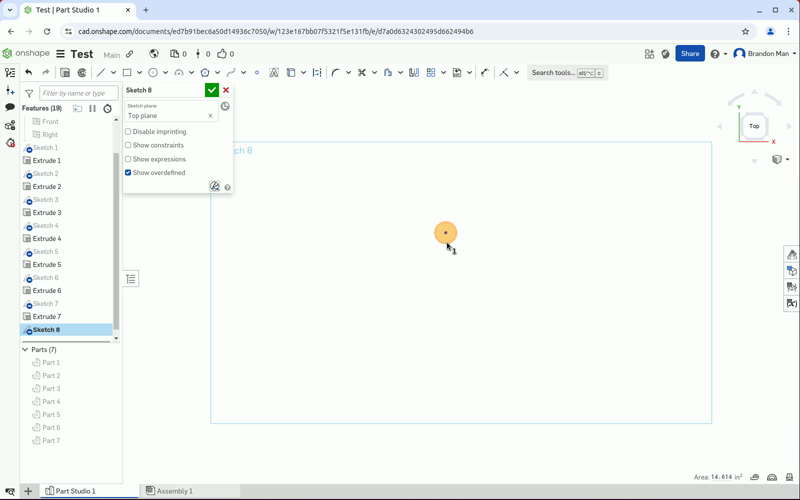
mouse_move(73, 352)
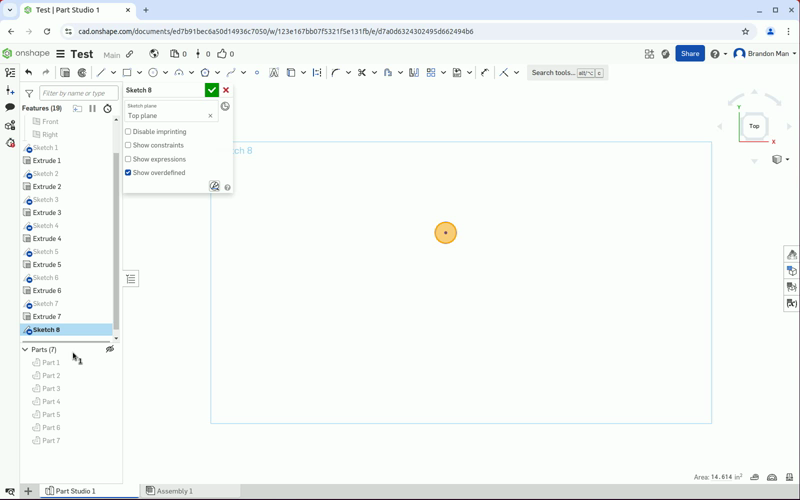
key(shift+y)
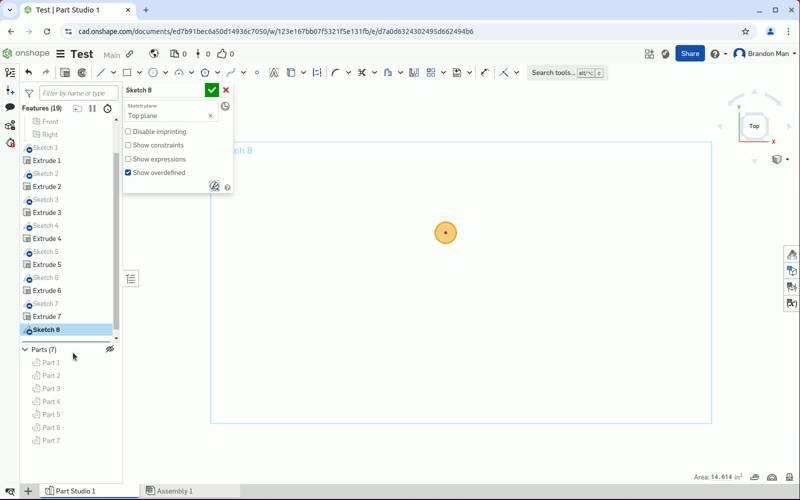
key(shift+e)
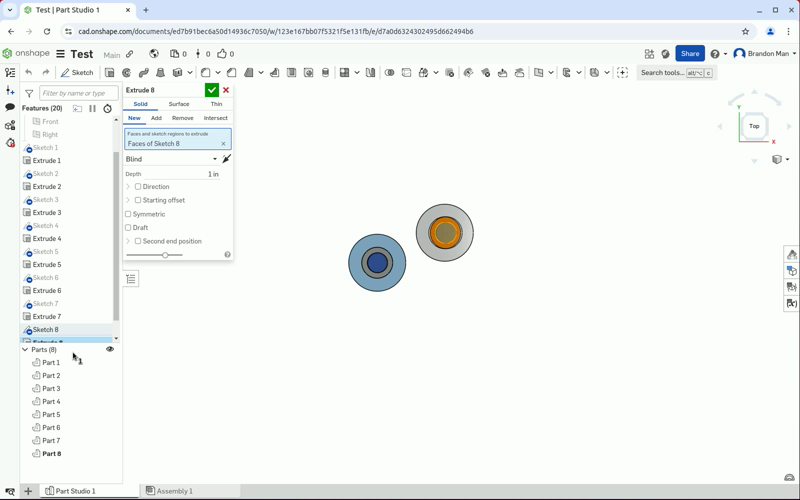
mouse_move(143, 106)
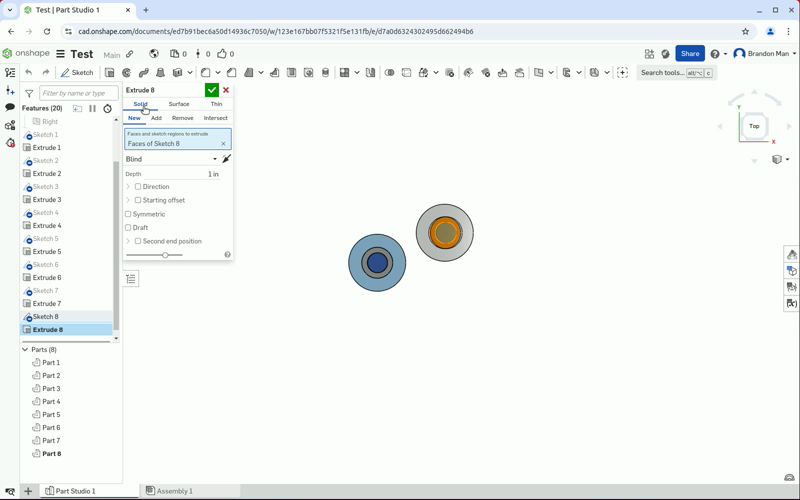
click(143, 106)
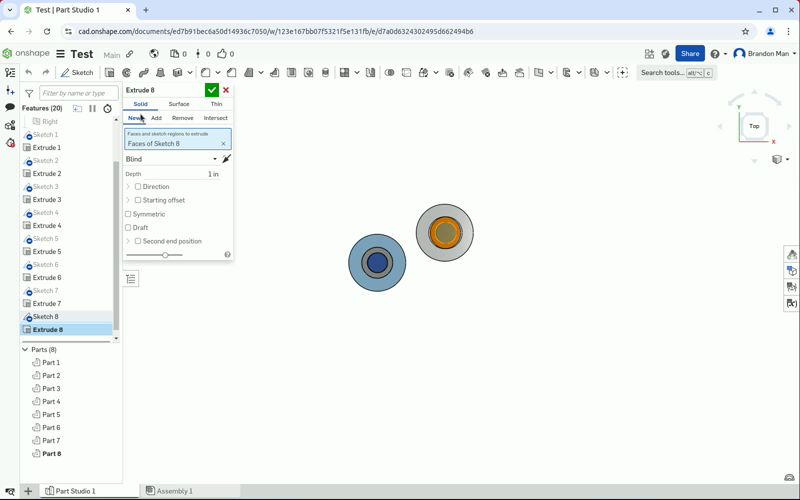
mouse_move(137, 120)
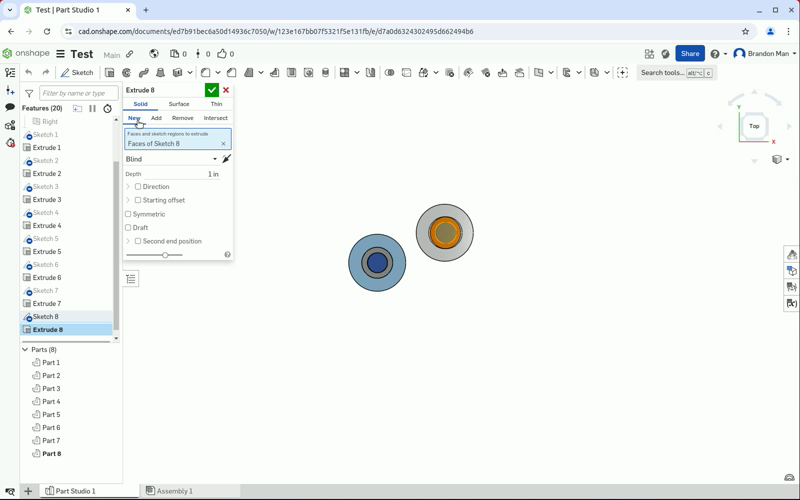
click(137, 120)
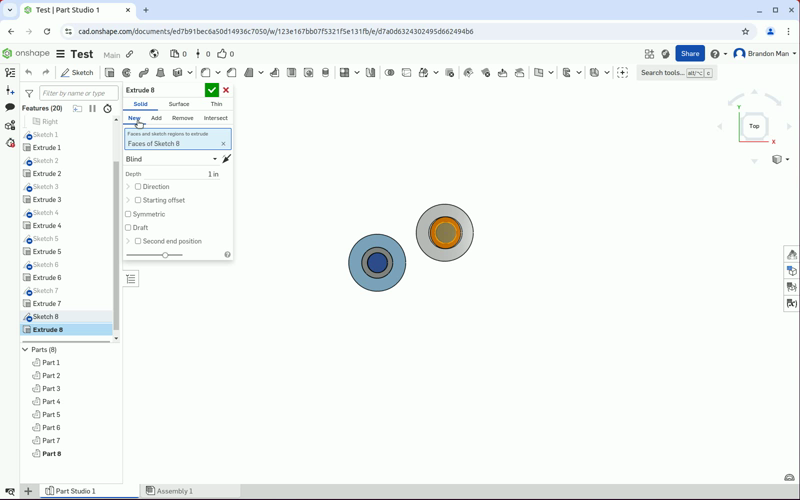
key(tab, 4)
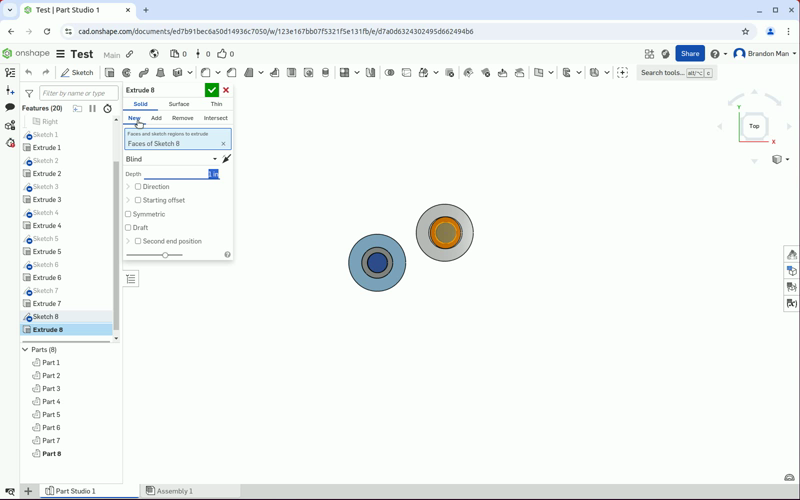
text(-2.166)
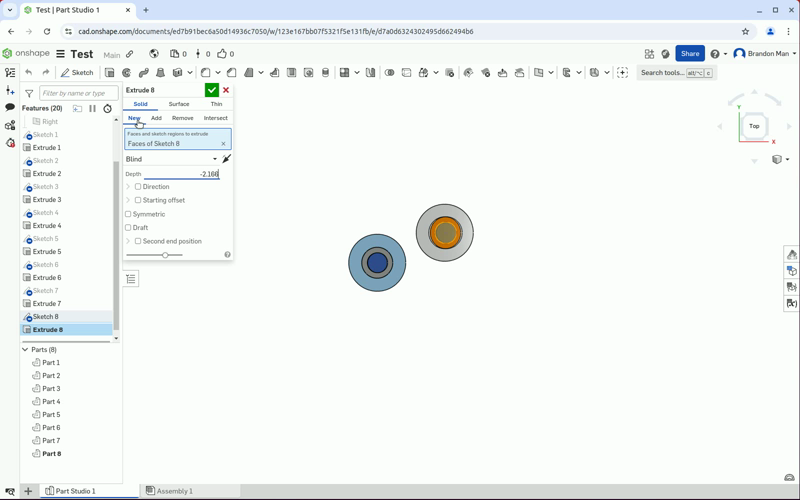
key(enter)
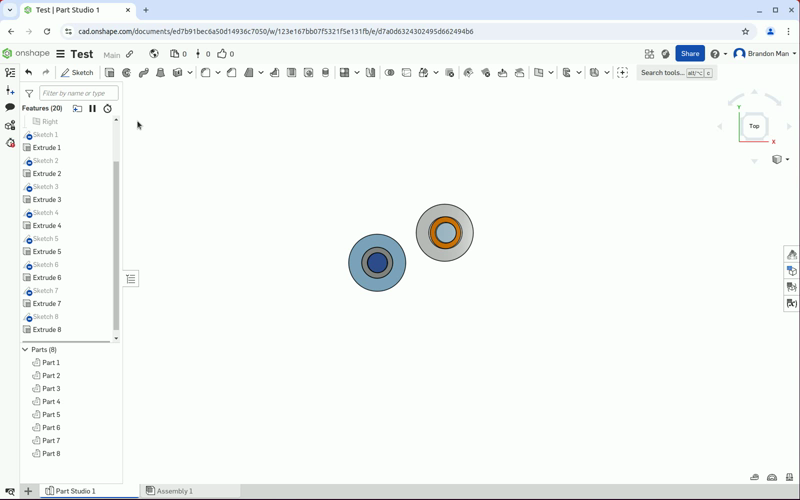
key(shift+h)
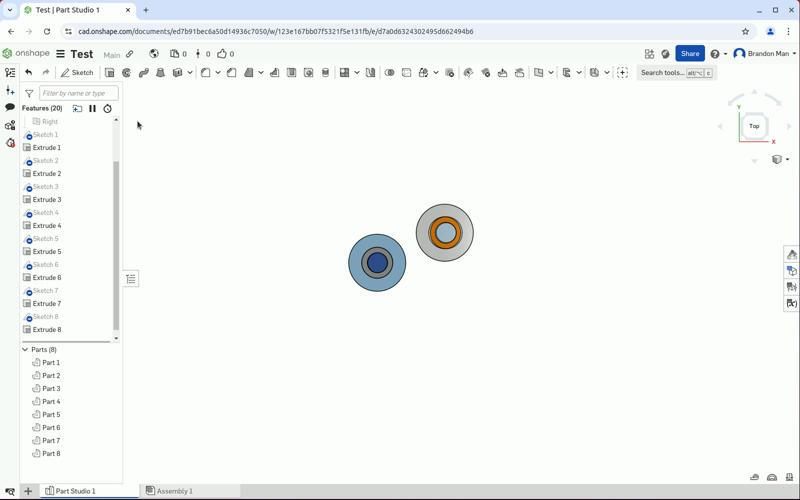
key(shift+h)
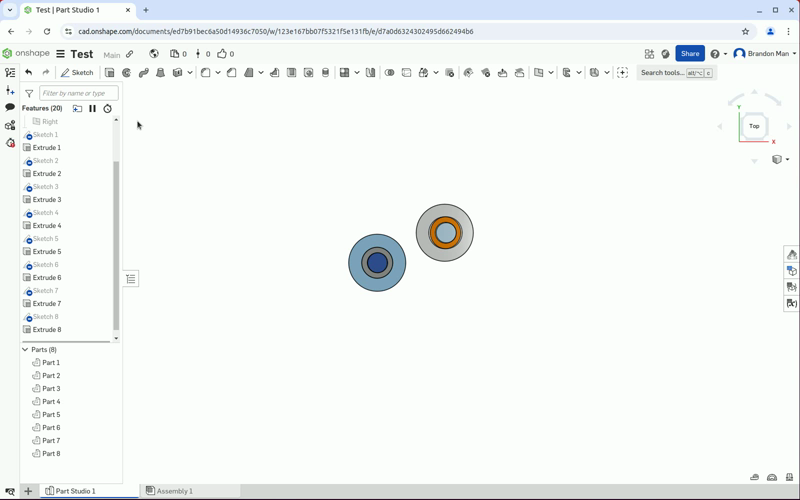
mouse_move(69, 137)
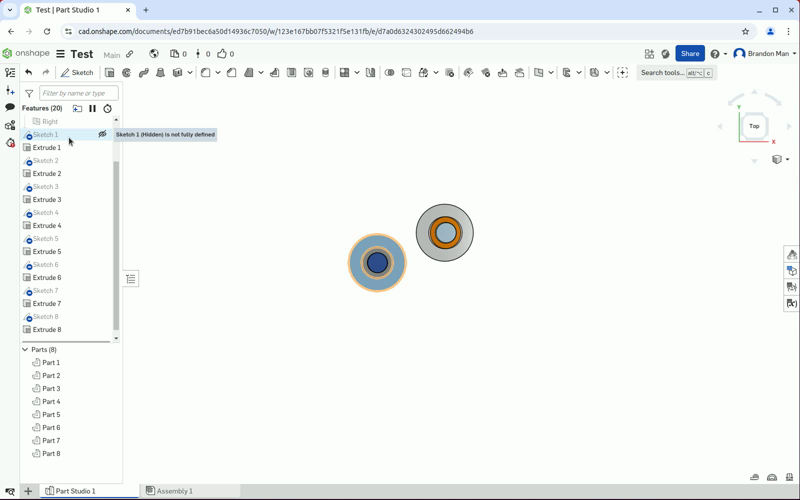
click(69, 137)
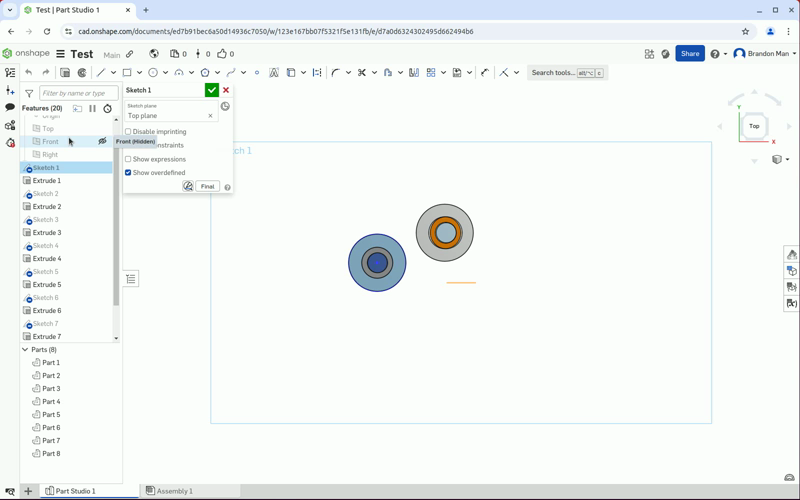
mouse_move(229, 92)
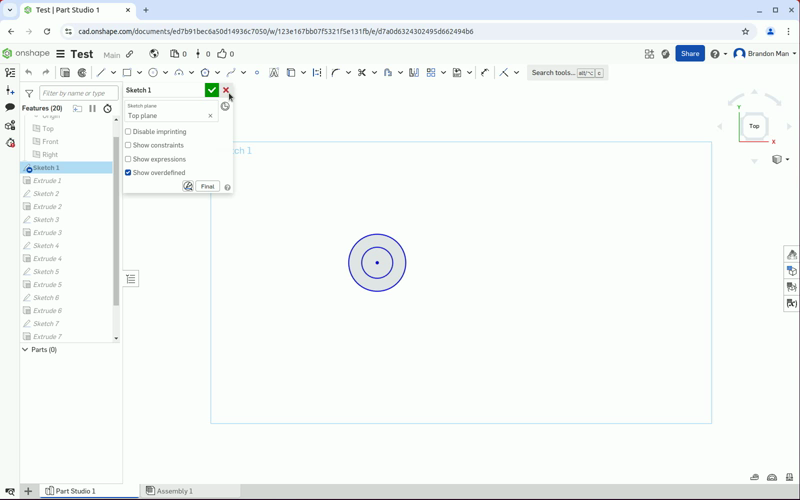
click(229, 92)
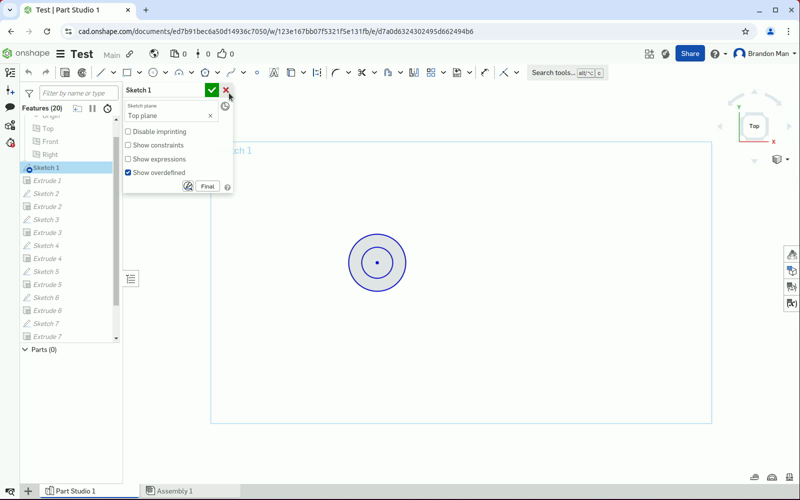
key(shift+s)
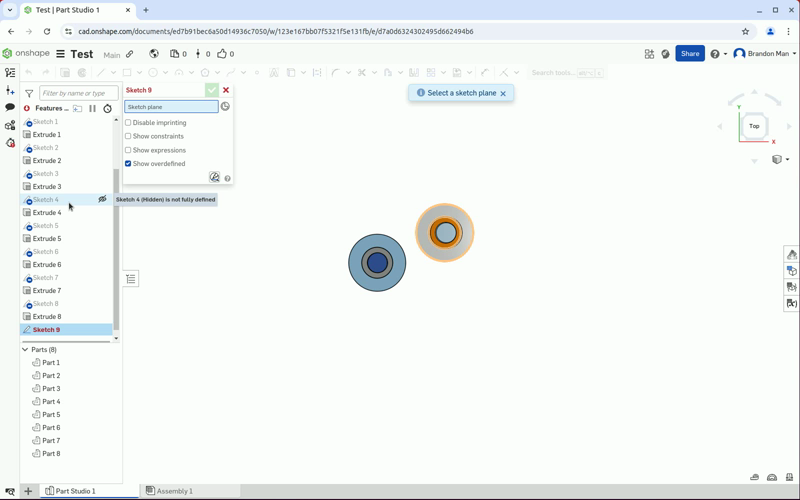
scroll(3)
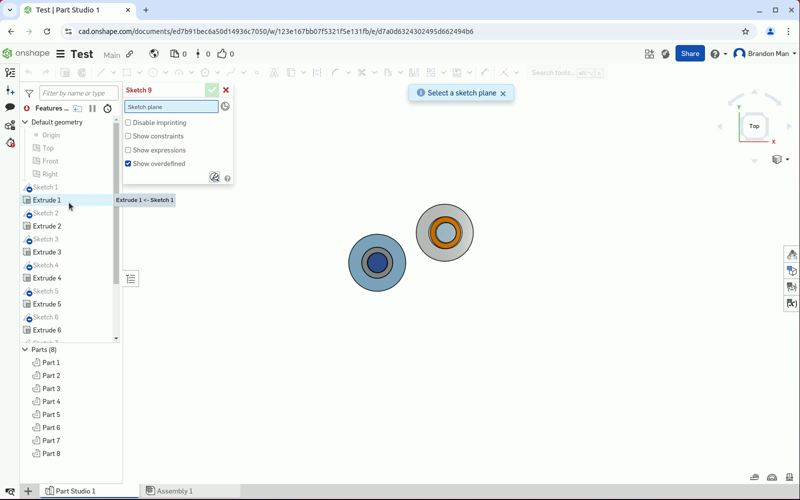
mouse_move(69, 150)
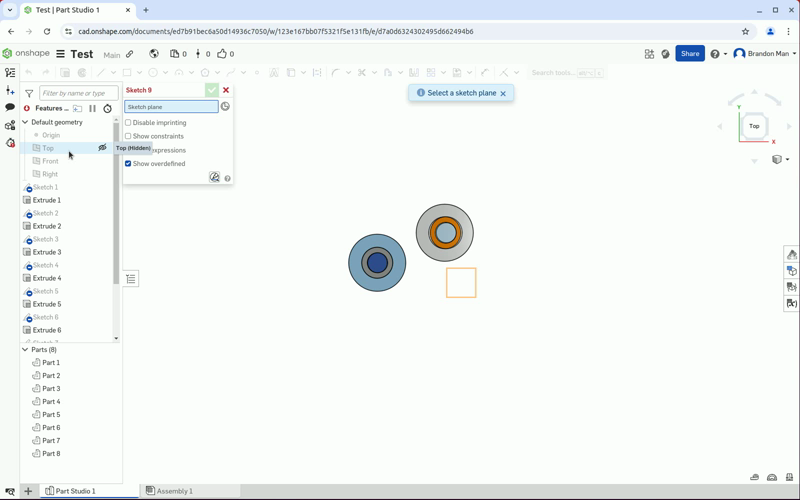
click(69, 150)
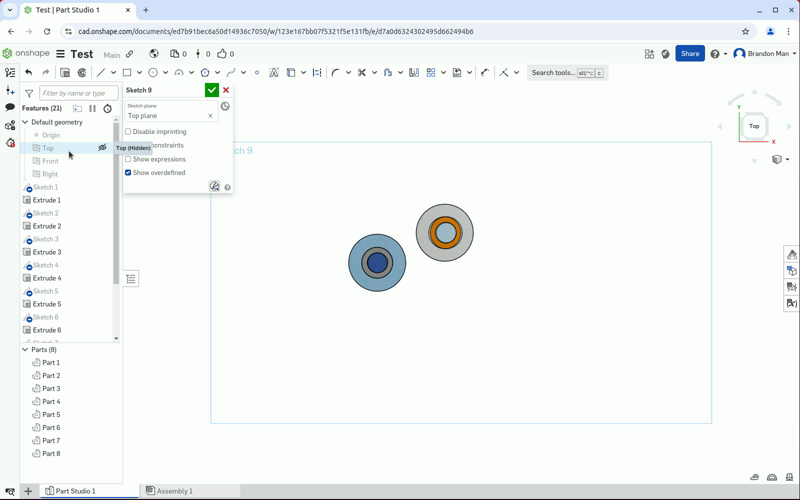
mouse_move(73, 352)
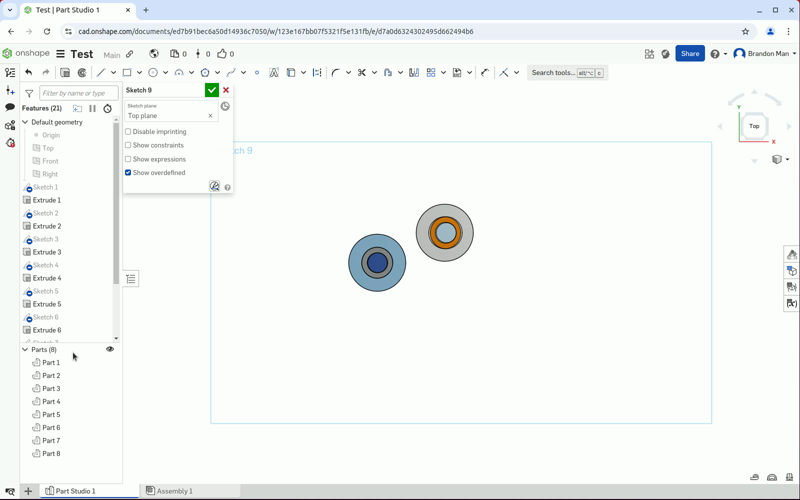
key(y)
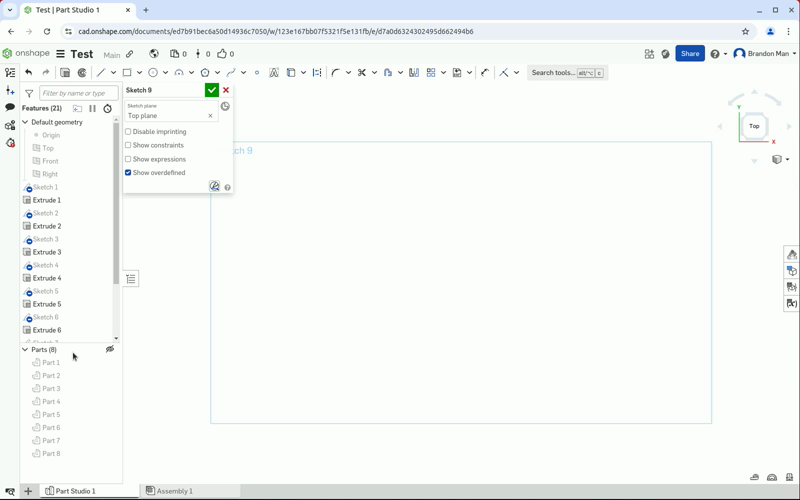
key(c)
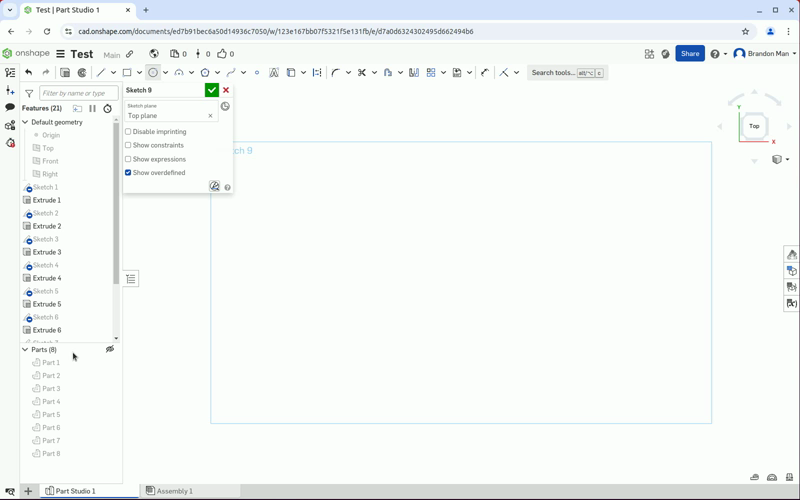
key_down(shift)
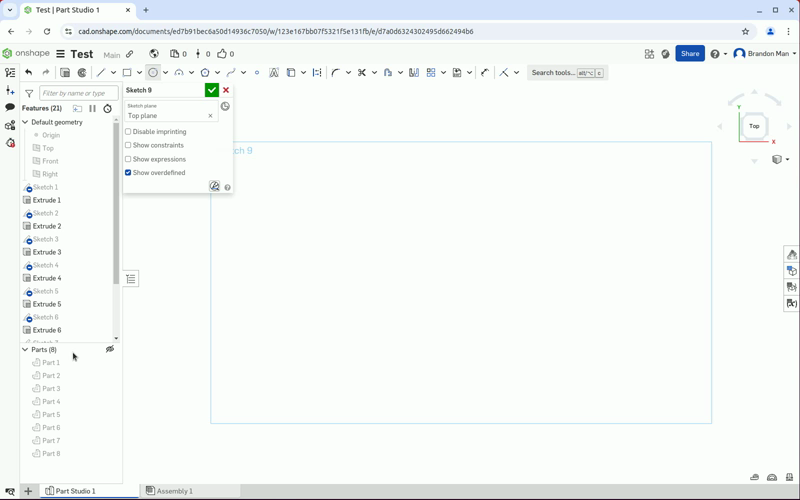
mouse_move(377, 262)
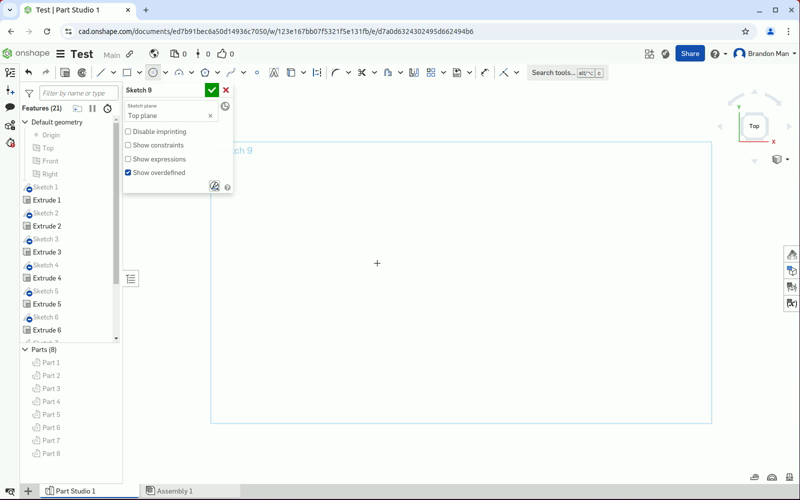
click(377, 262)
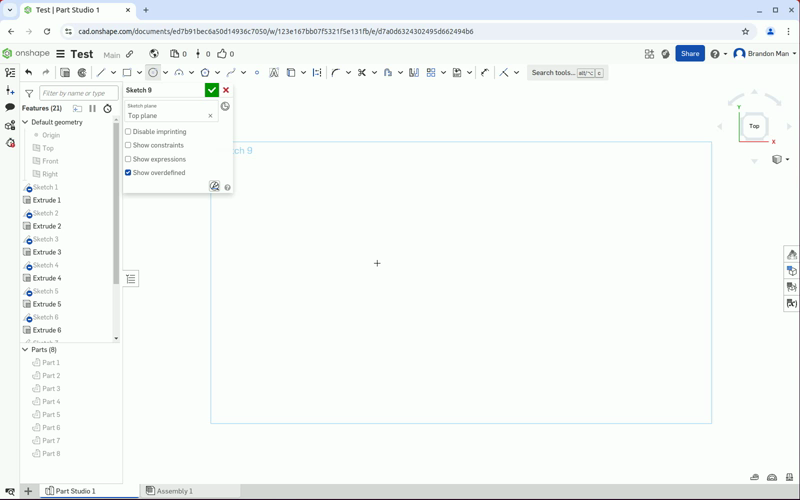
key_up(shift)
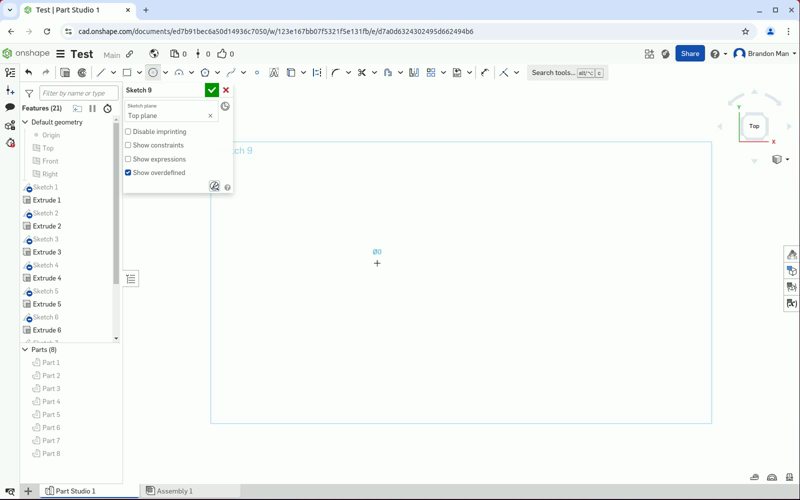
mouse_move(392, 262)
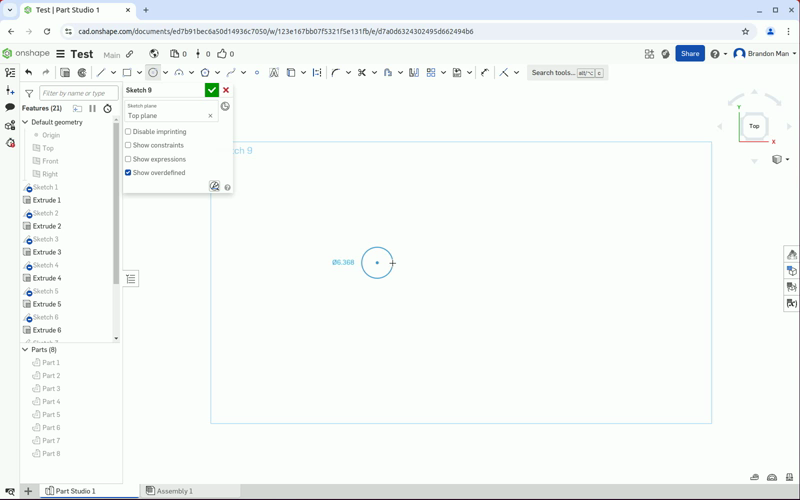
click(392, 262)
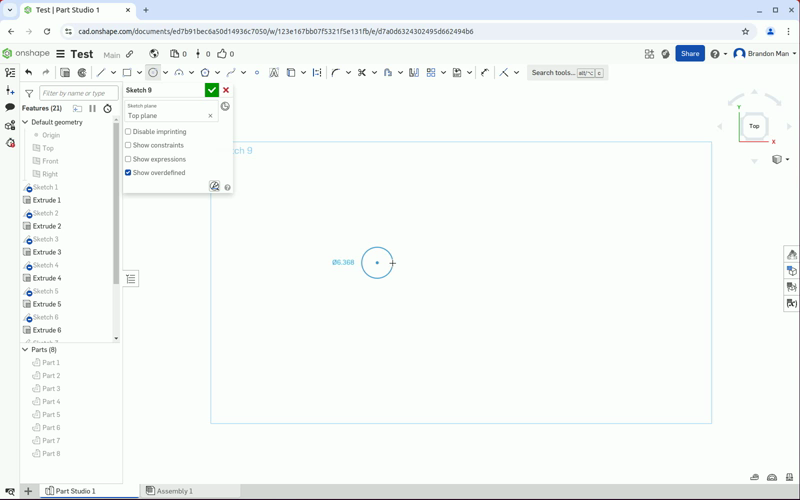
key(esc)
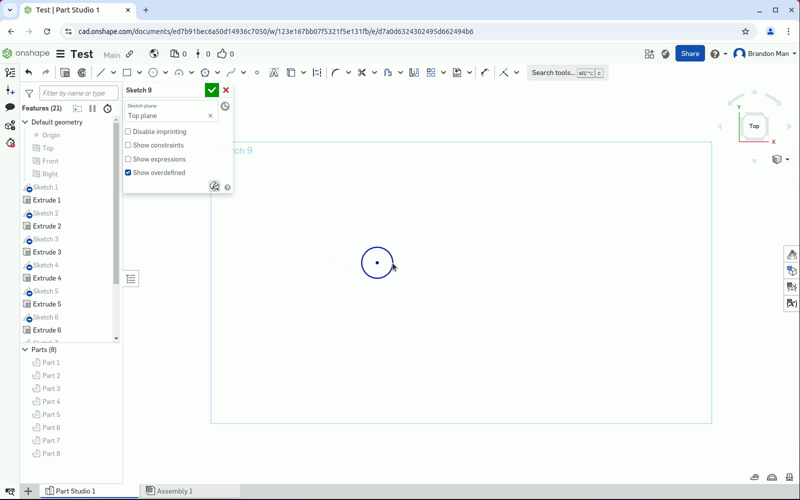
key(c)
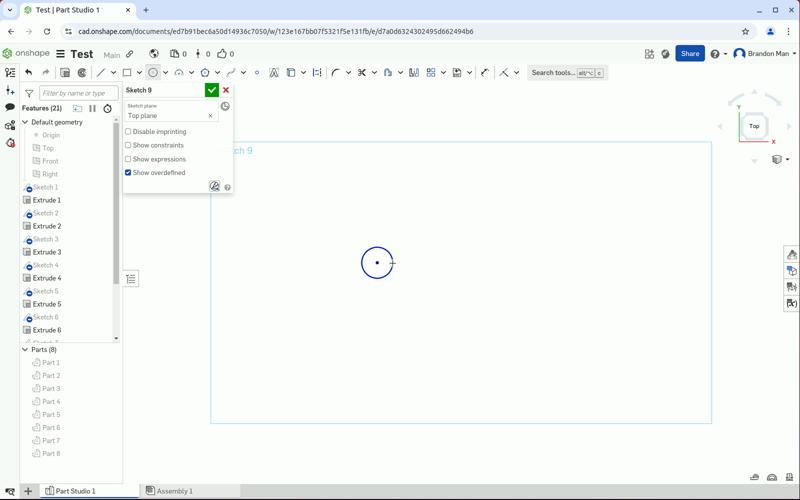
key_down(shift)
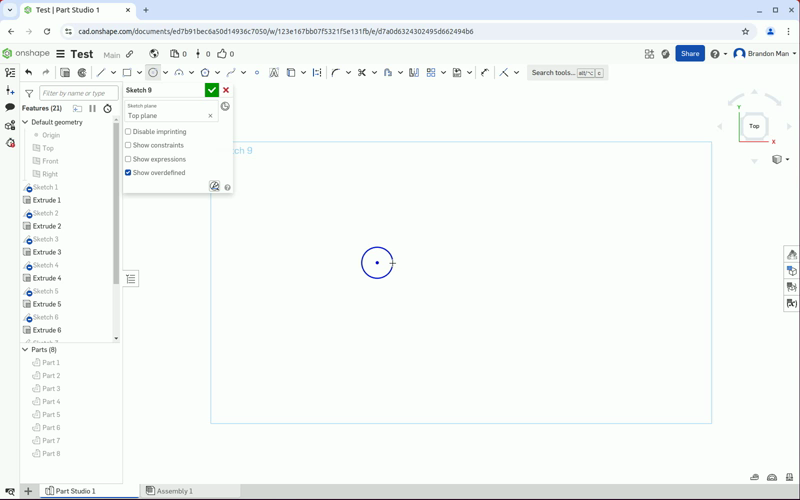
mouse_move(377, 262)
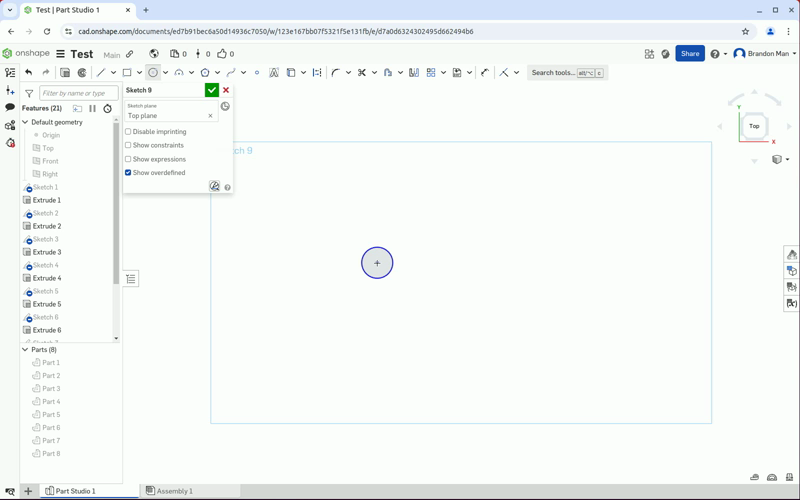
click(377, 262)
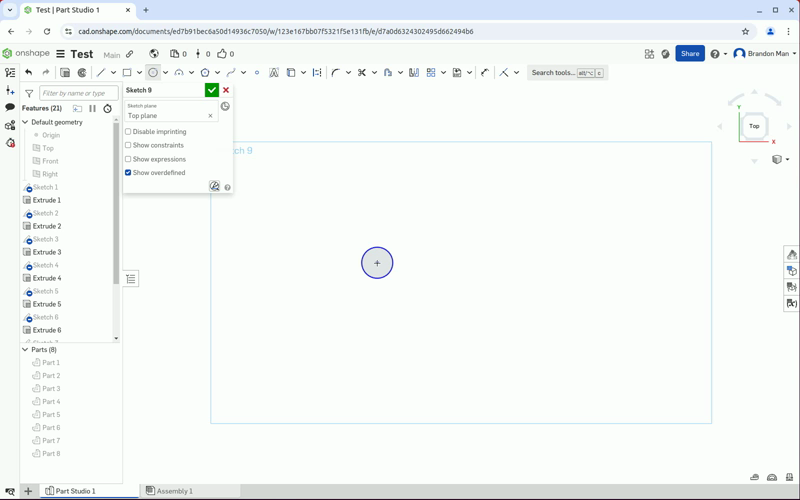
key_up(shift)
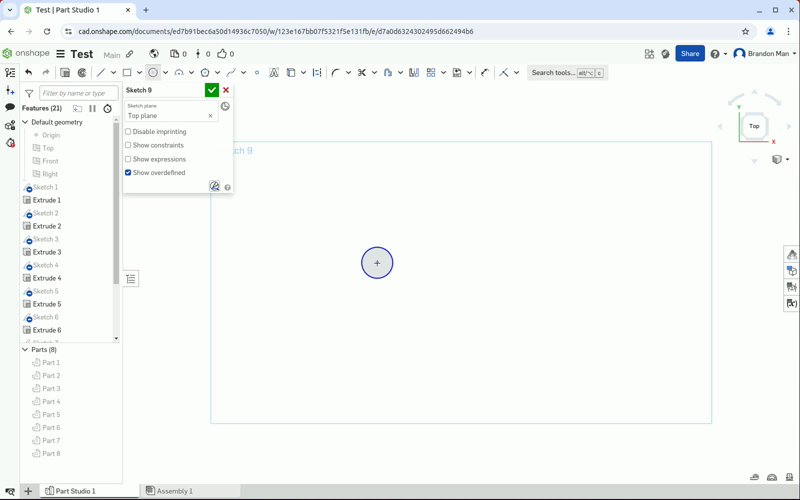
mouse_move(387, 262)
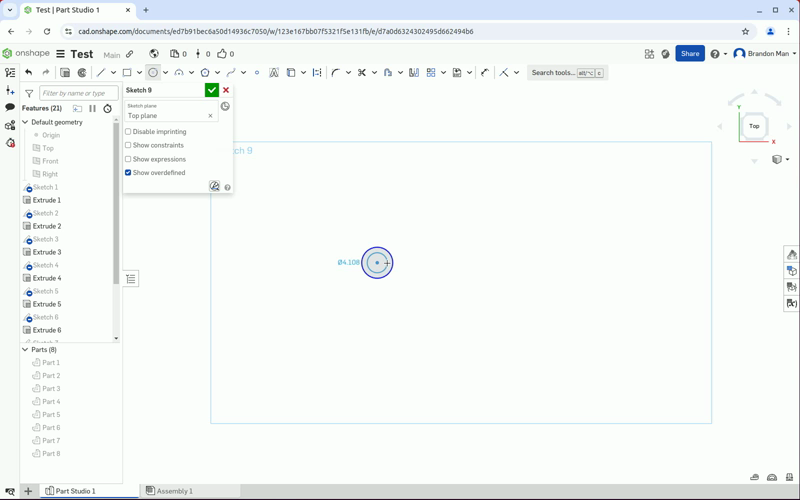
click(387, 262)
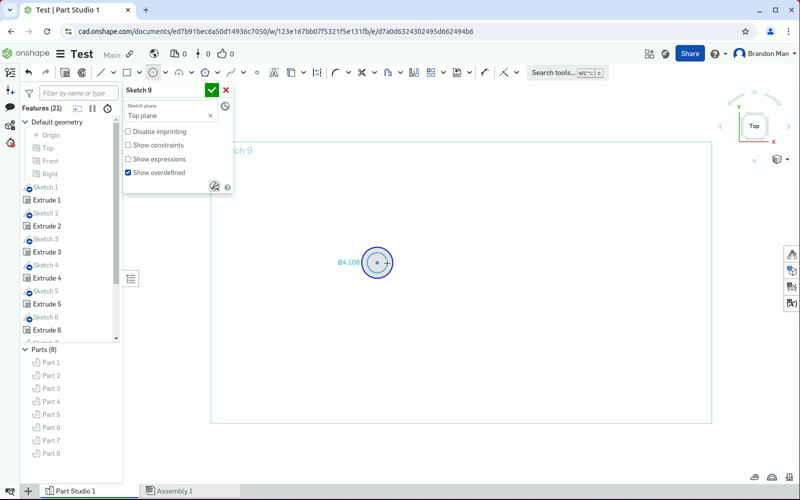
key(esc)
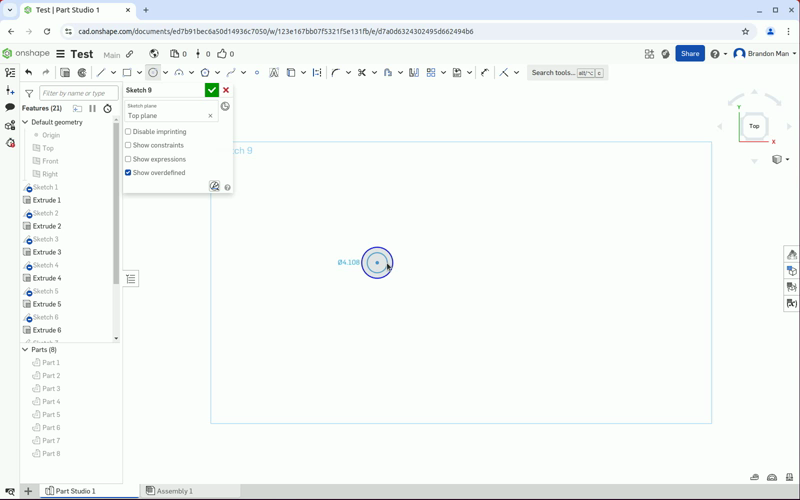
mouse_move(388, 263)
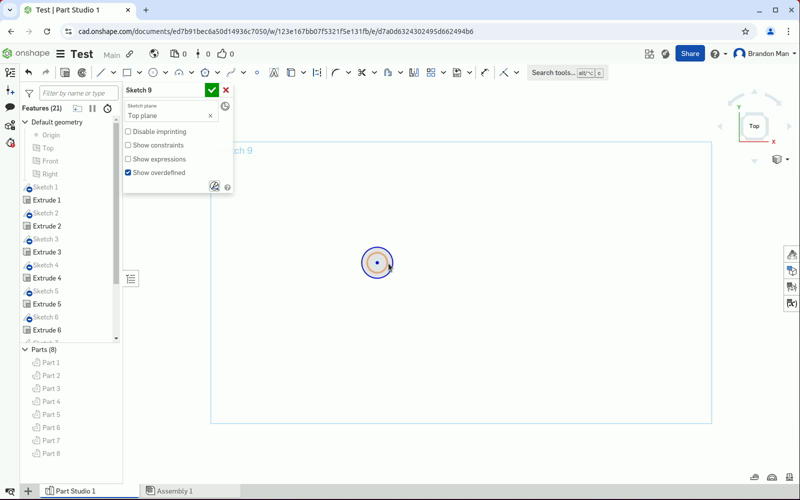
scroll(6)
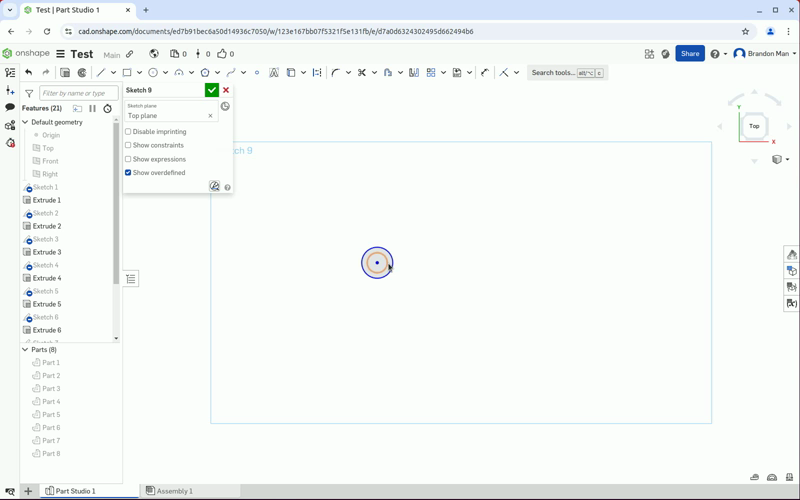
scroll(6)
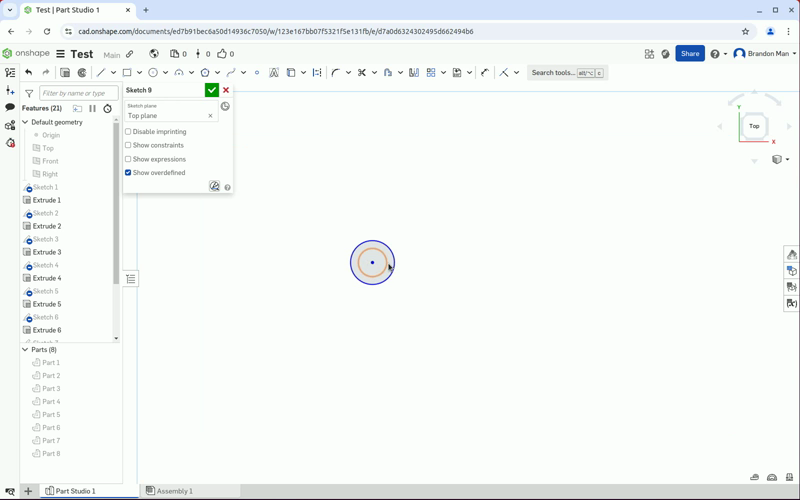
scroll(6)
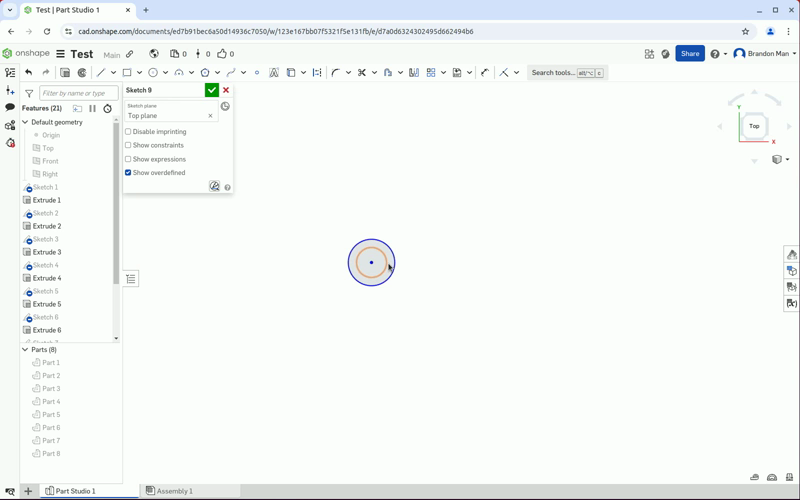
scroll(6)
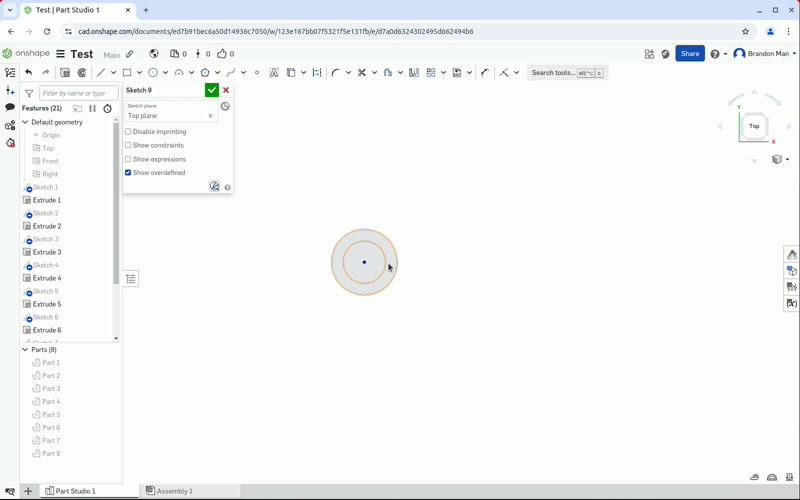
scroll(6)
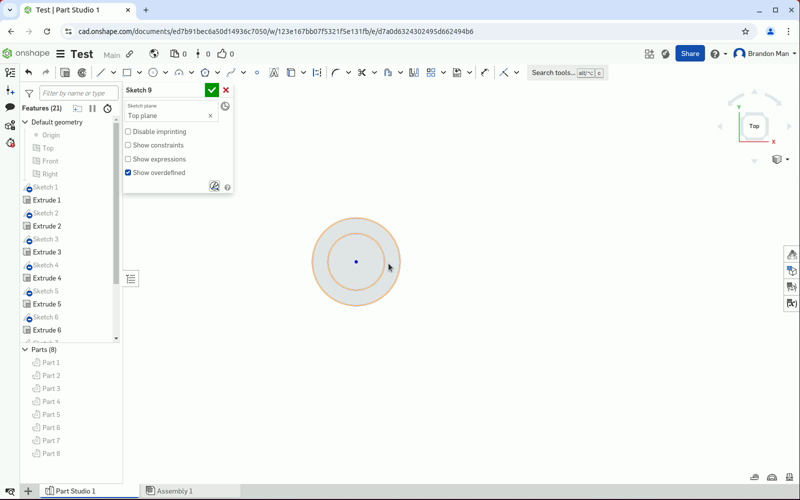
scroll(6)
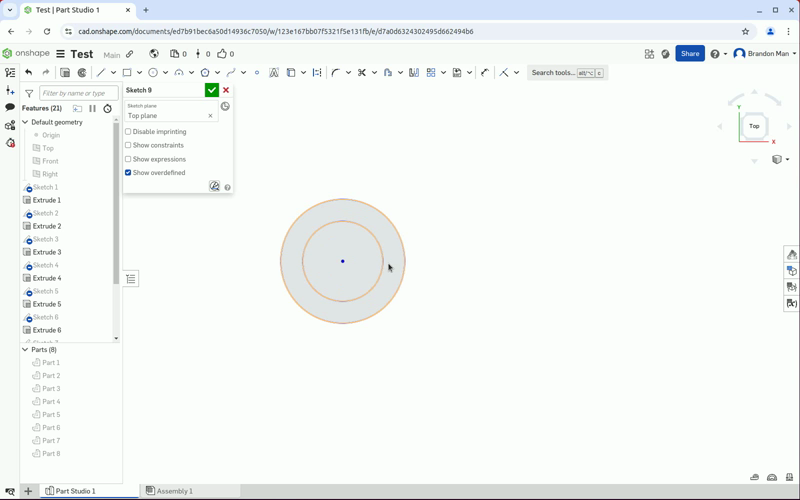
scroll(6)
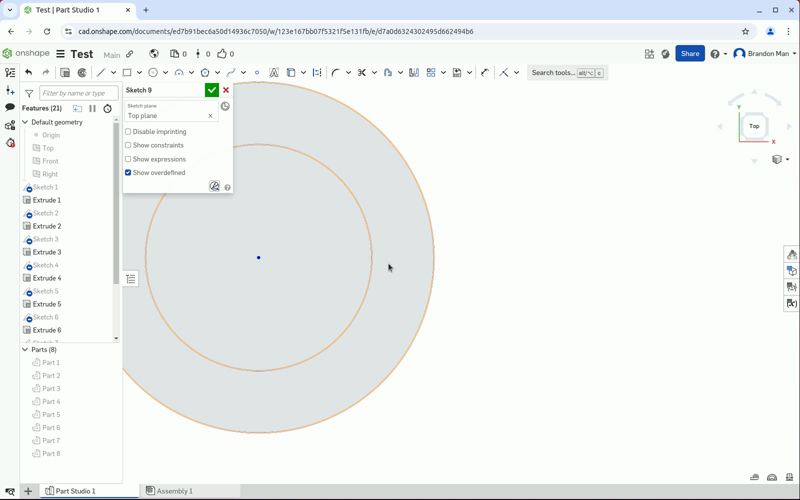
click(388, 263)
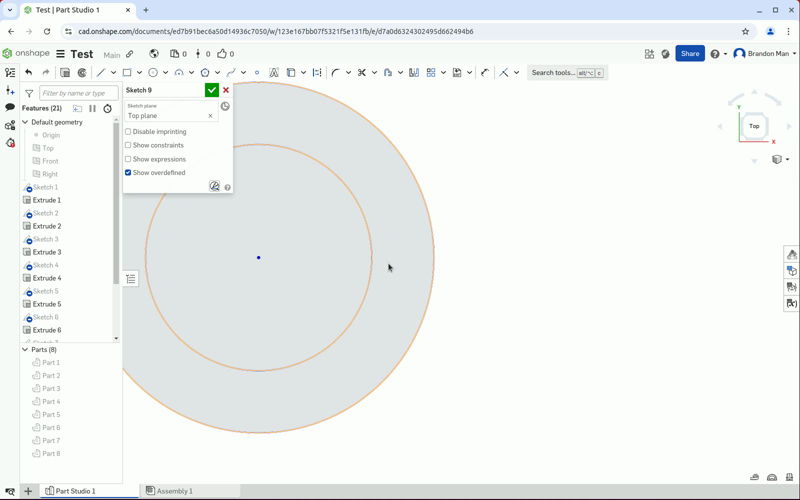
scroll(-6)
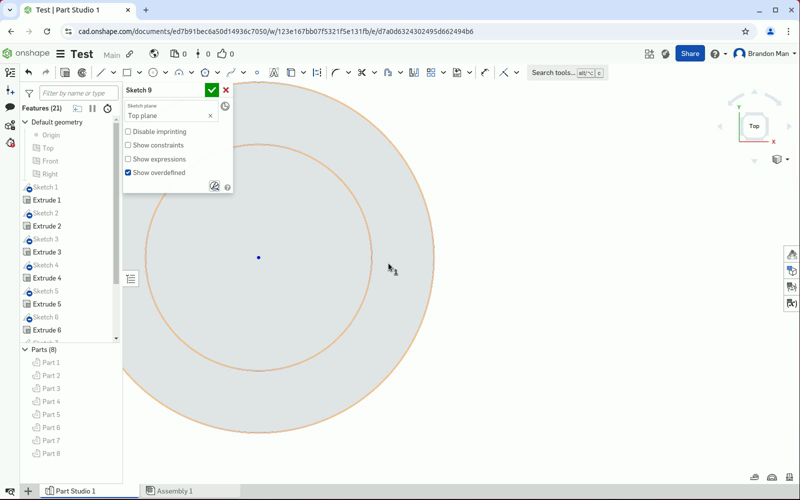
scroll(-6)
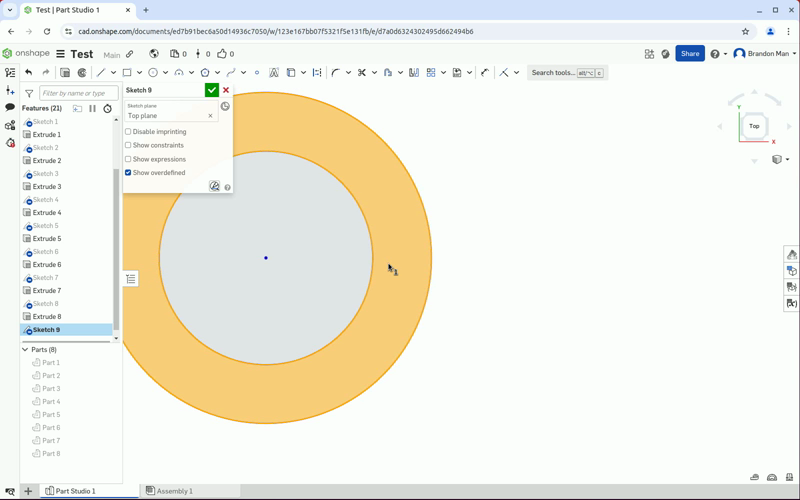
scroll(-6)
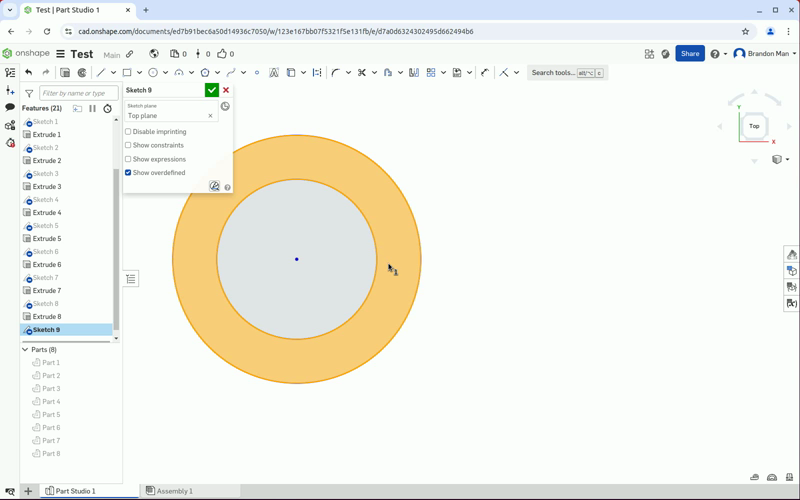
scroll(-6)
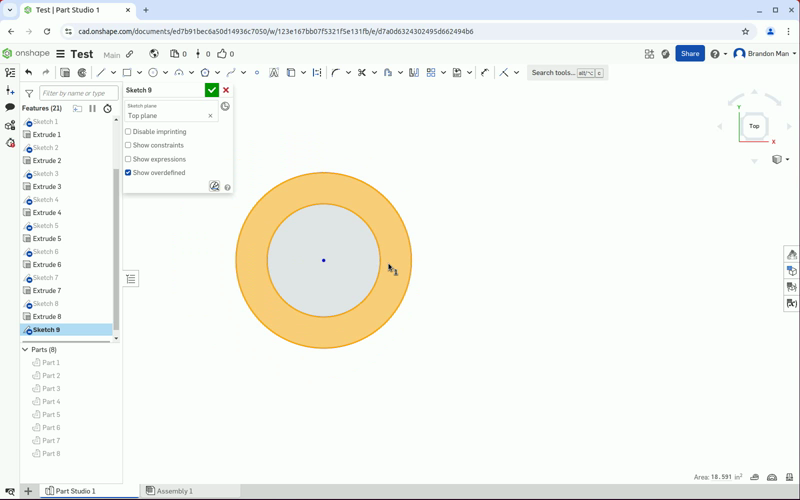
scroll(-6)
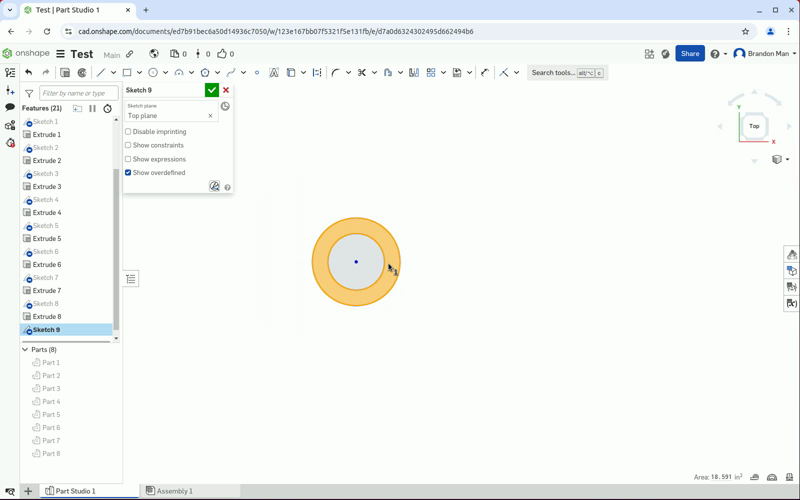
scroll(-6)
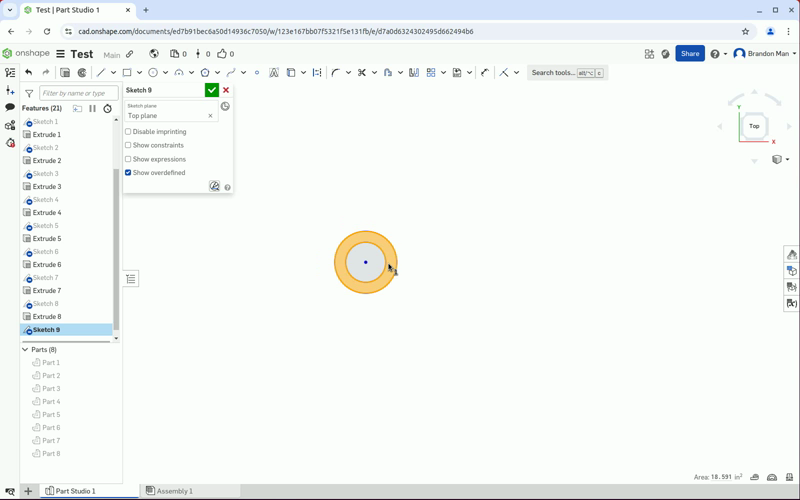
scroll(-6)
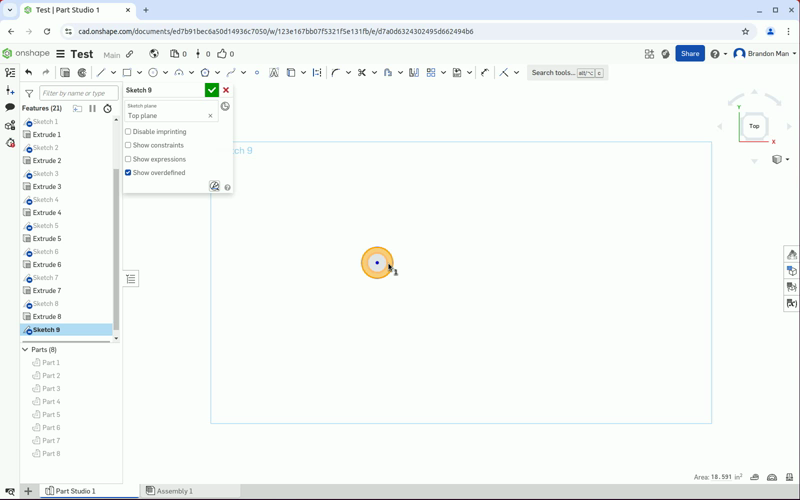
mouse_move(73, 352)
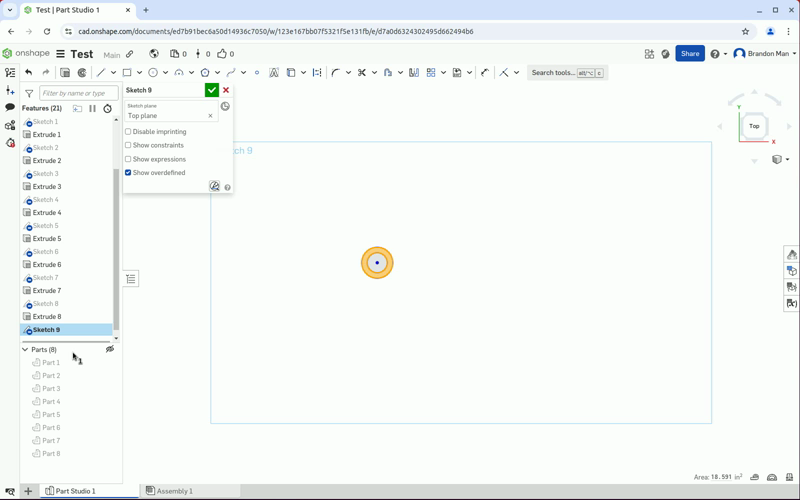
key(shift+y)
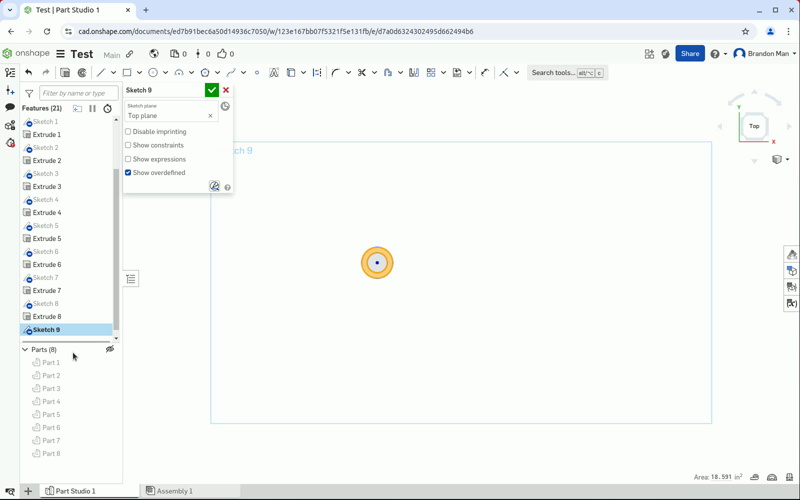
key(shift+e)
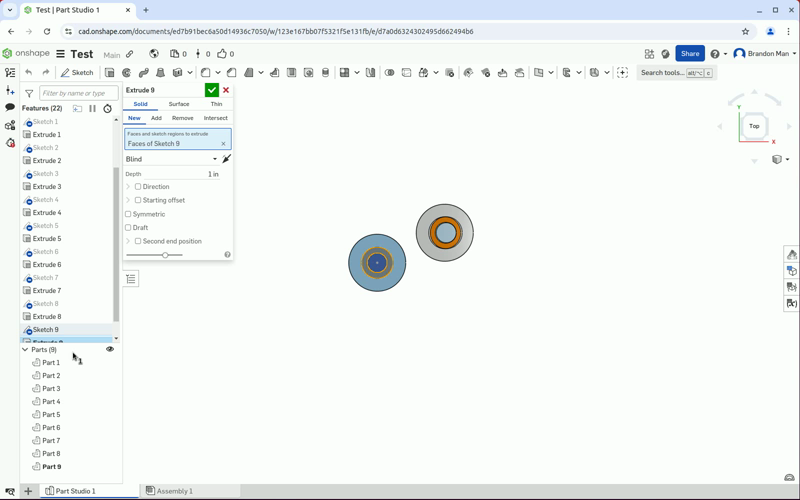
mouse_move(143, 106)
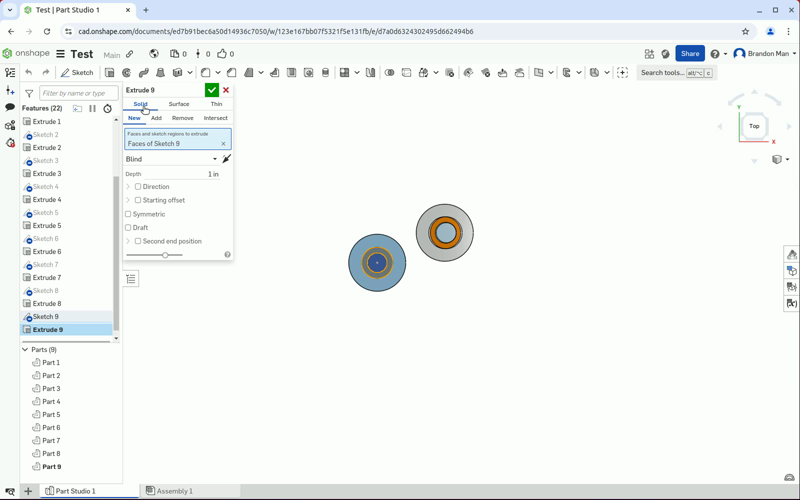
click(143, 106)
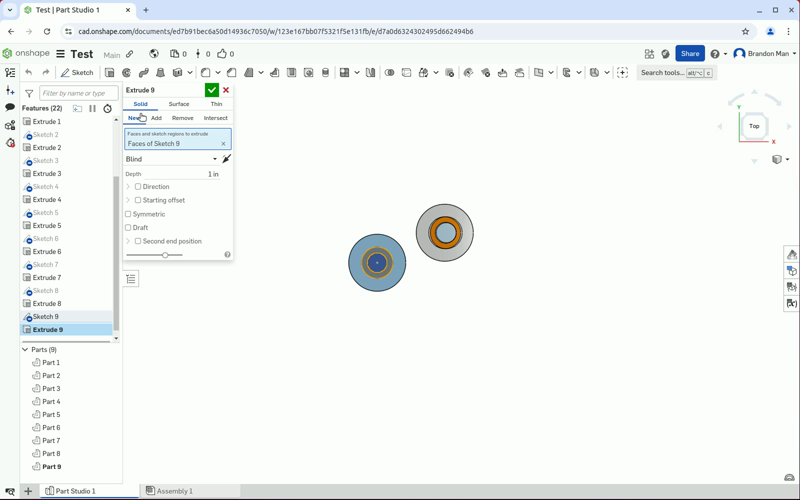
mouse_move(137, 120)
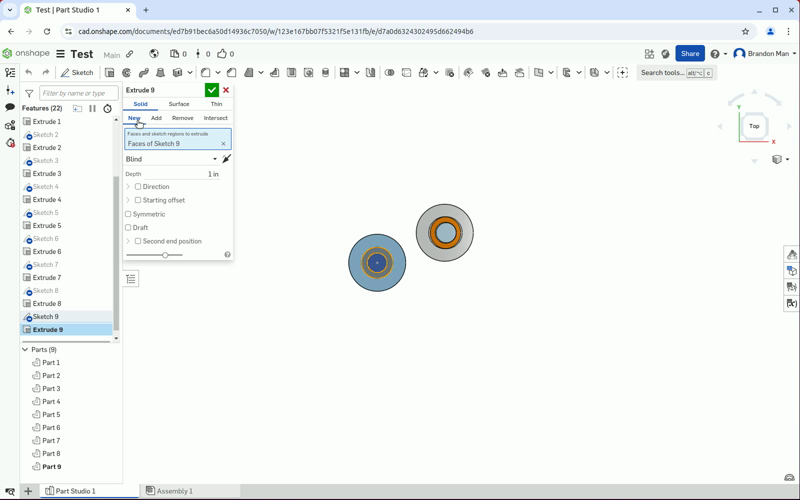
click(137, 120)
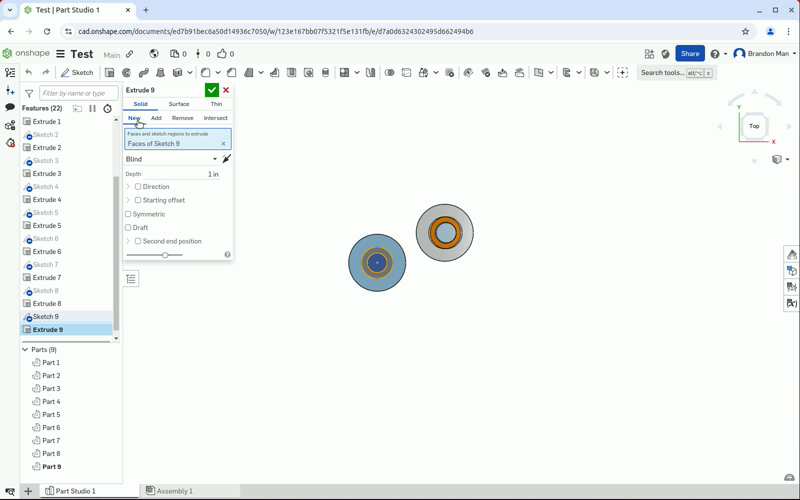
key(tab, 4)
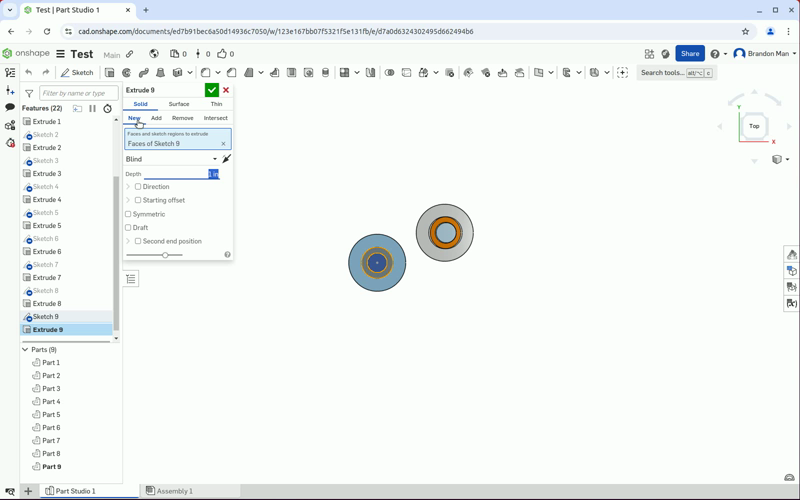
text(-0.481)
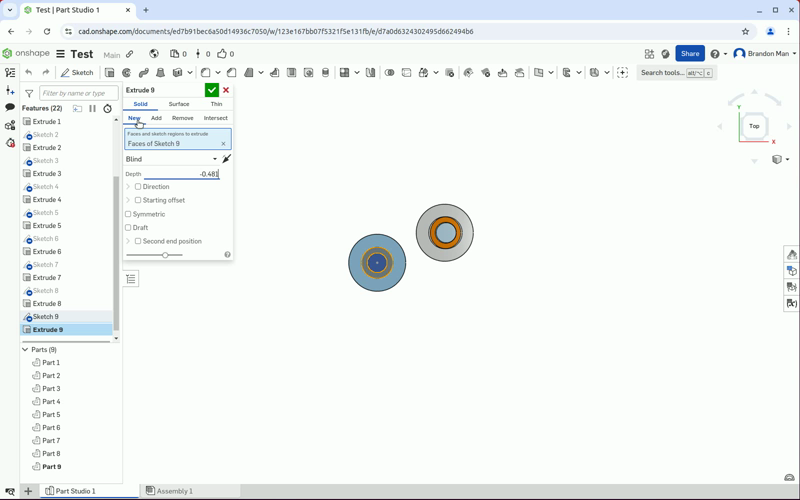
key(enter)
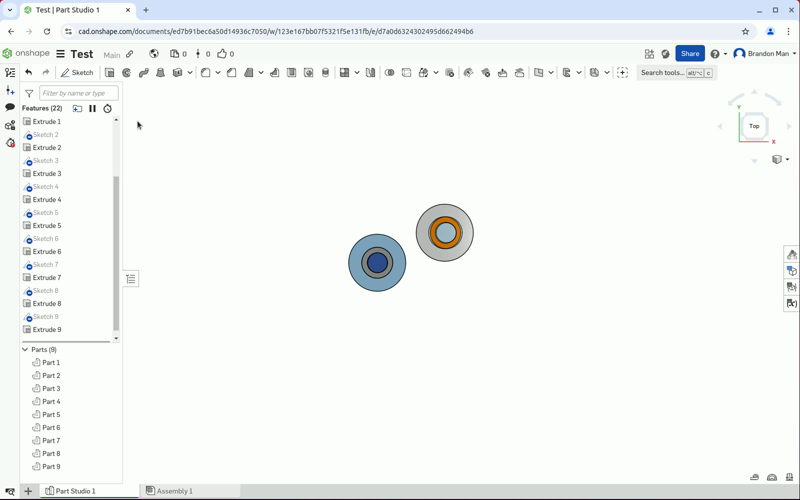
key(shift+h)
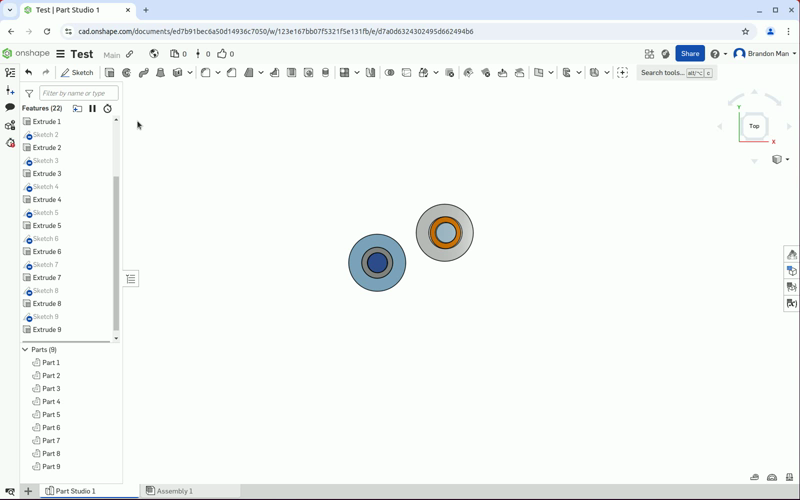
key(shift+h)
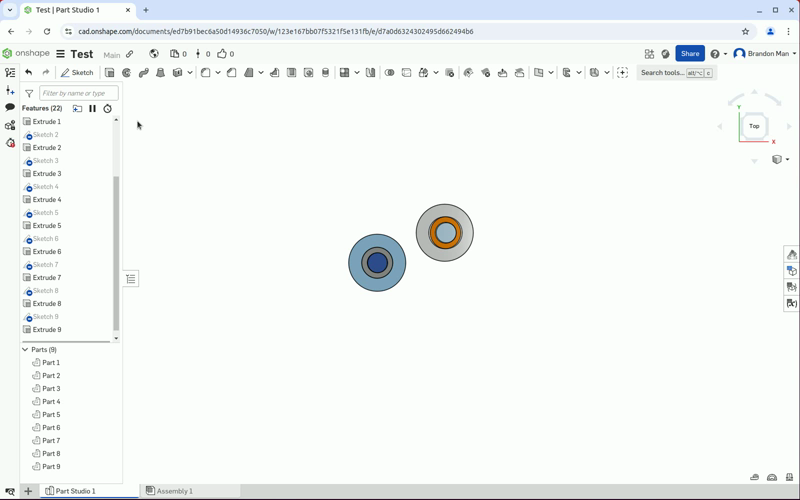
mouse_move(69, 111)
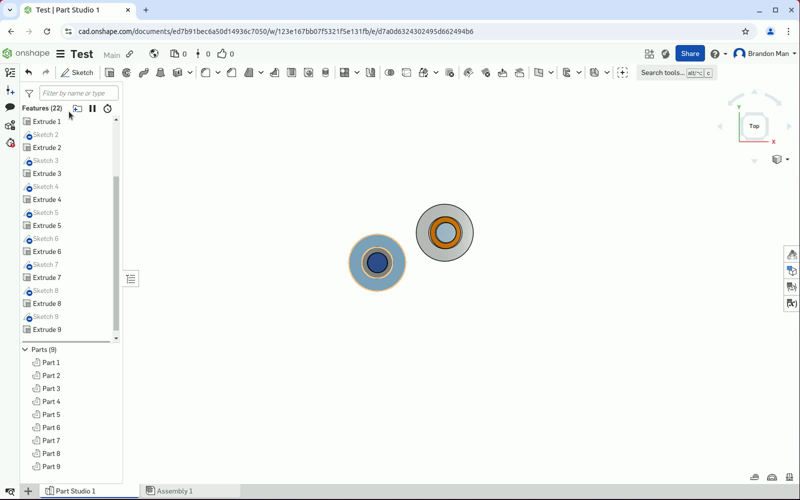
click(69, 111)
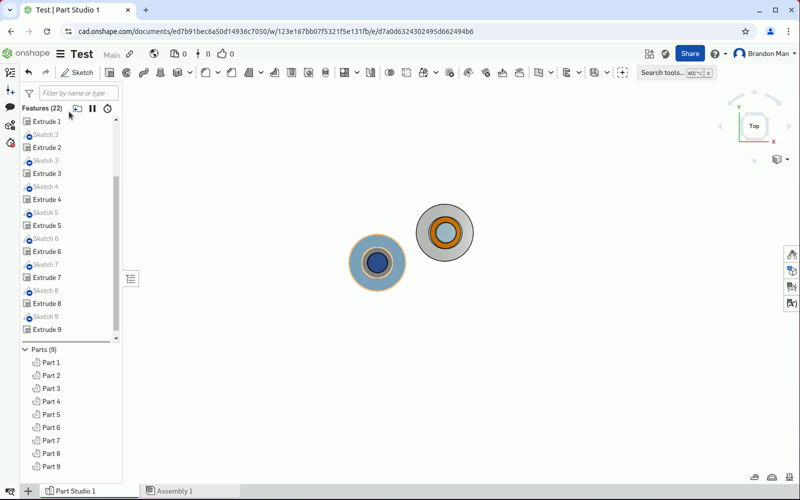
key(shift+s)
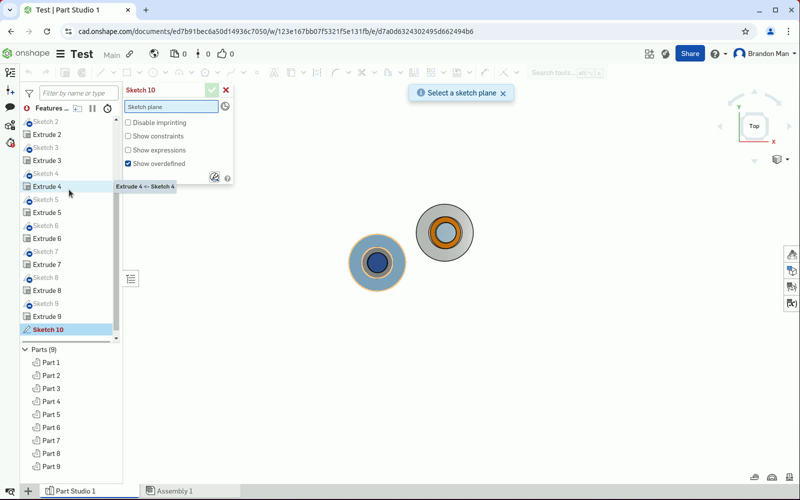
scroll(3)
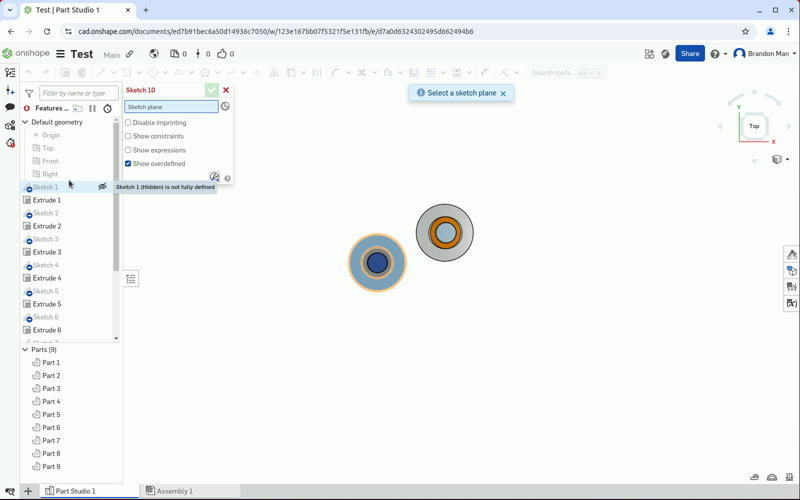
mouse_move(69, 150)
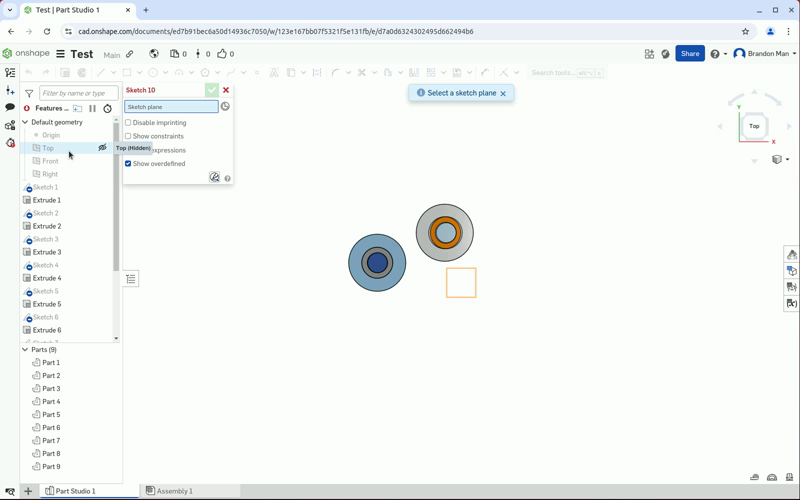
click(69, 150)
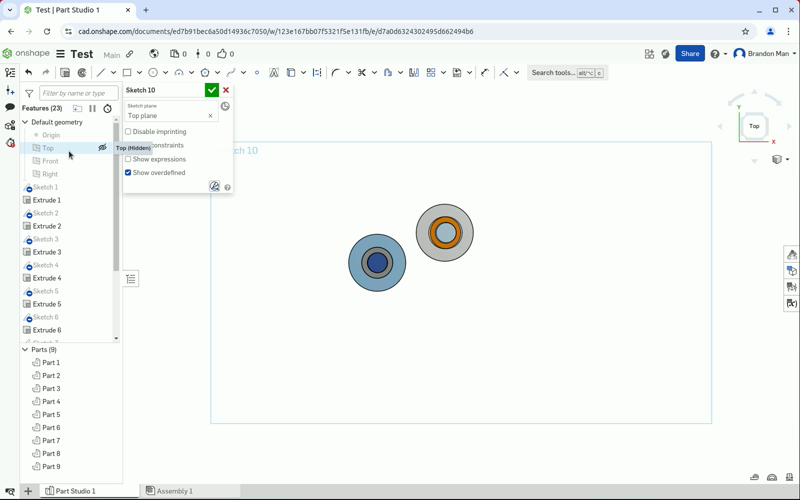
mouse_move(73, 352)
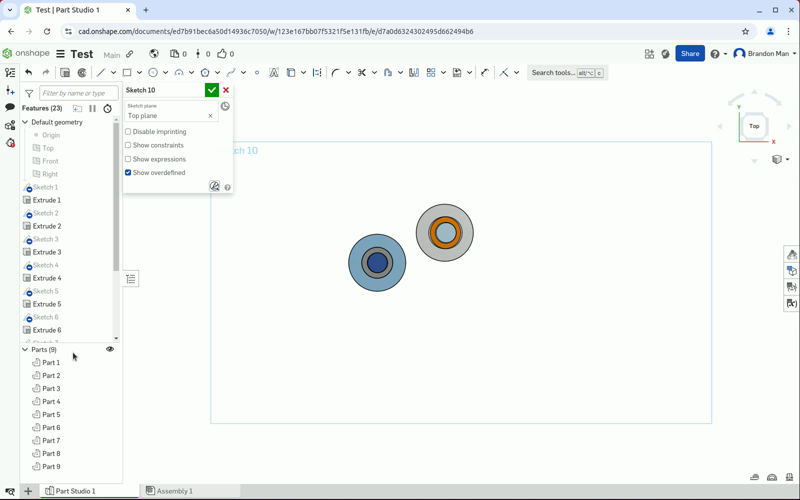
key(y)
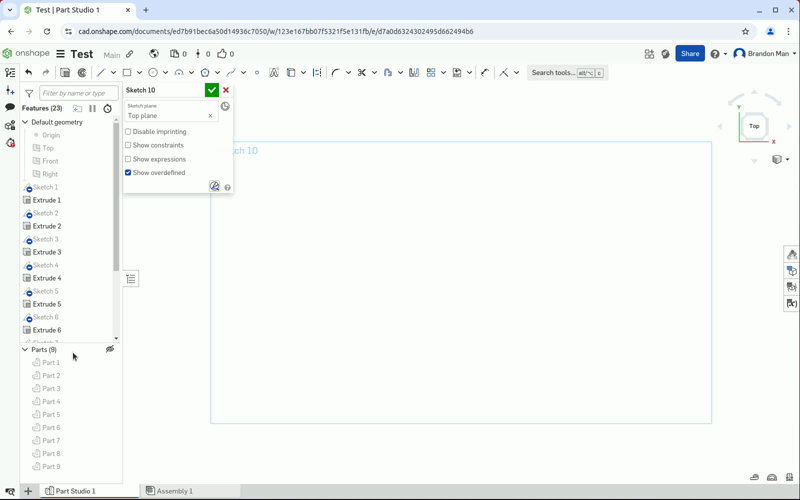
key(c)
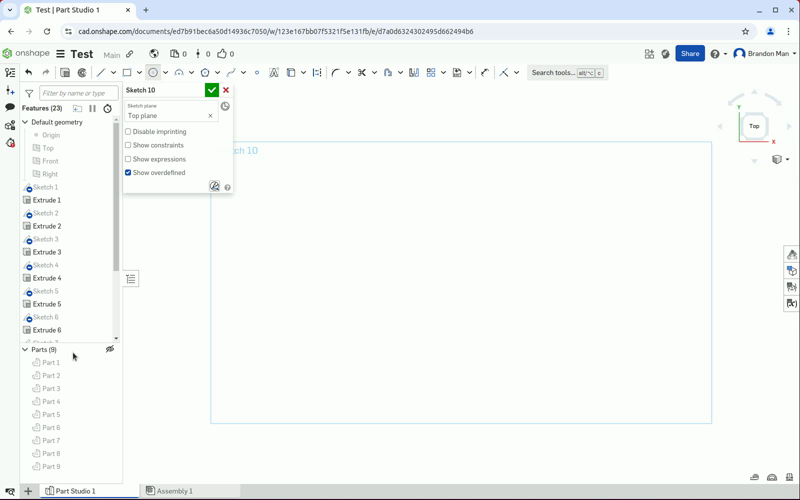
key_down(shift)
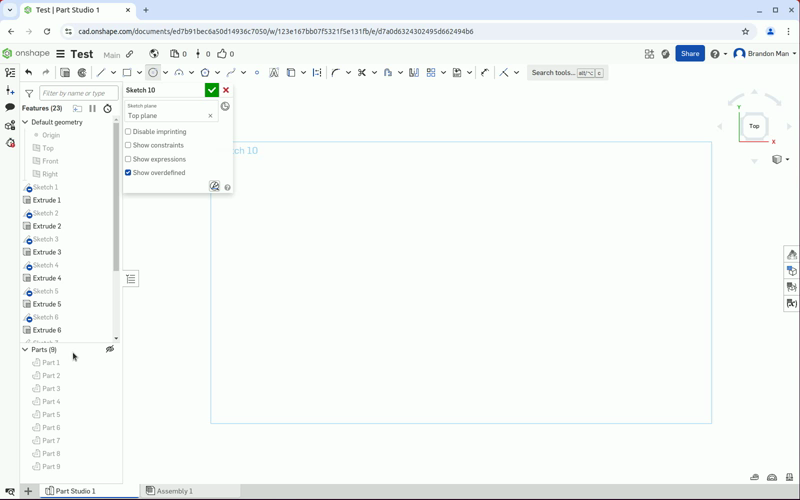
mouse_move(446, 232)
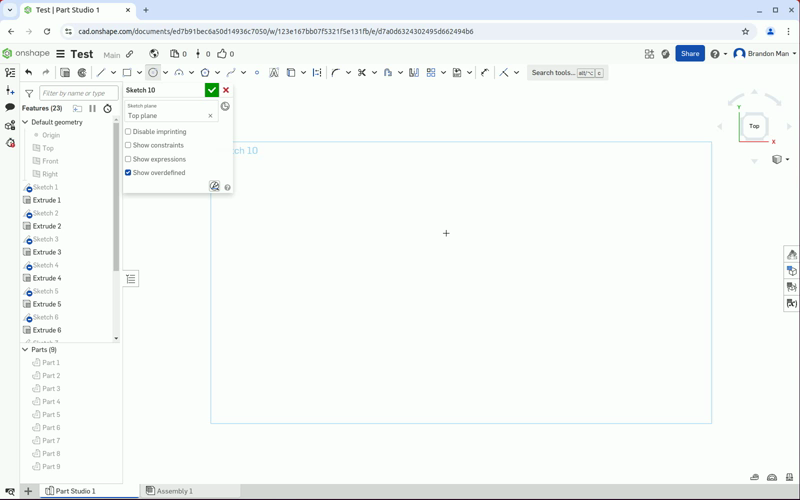
click(446, 232)
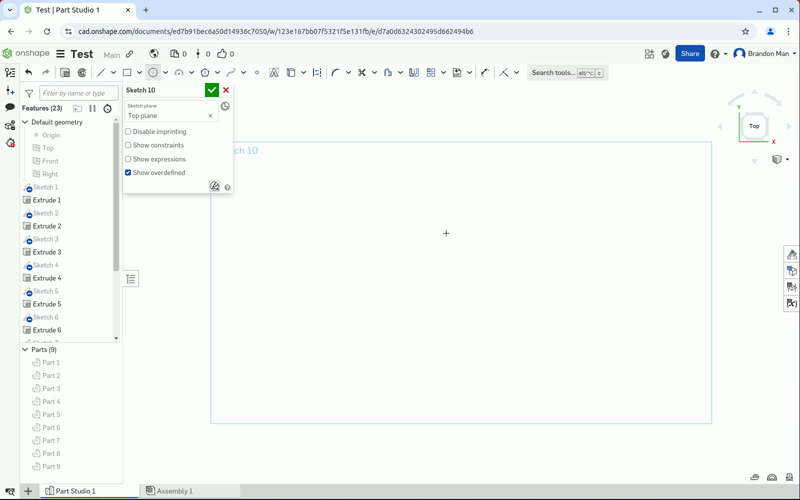
key_up(shift)
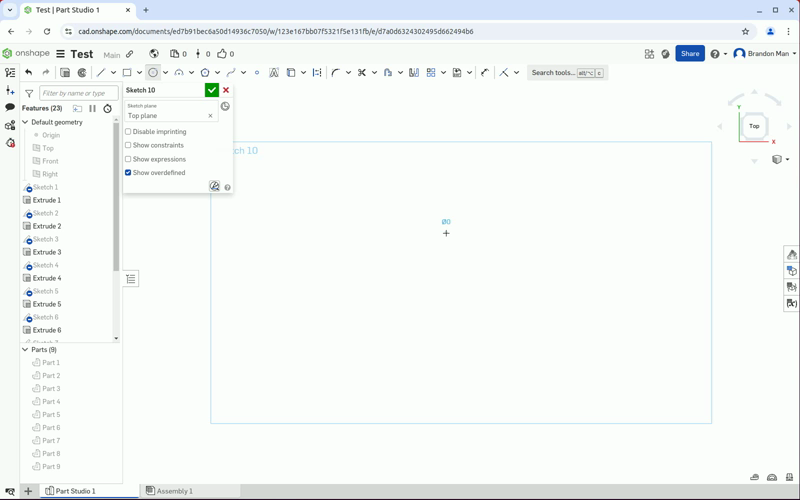
mouse_move(462, 232)
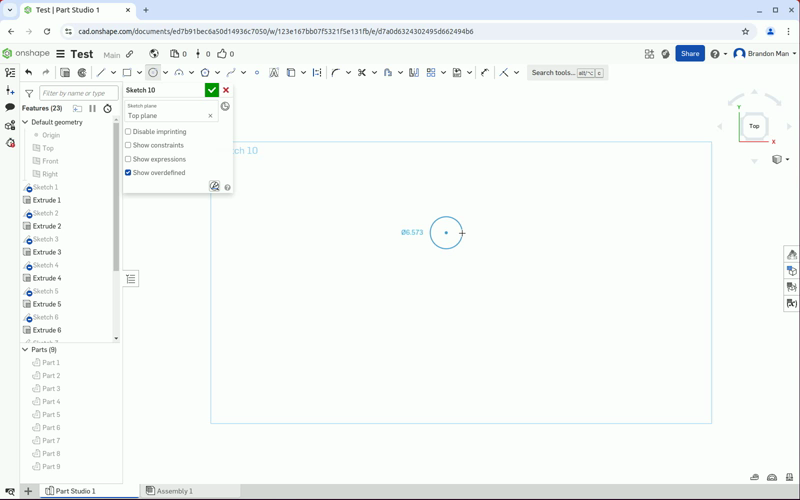
click(462, 232)
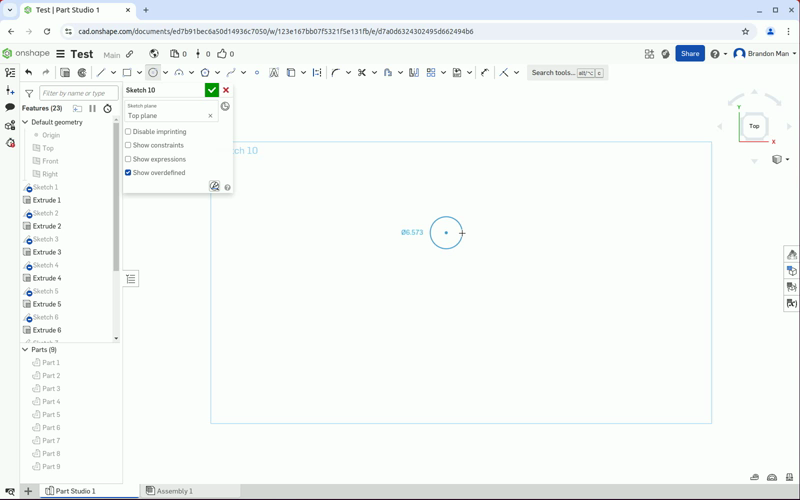
key(esc)
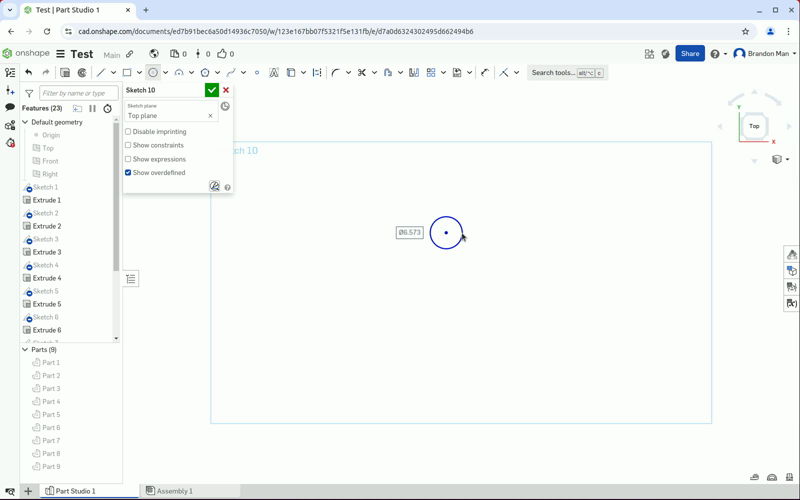
key(c)
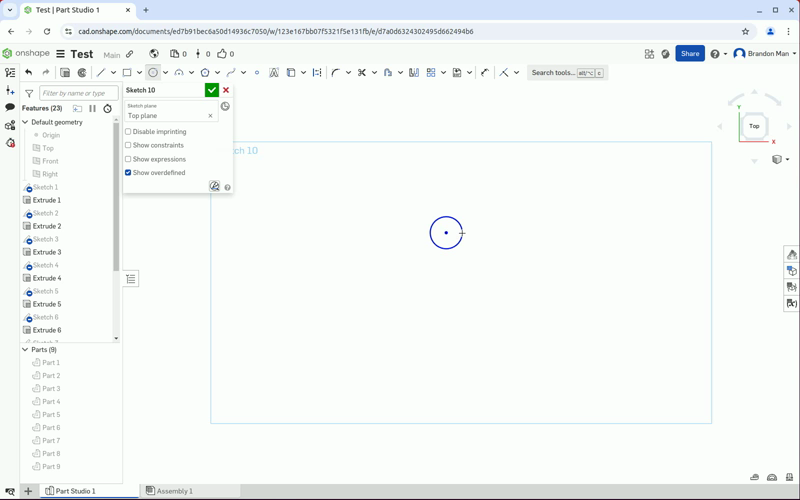
key_down(shift)
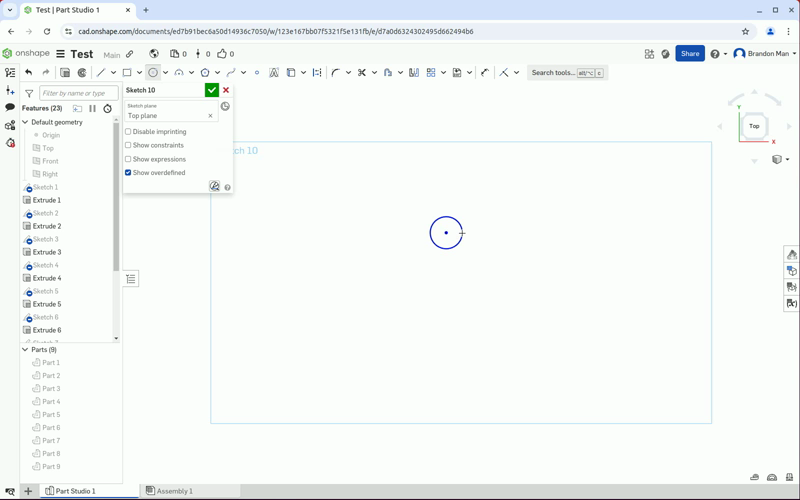
mouse_move(446, 232)
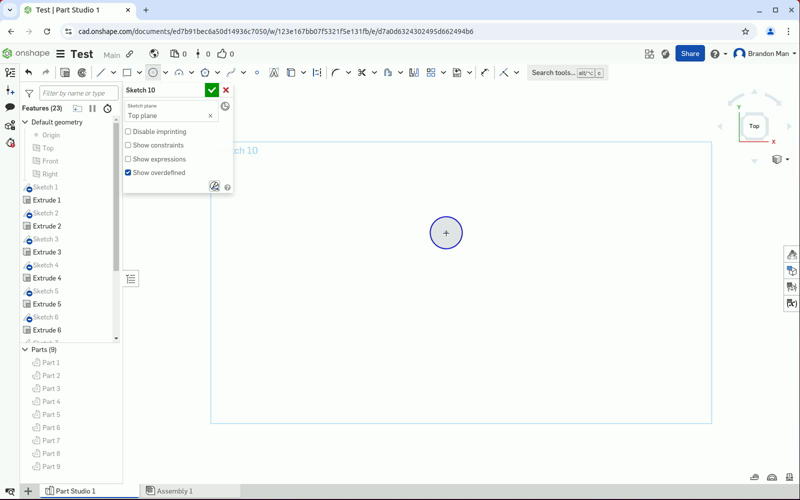
click(446, 232)
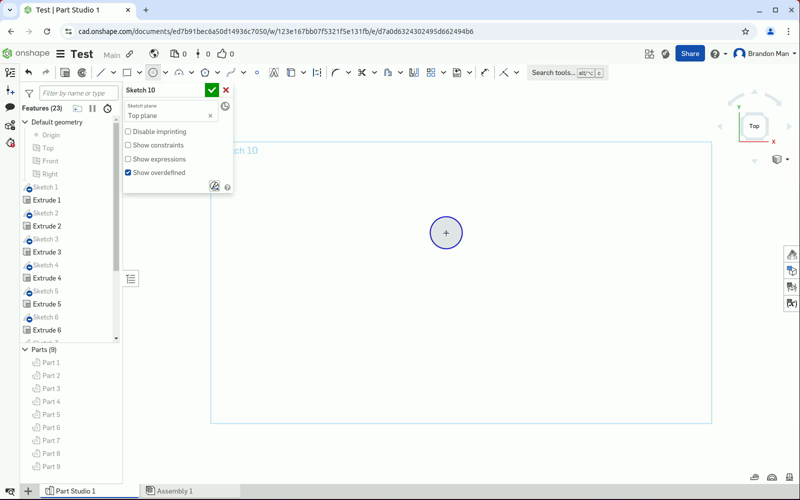
key_up(shift)
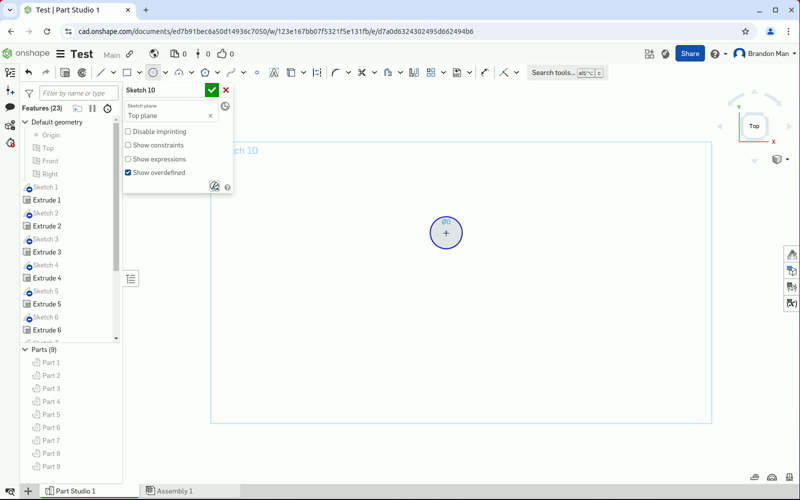
mouse_move(456, 232)
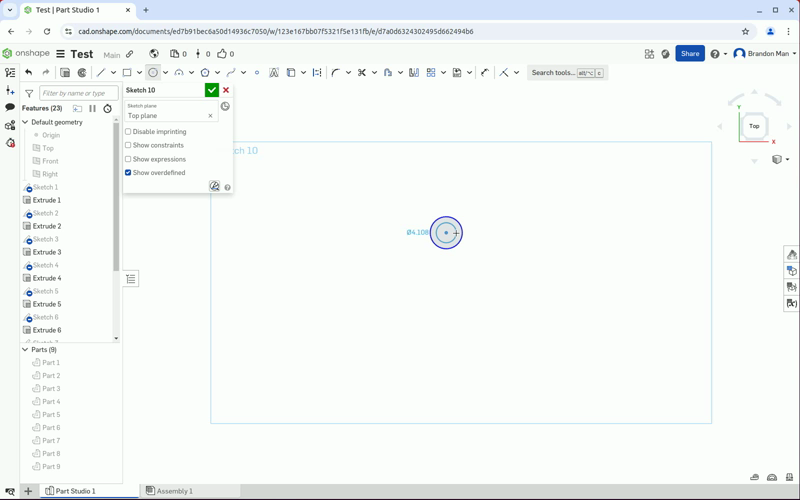
click(456, 232)
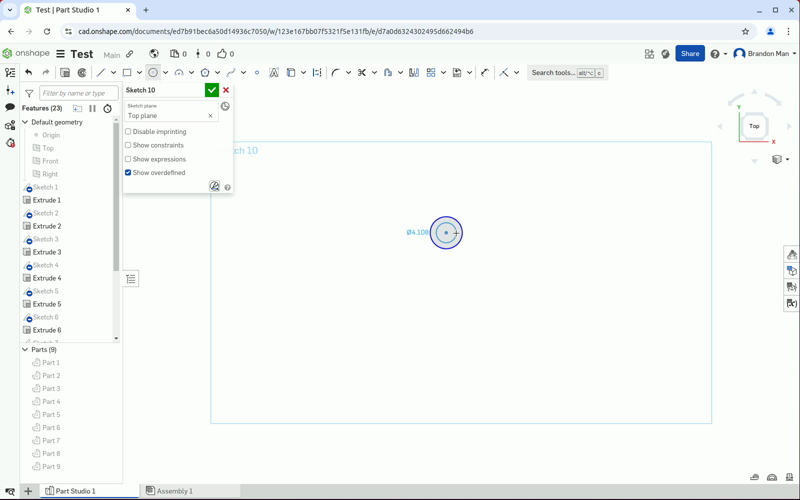
key(esc)
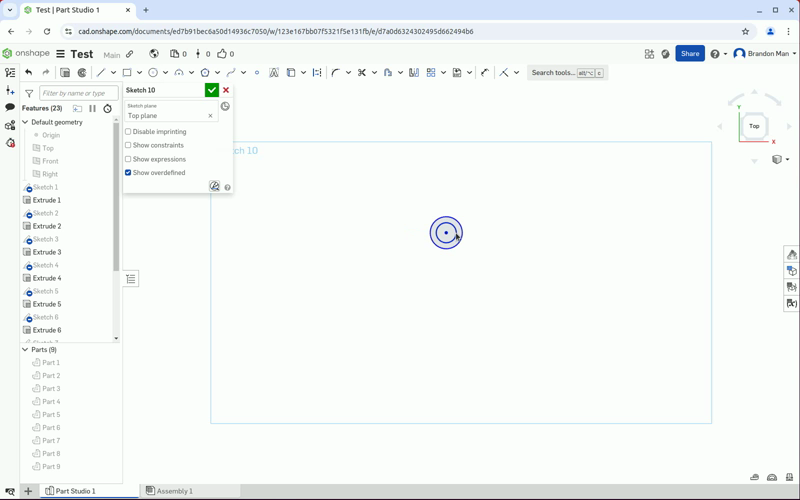
mouse_move(432, 234)
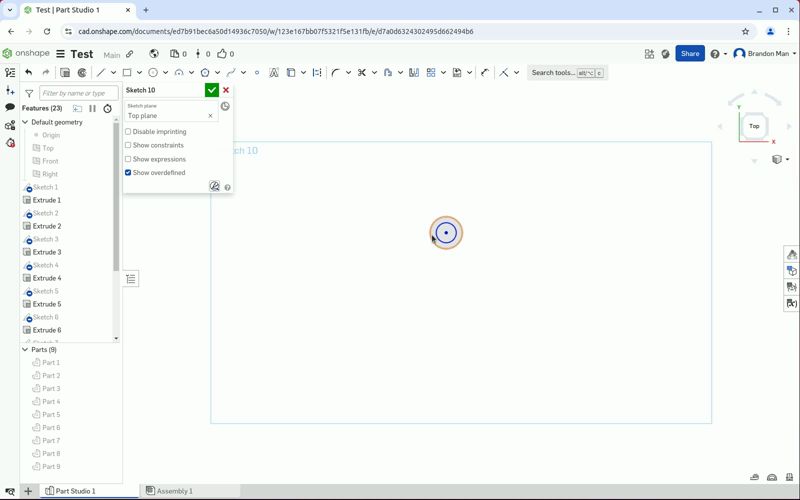
scroll(6)
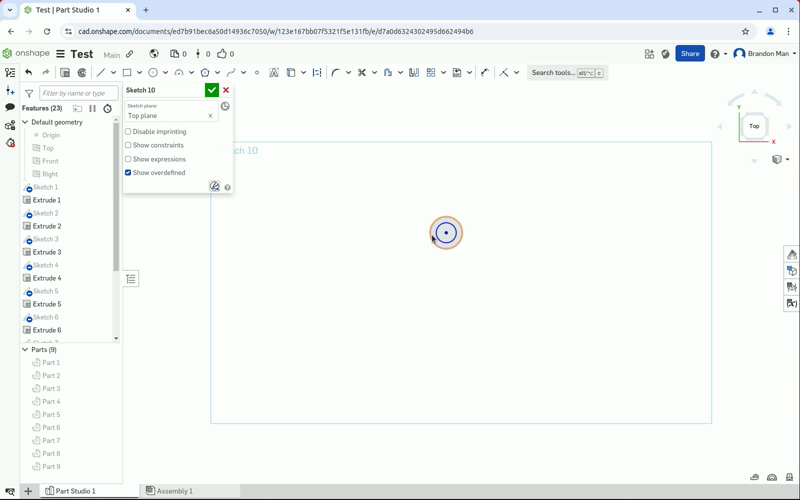
scroll(6)
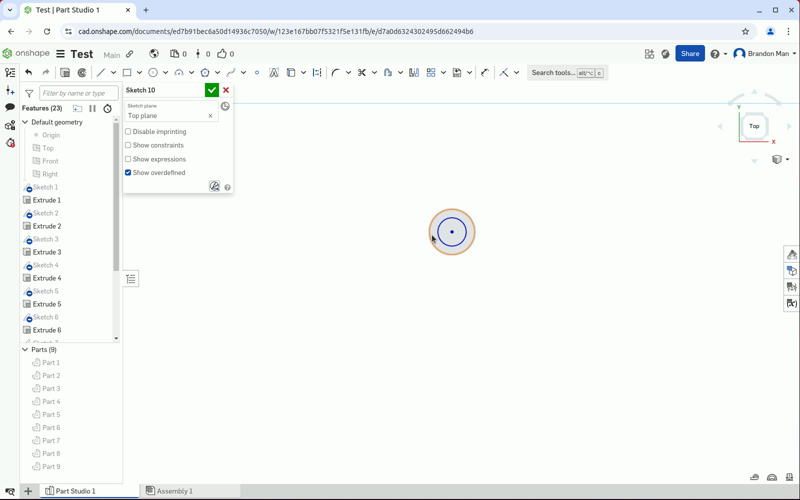
scroll(6)
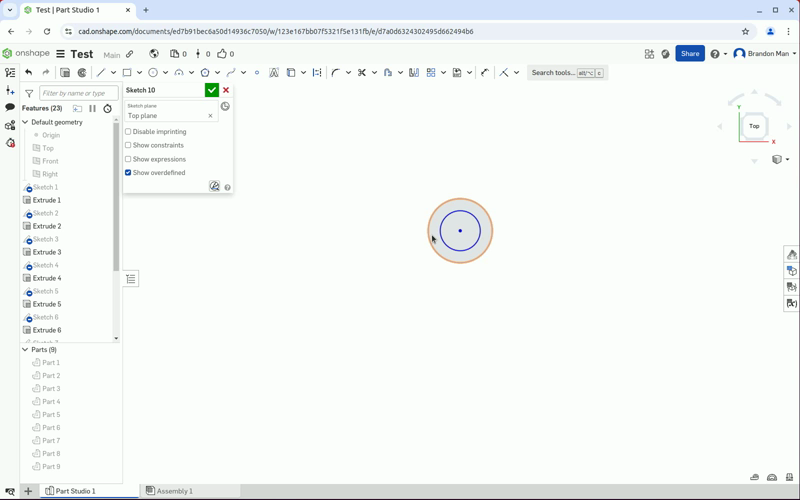
scroll(6)
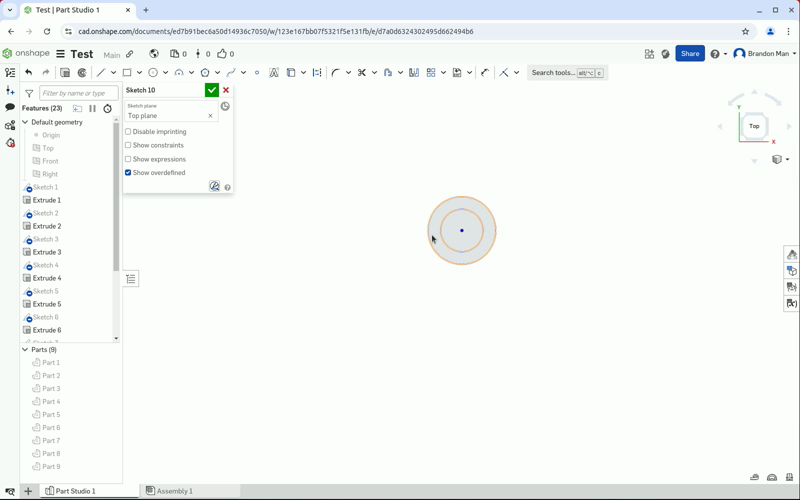
scroll(6)
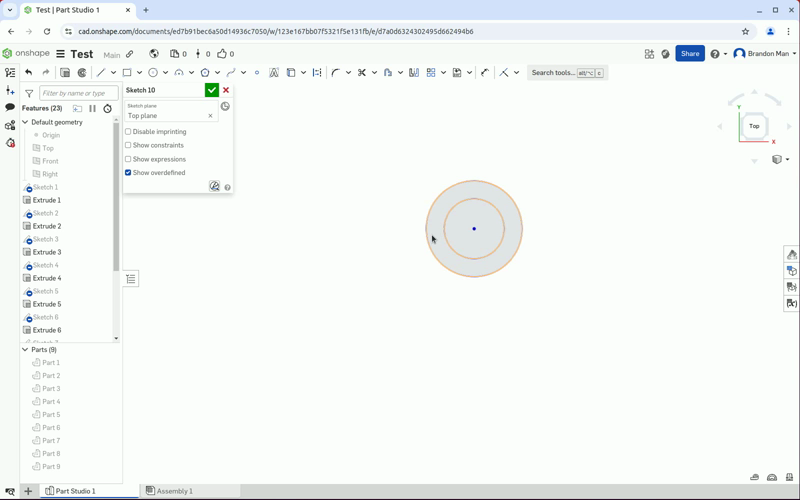
scroll(6)
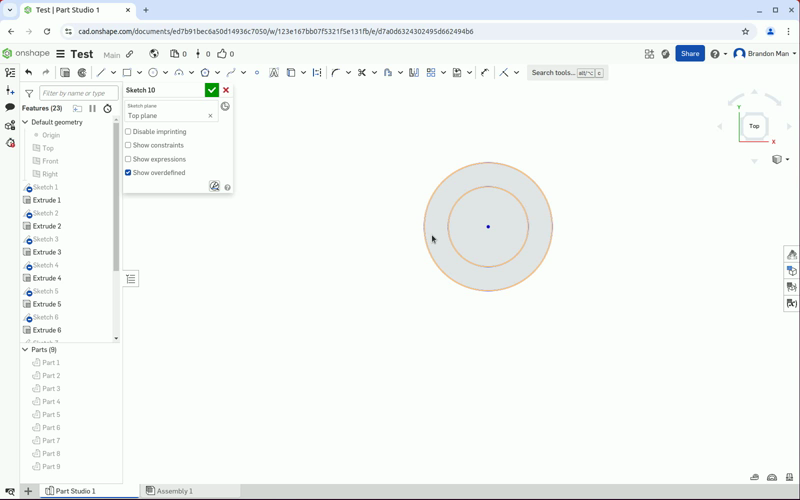
scroll(6)
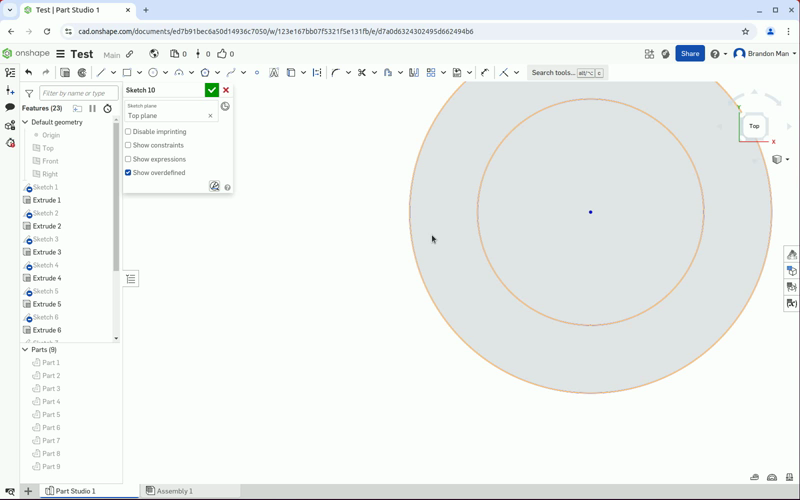
click(432, 234)
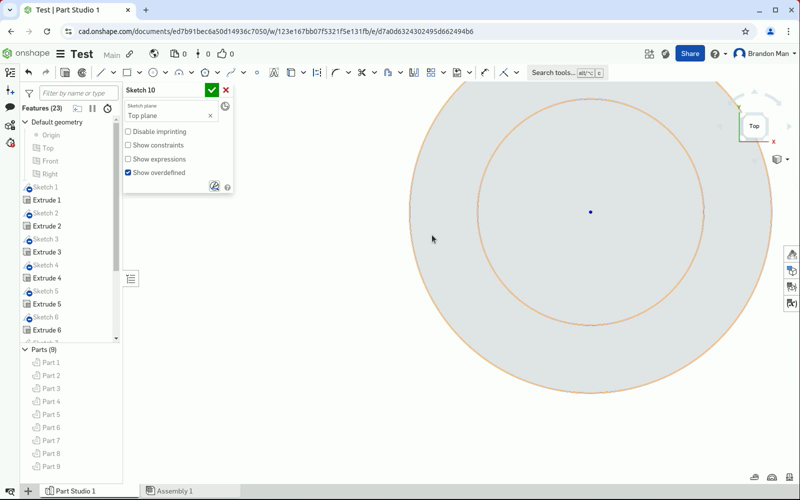
scroll(-6)
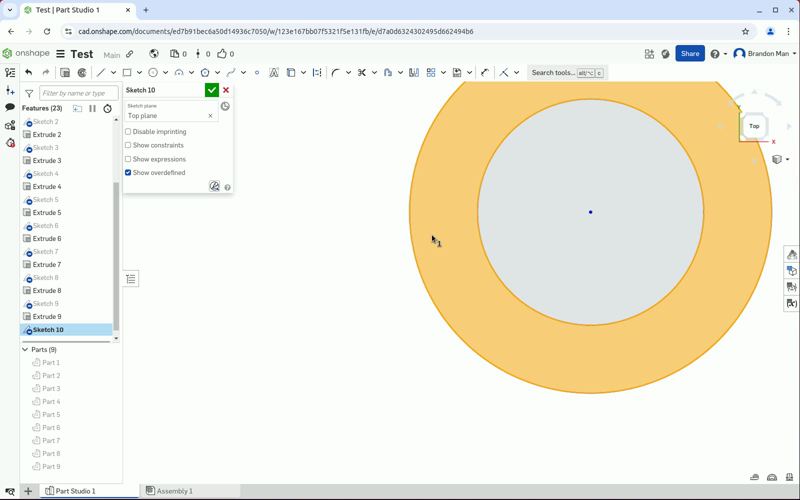
scroll(-6)
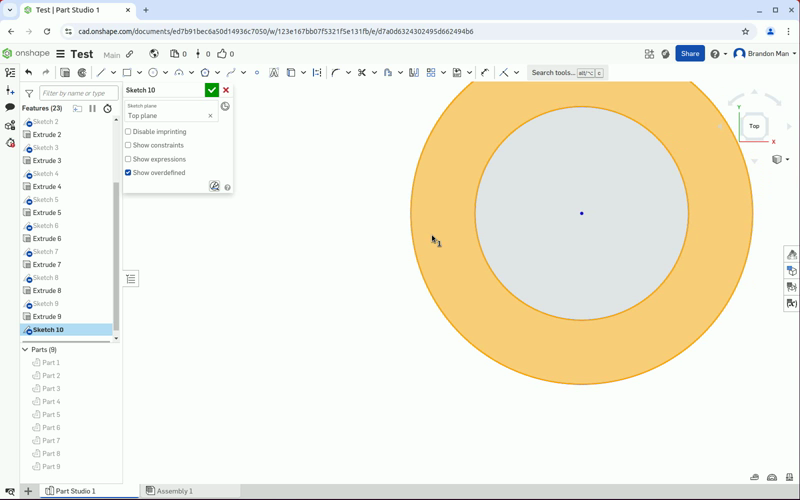
scroll(-6)
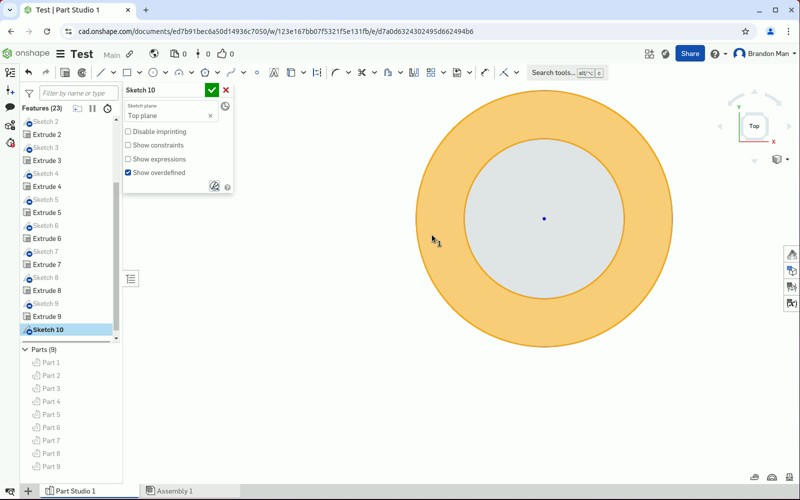
scroll(-6)
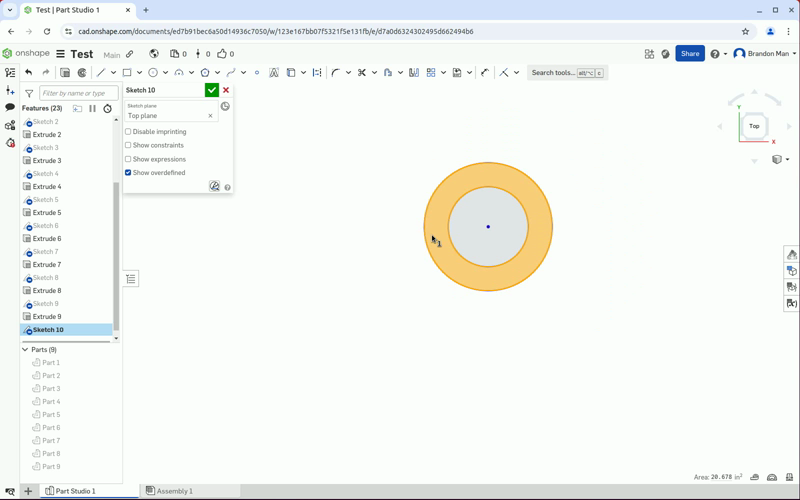
scroll(-6)
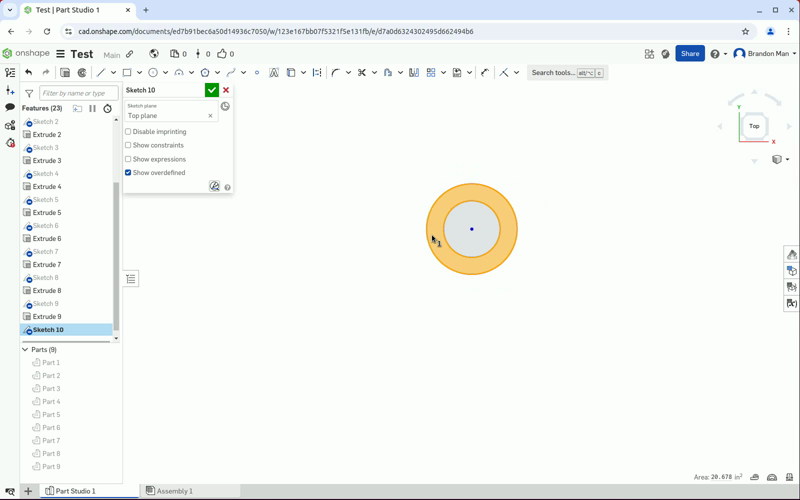
scroll(-6)
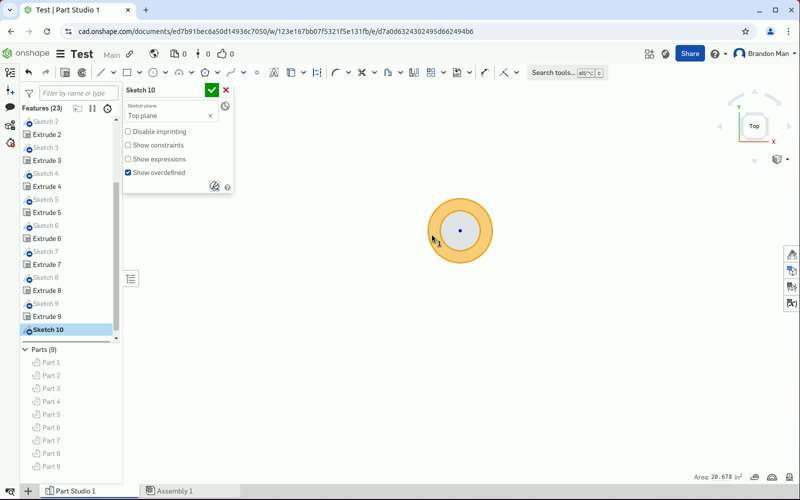
scroll(-6)
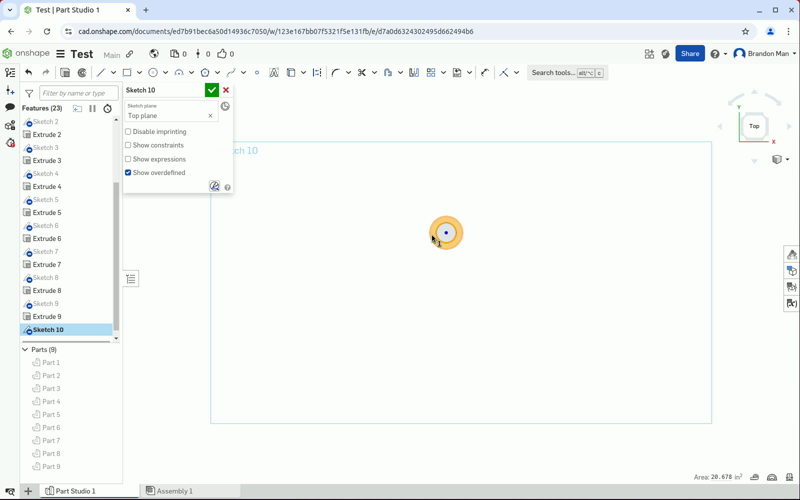
mouse_move(73, 352)
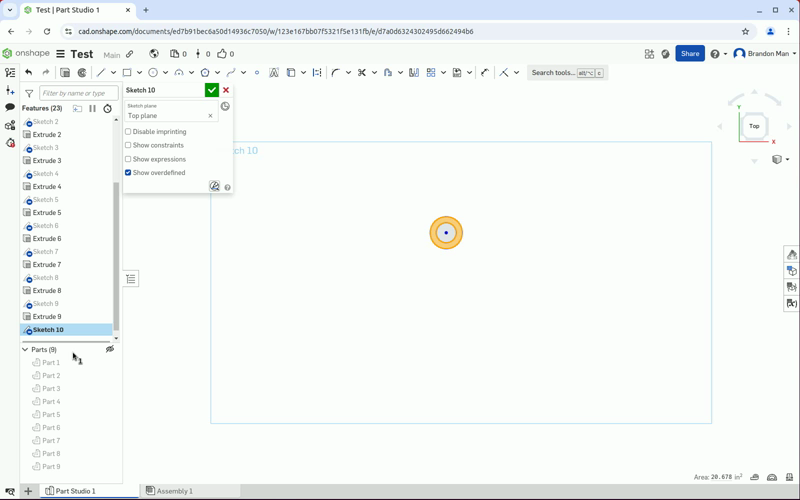
key(shift+y)
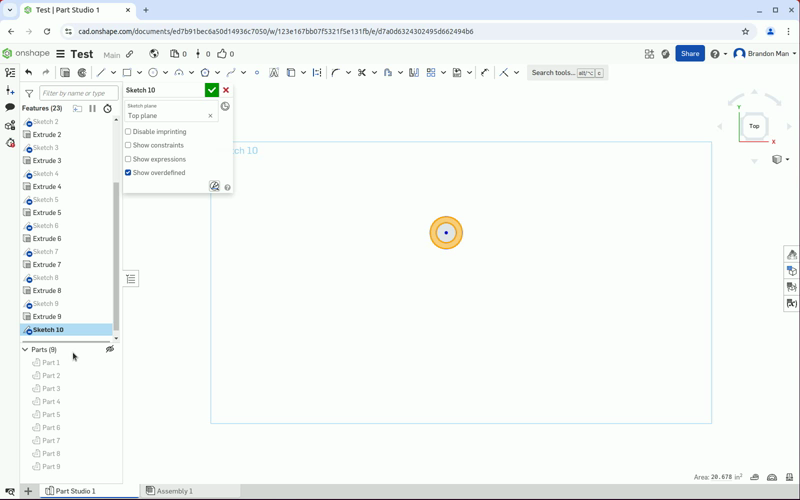
key(shift+e)
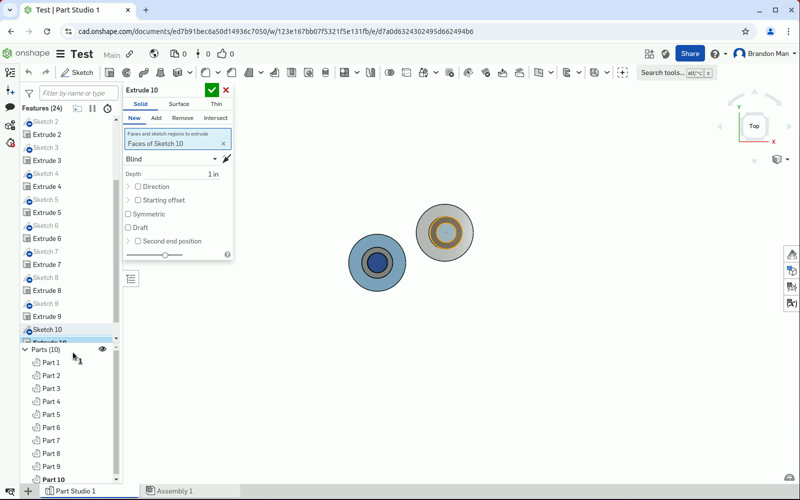
mouse_move(143, 106)
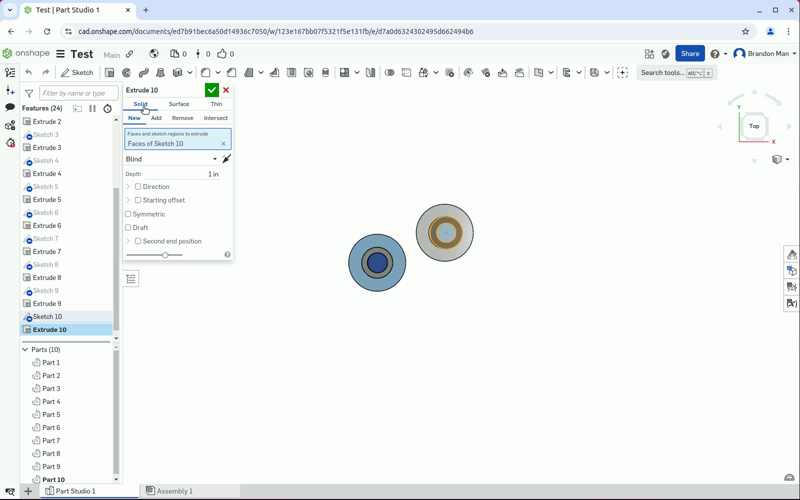
click(143, 106)
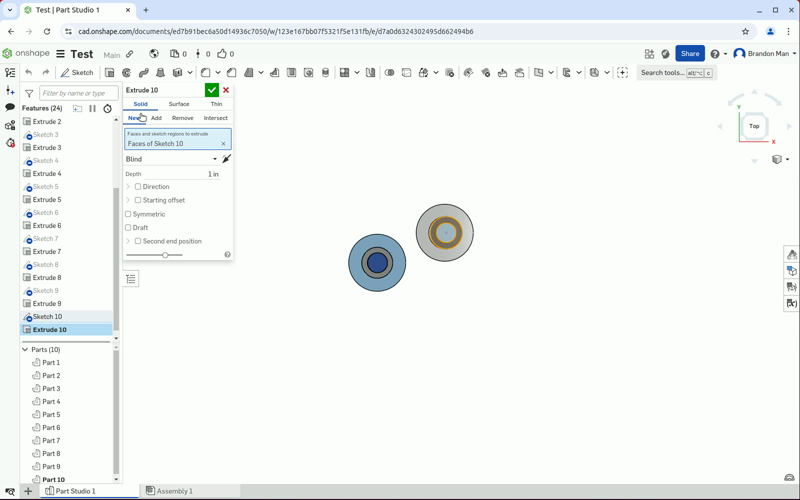
mouse_move(137, 120)
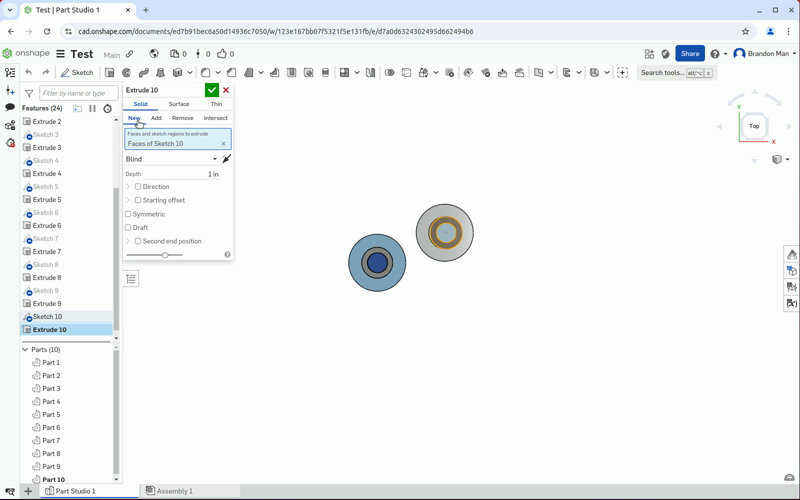
click(137, 120)
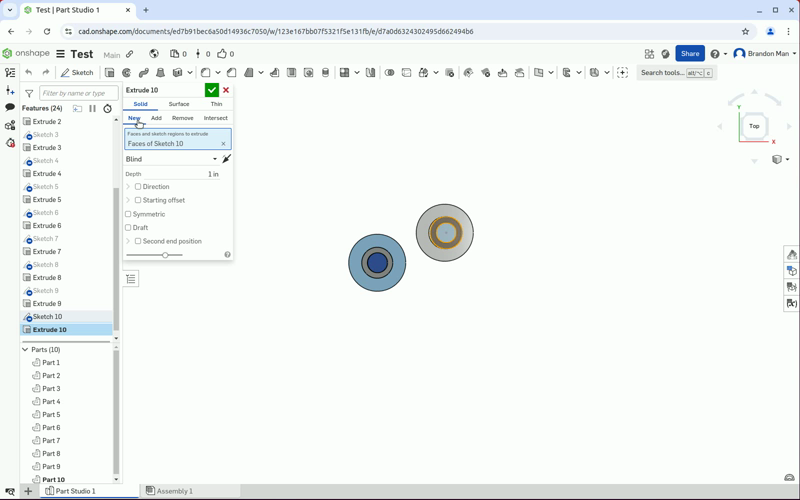
key(tab, 4)
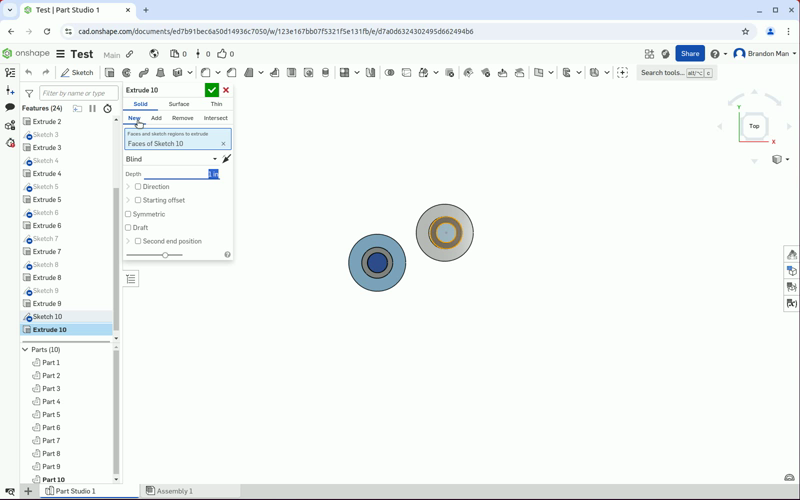
text(-0.481)
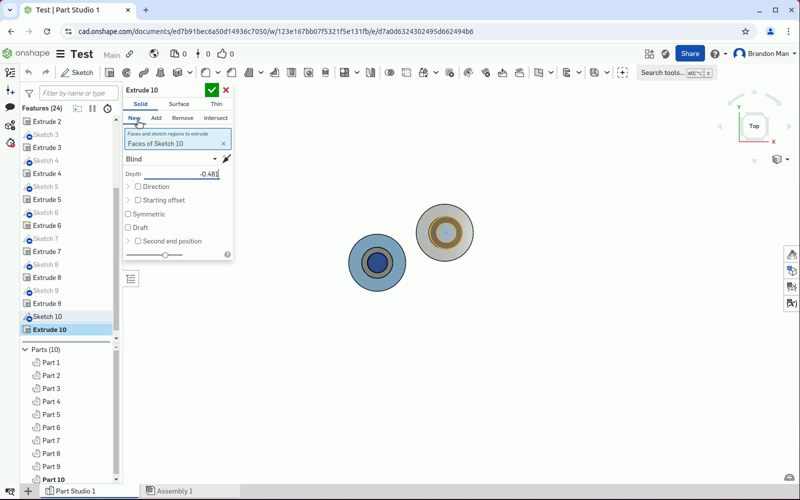
key(enter)
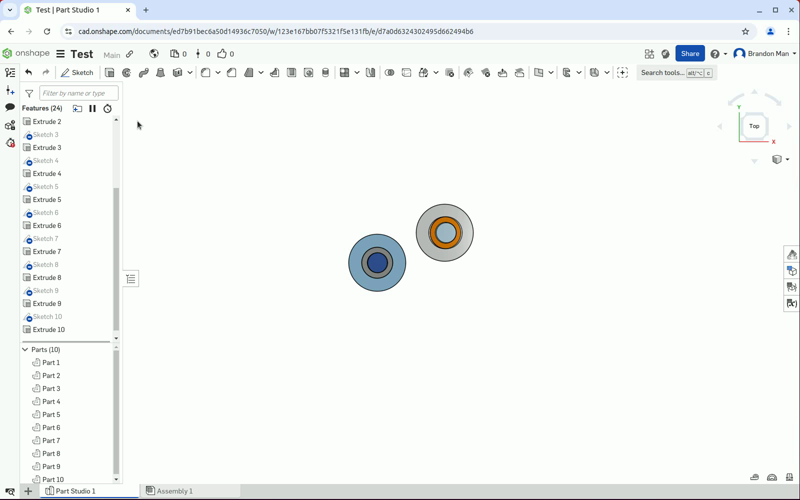
key(shift+h)
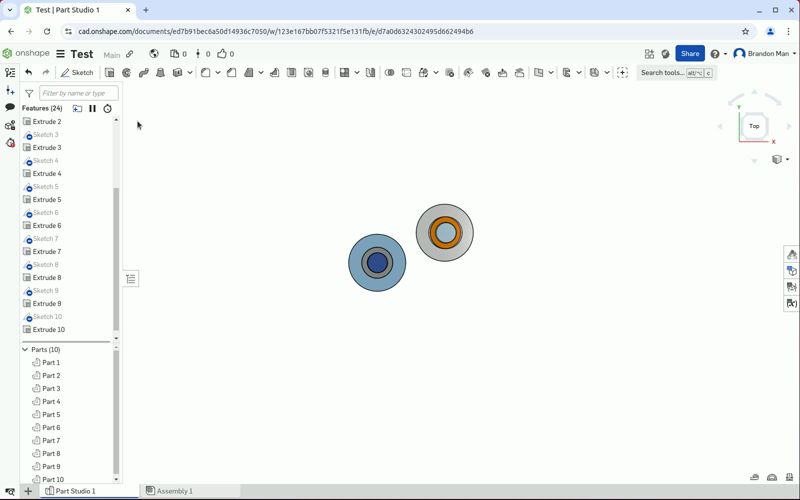
key(shift+h)
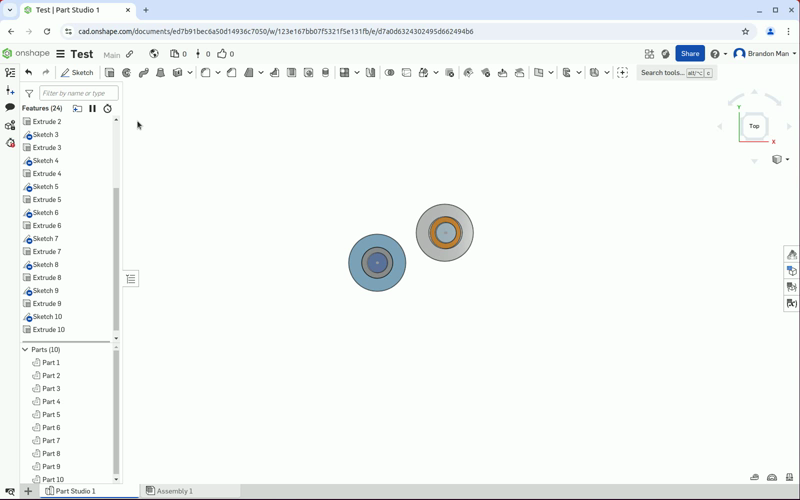
key(shift+7)
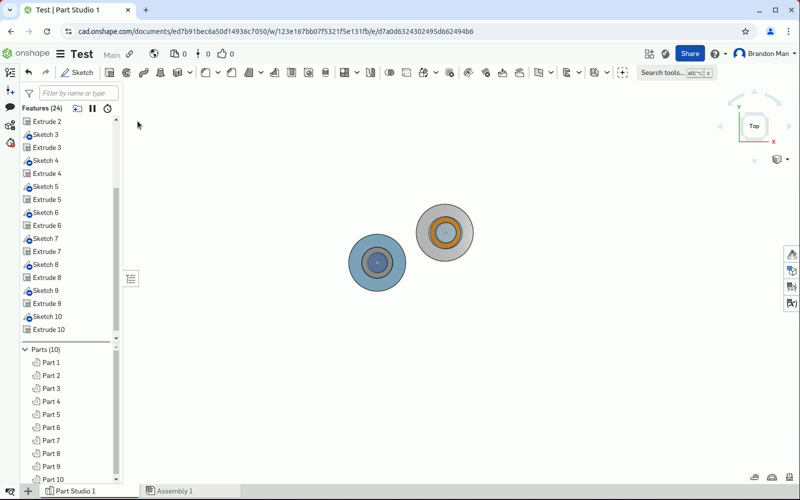
key(up, 3)
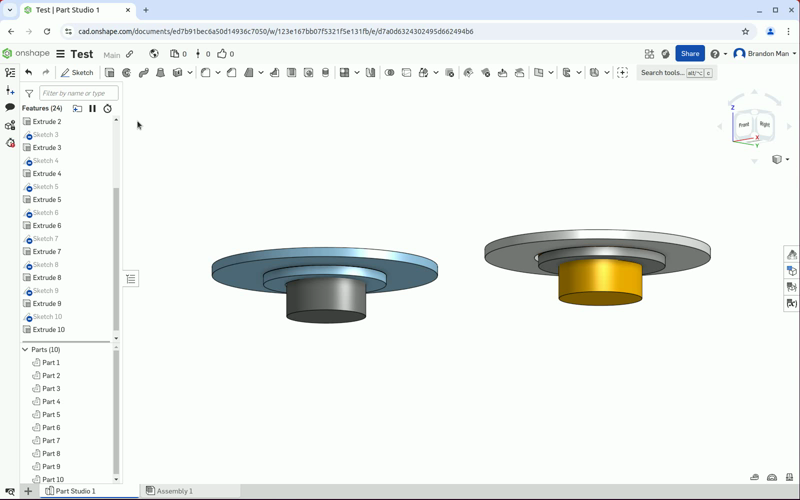
key(left, 3)
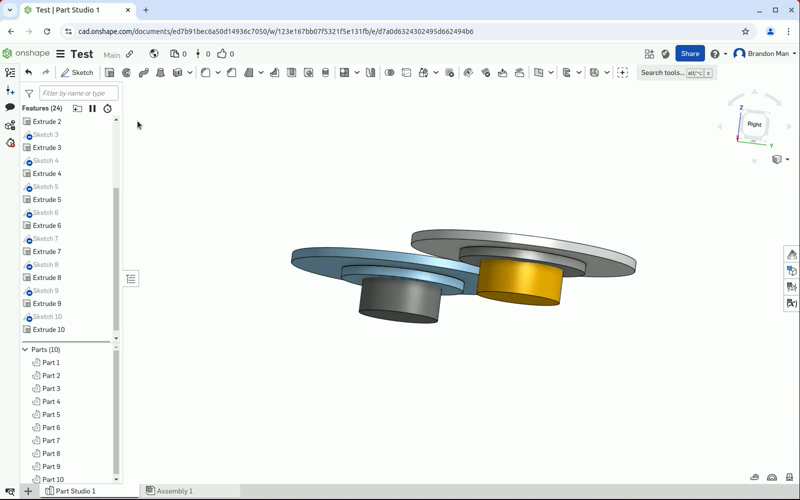
key(right, 3)
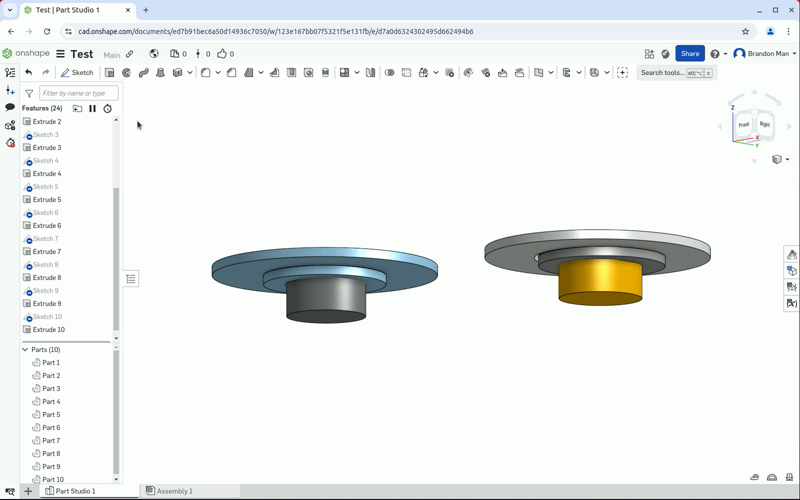
key(down, 3)
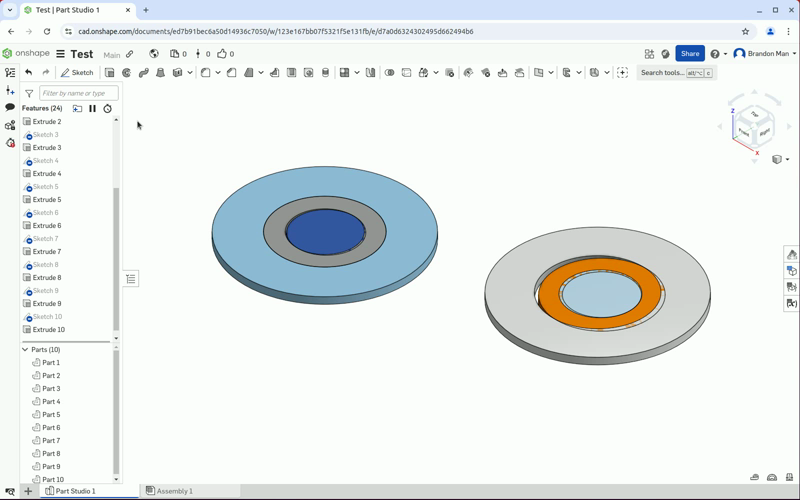
mouse_move(69, 85)
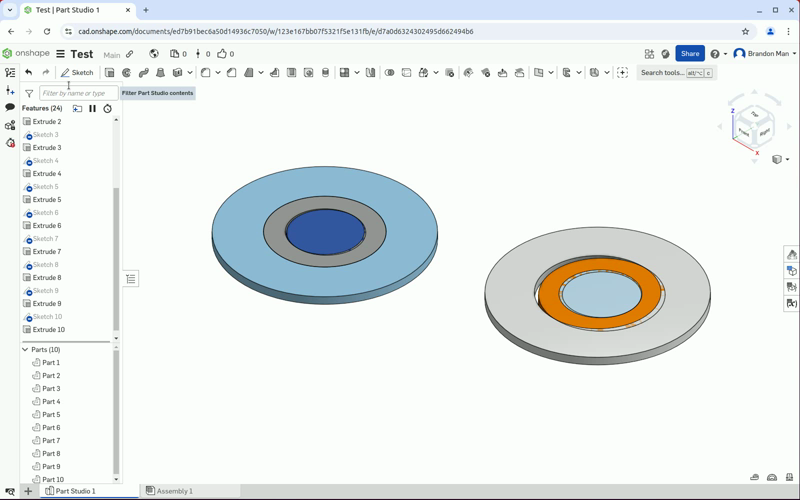
click(69, 85)